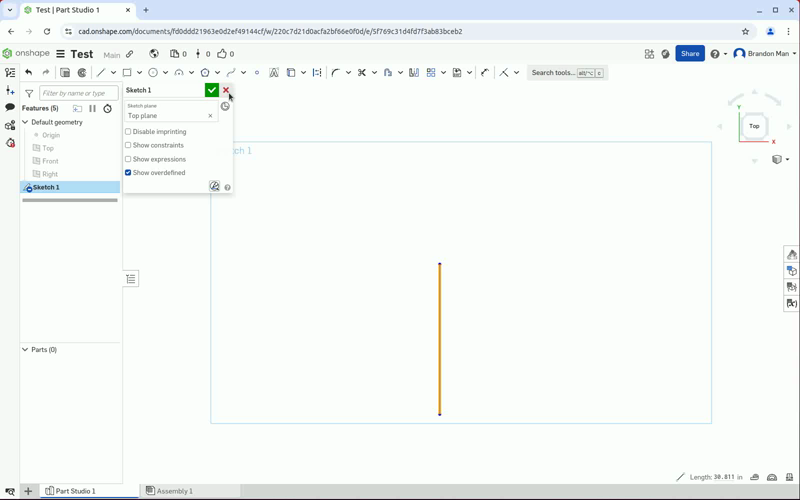
key(shift+h)
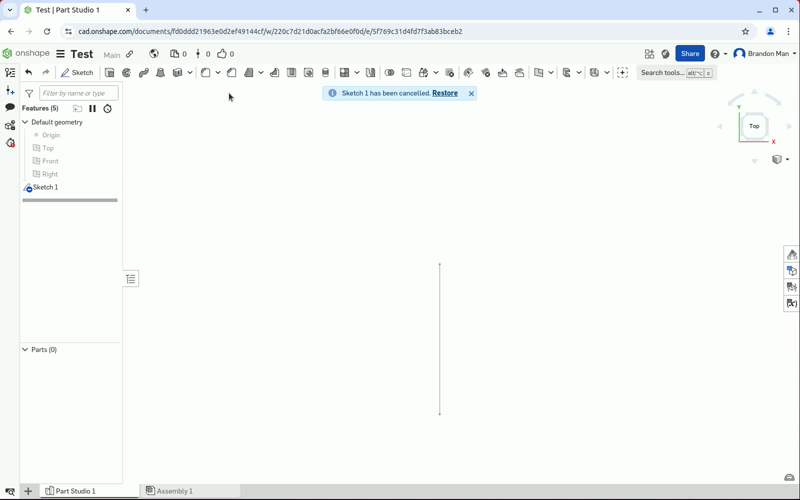
key(shift+s)
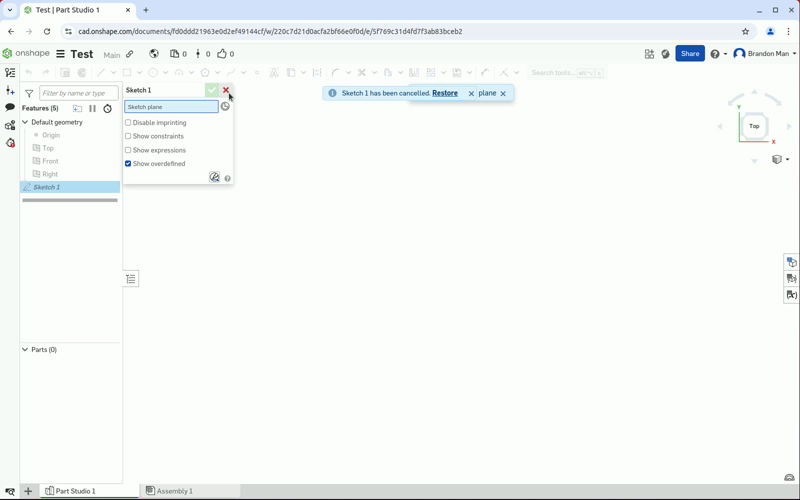
mouse_move(73, 150)
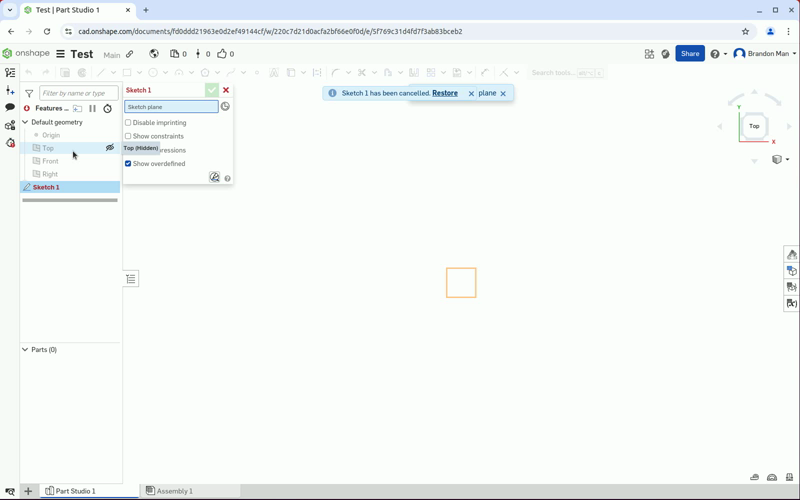
click(73, 150)
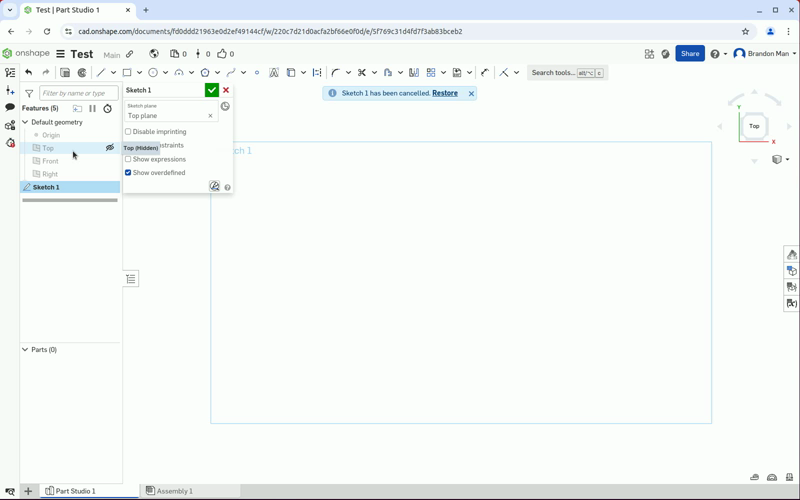
mouse_move(73, 352)
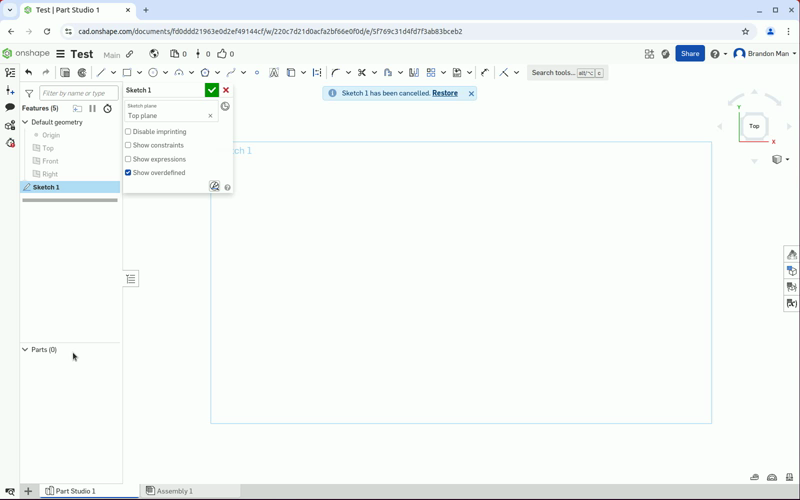
key(y)
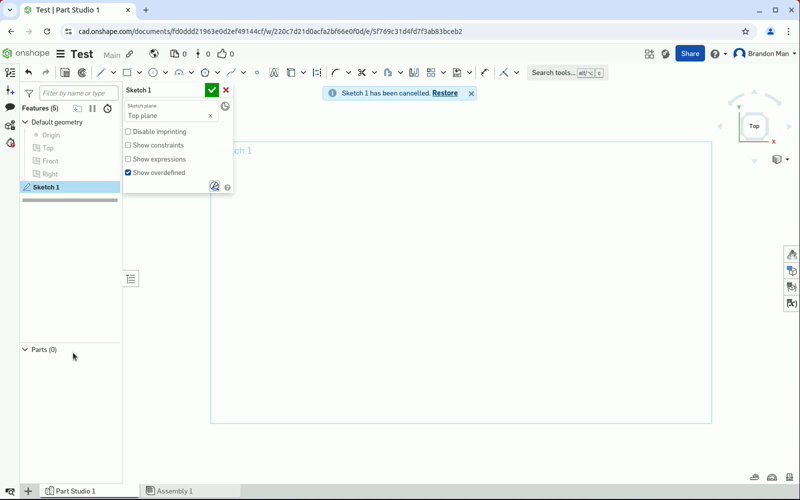
key(a)
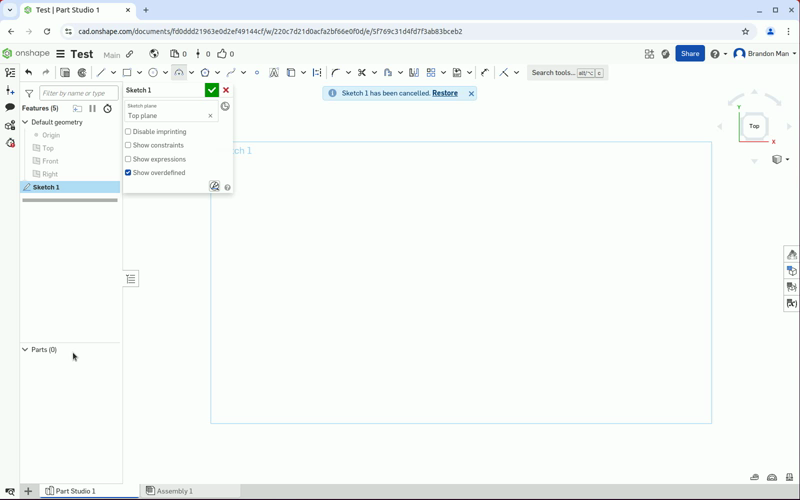
key_down(shift)
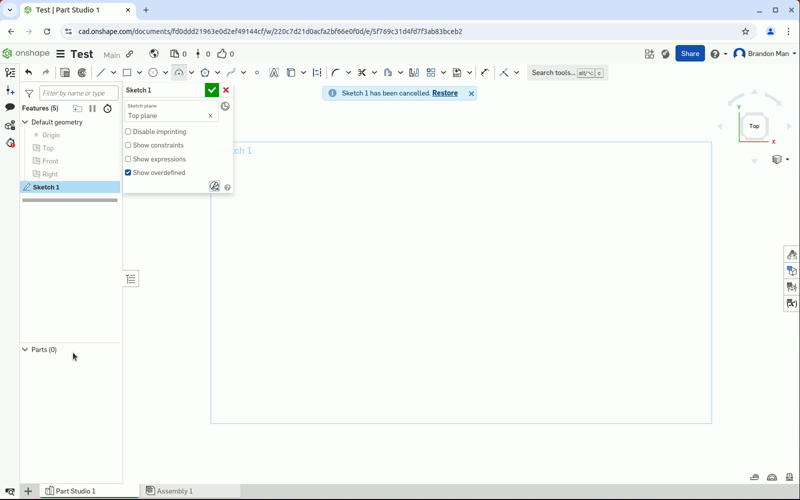
mouse_move(350, 282)
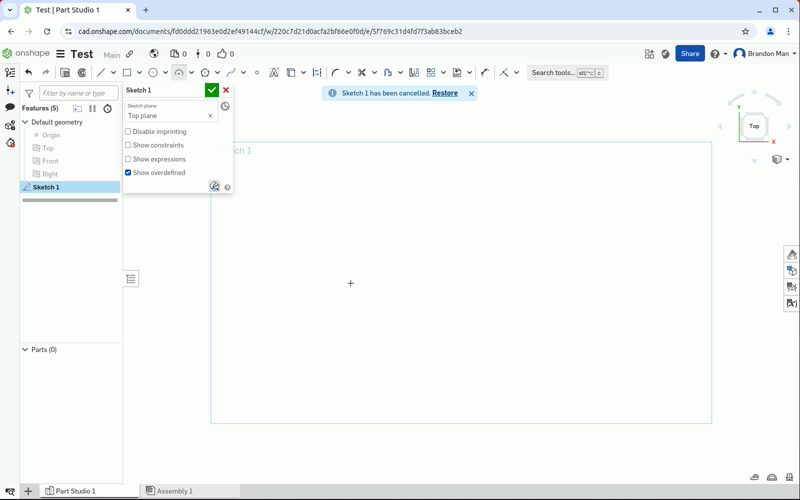
click(350, 282)
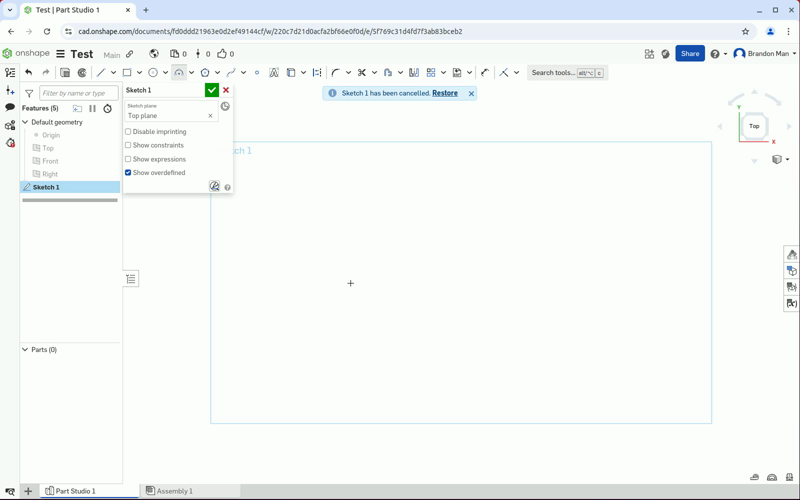
key_up(shift)
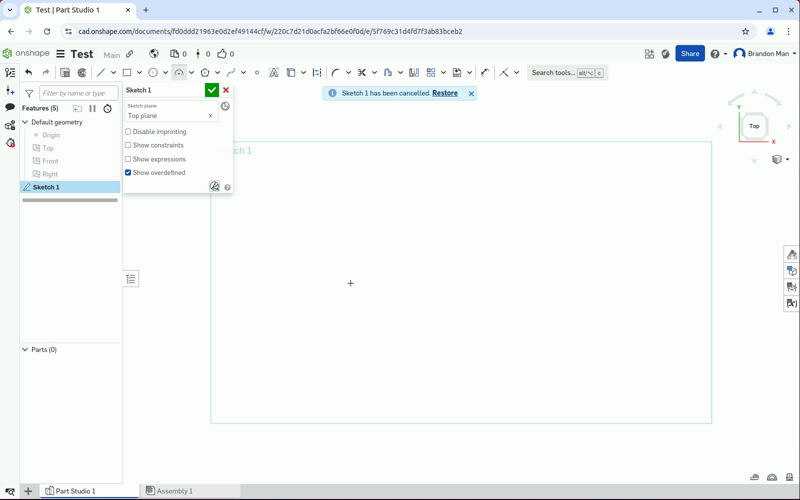
key_down(shift)
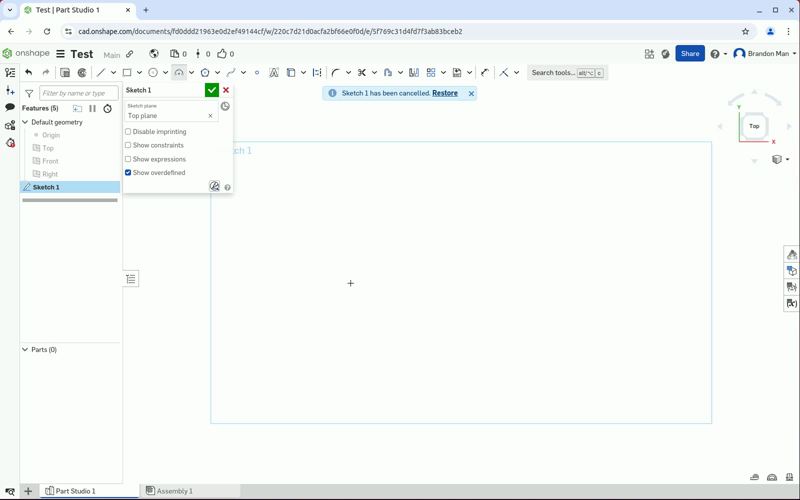
mouse_move(423, 386)
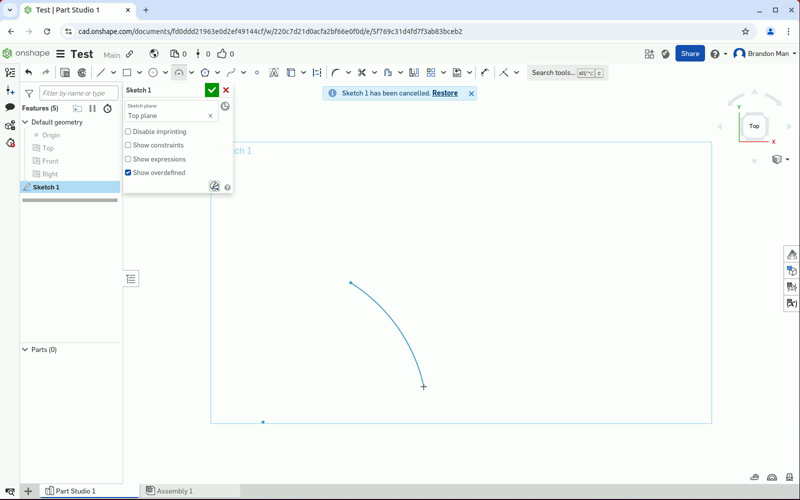
click(423, 386)
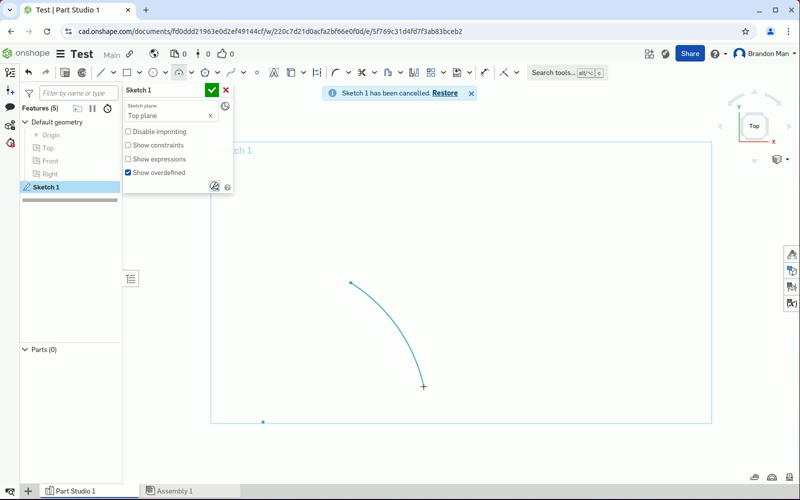
mouse_move(370, 345)
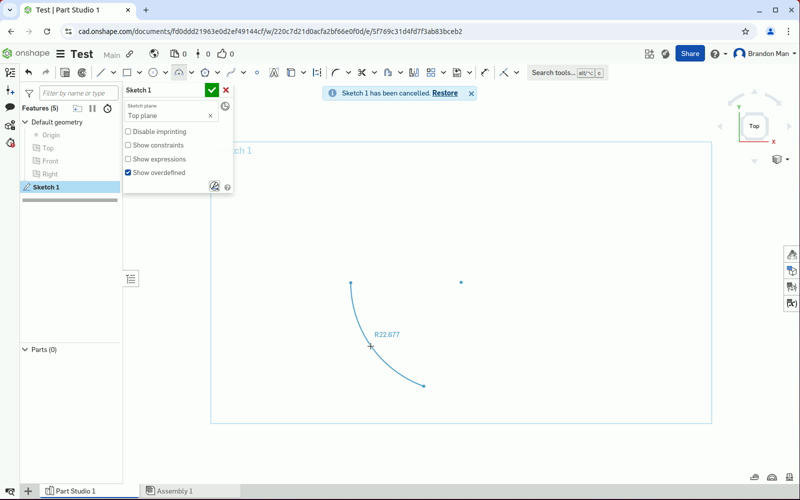
click(370, 345)
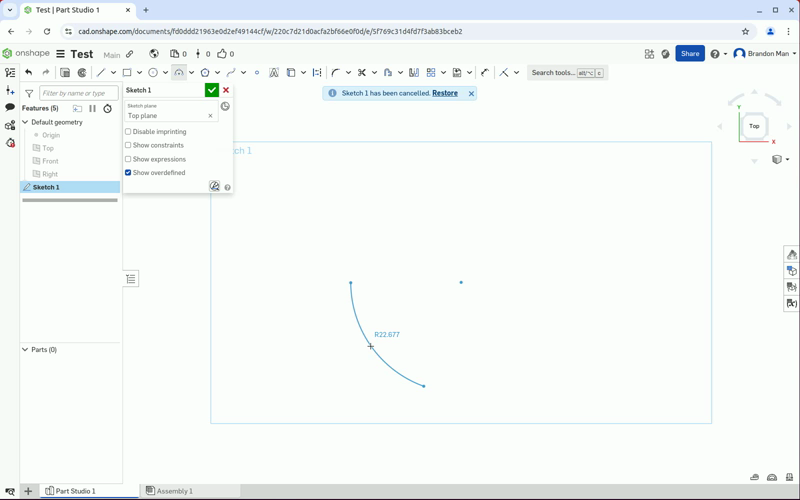
key_up(shift)
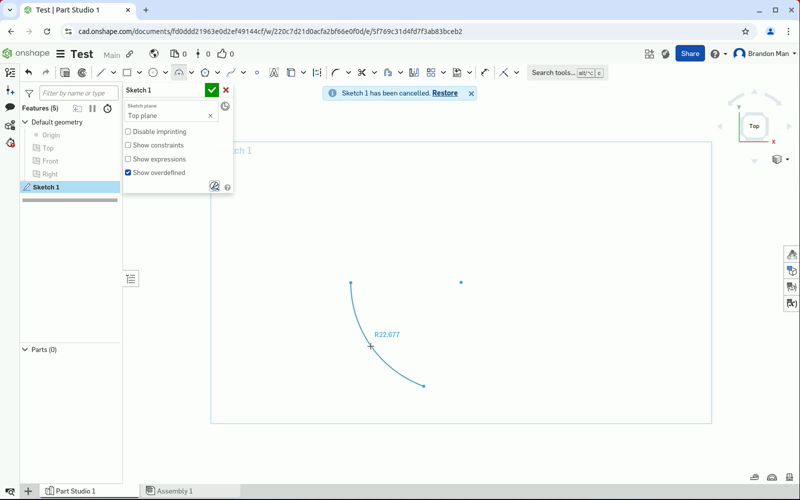
key(esc)
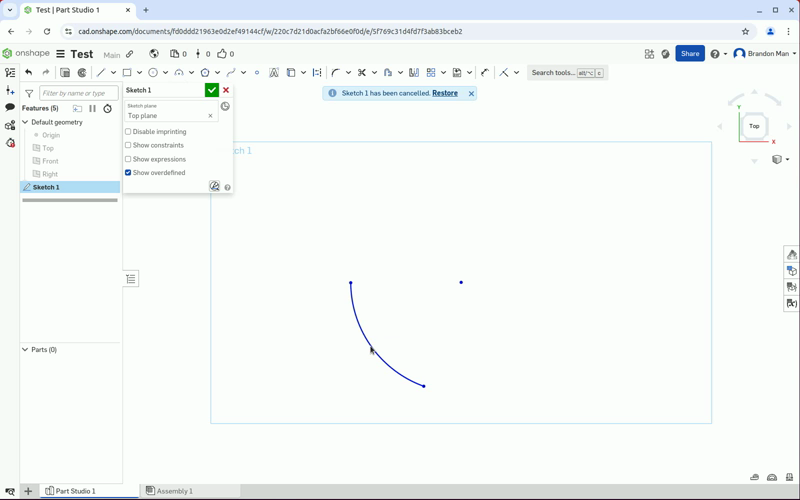
key(l)
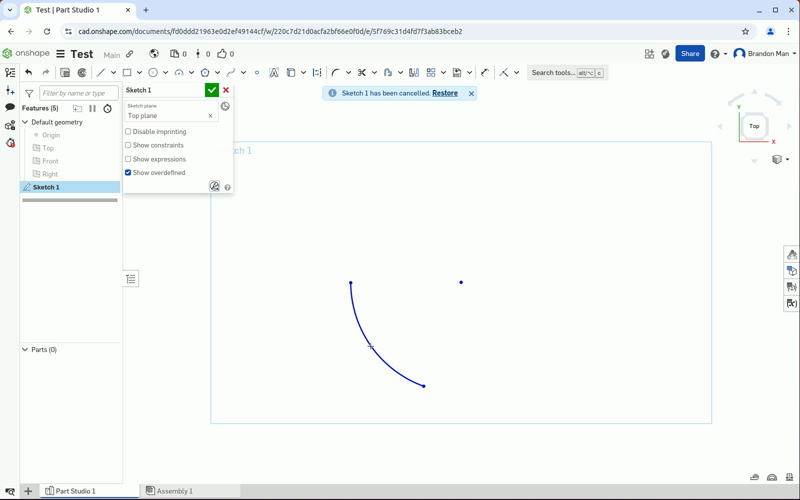
mouse_move(423, 386)
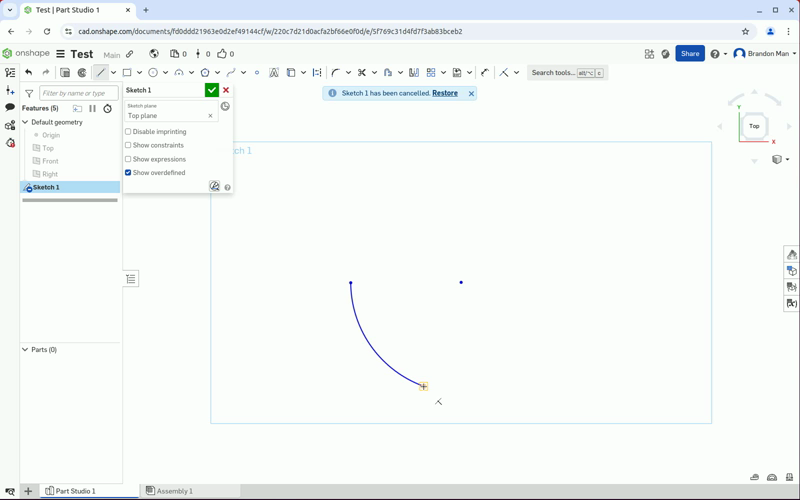
click(423, 386)
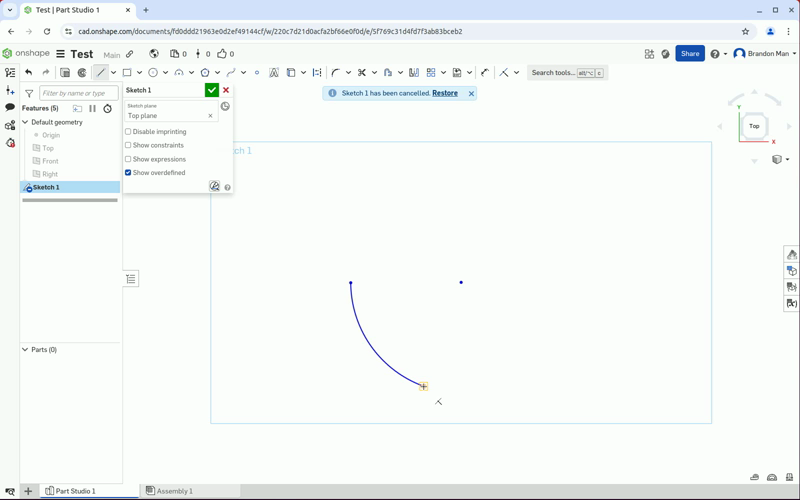
key_down(shift)
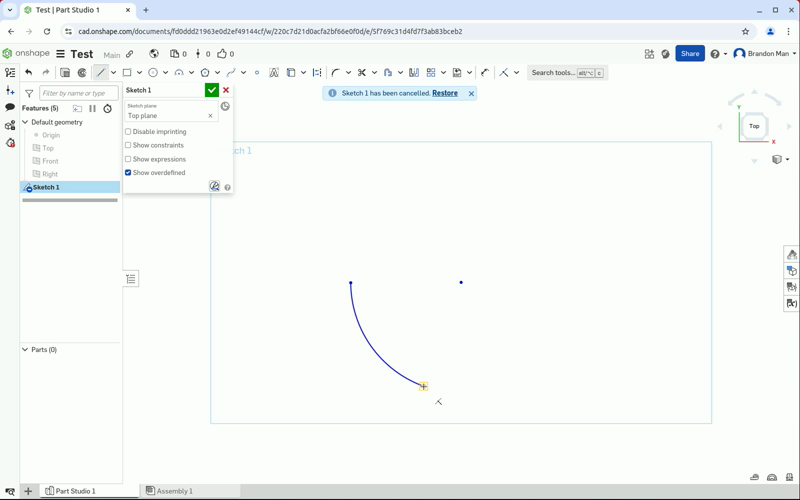
mouse_move(453, 386)
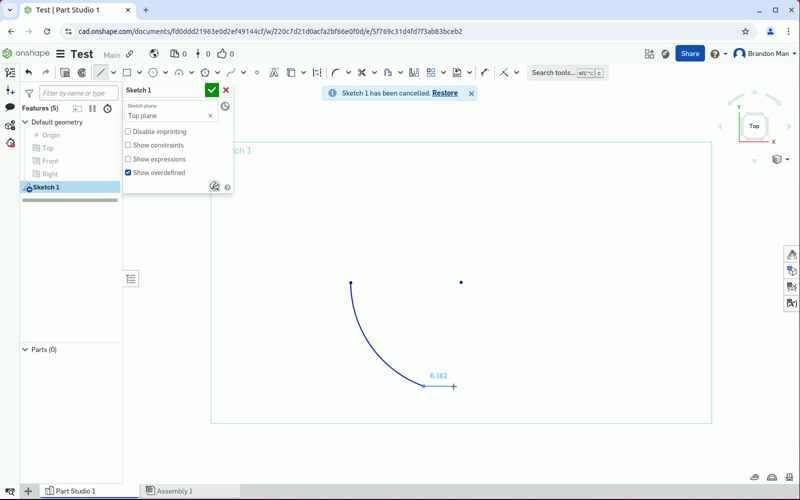
mouse_move(423, 384)
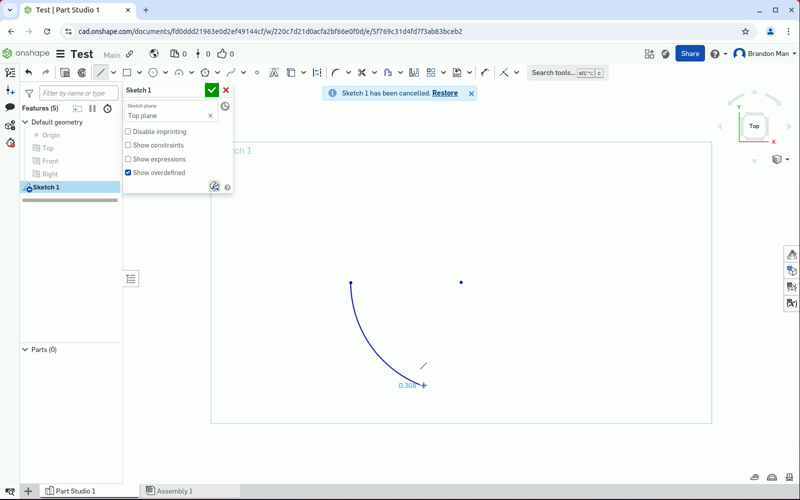
scroll(6)
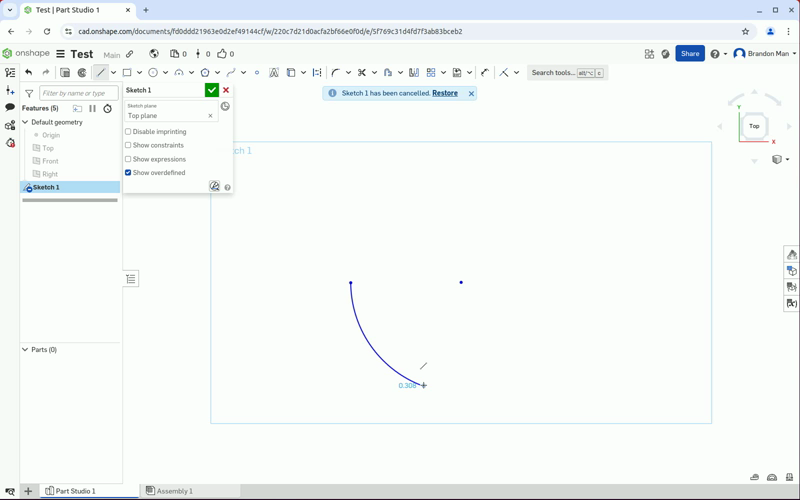
scroll(6)
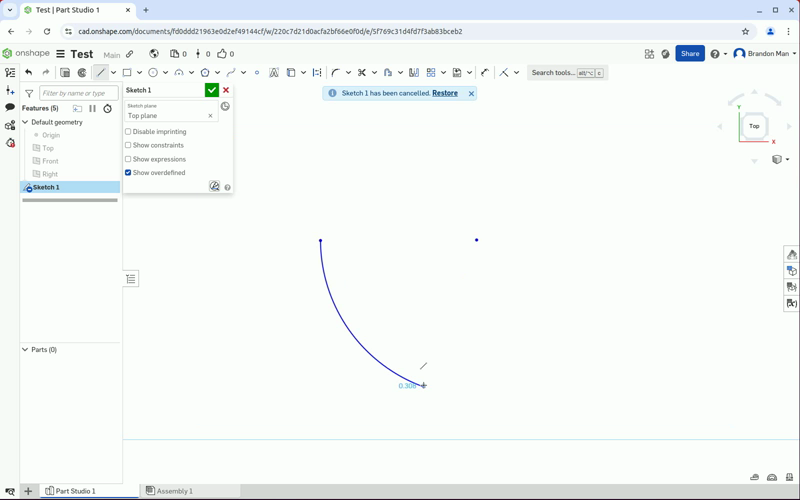
scroll(6)
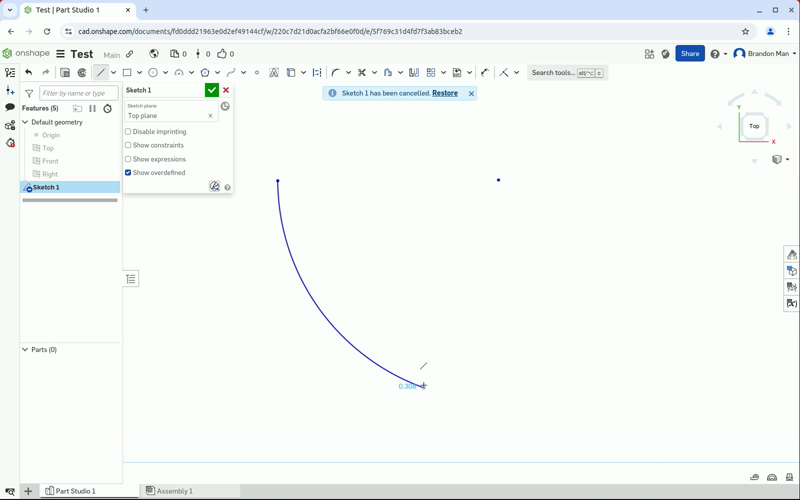
scroll(6)
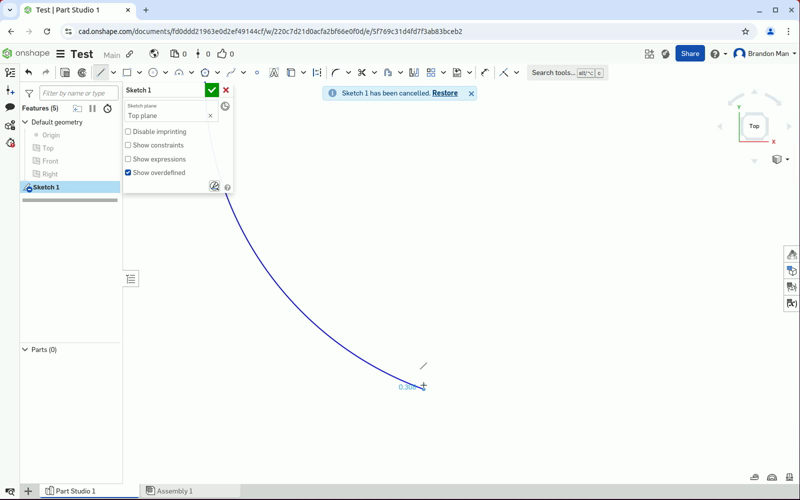
scroll(6)
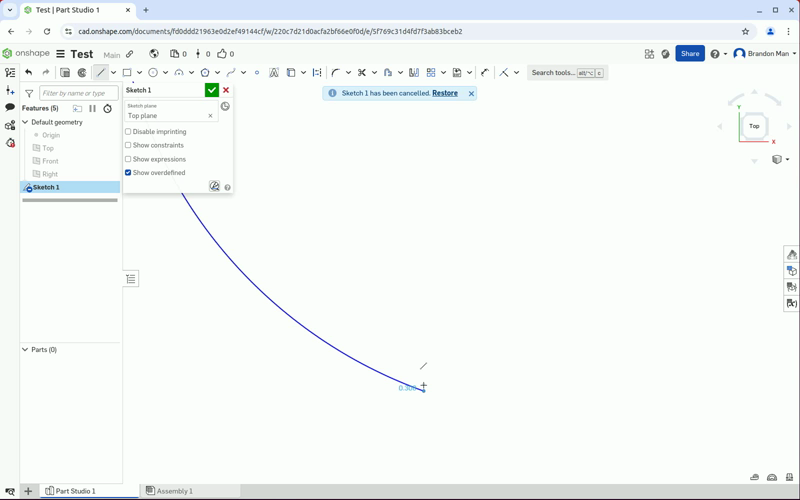
scroll(6)
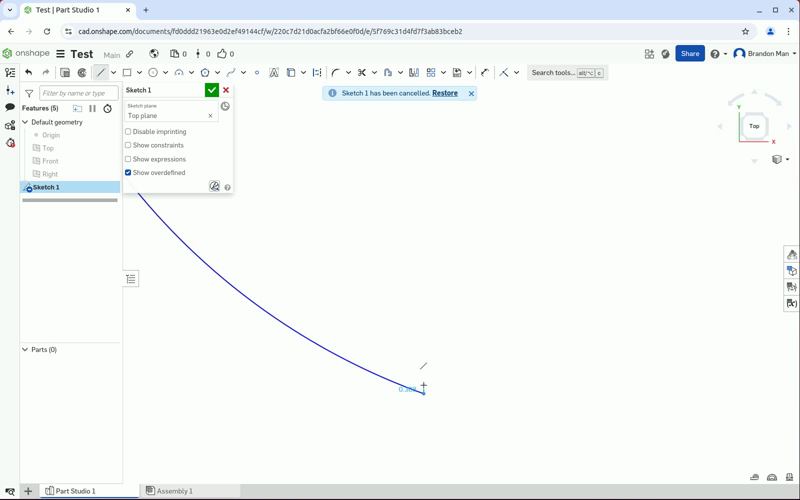
scroll(6)
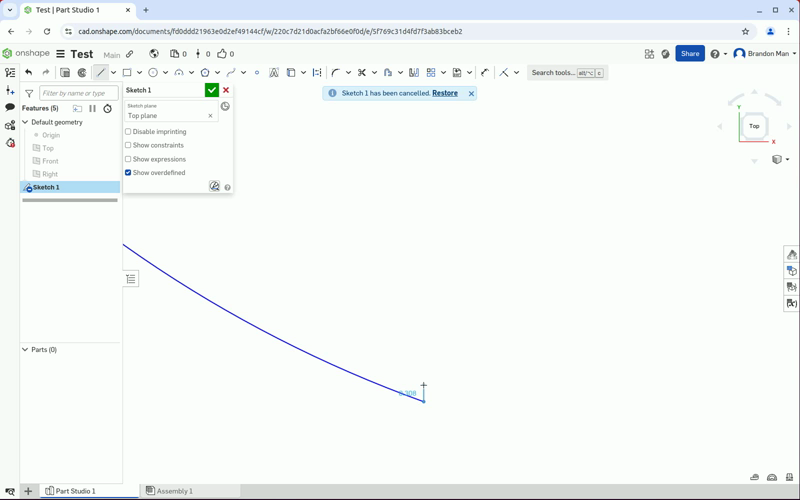
click(423, 384)
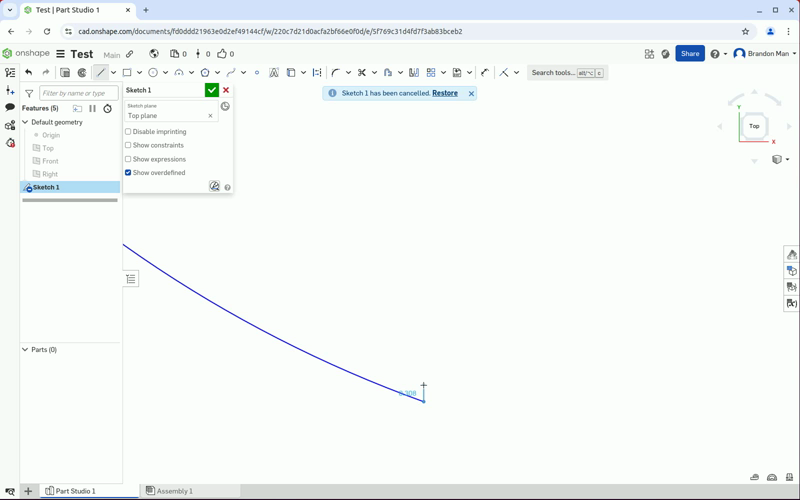
scroll(-6)
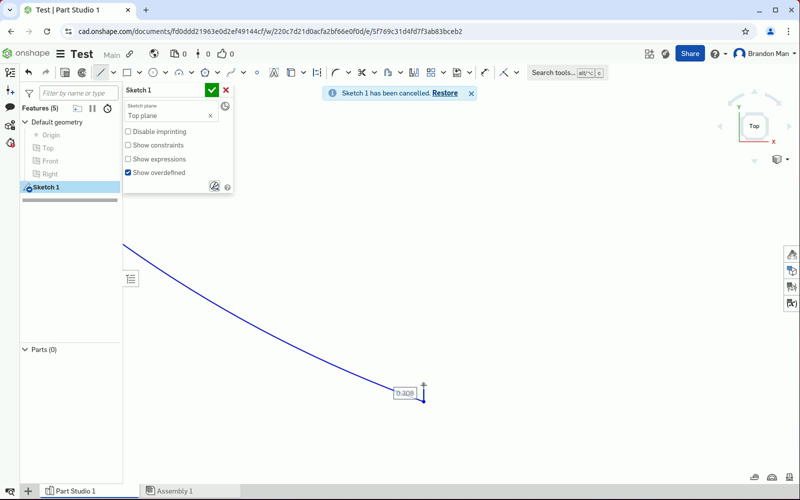
scroll(-6)
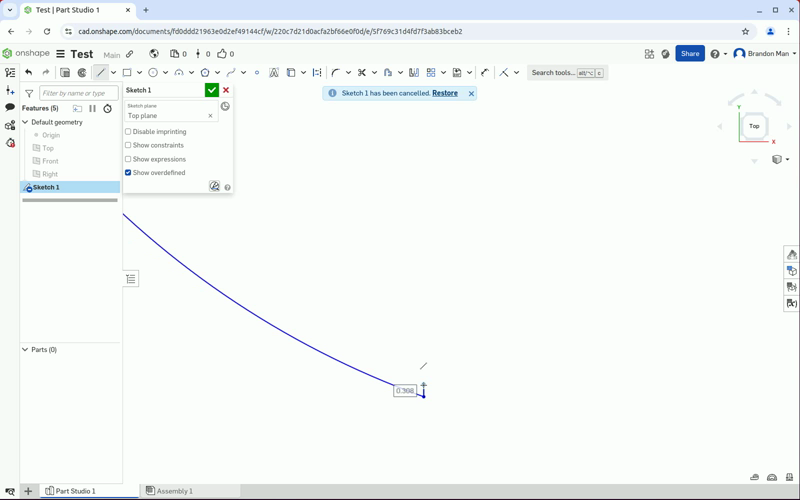
scroll(-6)
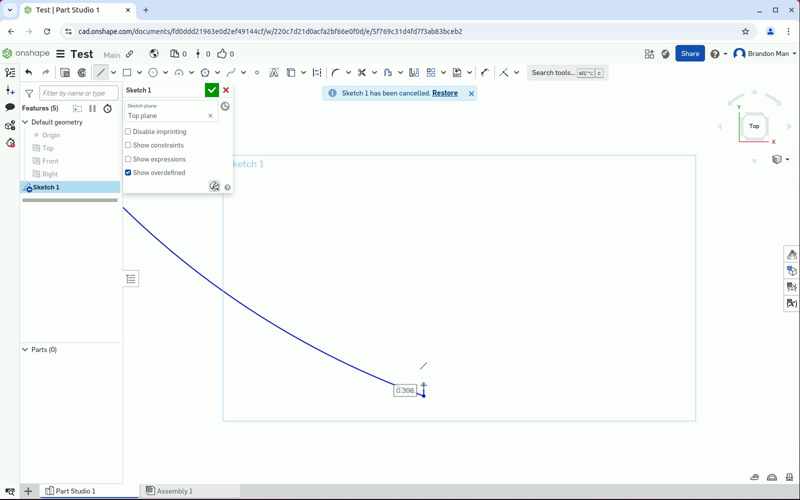
scroll(-6)
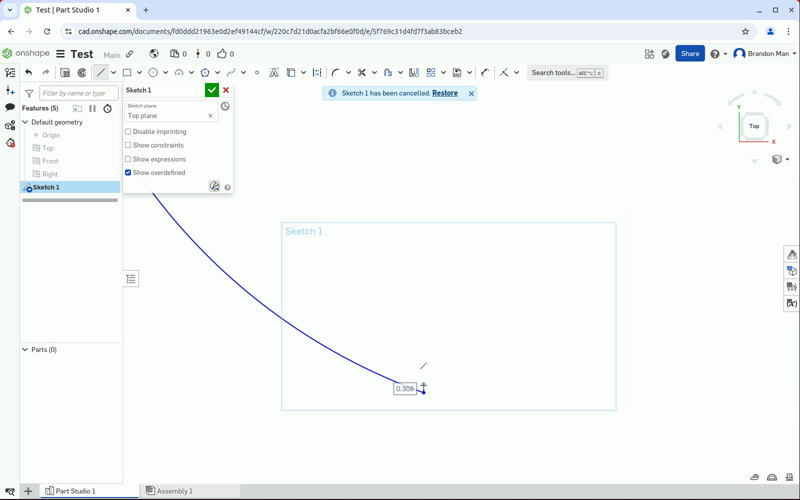
scroll(-6)
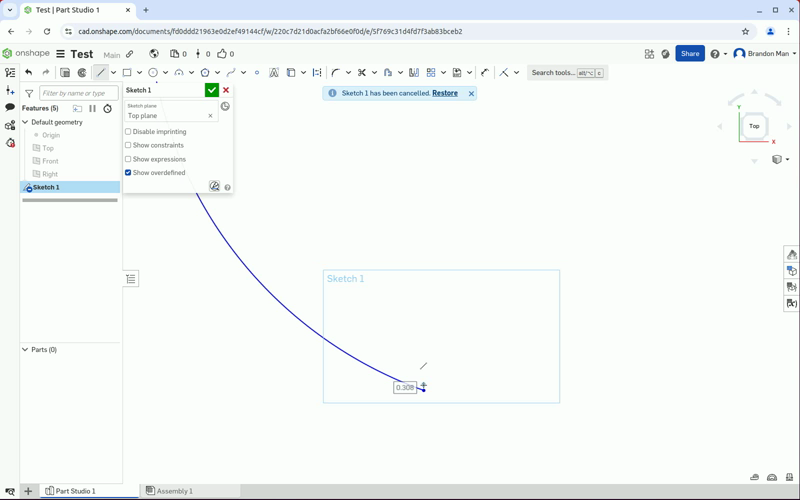
scroll(-6)
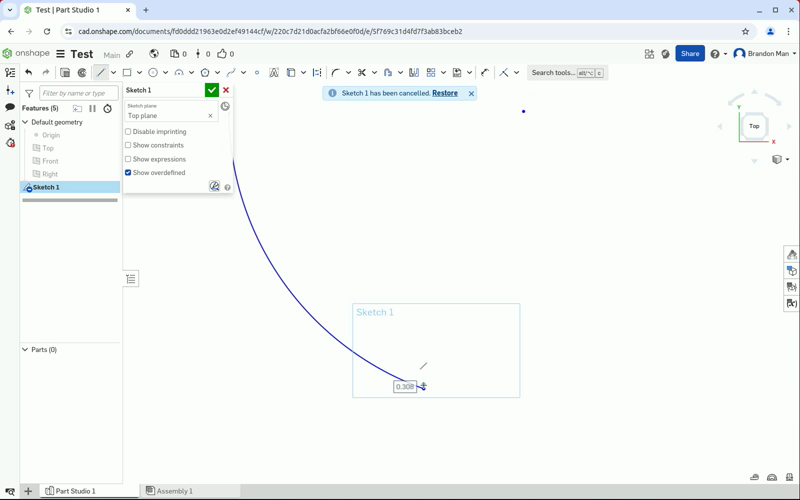
scroll(-6)
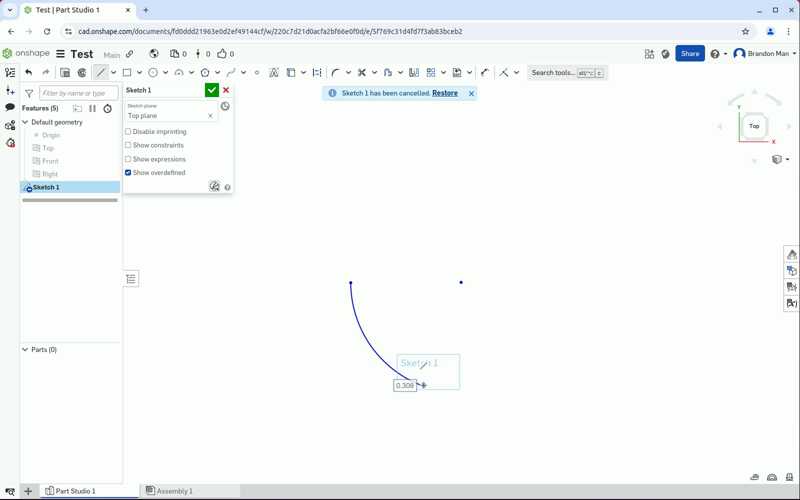
key_up(shift)
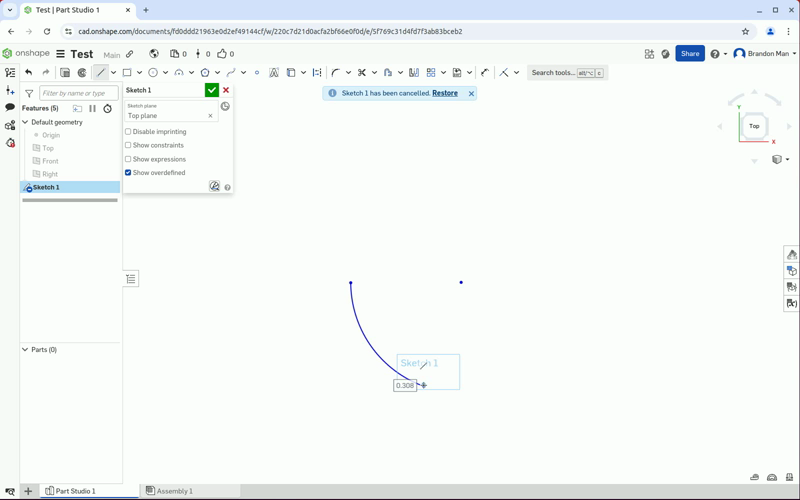
key(esc)
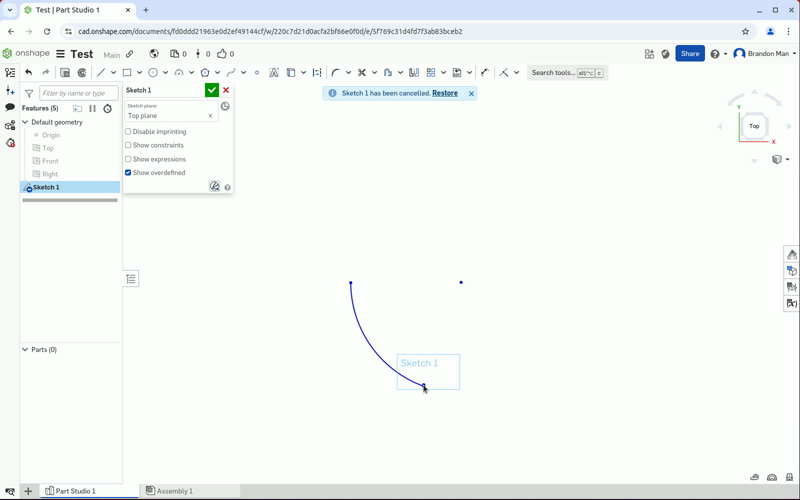
key(a)
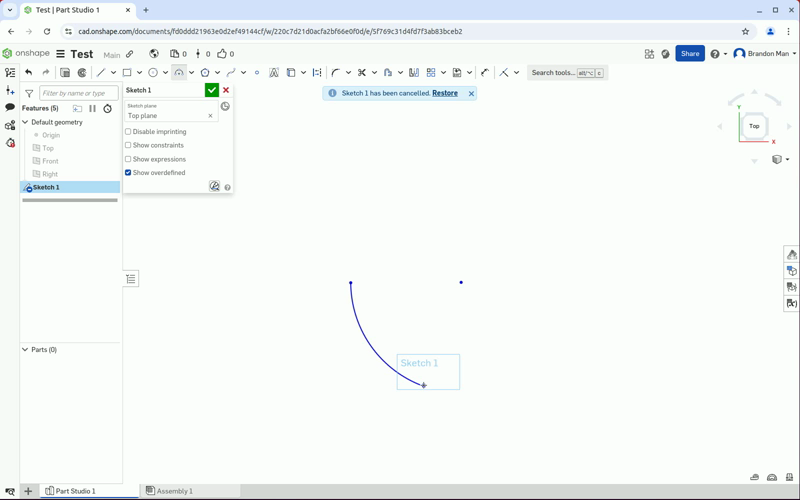
mouse_move(423, 384)
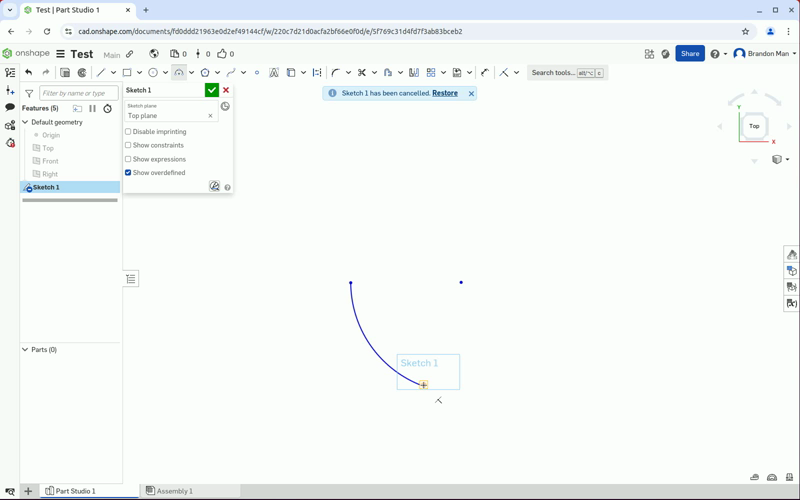
scroll(6)
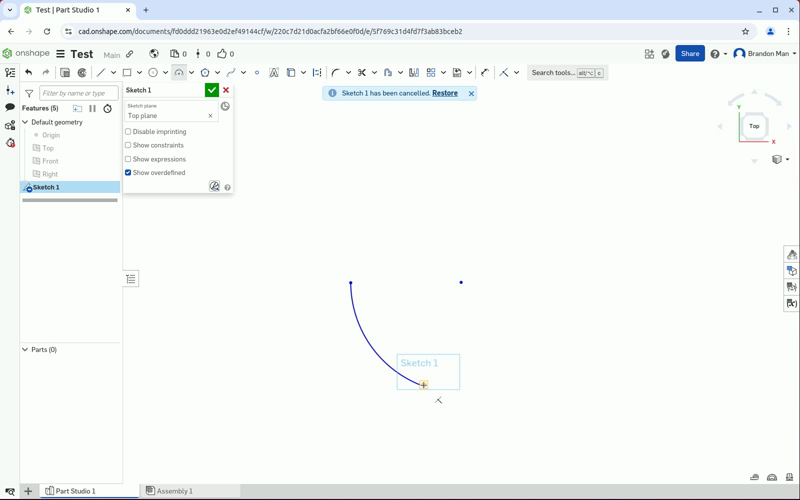
scroll(6)
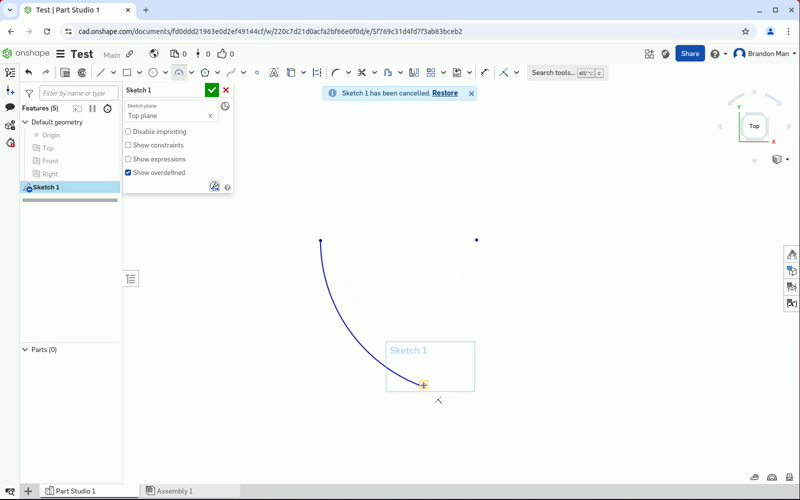
scroll(6)
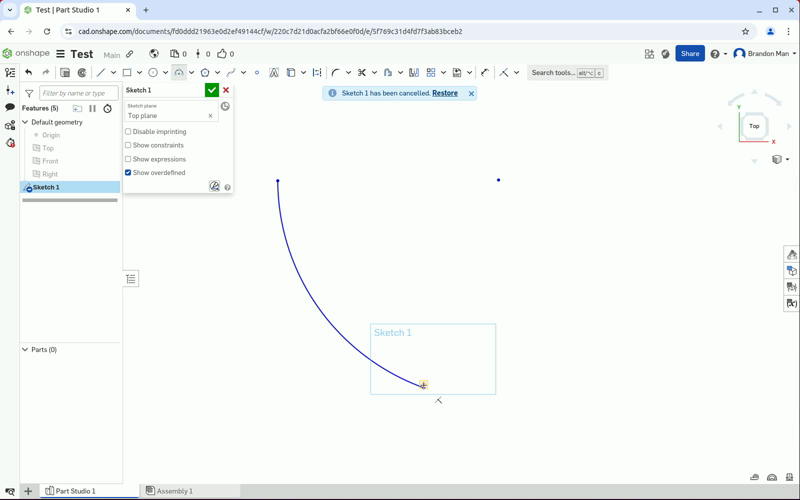
scroll(6)
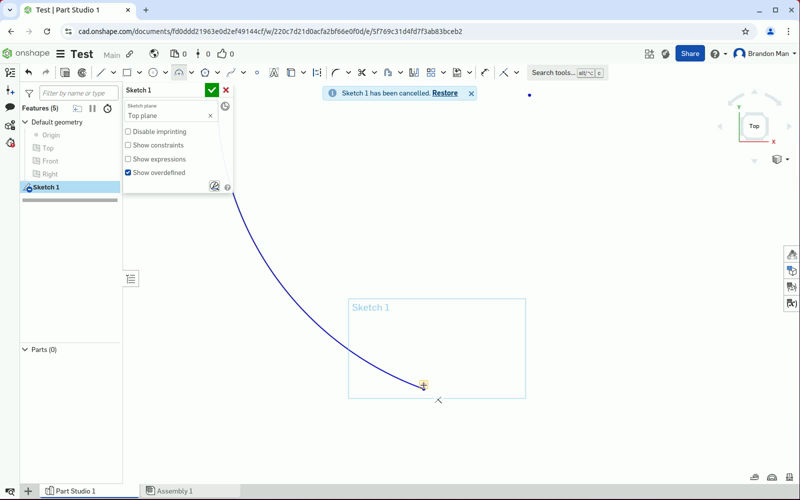
scroll(6)
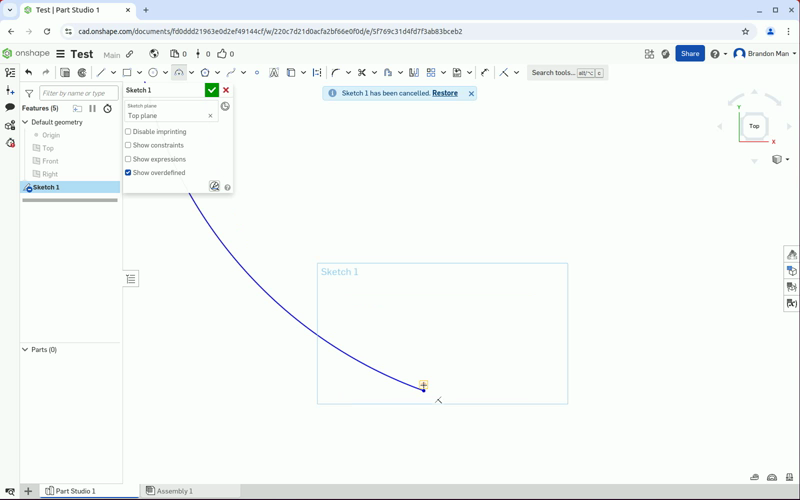
scroll(6)
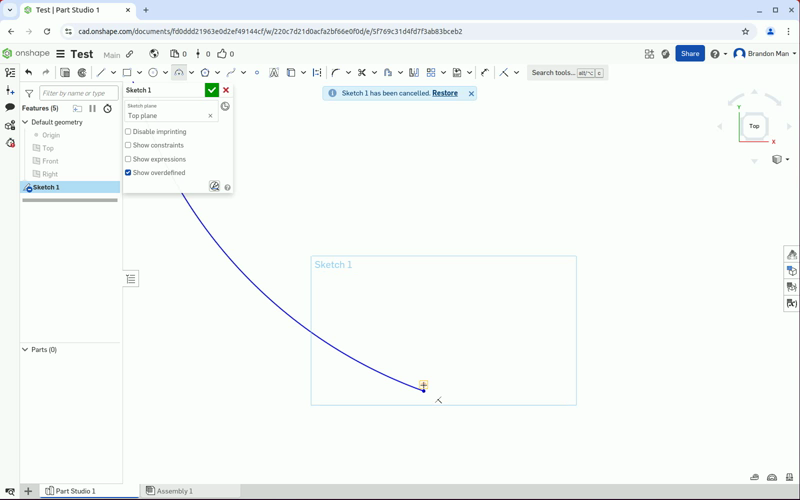
scroll(6)
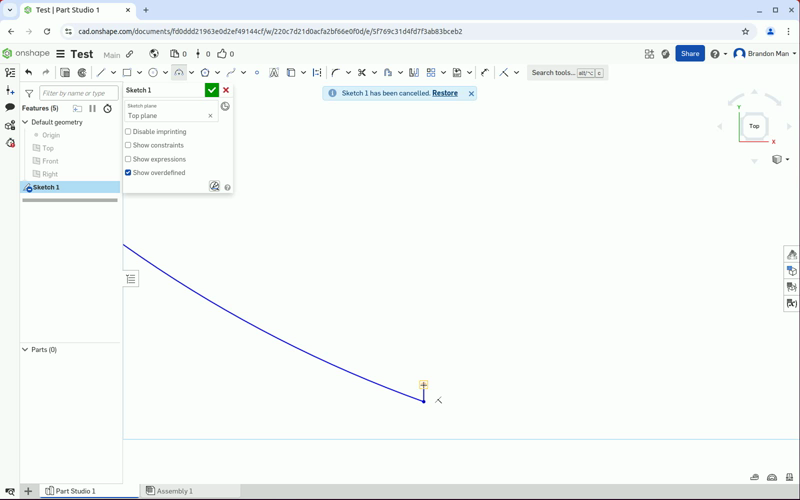
click(423, 384)
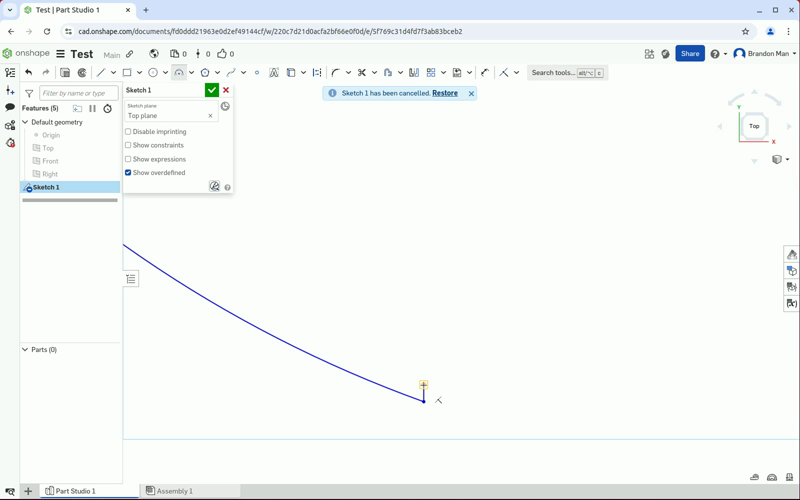
scroll(-6)
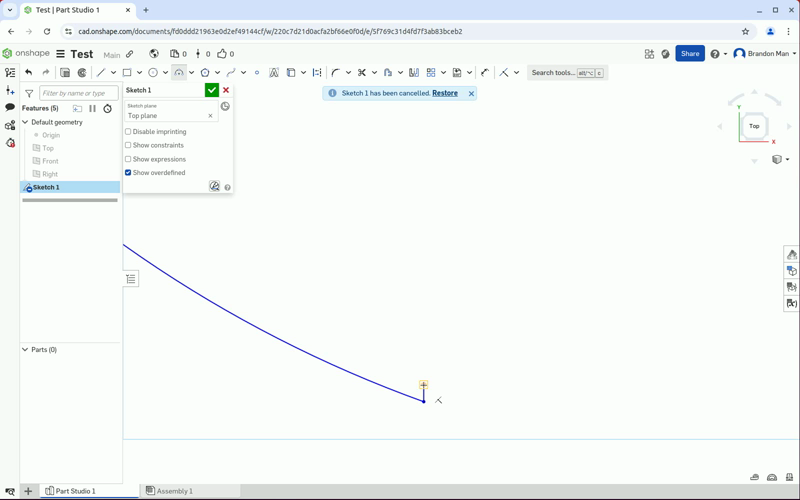
scroll(-6)
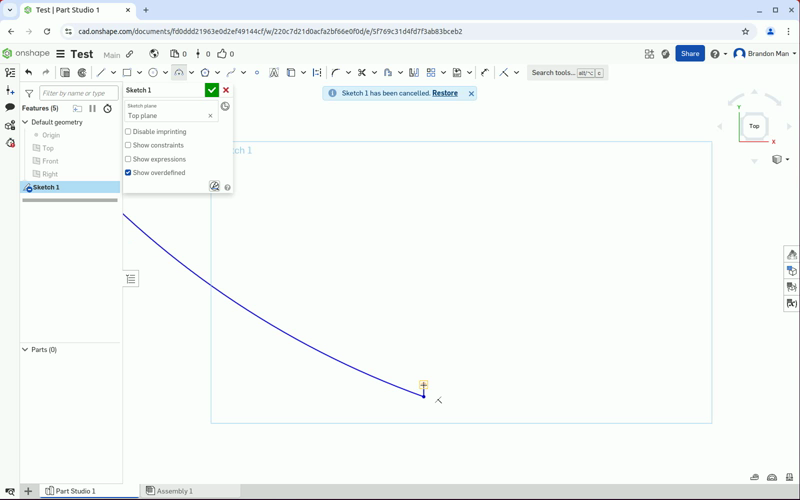
scroll(-6)
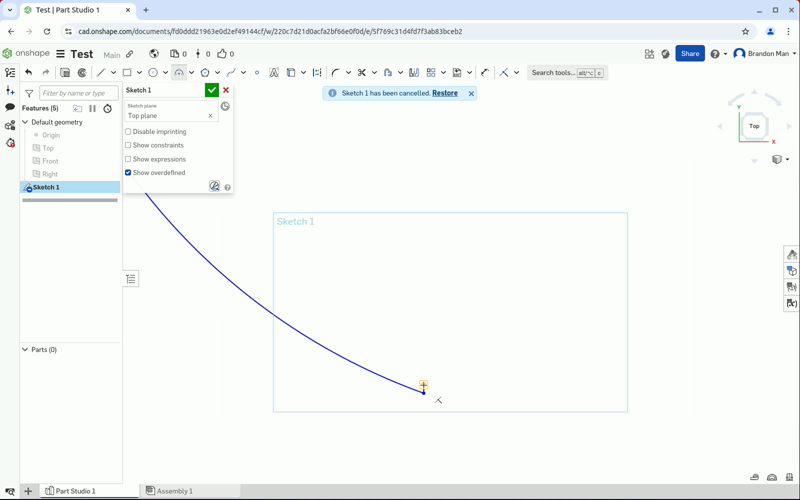
scroll(-6)
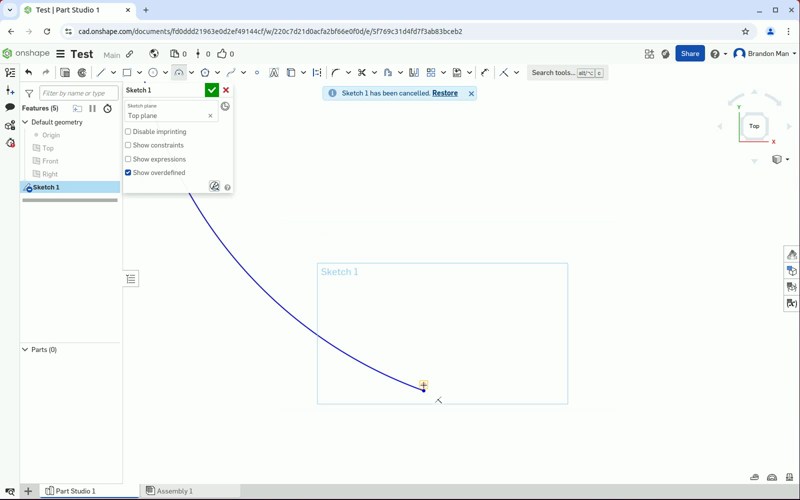
scroll(-6)
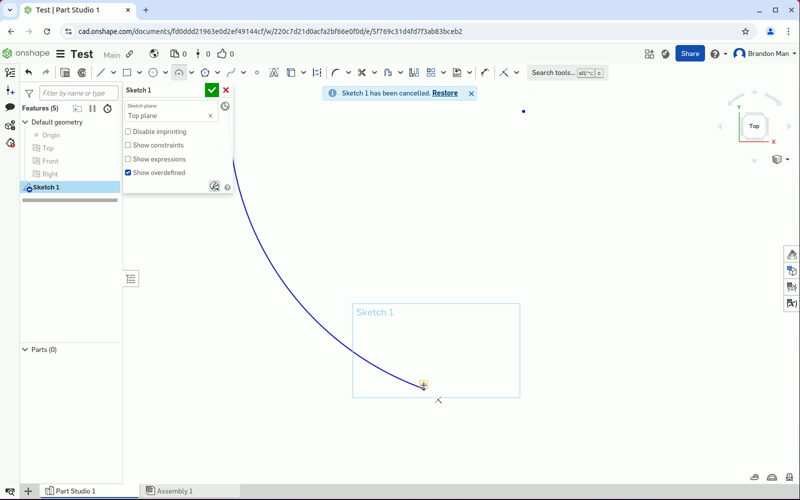
scroll(-6)
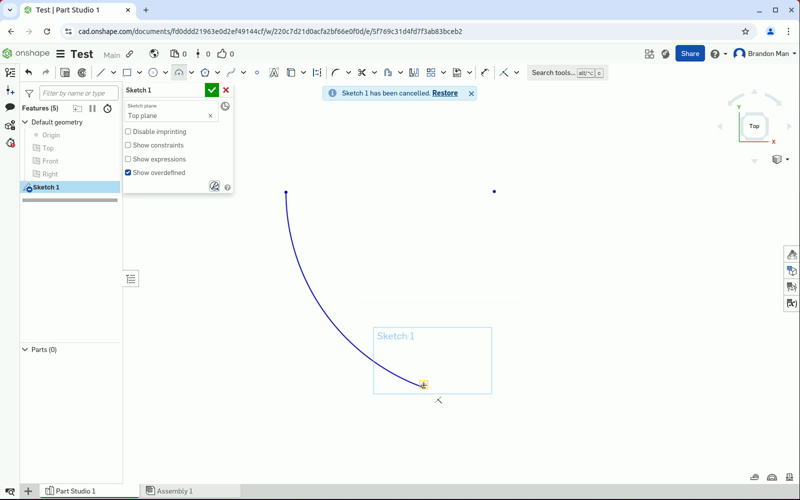
scroll(-6)
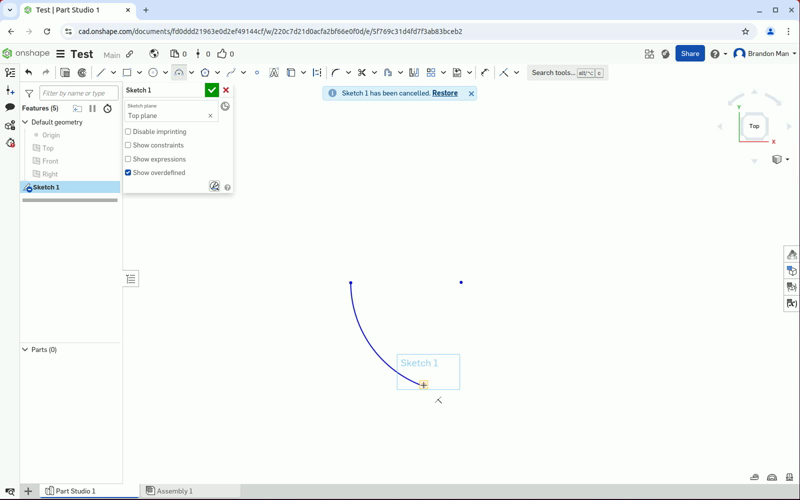
key_down(shift)
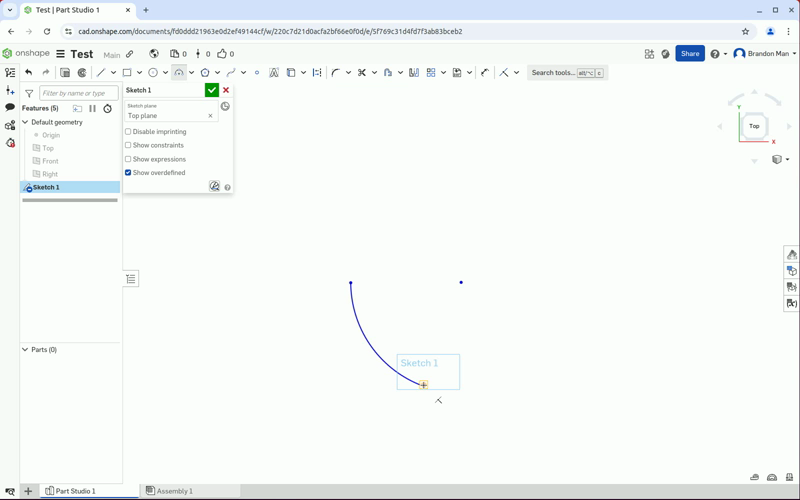
mouse_move(351, 282)
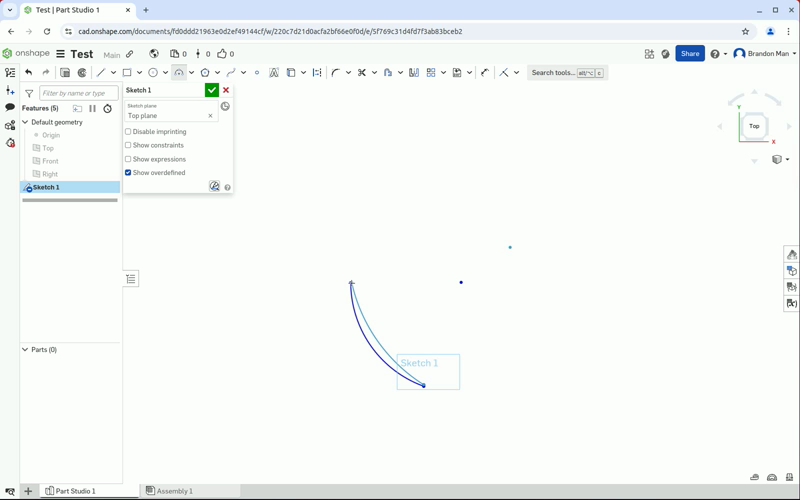
scroll(6)
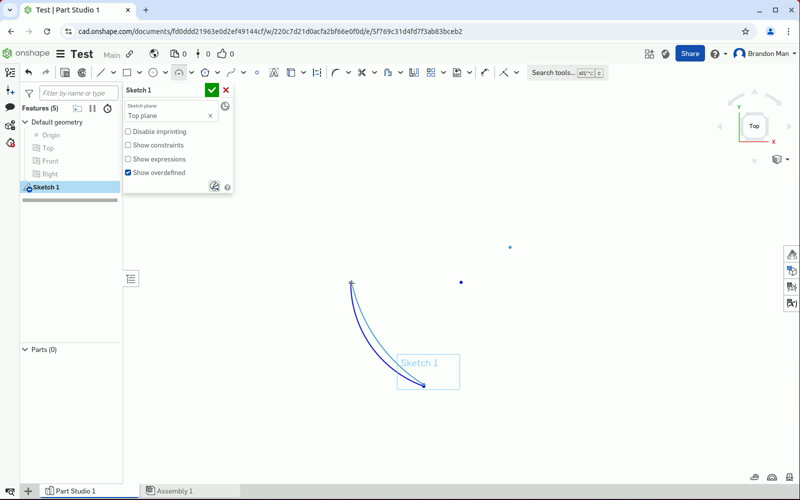
scroll(6)
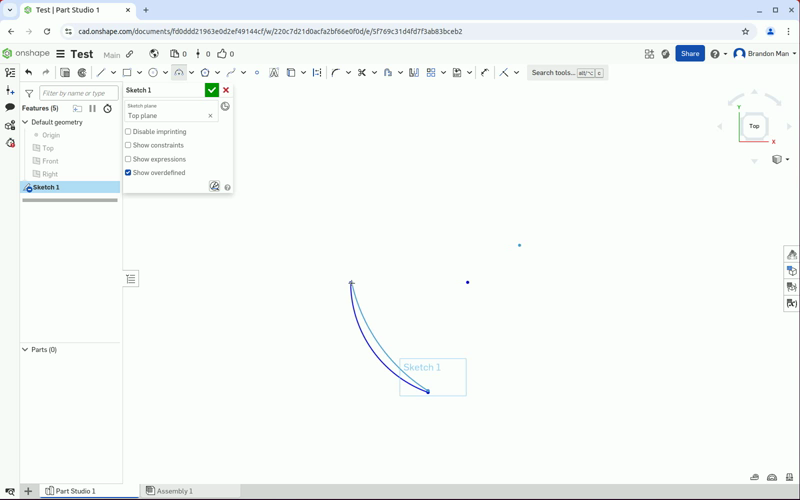
scroll(6)
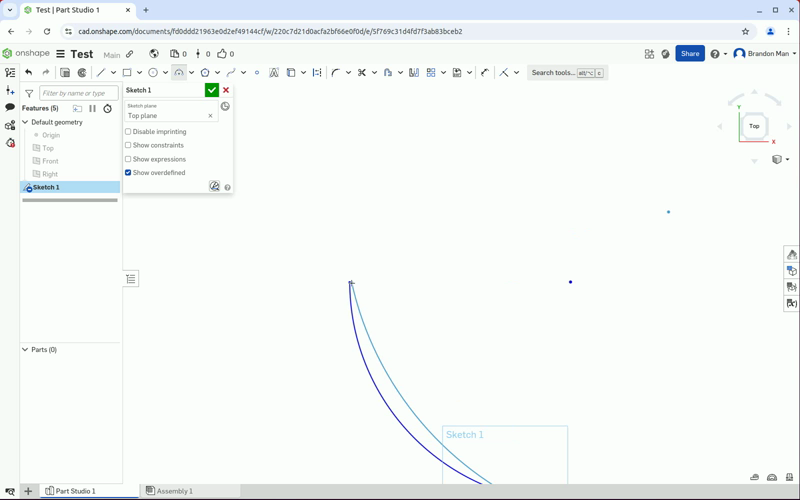
scroll(6)
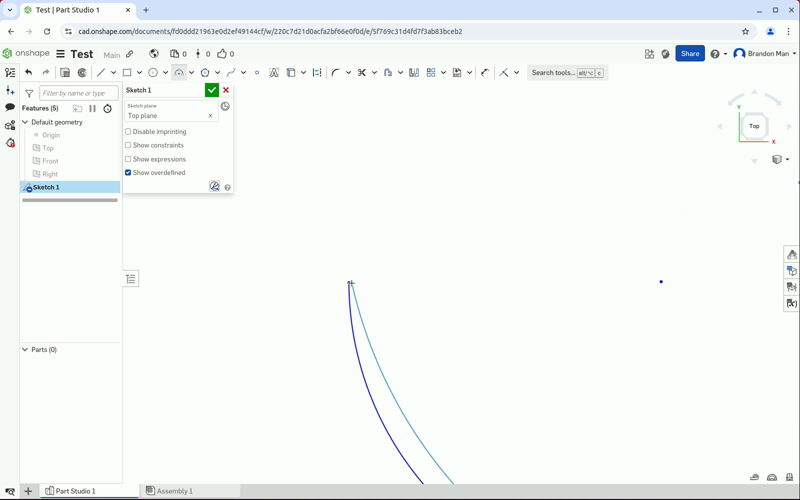
scroll(6)
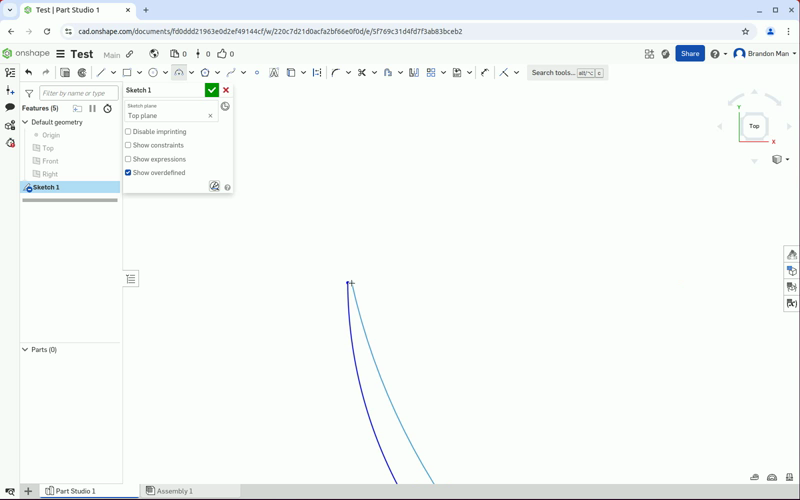
scroll(6)
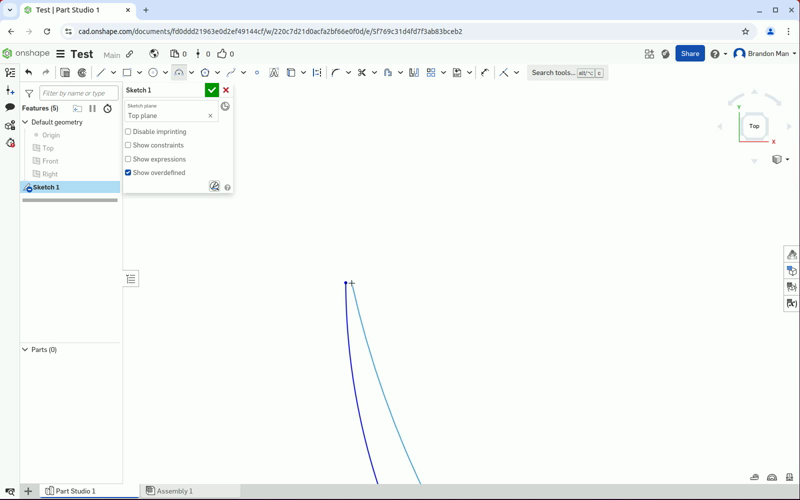
scroll(6)
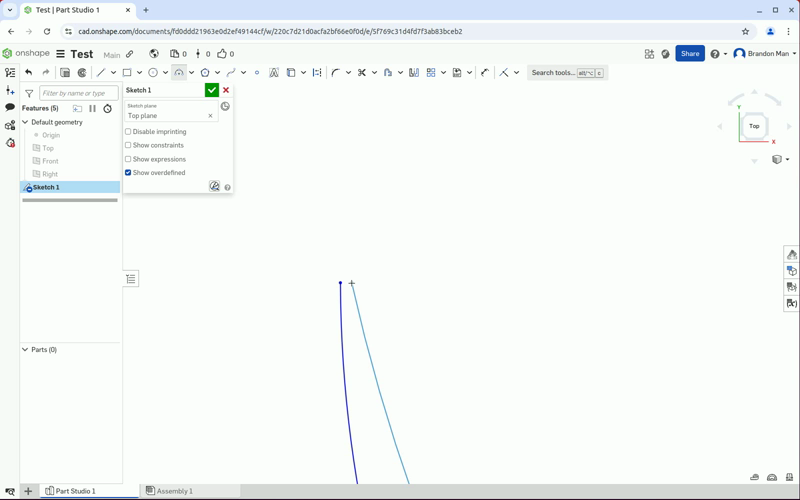
click(351, 282)
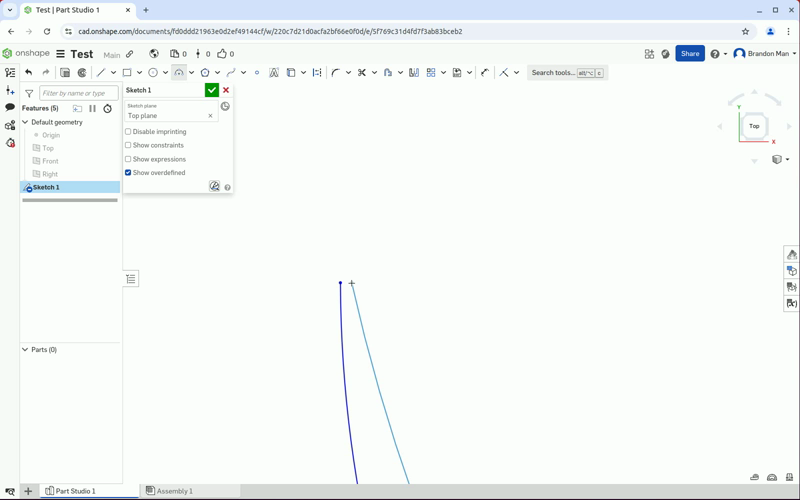
scroll(-6)
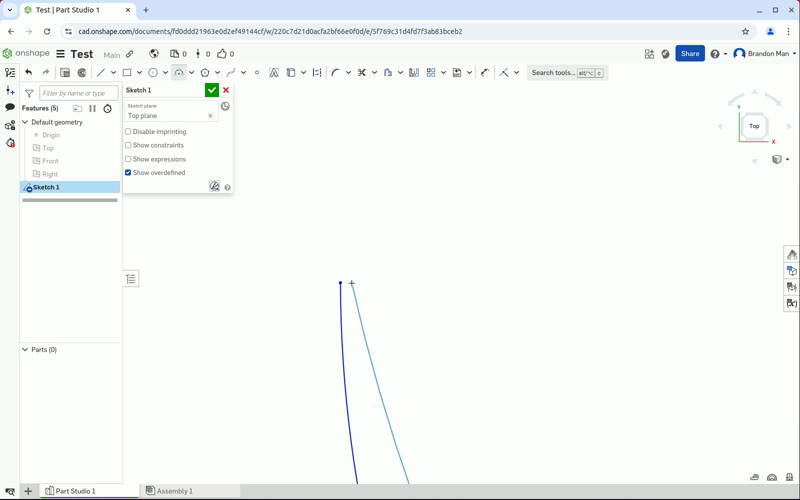
scroll(-6)
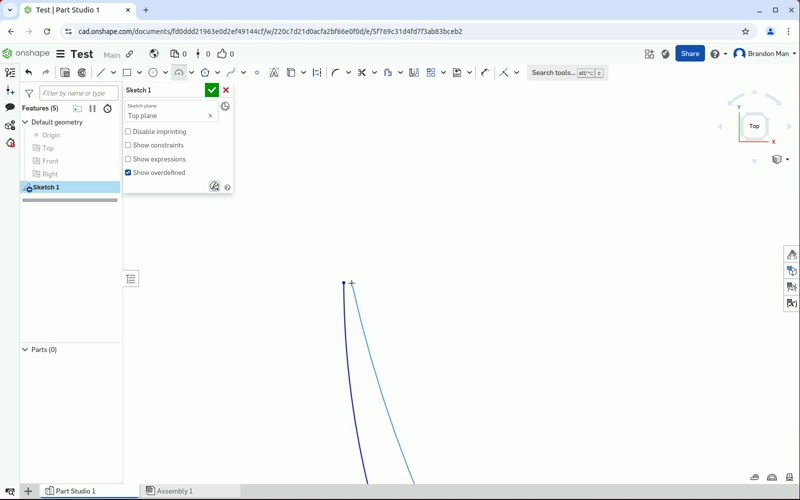
scroll(-6)
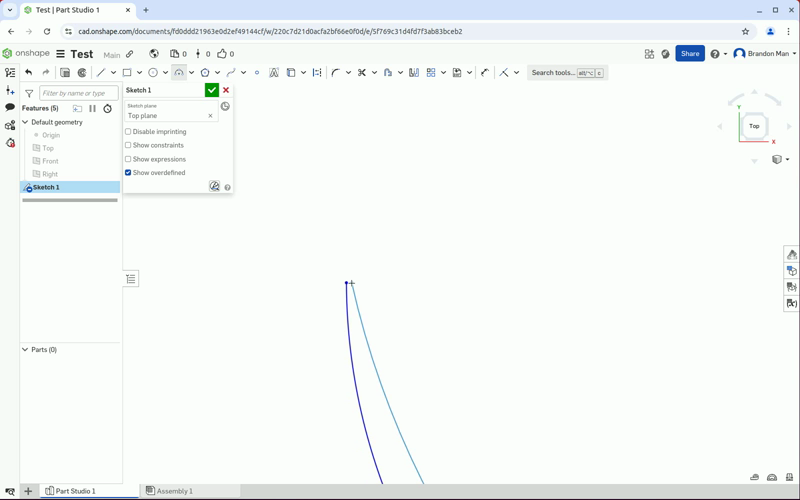
scroll(-6)
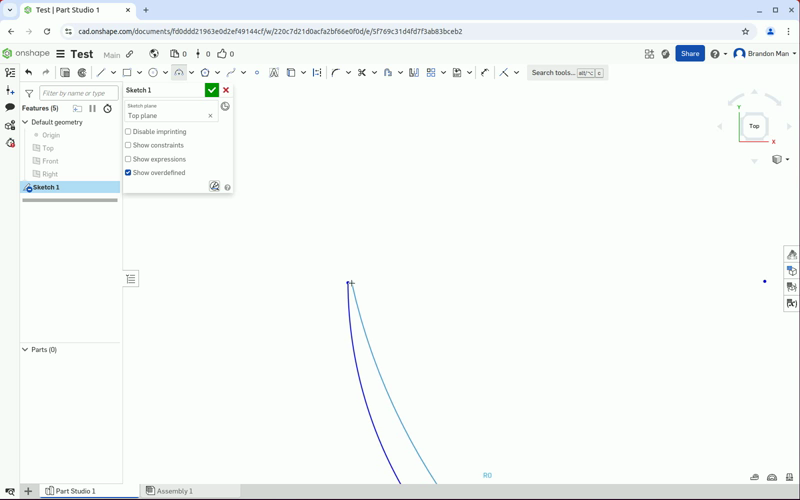
scroll(-6)
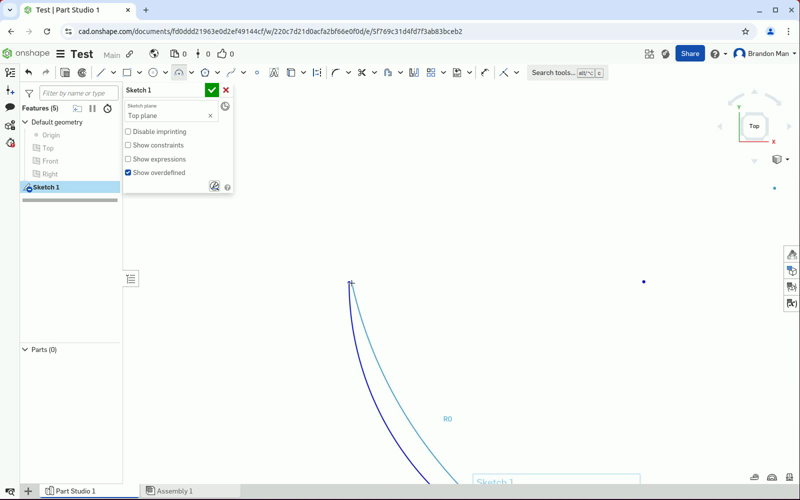
scroll(-6)
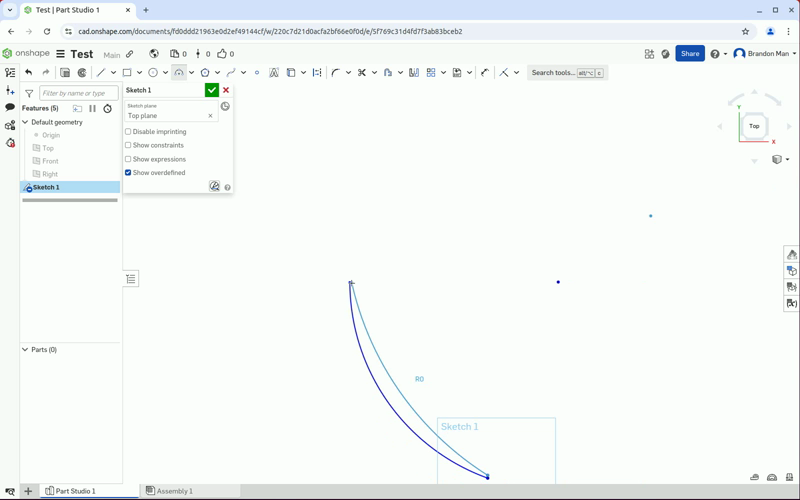
scroll(-6)
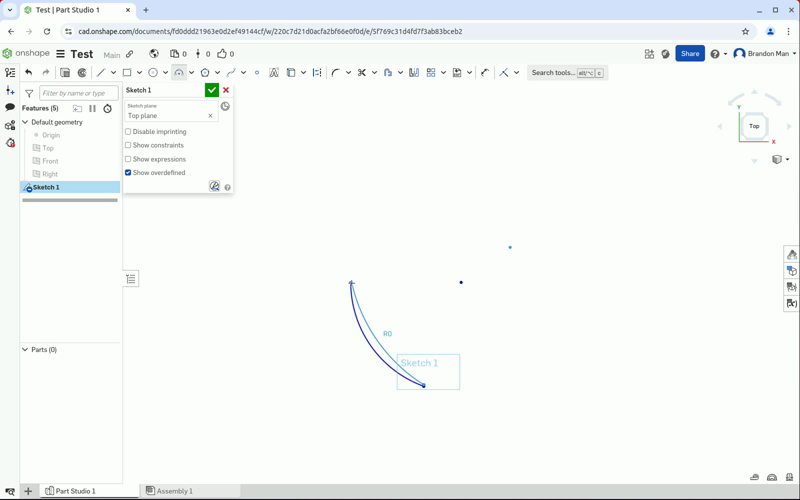
mouse_move(371, 345)
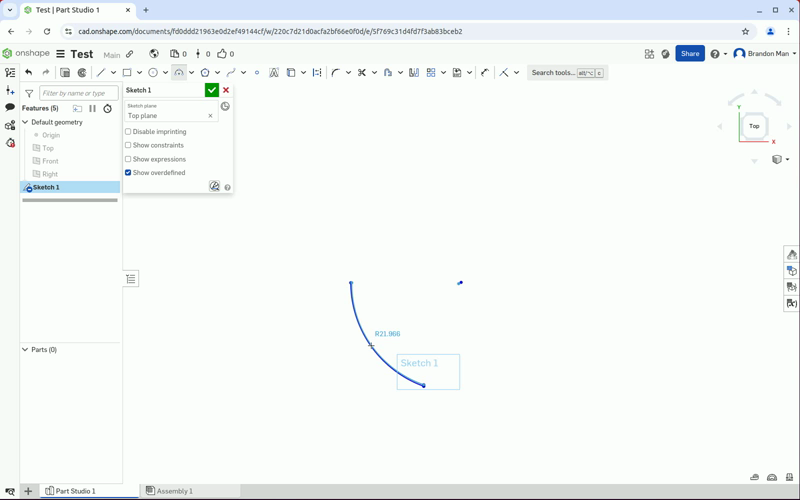
scroll(6)
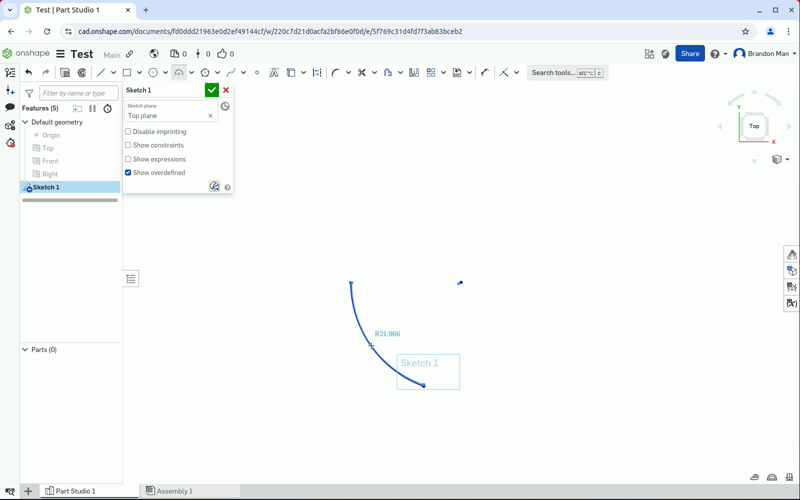
scroll(6)
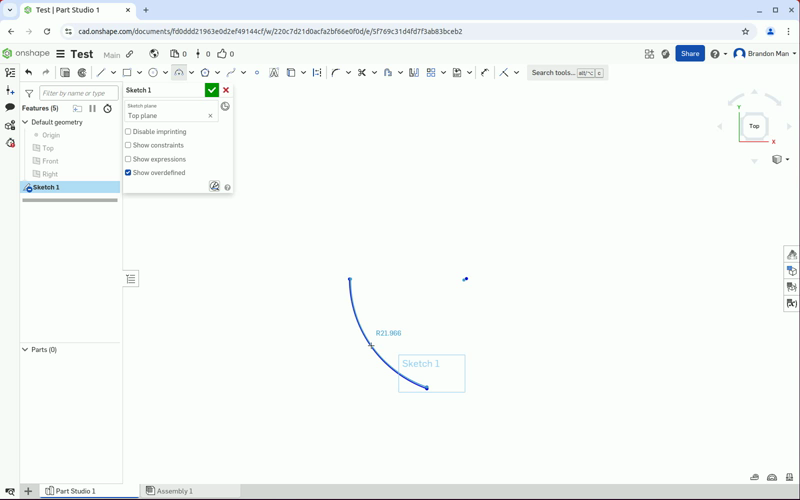
scroll(6)
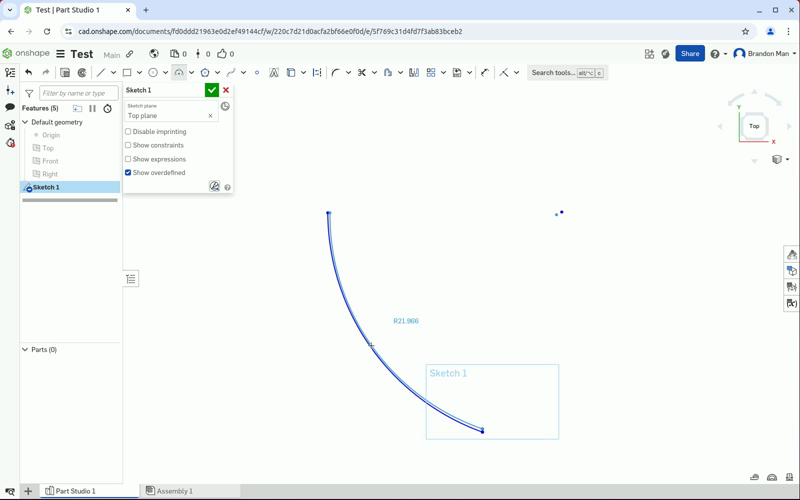
scroll(6)
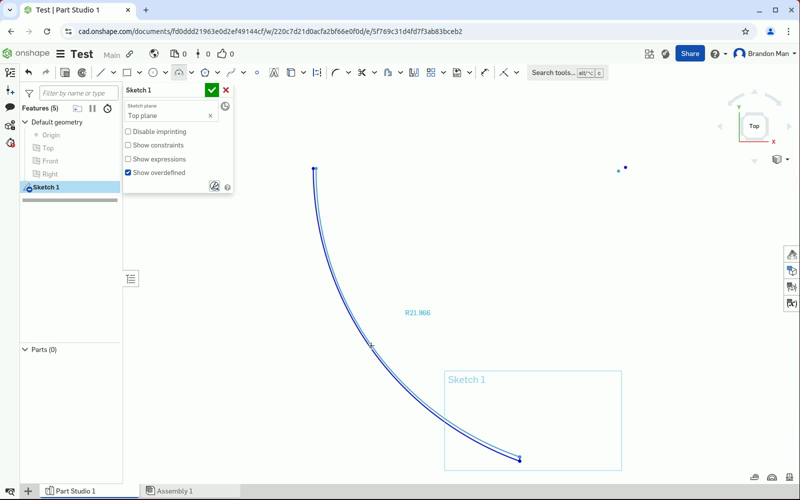
scroll(6)
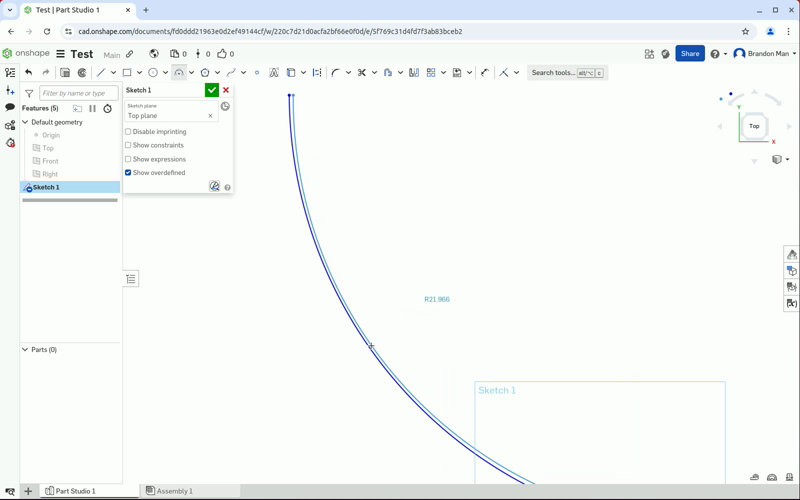
scroll(6)
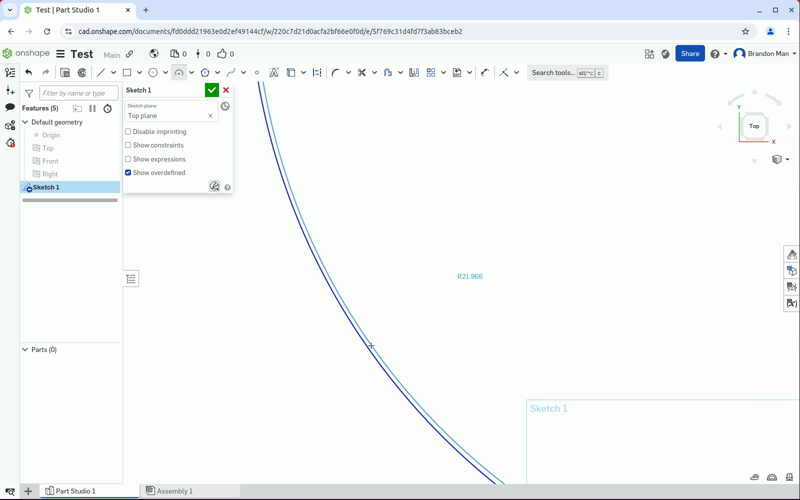
scroll(6)
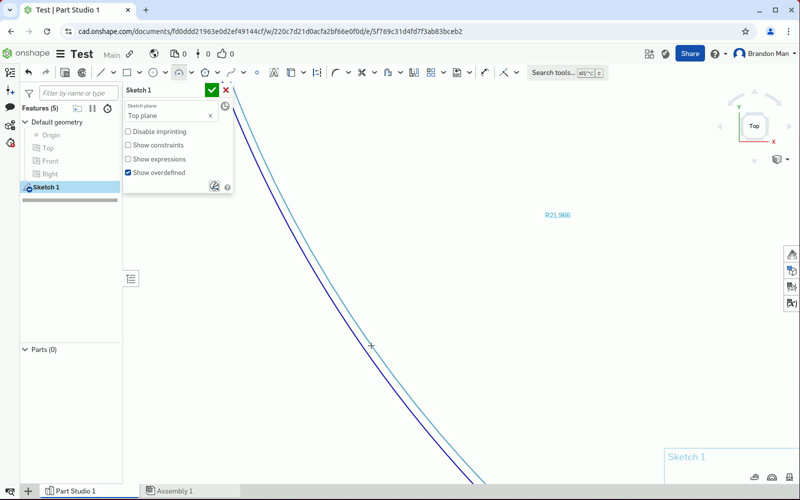
click(371, 345)
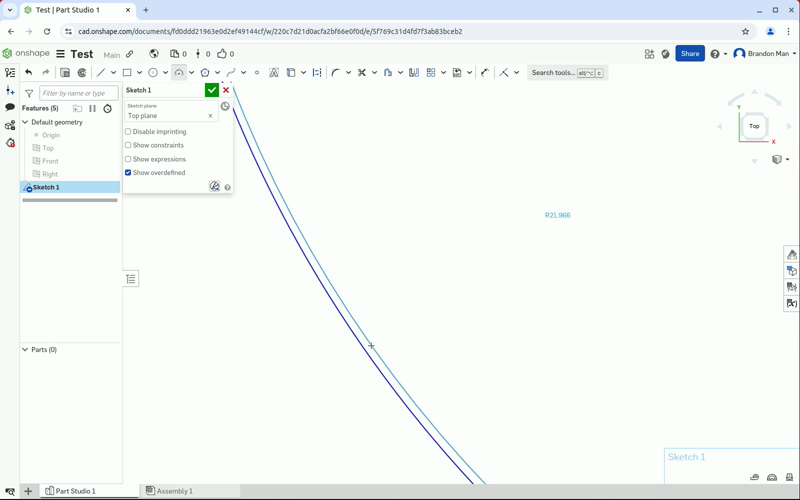
scroll(-6)
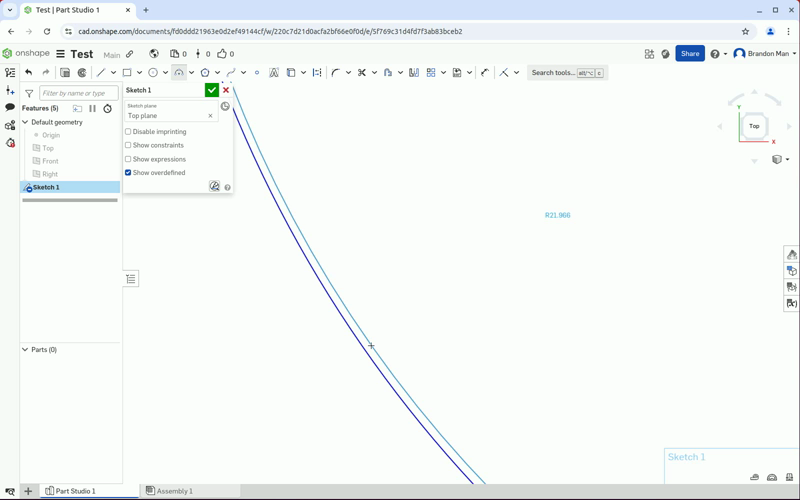
scroll(-6)
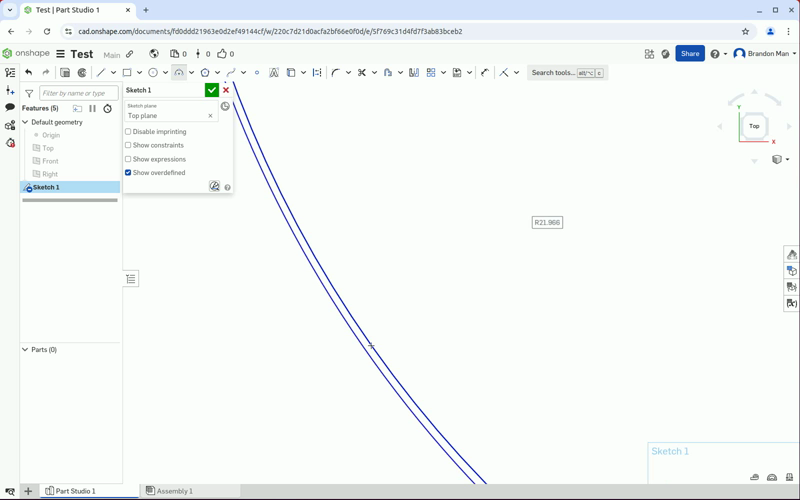
scroll(-6)
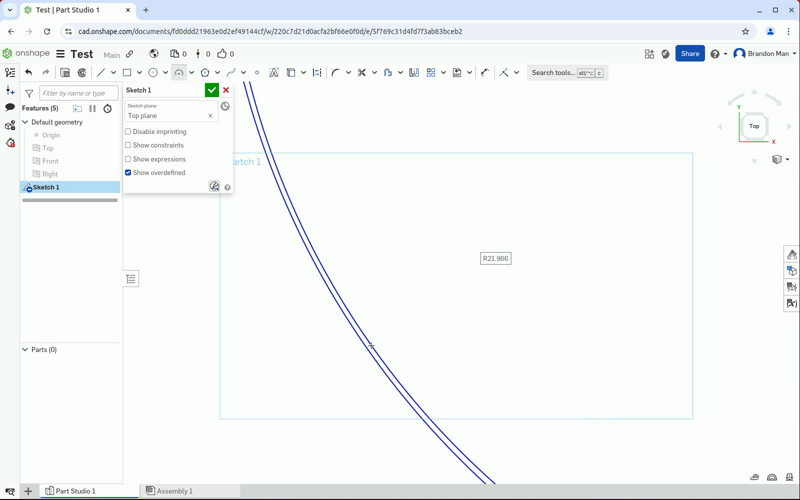
scroll(-6)
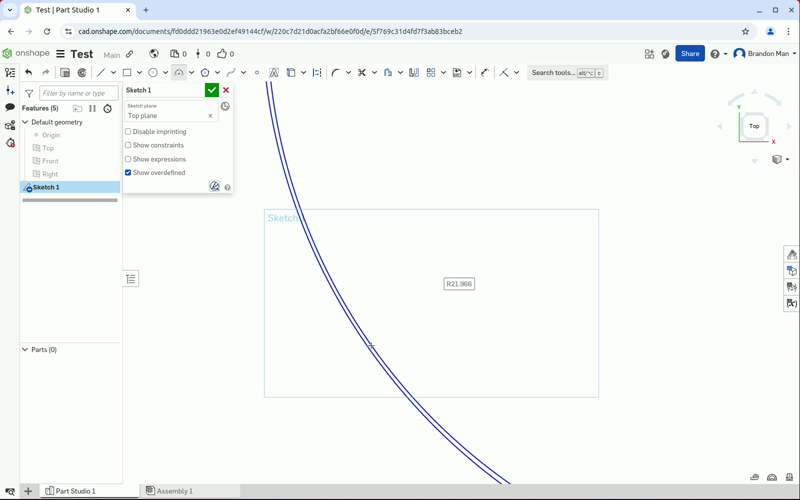
scroll(-6)
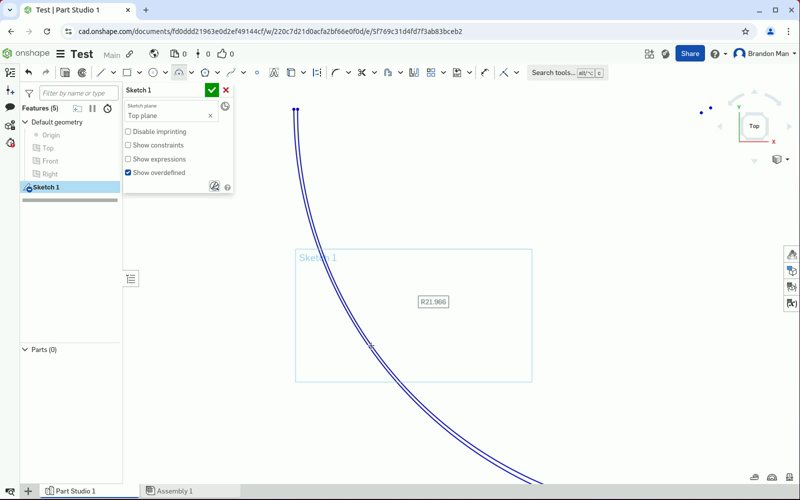
scroll(-6)
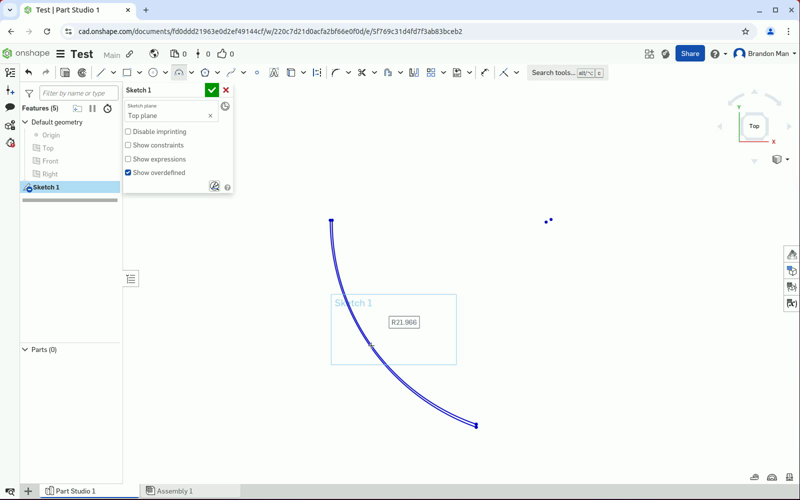
scroll(-6)
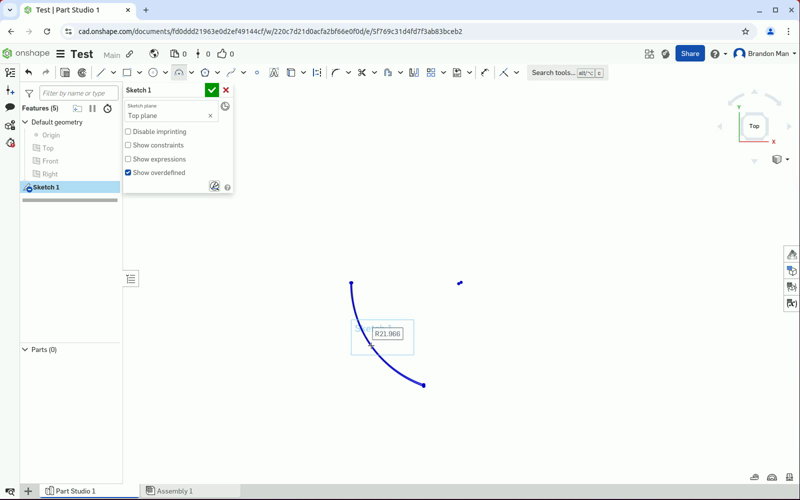
key_up(shift)
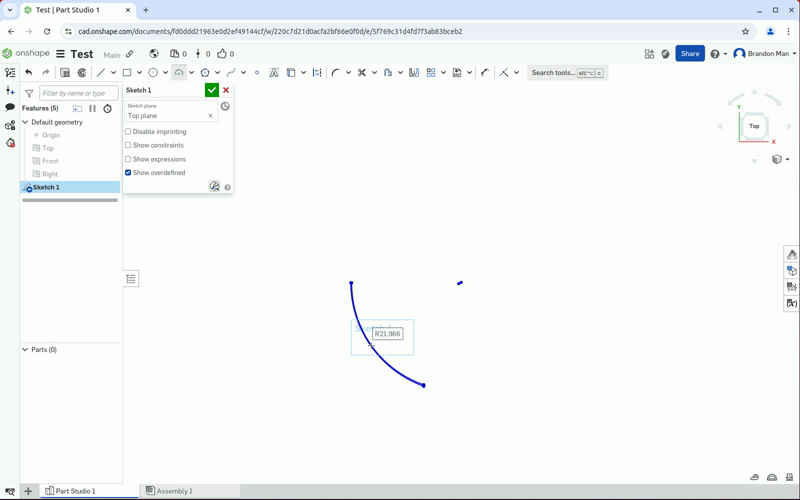
key(esc)
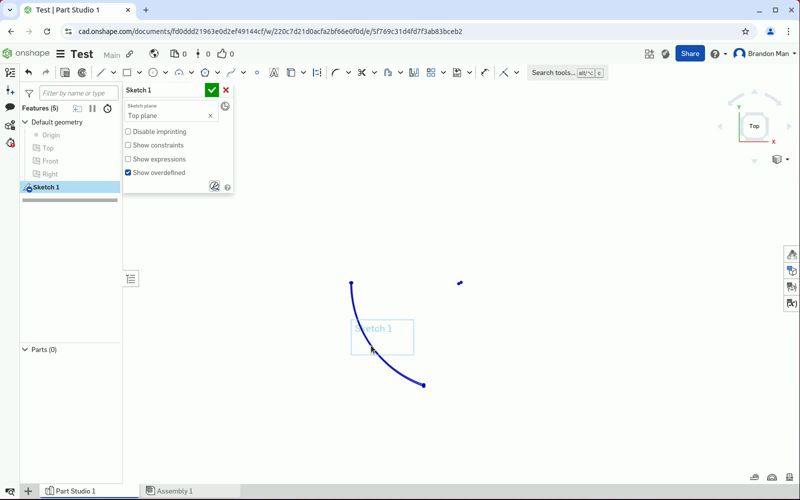
key(l)
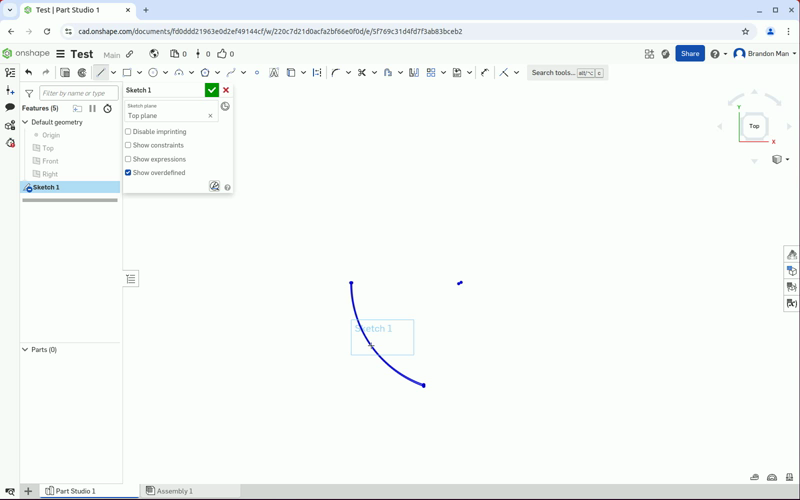
mouse_move(351, 282)
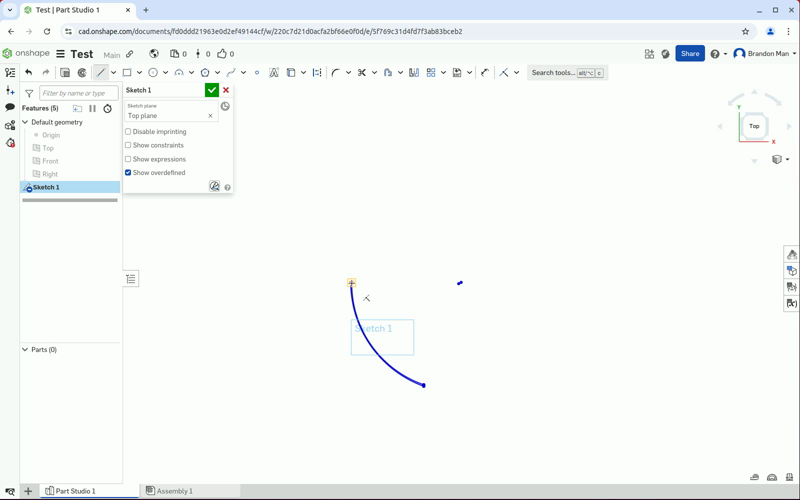
scroll(6)
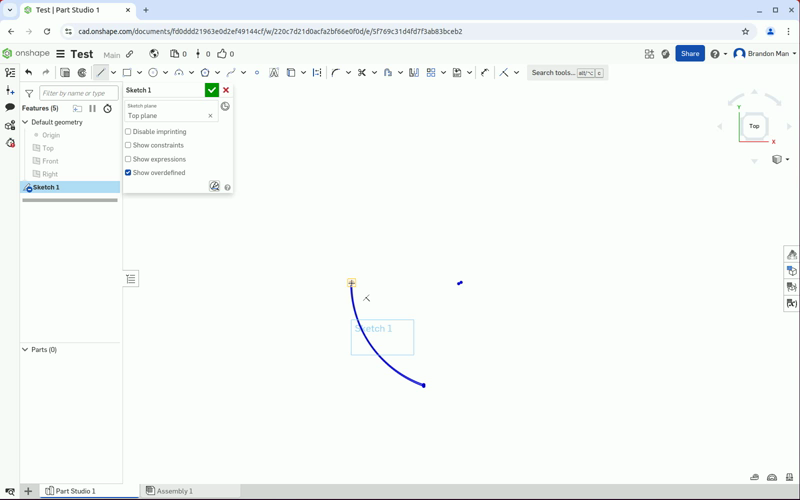
scroll(6)
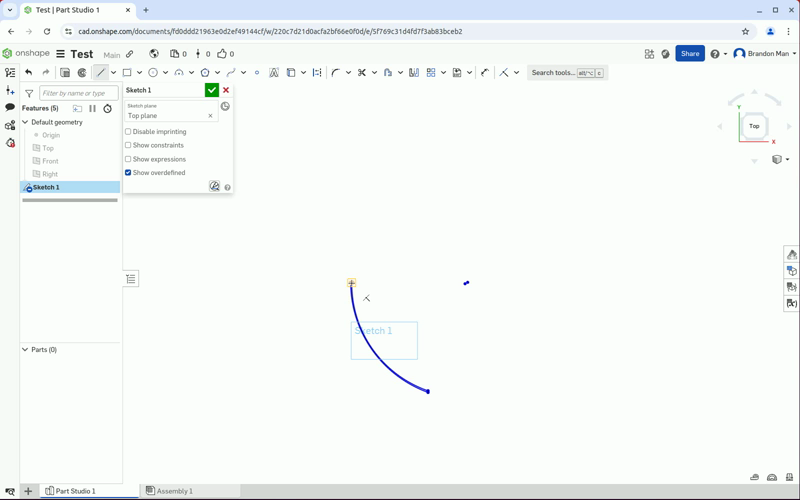
scroll(6)
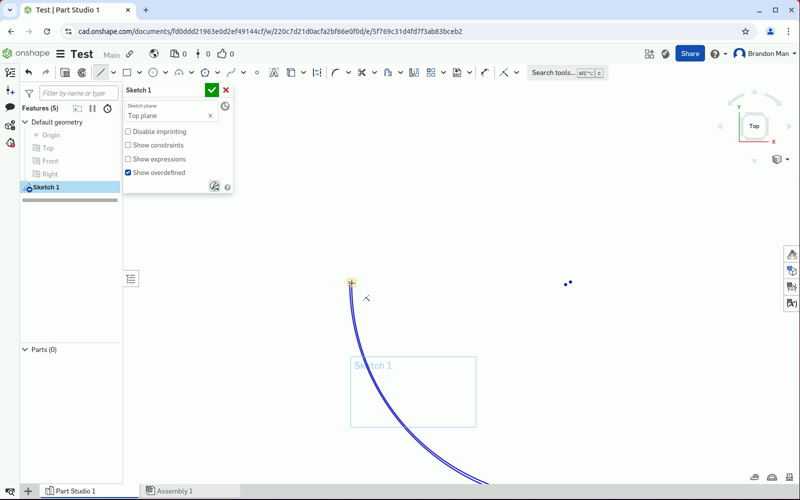
scroll(6)
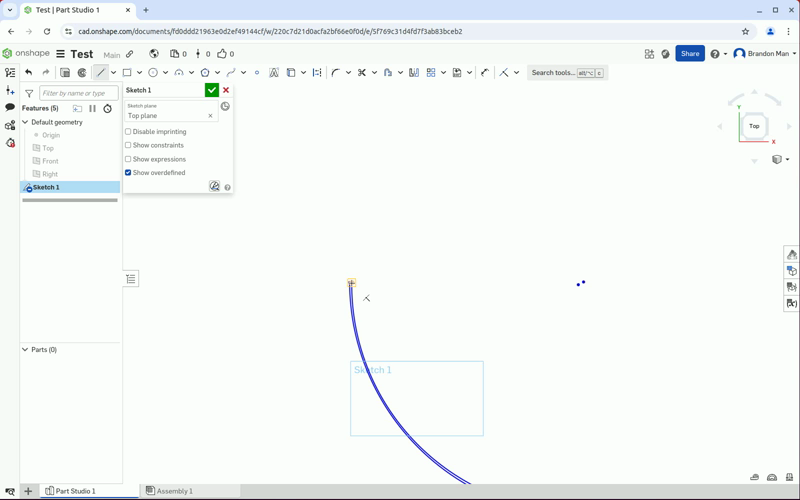
scroll(6)
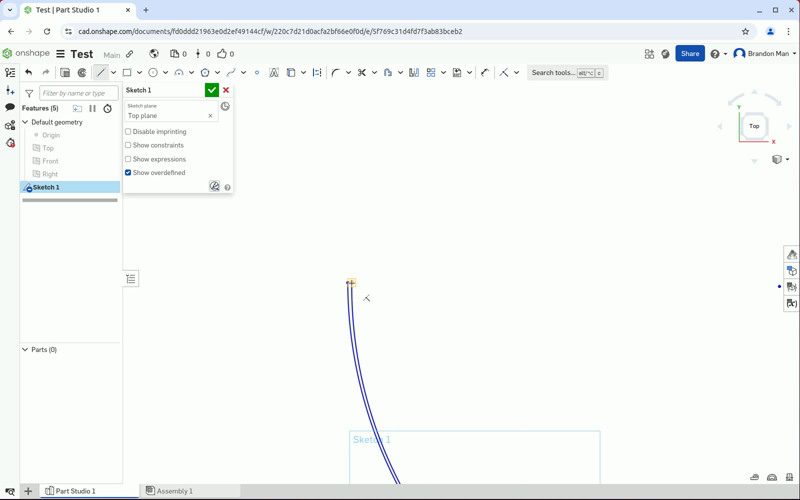
scroll(6)
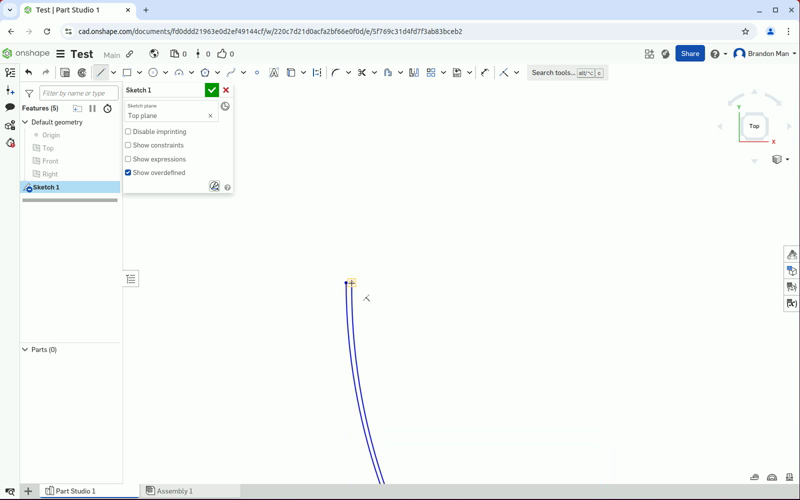
scroll(6)
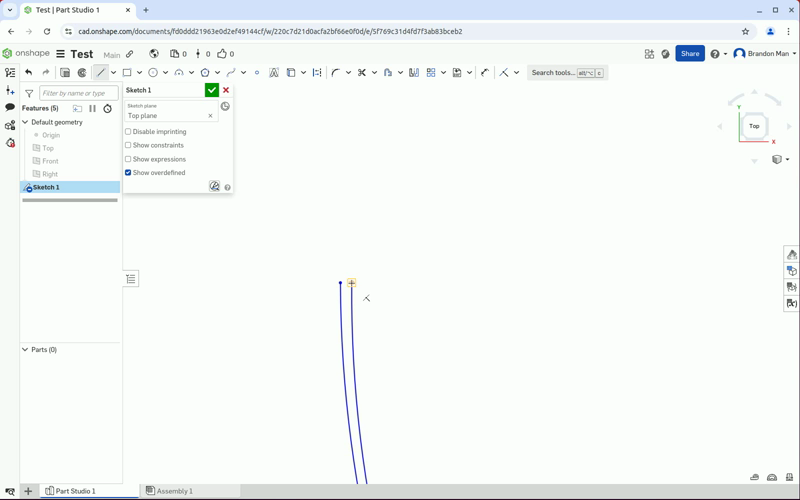
click(351, 282)
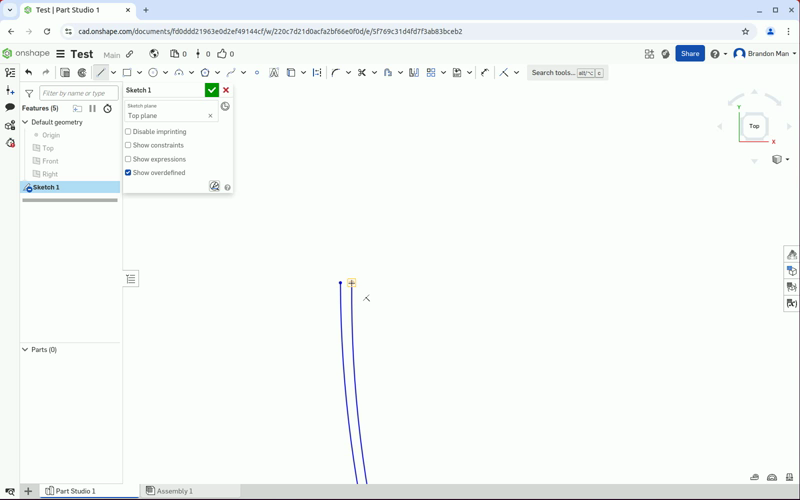
scroll(-6)
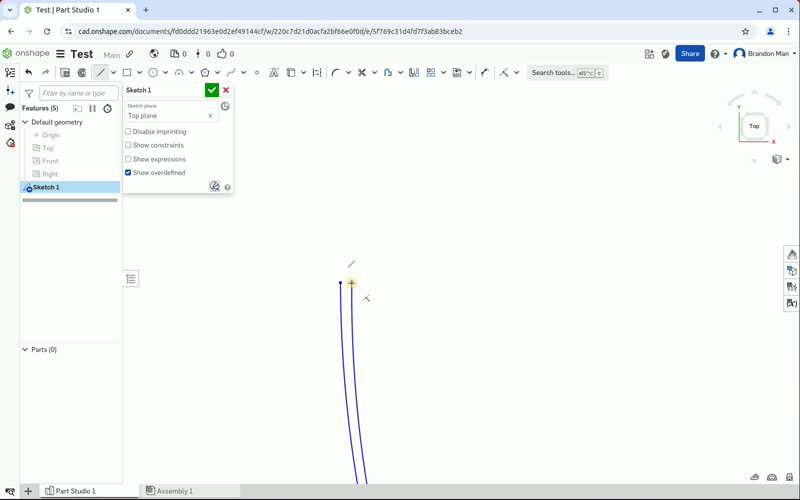
scroll(-6)
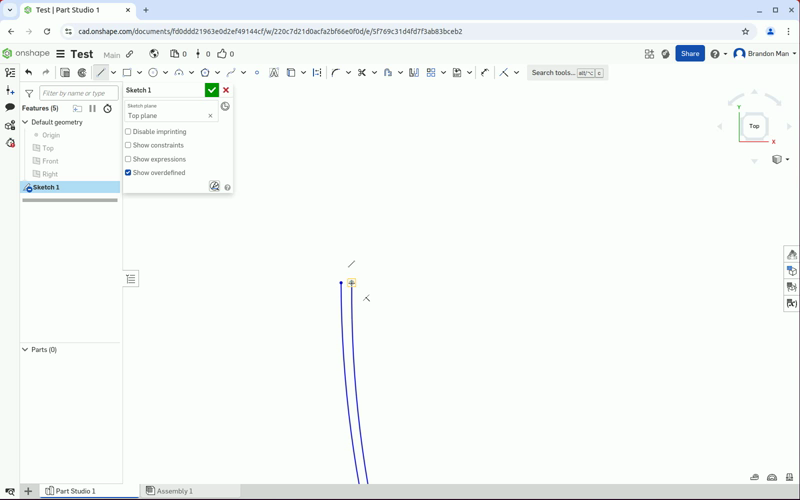
scroll(-6)
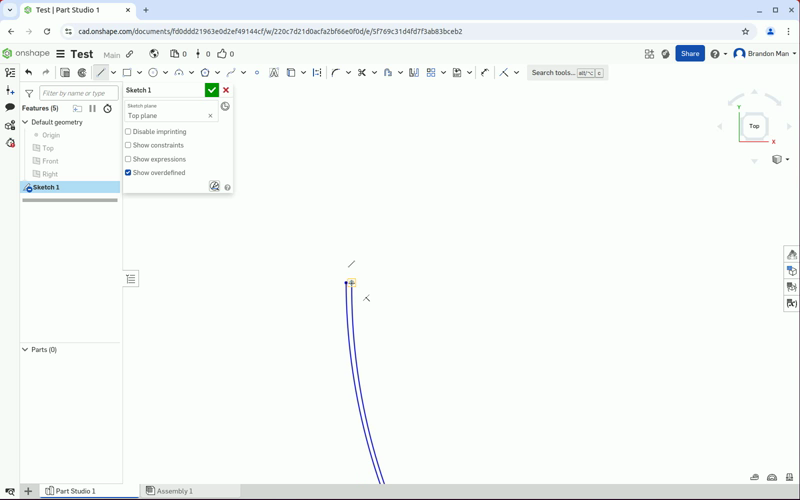
scroll(-6)
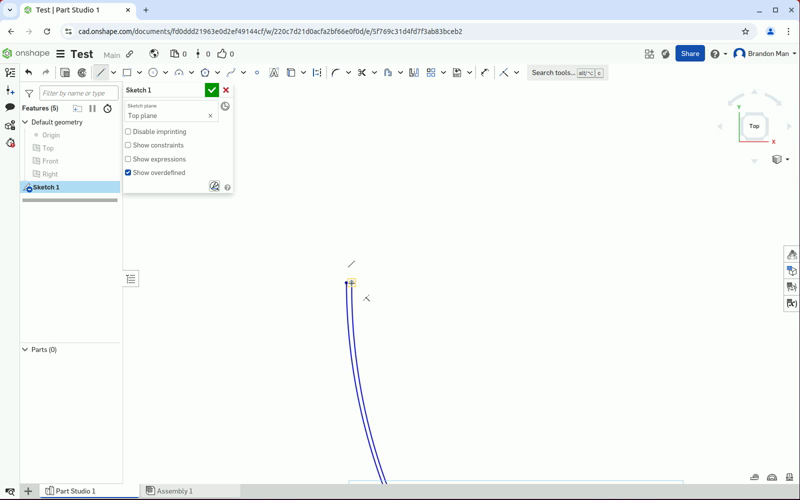
scroll(-6)
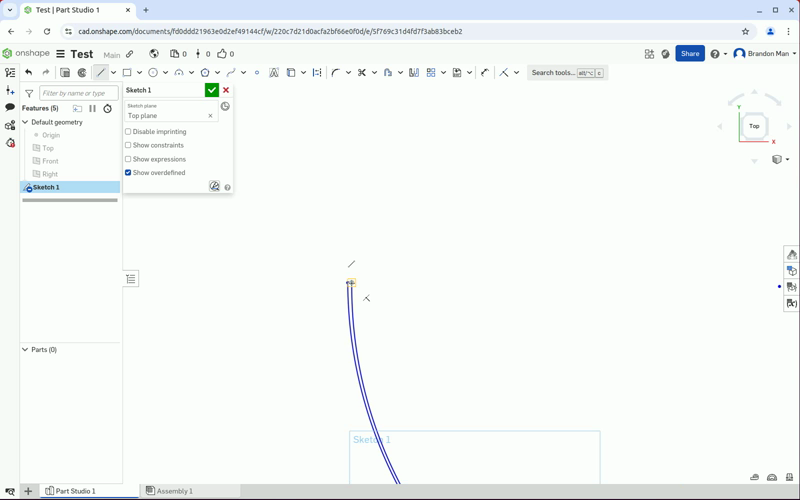
scroll(-6)
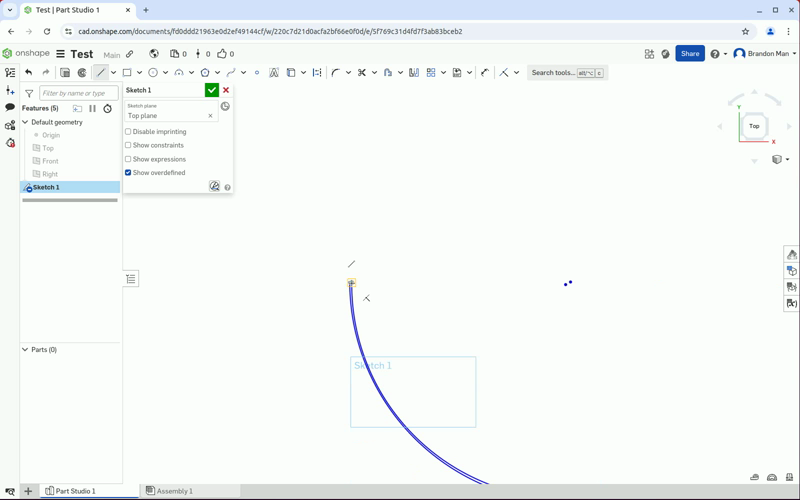
scroll(-6)
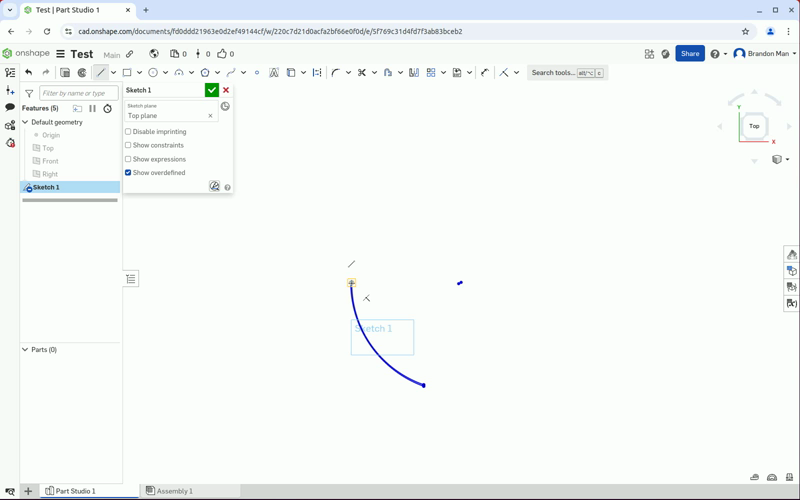
mouse_move(381, 282)
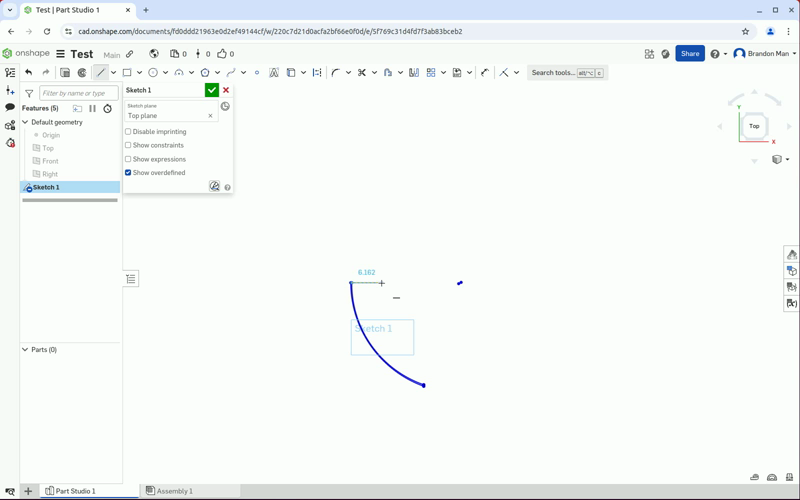
key_down(shift)
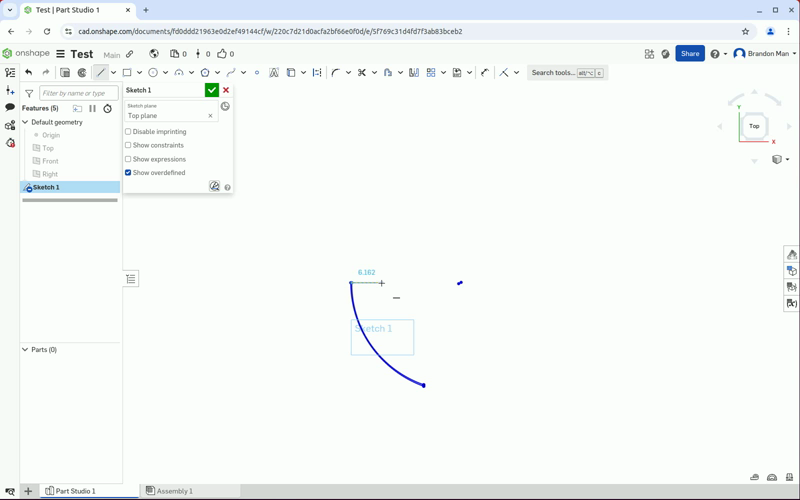
mouse_move(350, 282)
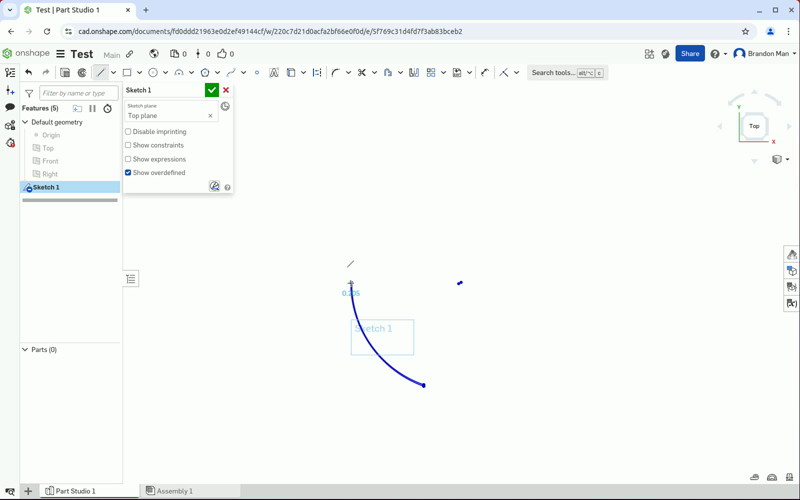
scroll(6)
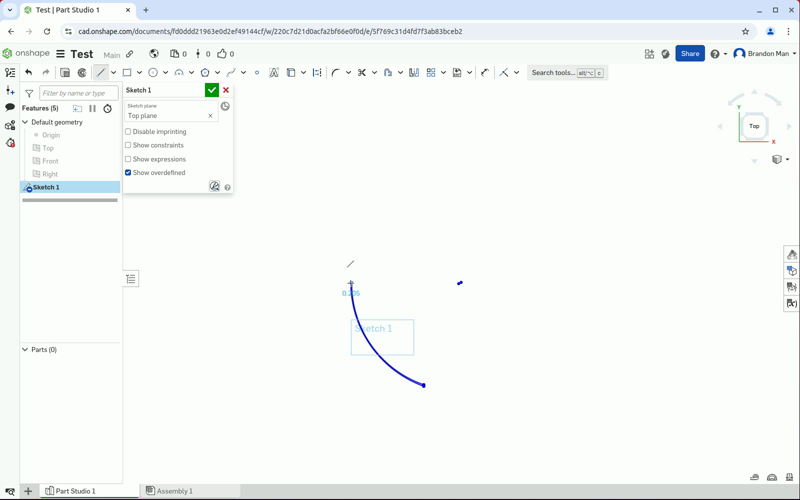
scroll(6)
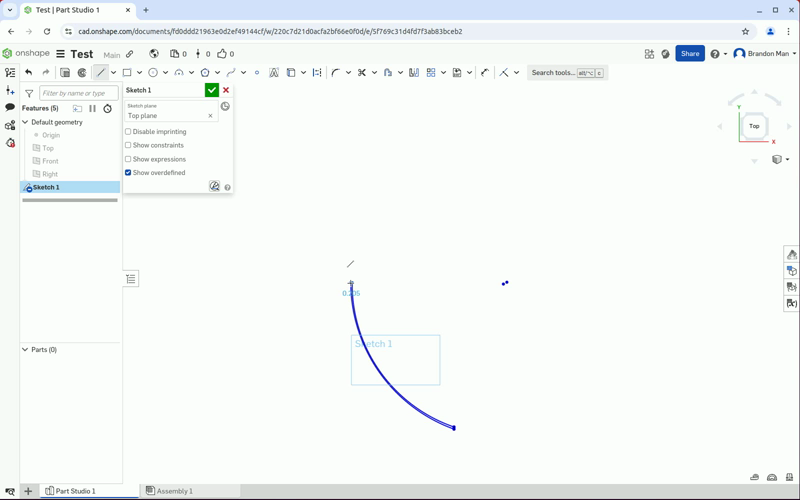
scroll(6)
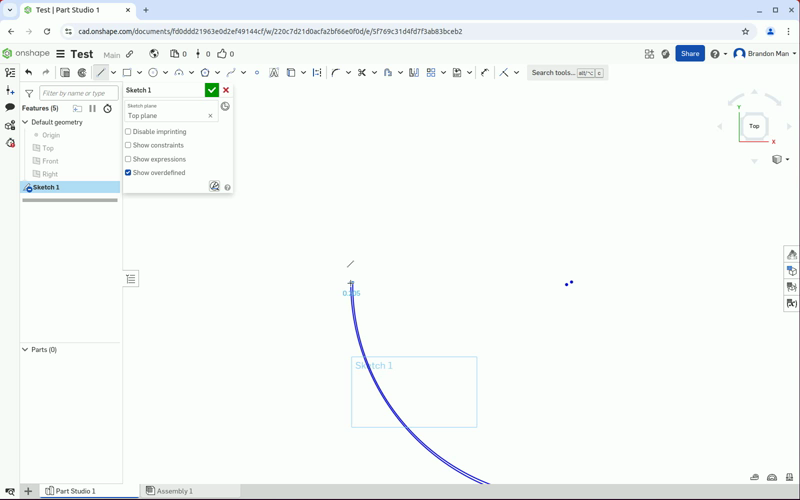
scroll(6)
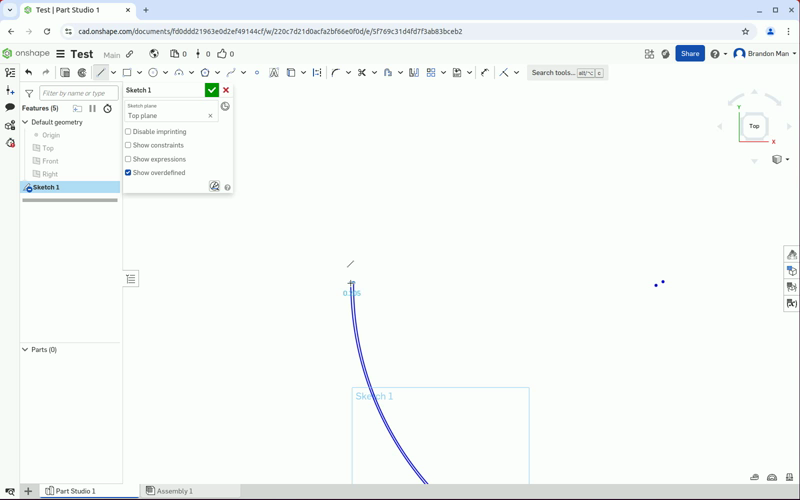
scroll(6)
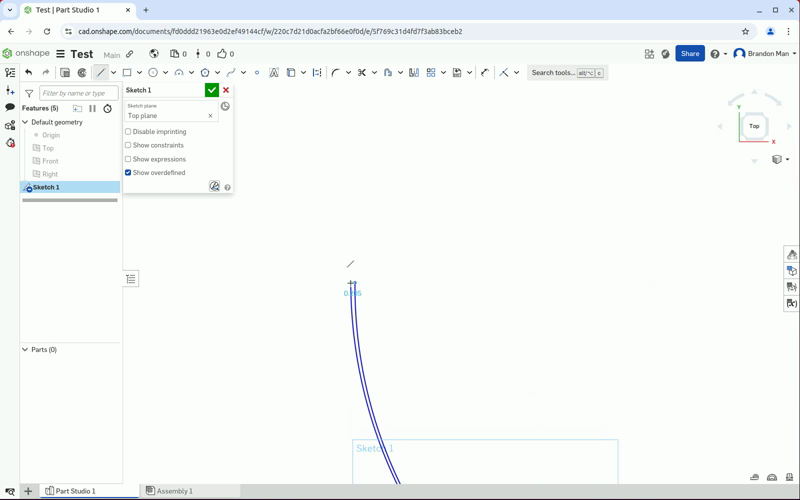
scroll(6)
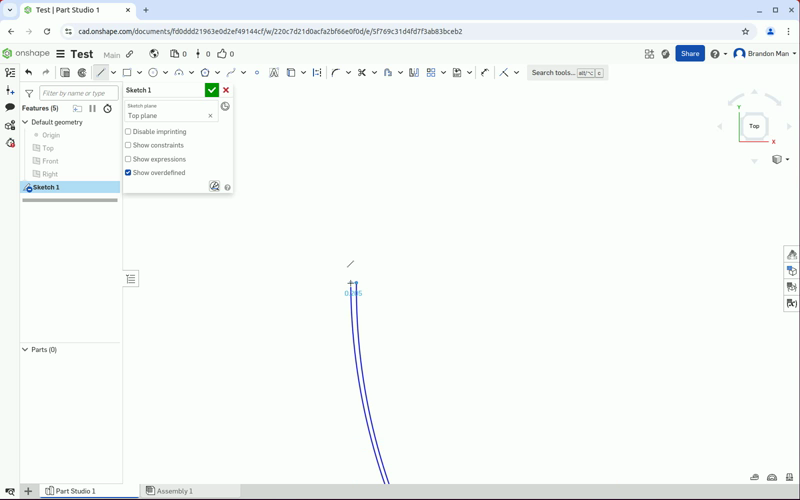
scroll(6)
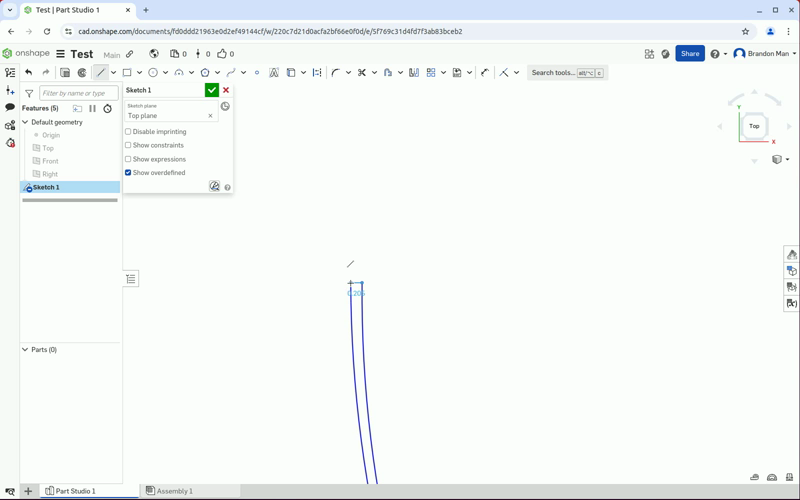
key_up(shift)
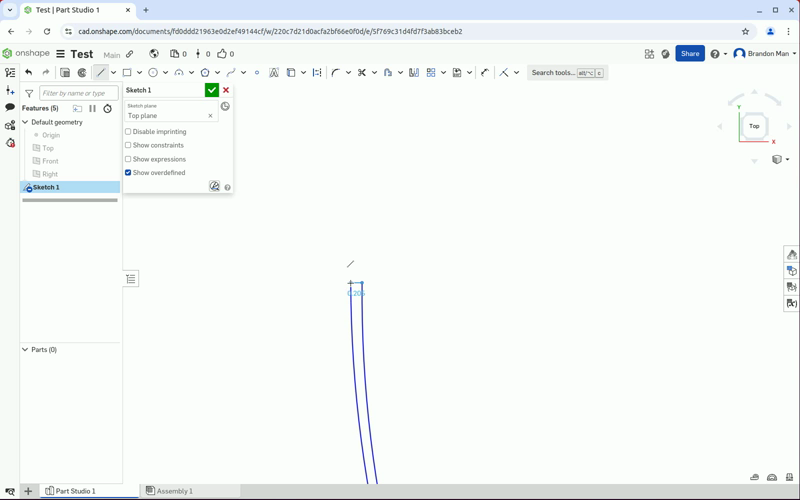
click(350, 282)
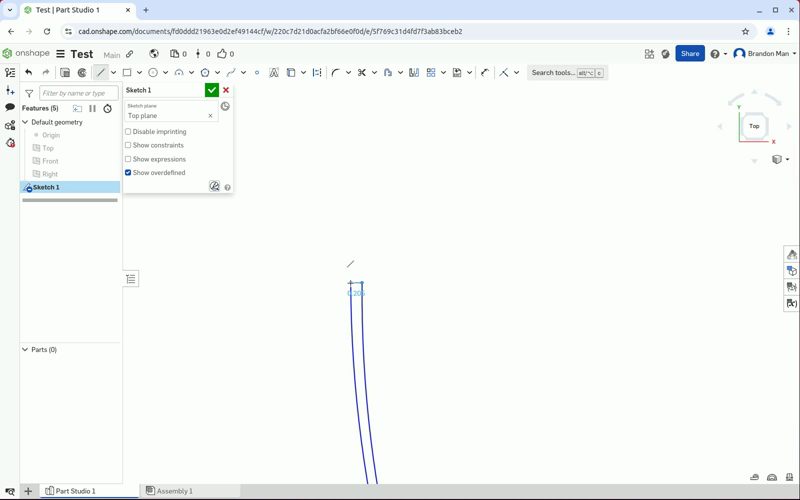
scroll(-6)
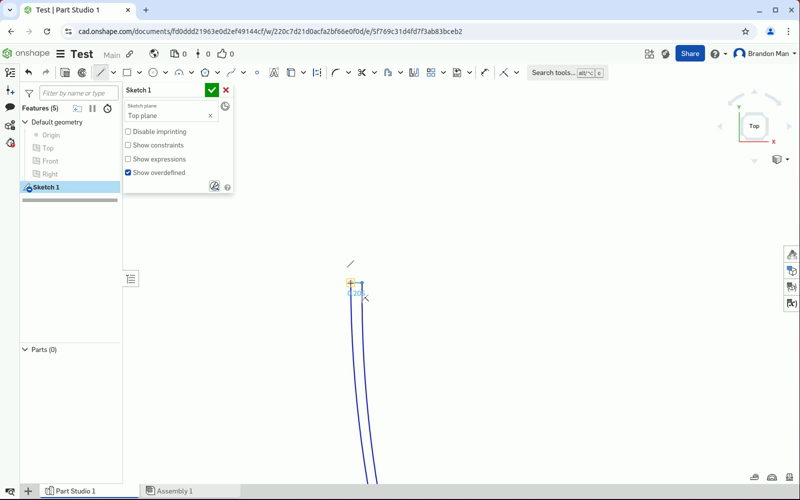
scroll(-6)
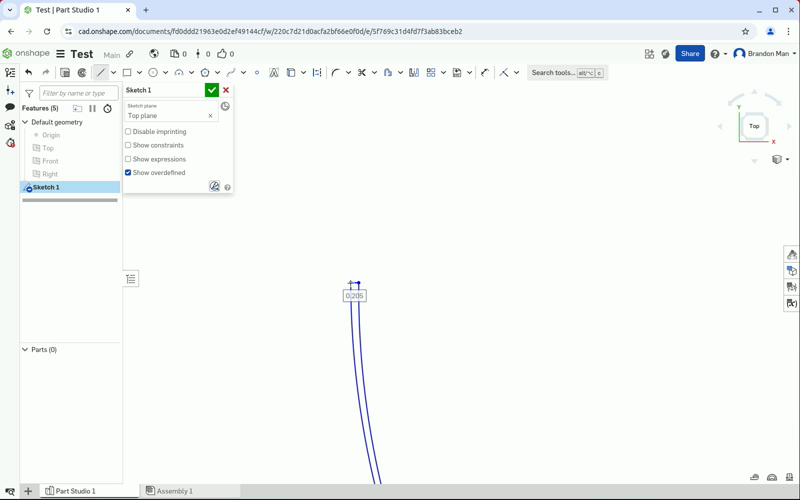
scroll(-6)
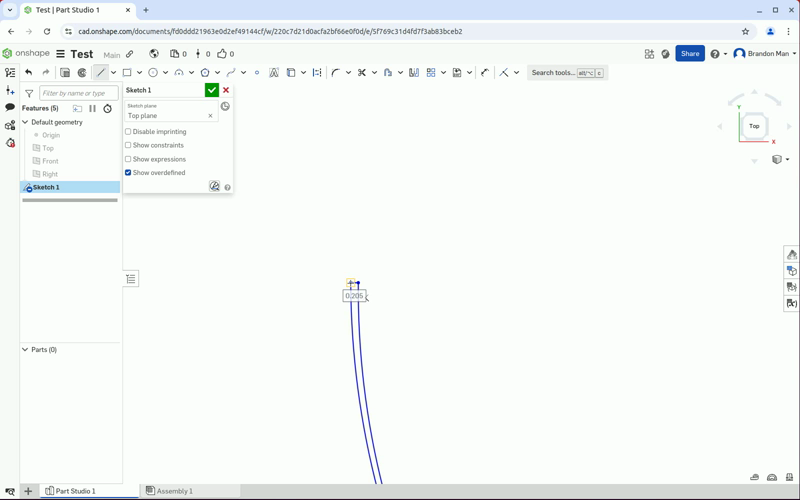
scroll(-6)
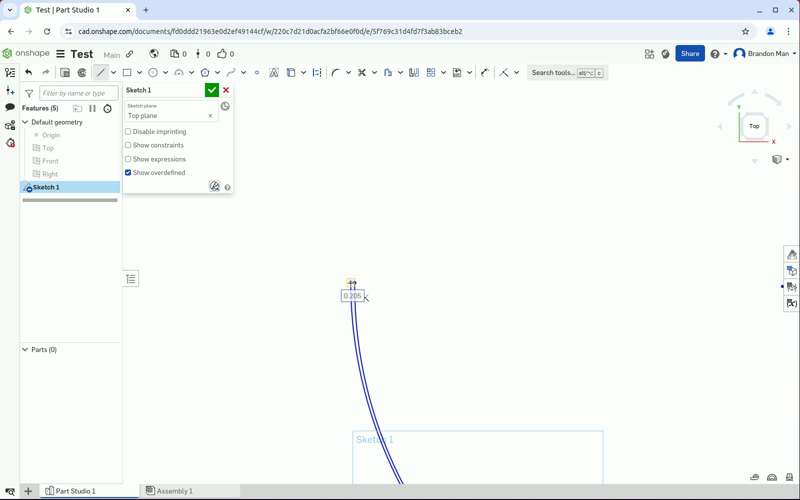
scroll(-6)
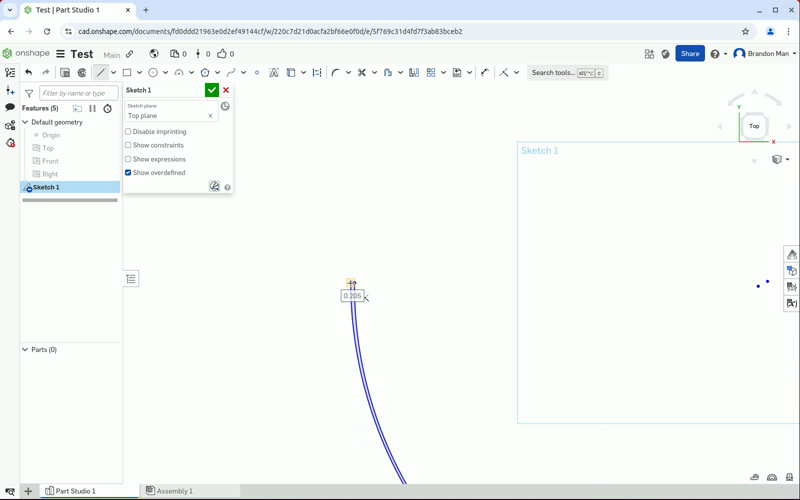
scroll(-6)
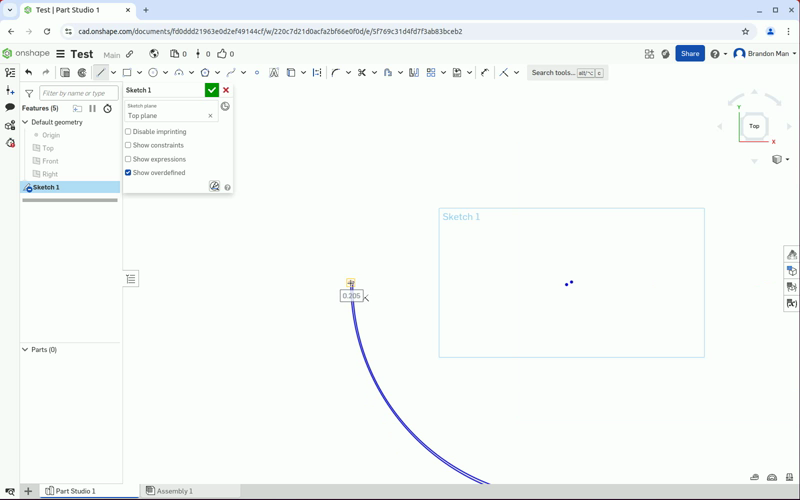
scroll(-6)
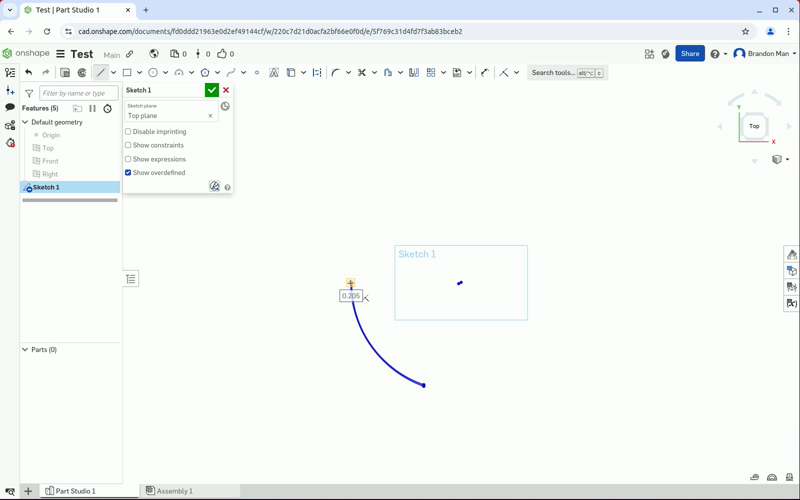
key(esc)
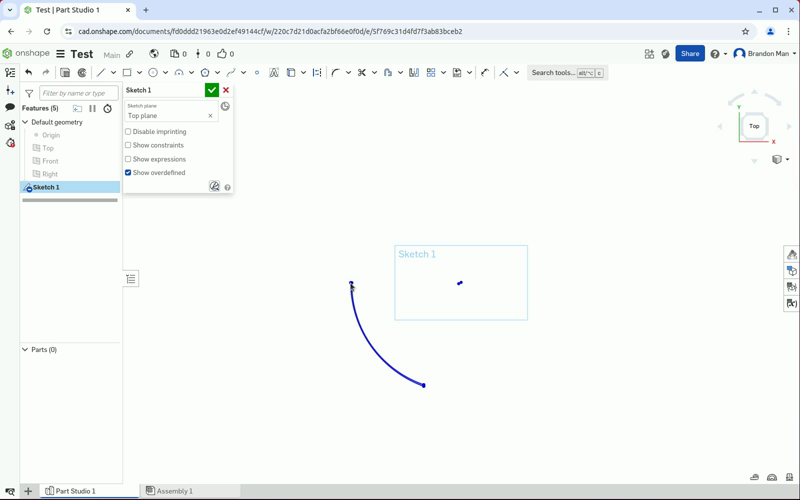
mouse_move(389, 366)
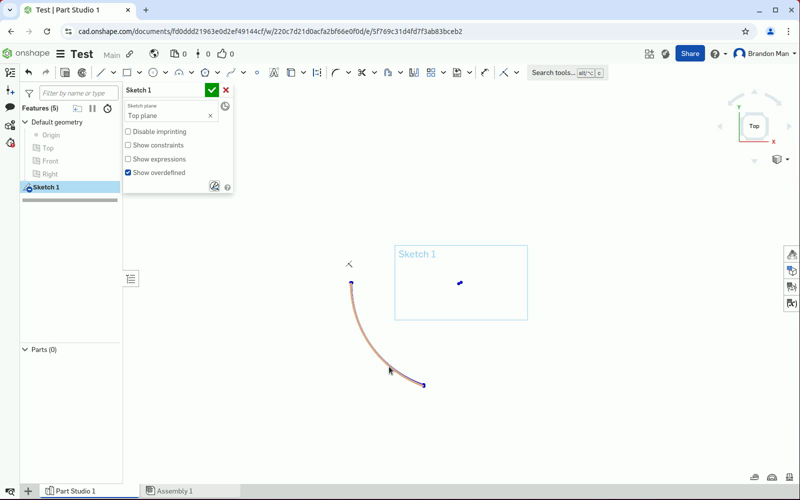
scroll(6)
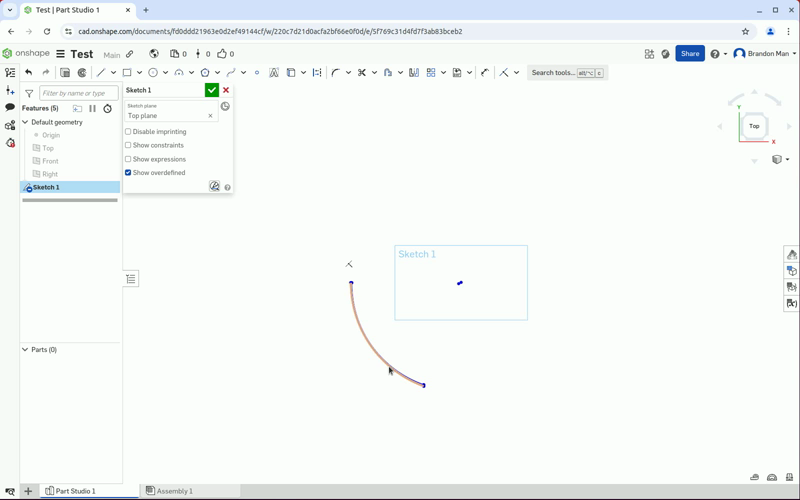
scroll(6)
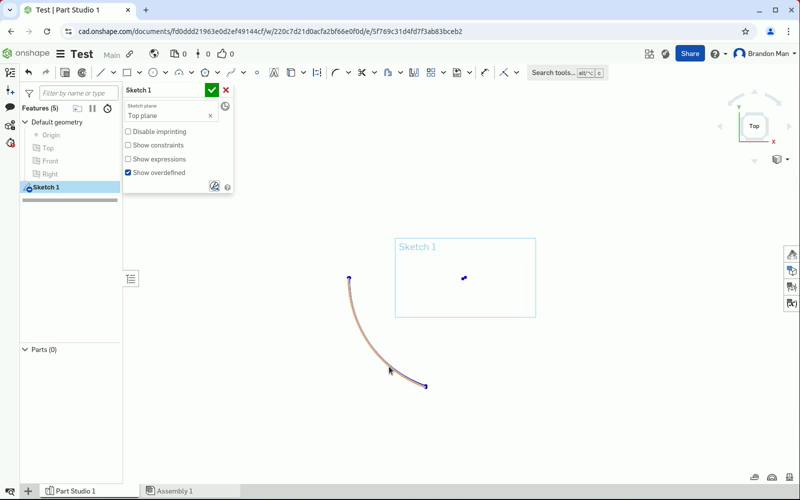
scroll(6)
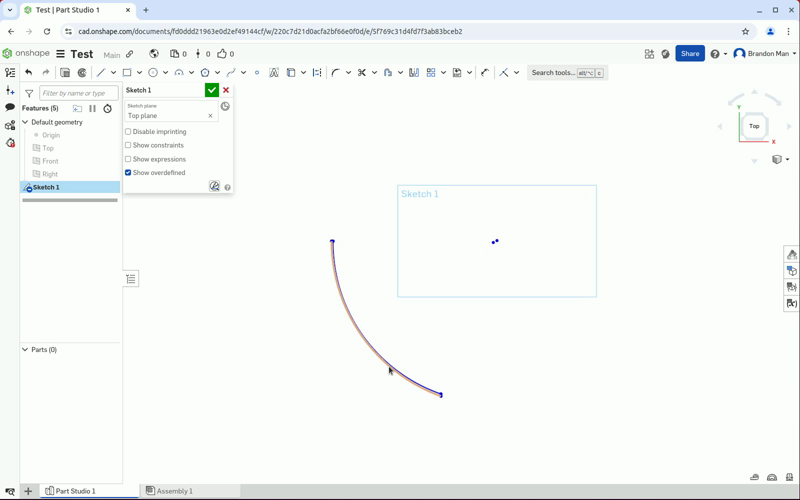
scroll(6)
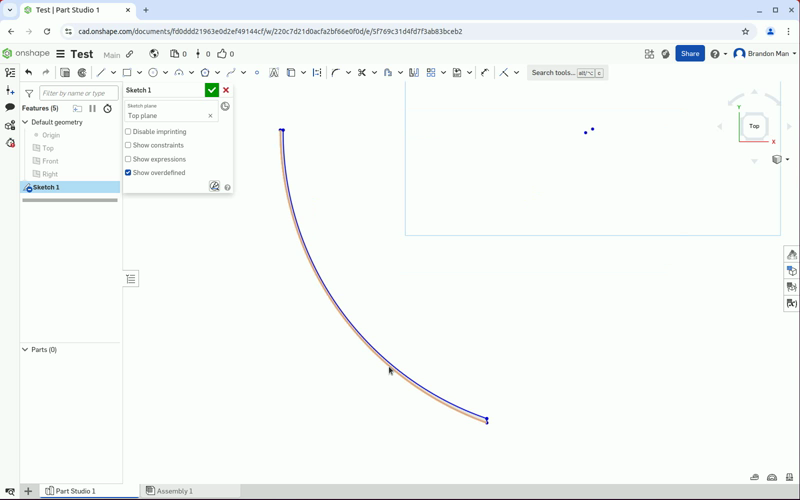
scroll(6)
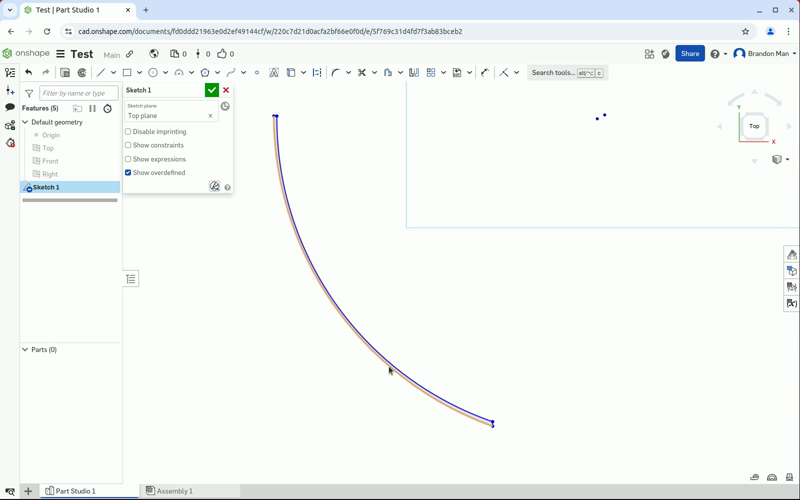
scroll(6)
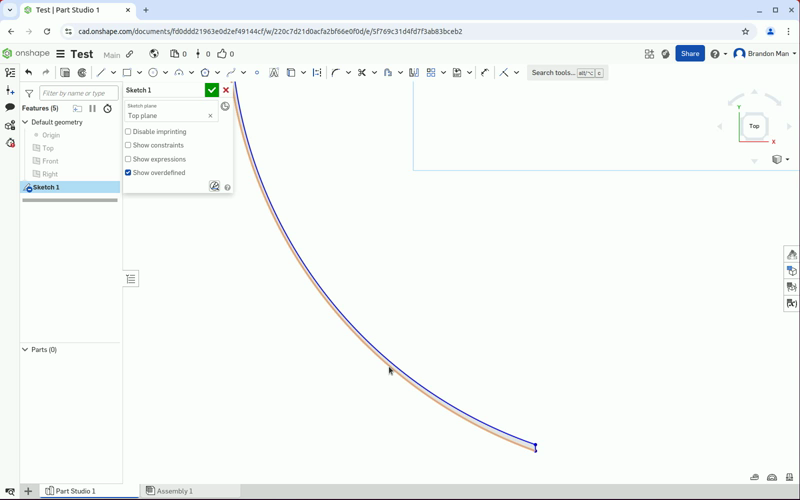
scroll(6)
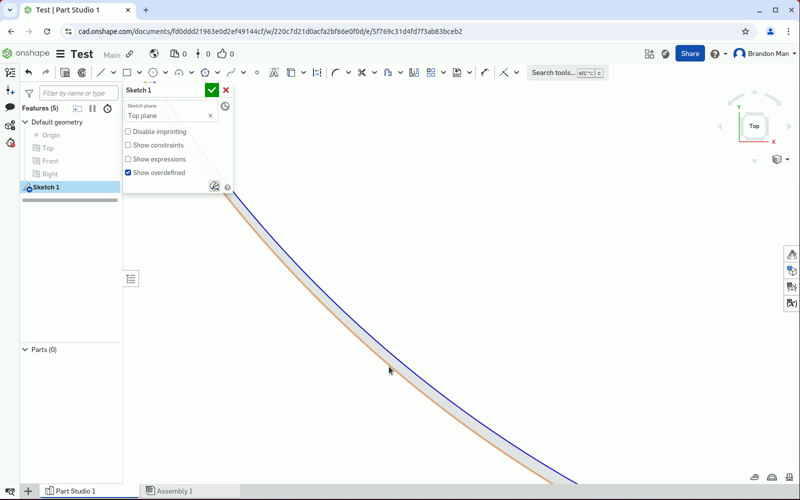
click(389, 366)
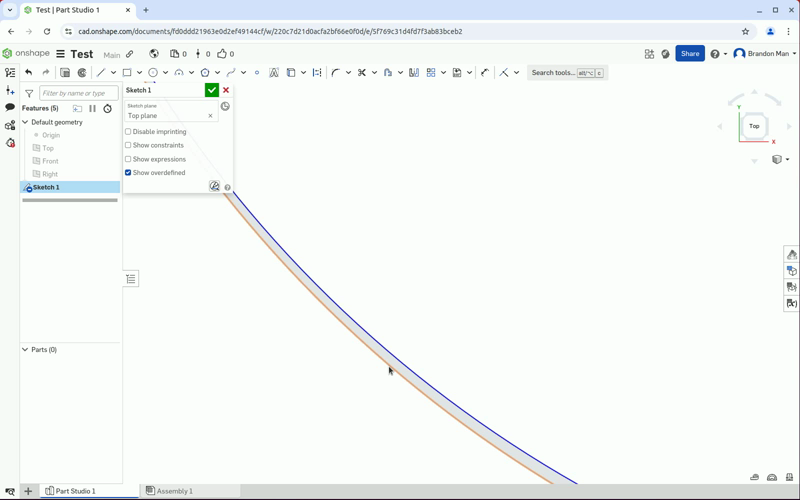
scroll(-6)
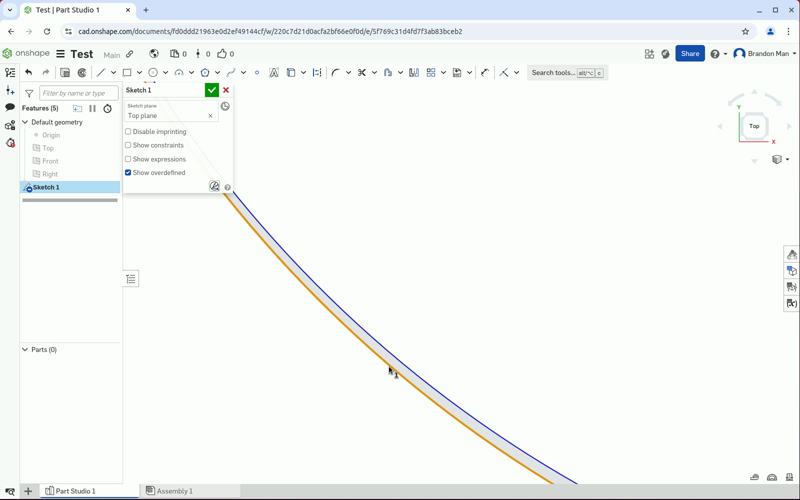
scroll(-6)
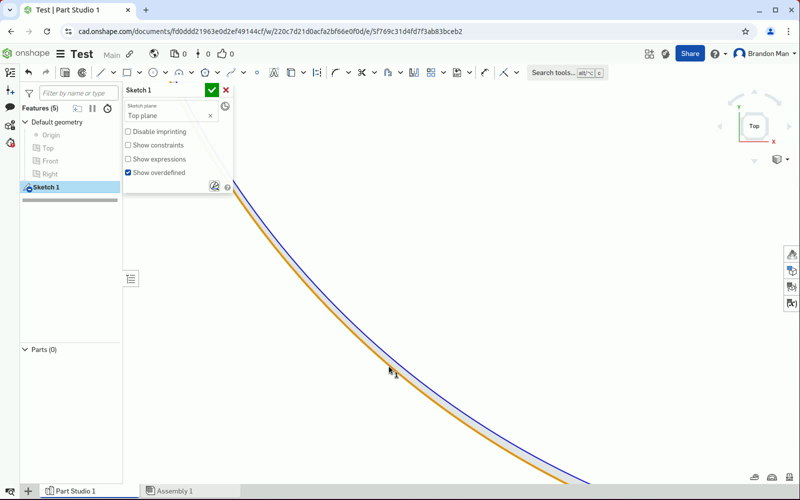
scroll(-6)
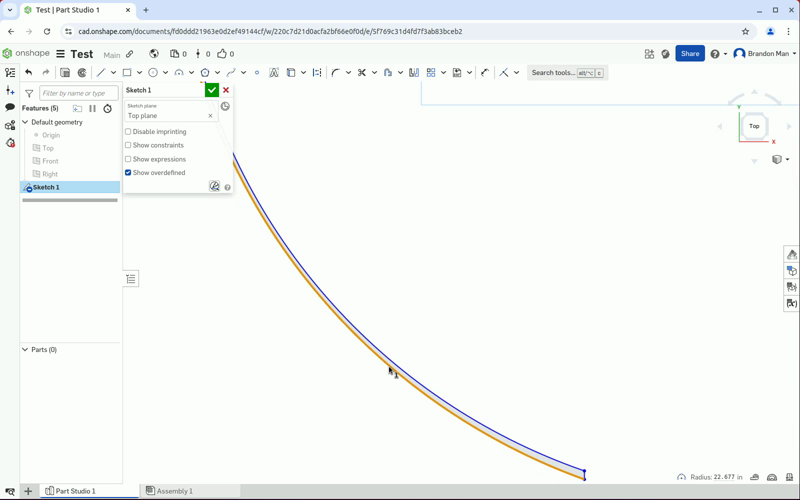
scroll(-6)
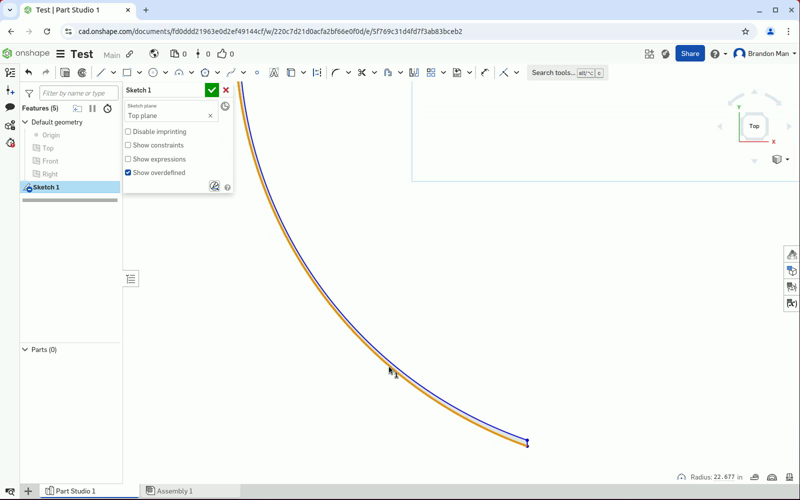
scroll(-6)
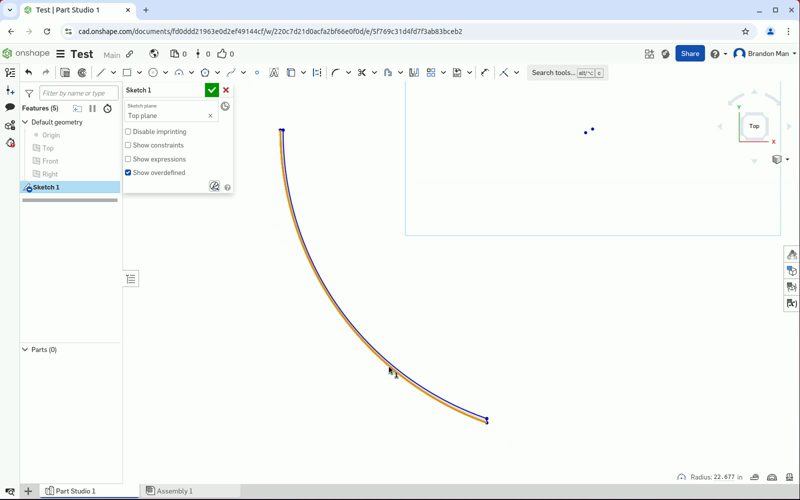
scroll(-6)
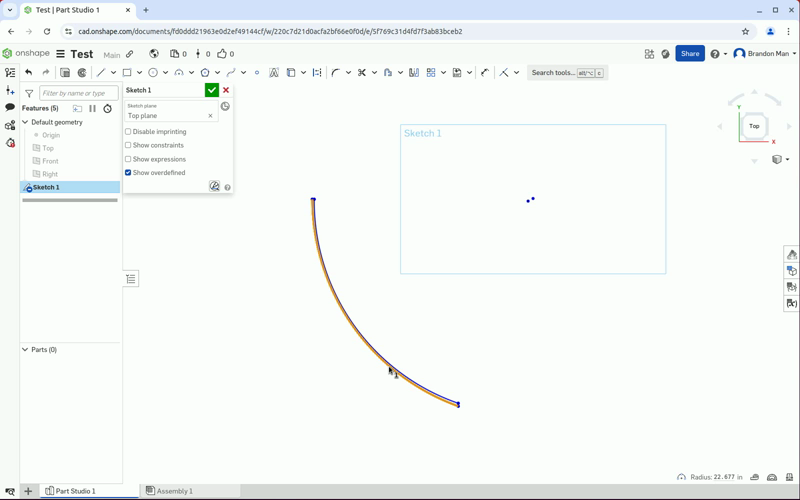
scroll(-6)
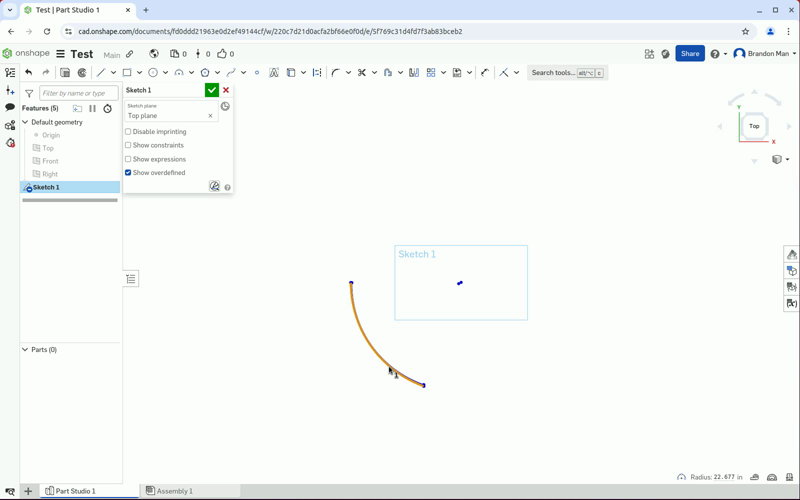
mouse_move(73, 352)
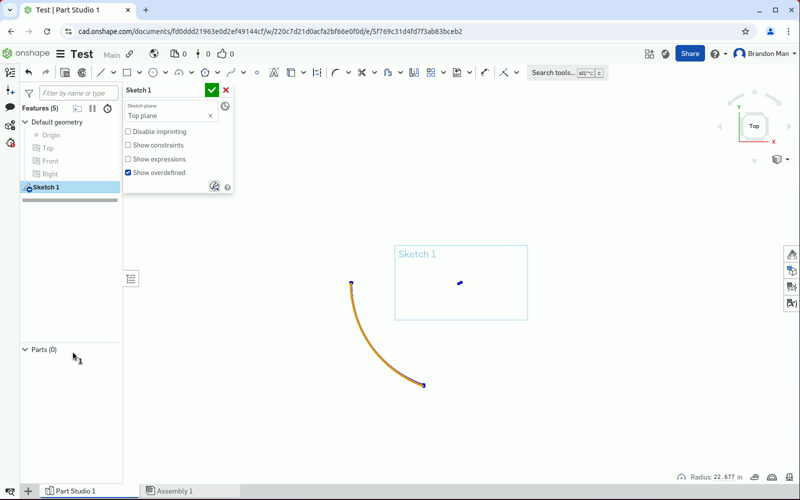
key(shift+y)
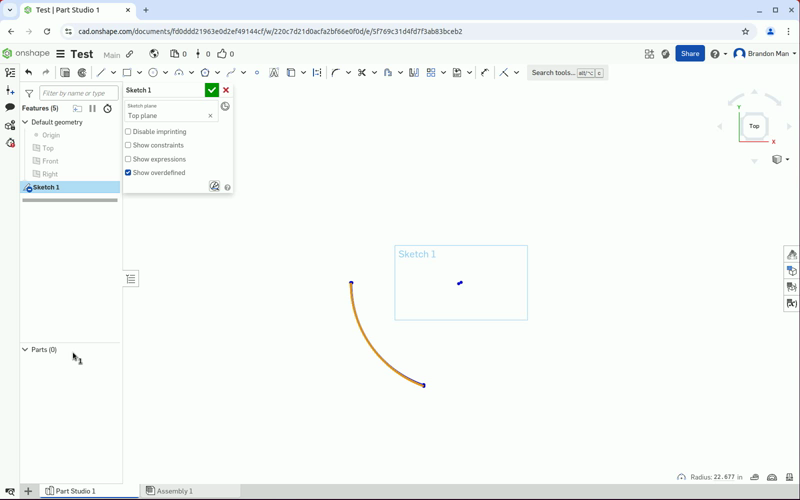
key(shift+e)
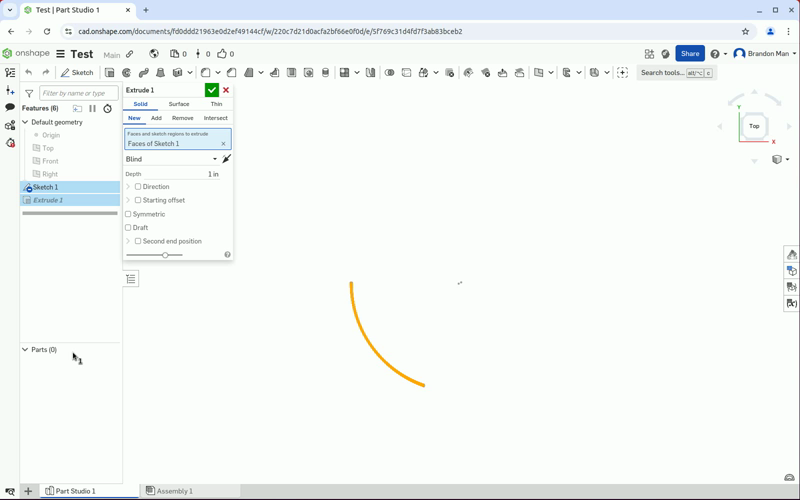
mouse_move(143, 106)
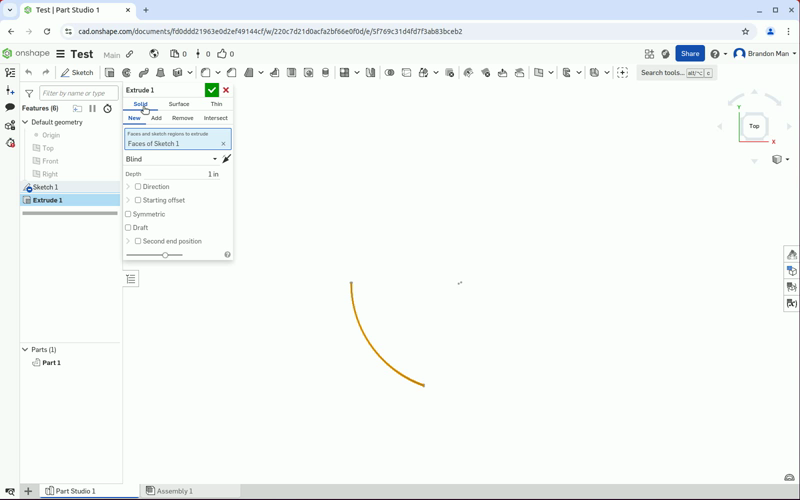
click(143, 106)
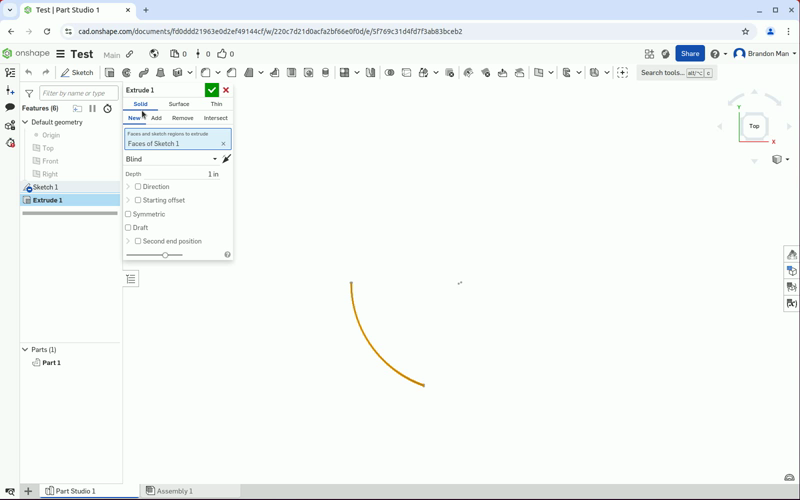
mouse_move(137, 120)
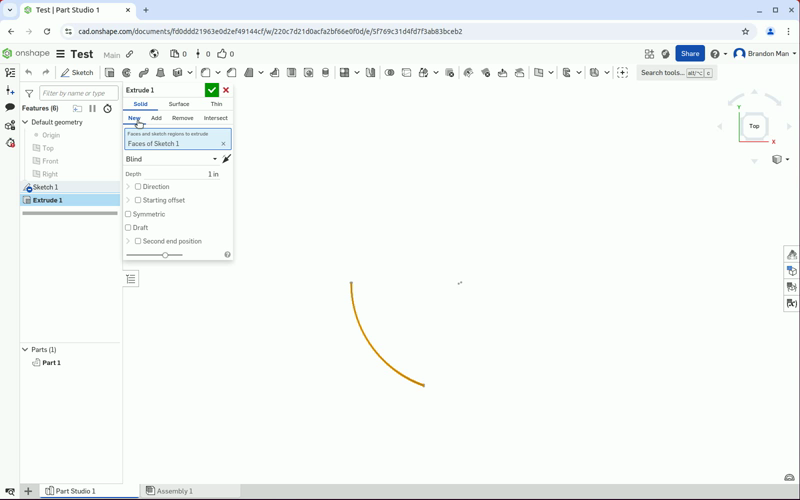
click(137, 120)
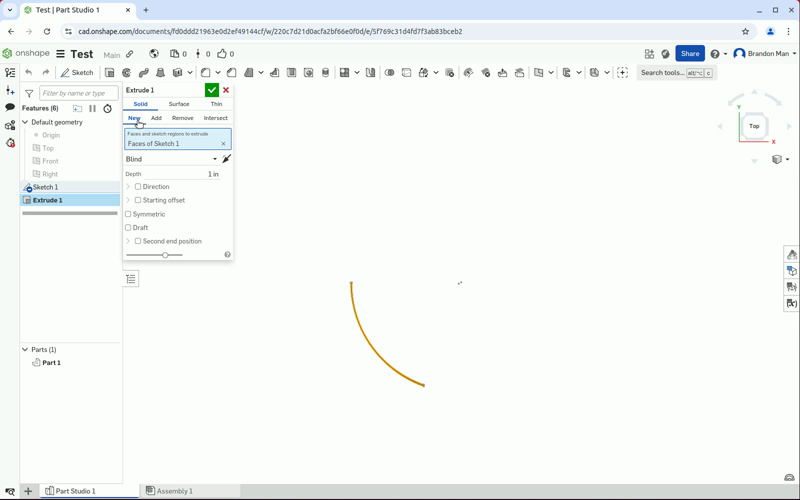
key(tab, 4)
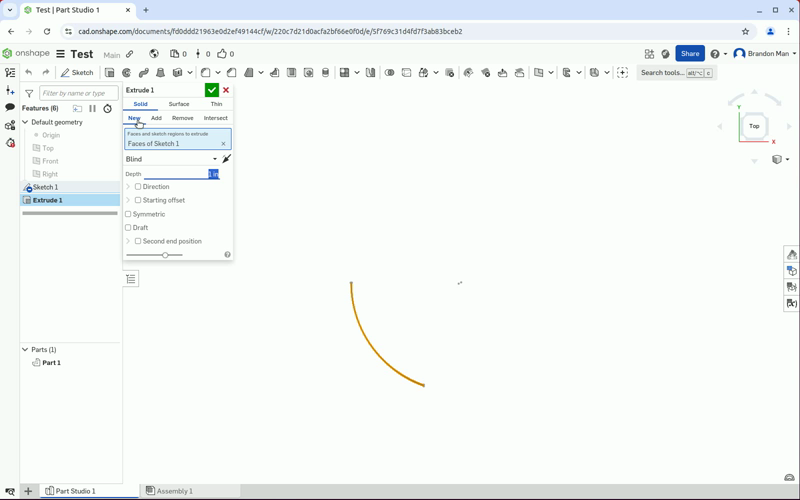
text(5.536)
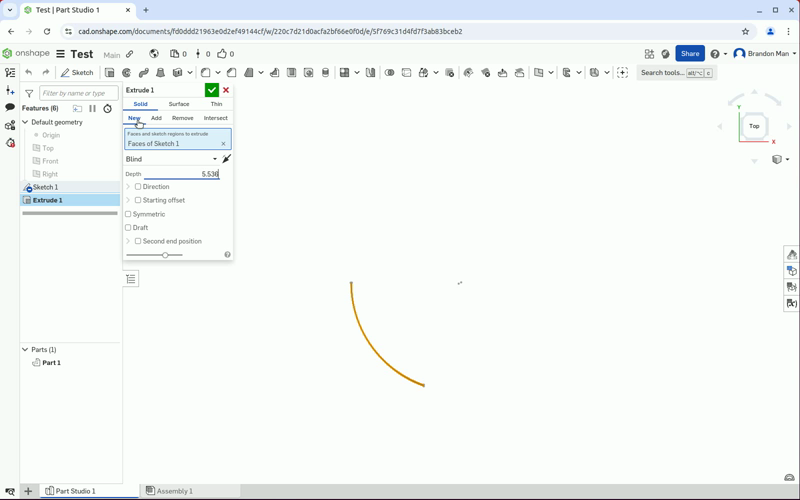
key(enter)
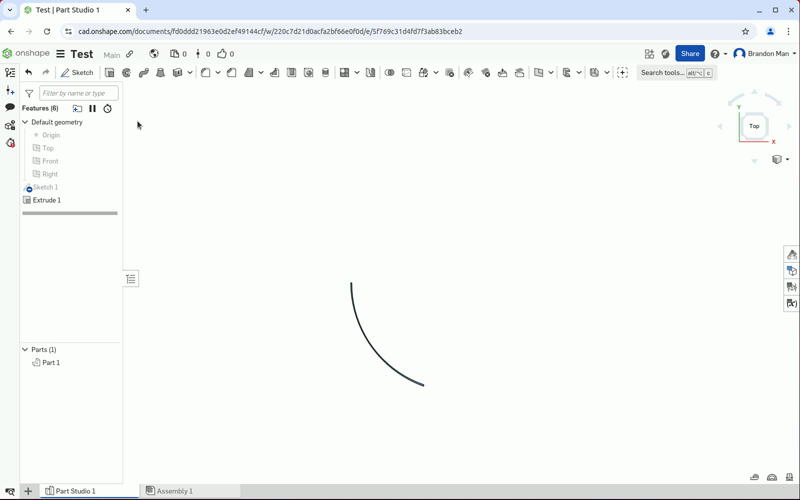
key(shift+h)
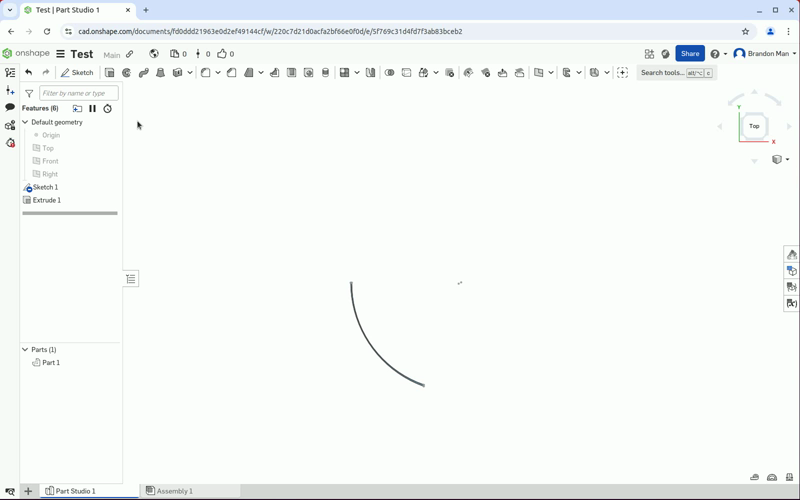
key(shift+h)
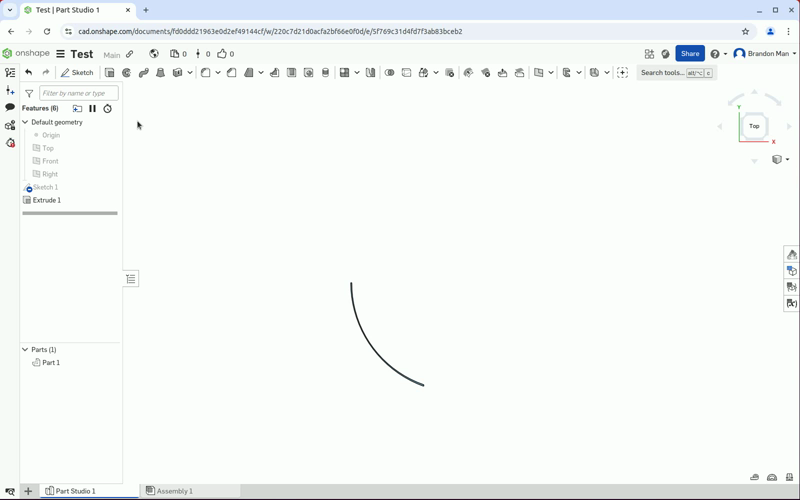
mouse_move(73, 189)
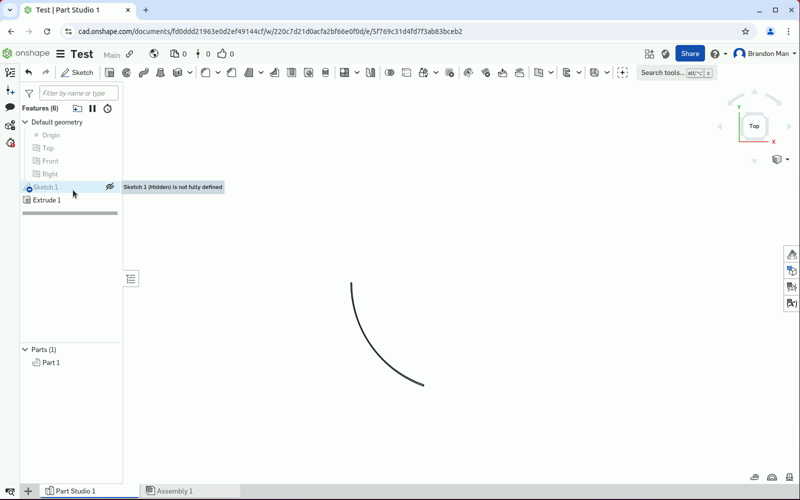
click(73, 189)
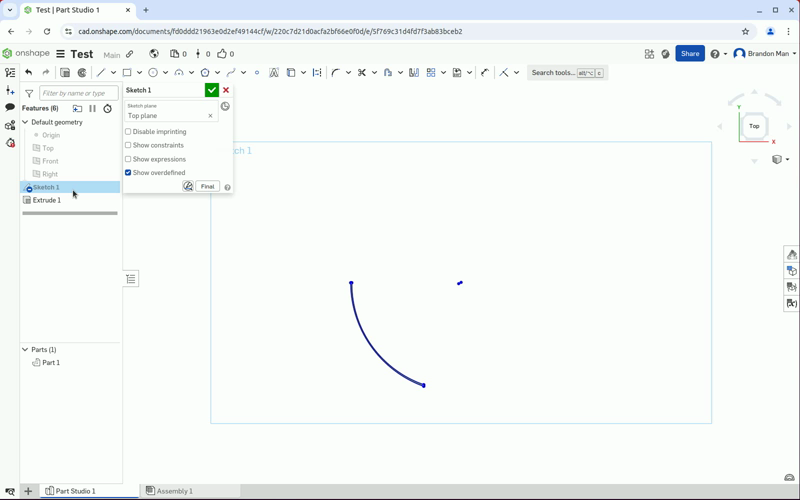
mouse_move(229, 92)
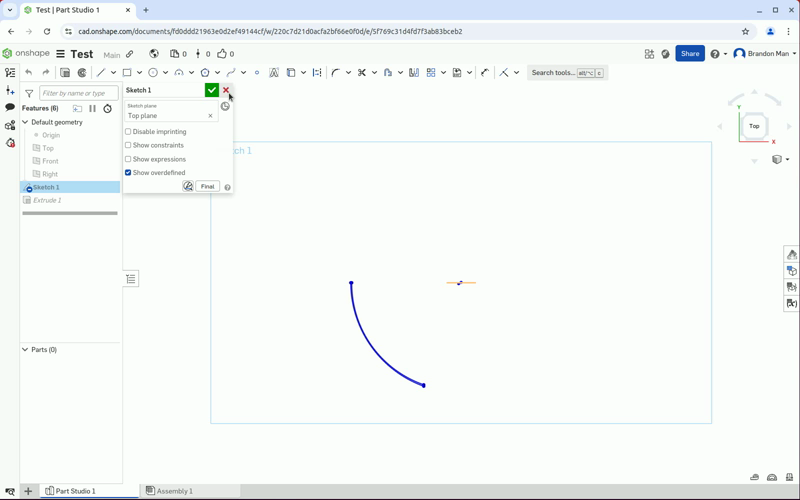
click(229, 92)
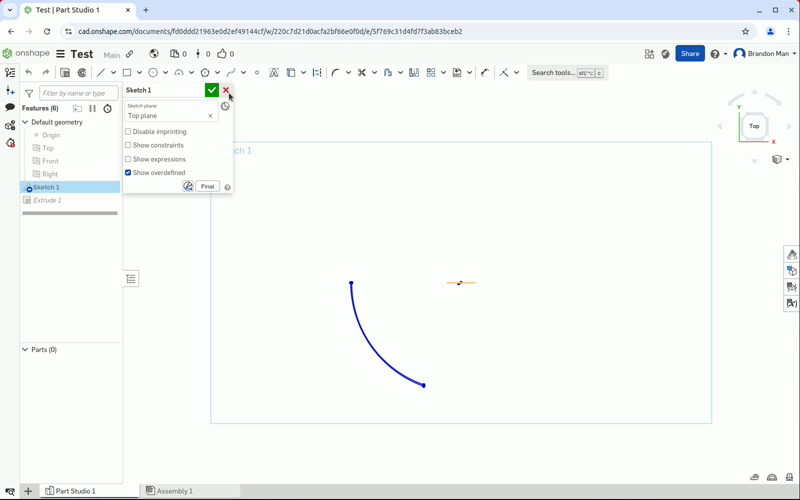
key(shift+s)
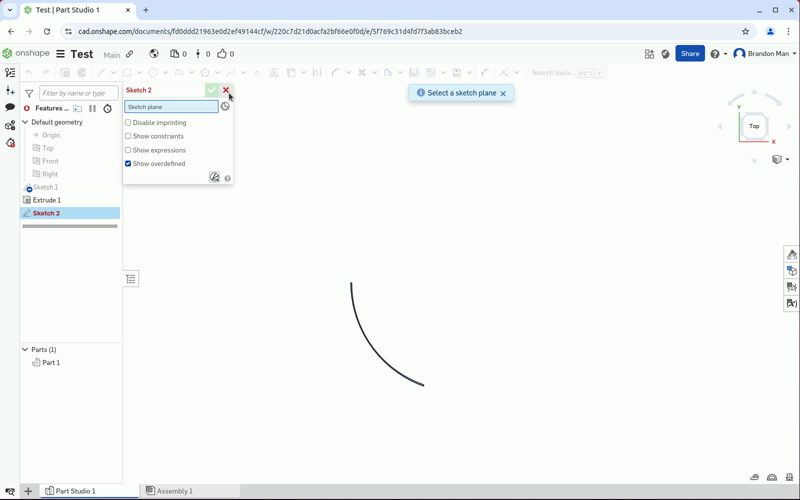
mouse_move(73, 150)
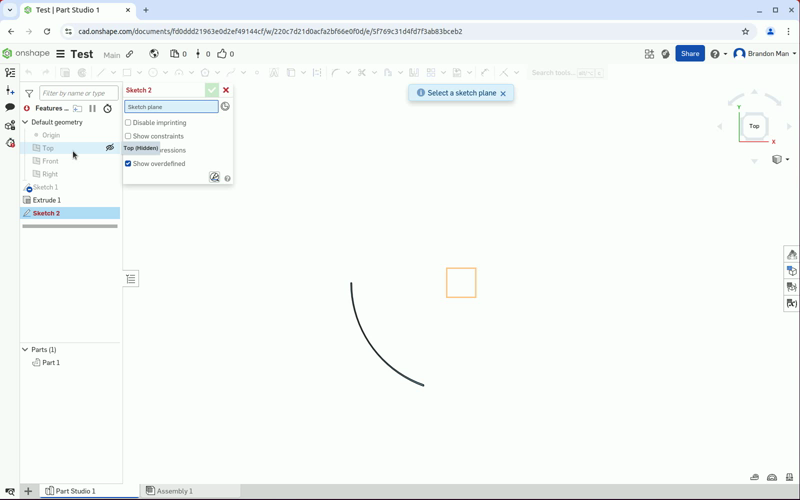
click(73, 150)
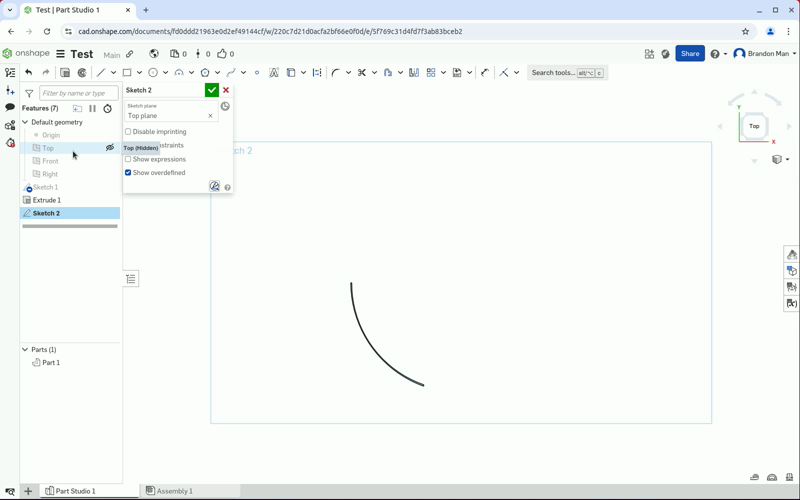
mouse_move(73, 352)
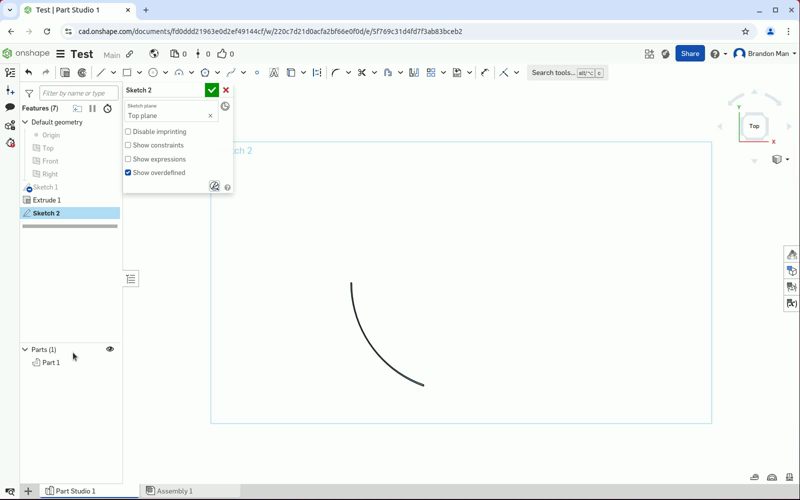
key(y)
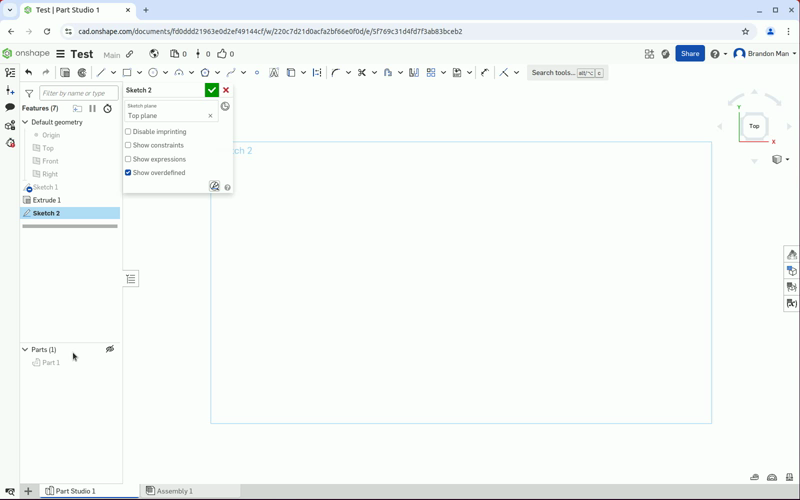
key(l)
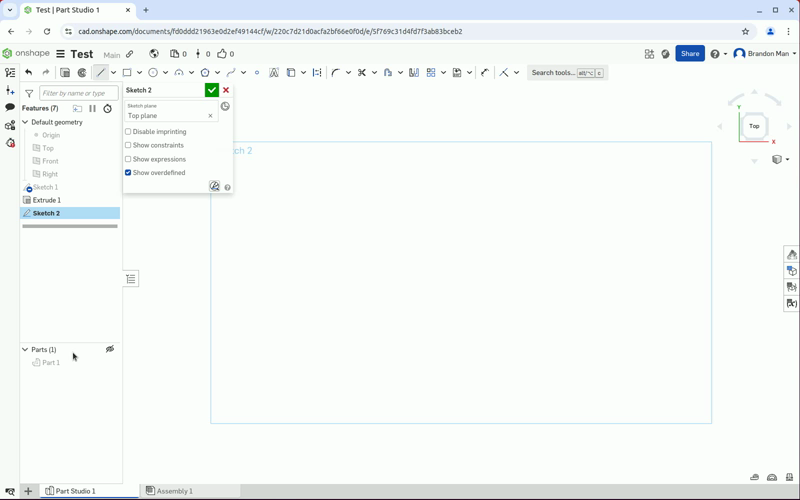
key_down(shift)
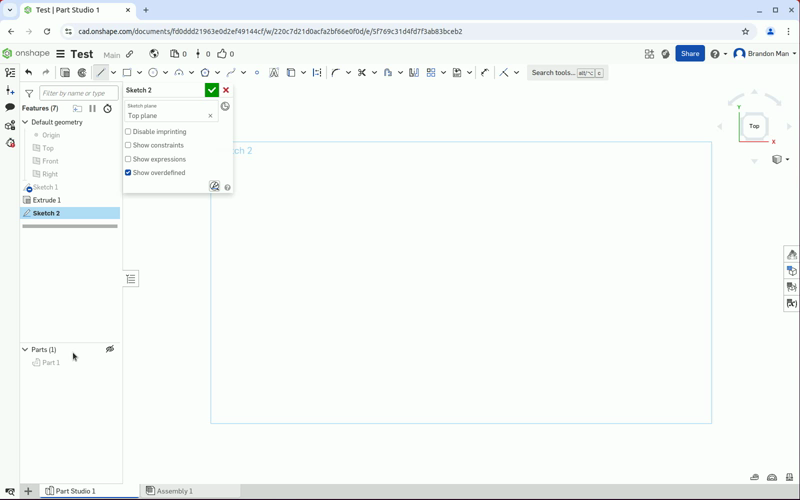
mouse_move(423, 386)
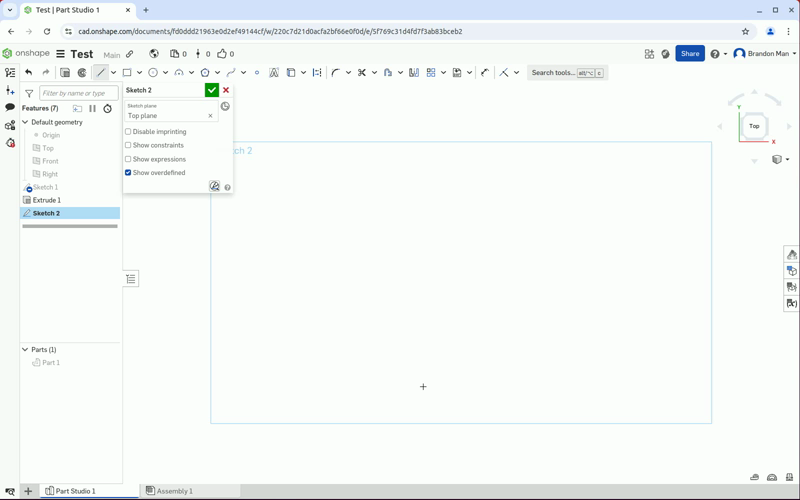
click(423, 386)
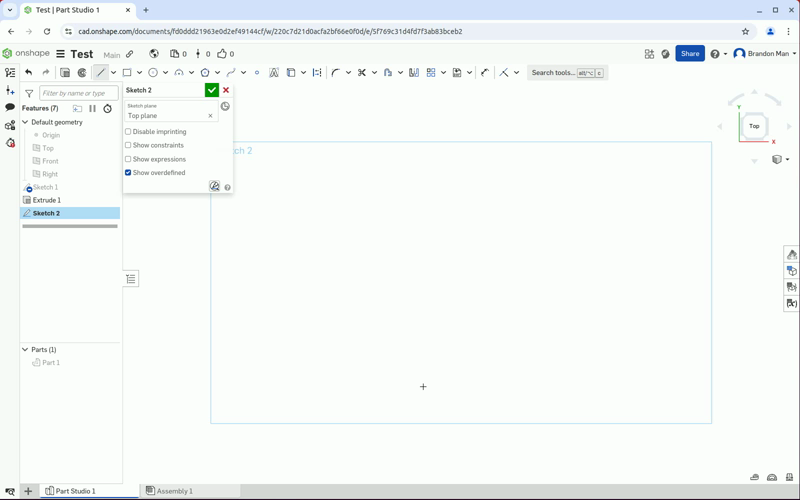
key_up(shift)
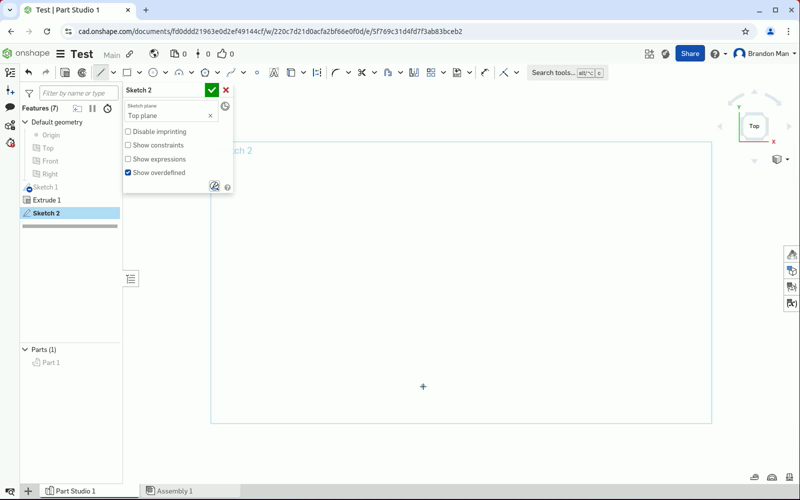
key_down(shift)
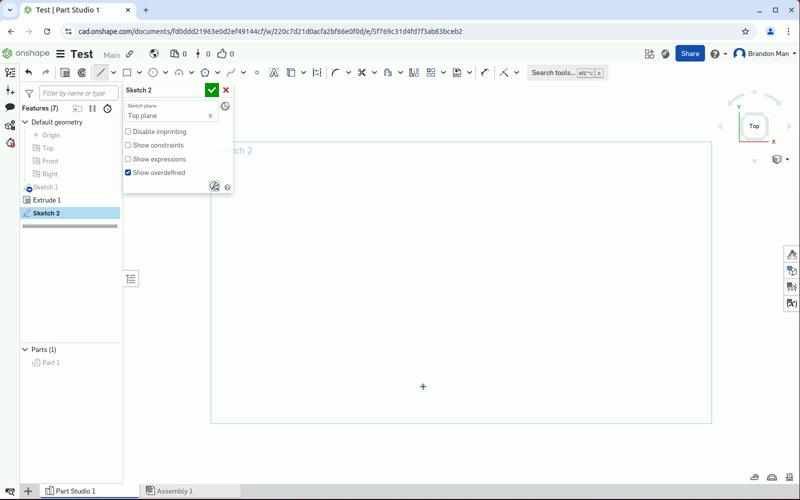
mouse_move(453, 386)
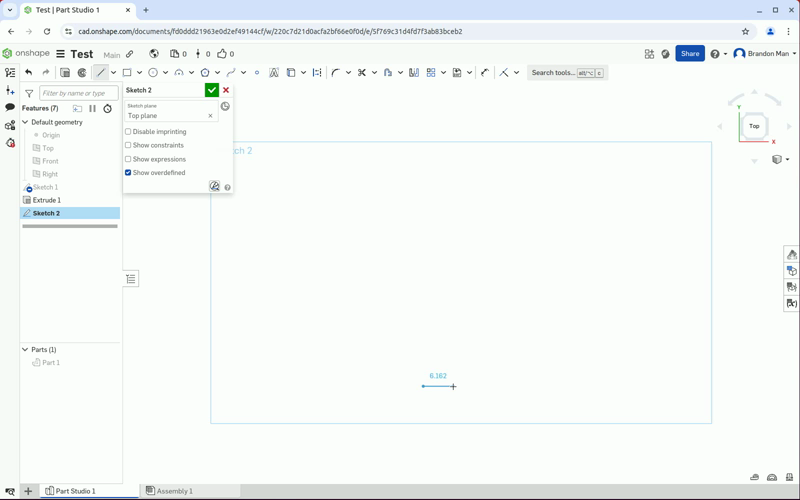
mouse_move(452, 395)
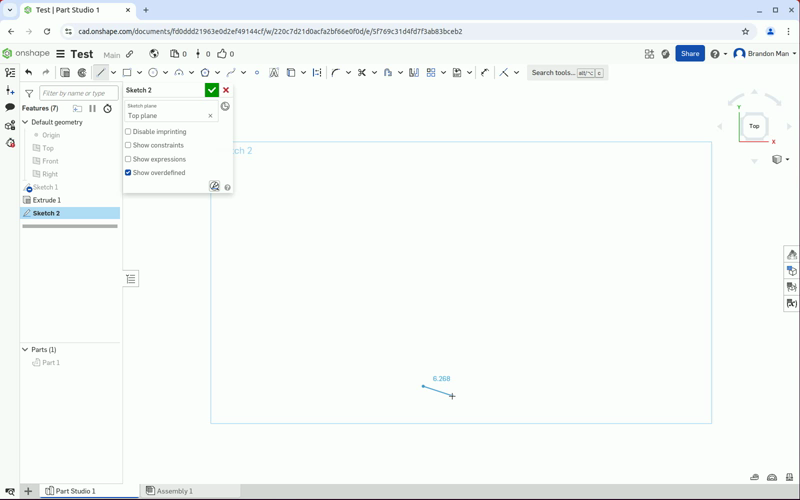
click(452, 395)
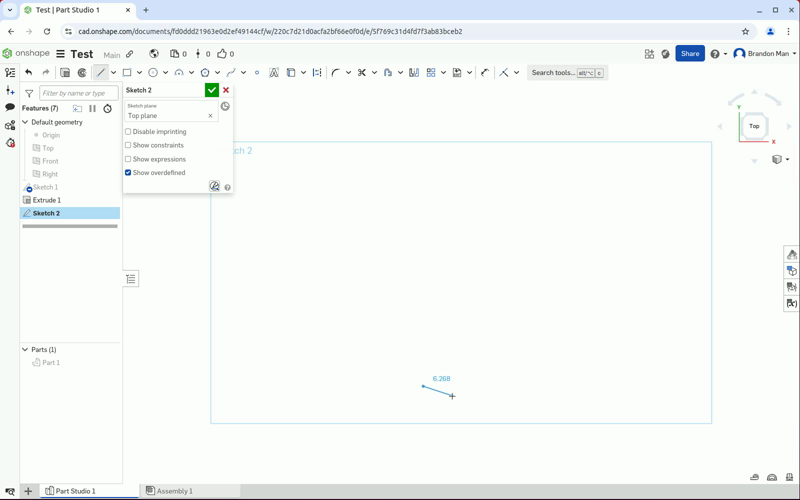
key_up(shift)
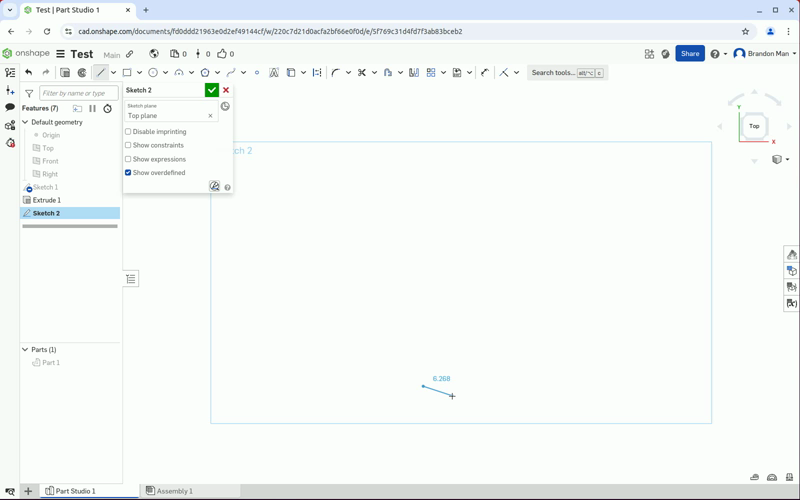
key_down(shift)
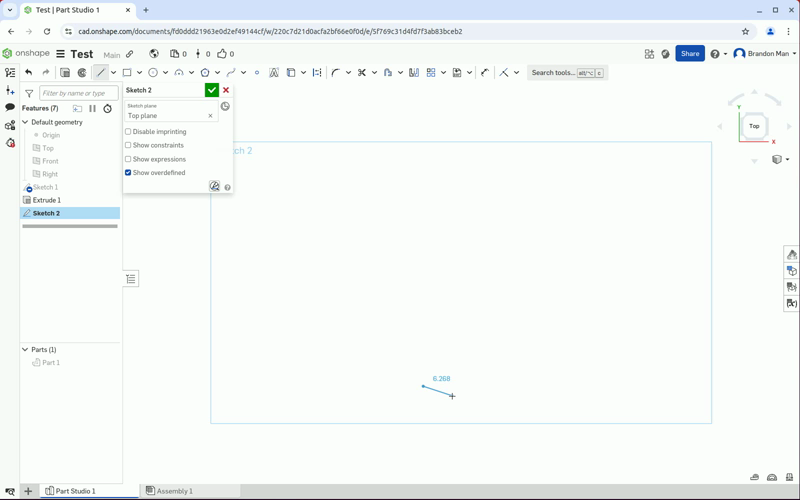
mouse_move(482, 395)
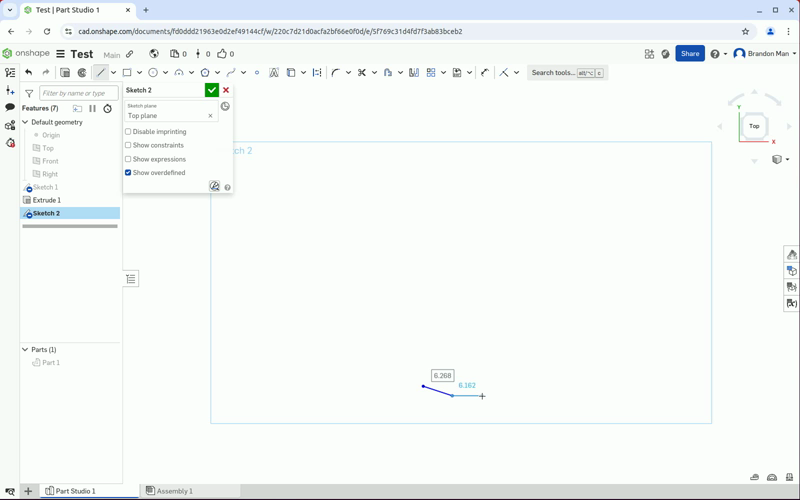
mouse_move(452, 394)
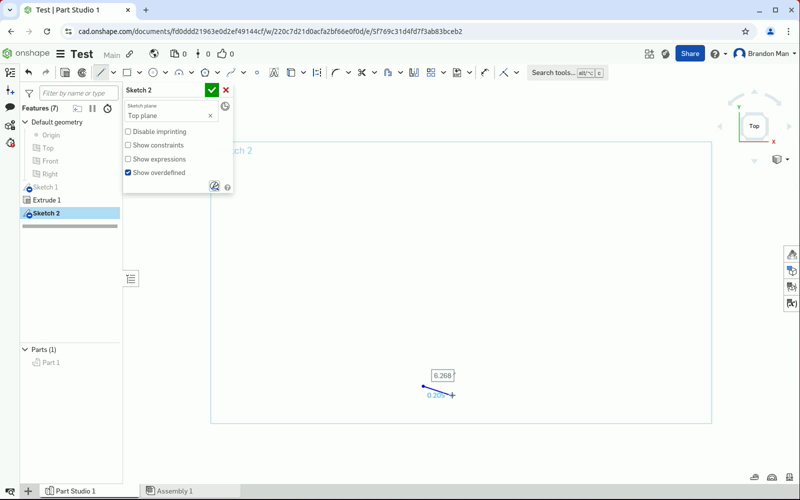
scroll(6)
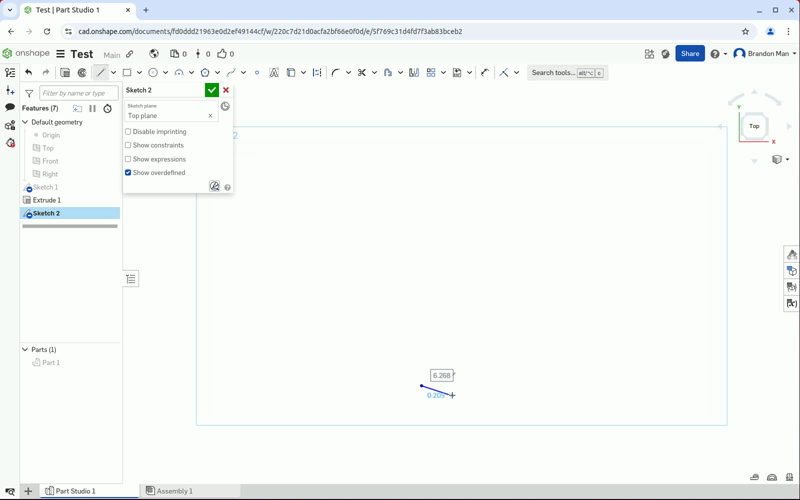
scroll(6)
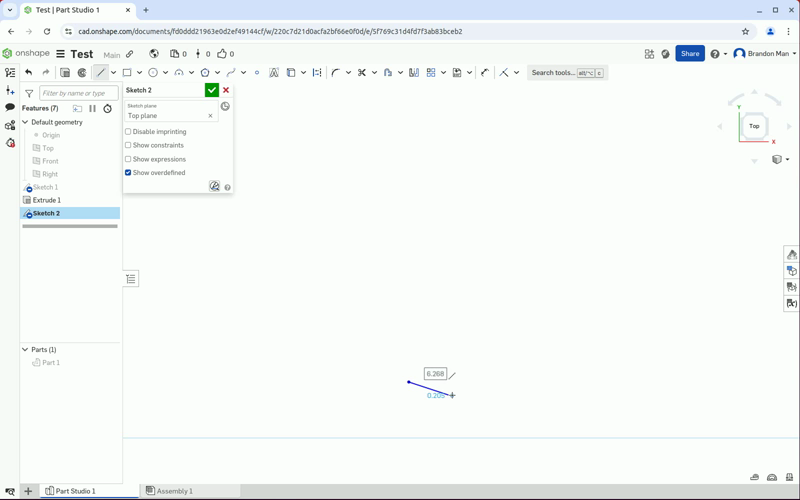
scroll(6)
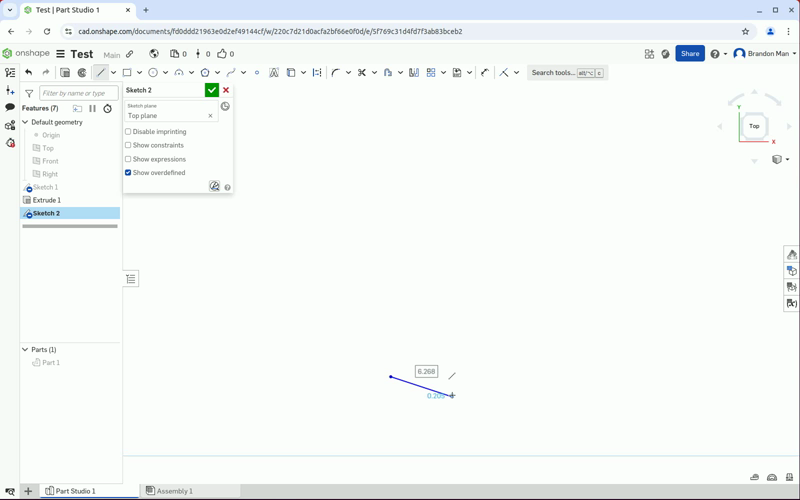
scroll(6)
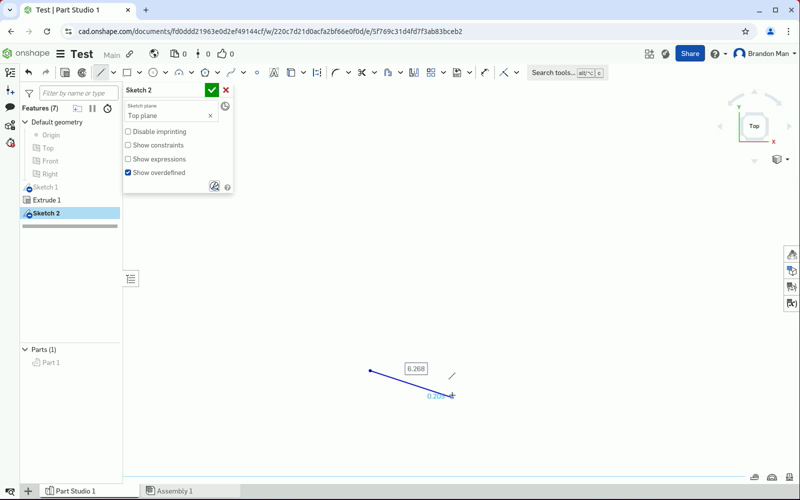
scroll(6)
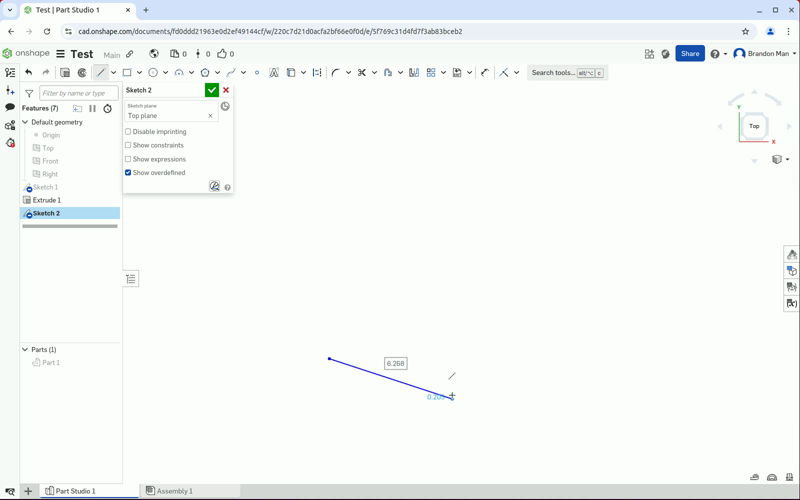
scroll(6)
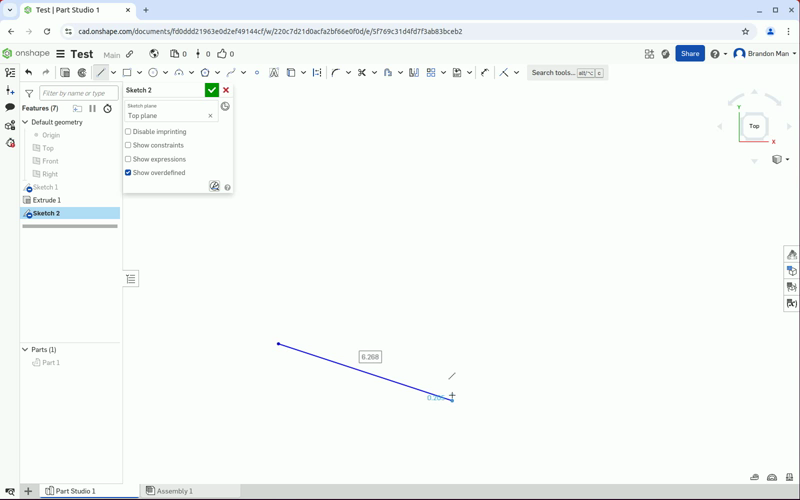
scroll(6)
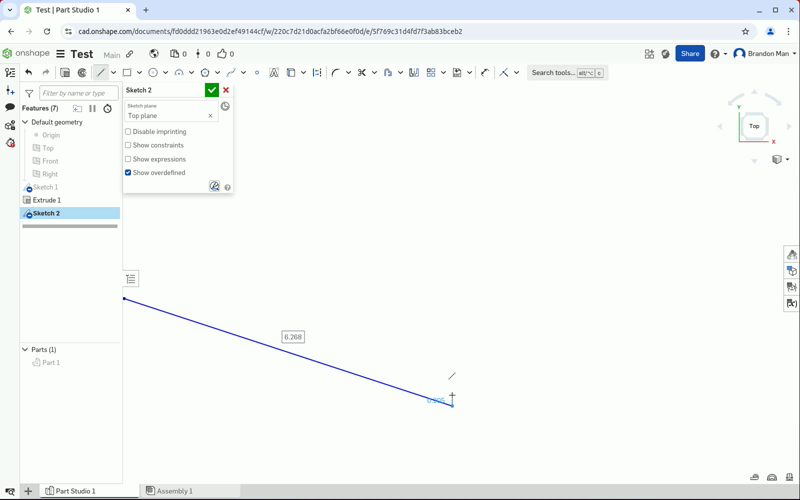
click(452, 394)
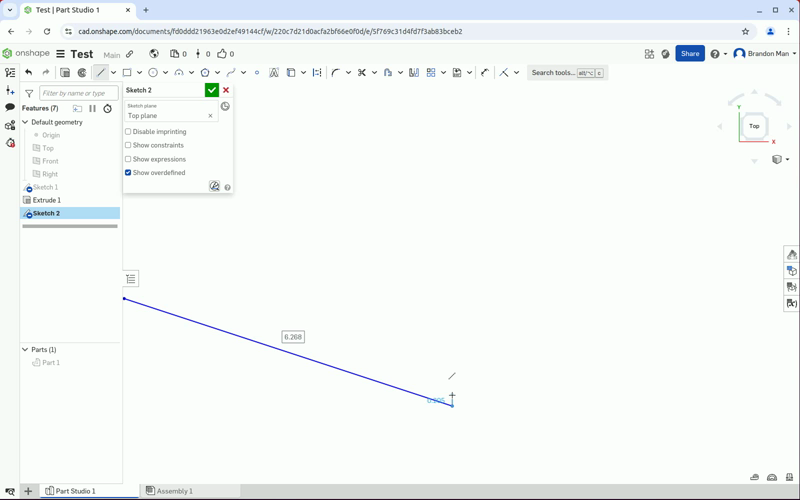
scroll(-6)
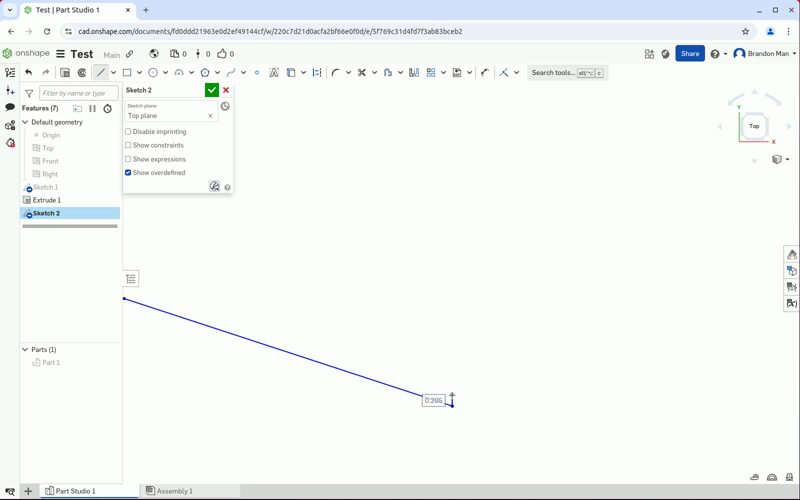
scroll(-6)
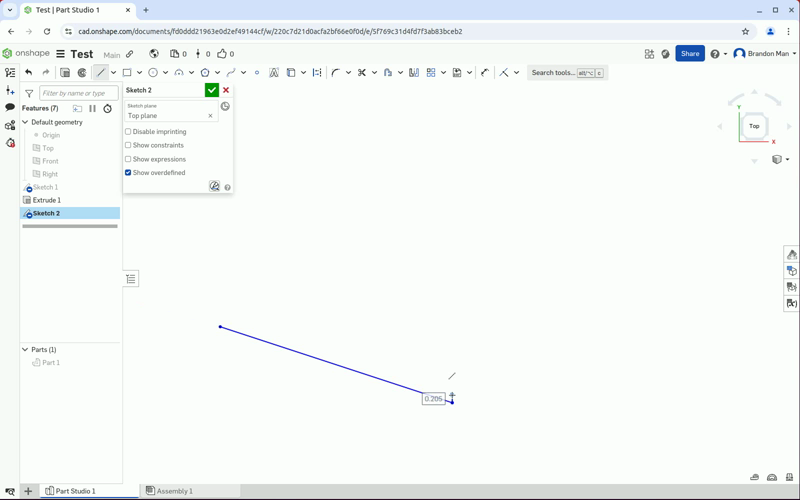
scroll(-6)
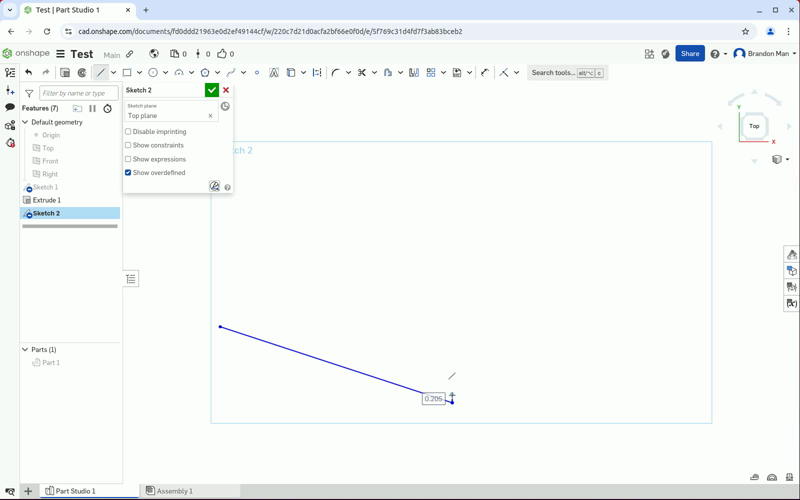
scroll(-6)
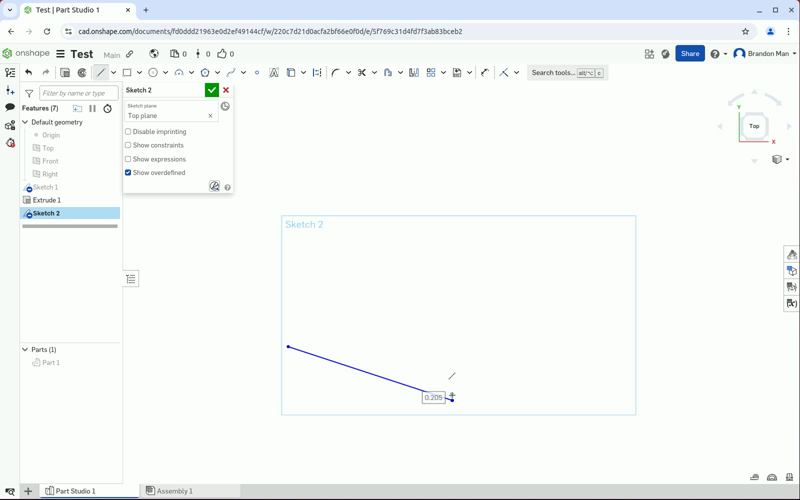
scroll(-6)
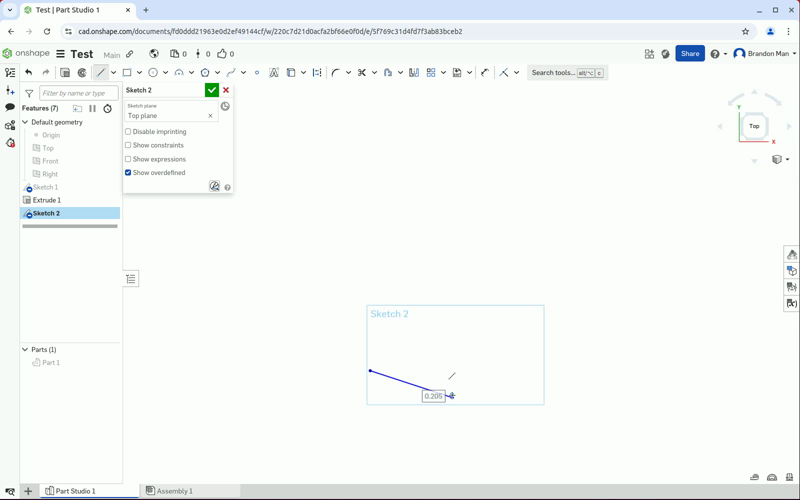
scroll(-6)
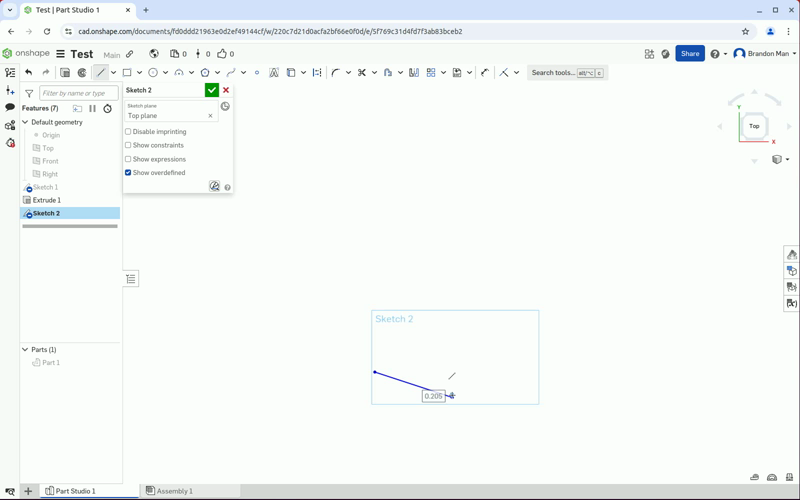
scroll(-6)
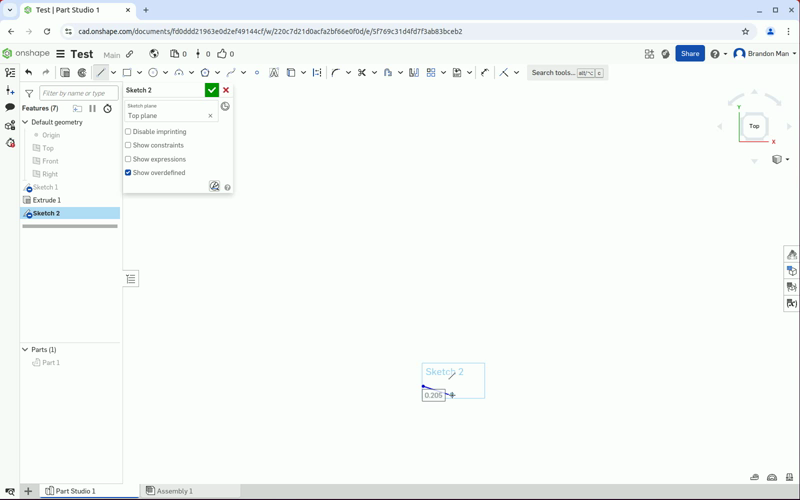
key_up(shift)
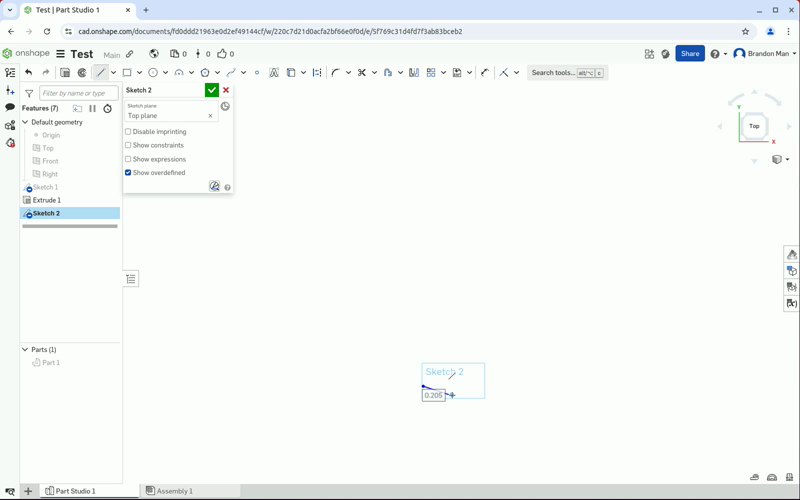
key_down(shift)
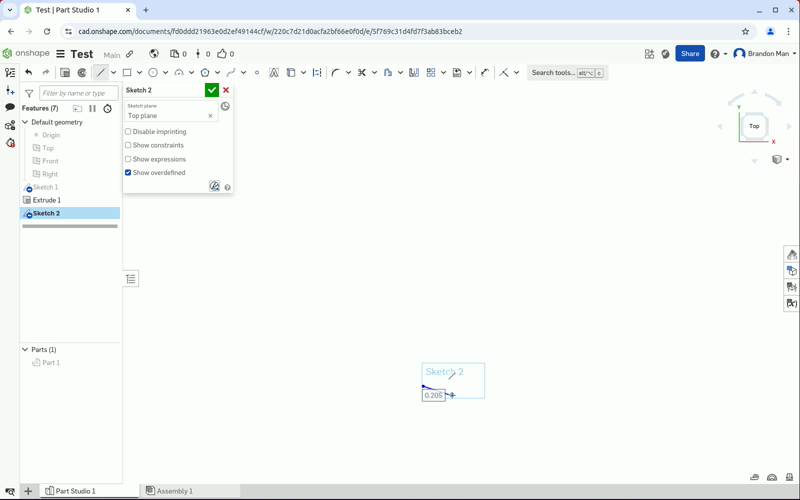
mouse_move(482, 394)
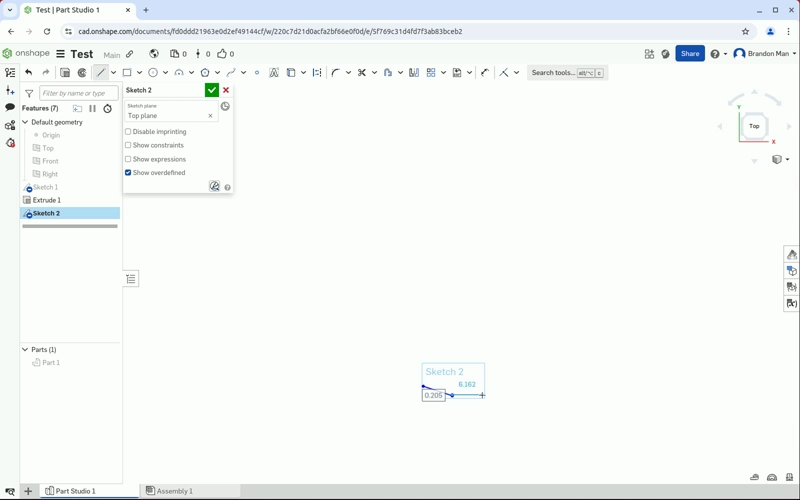
mouse_move(423, 385)
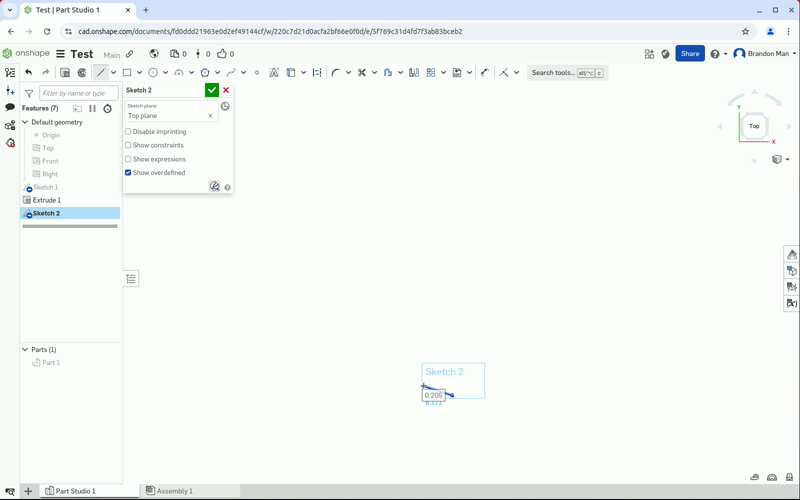
scroll(6)
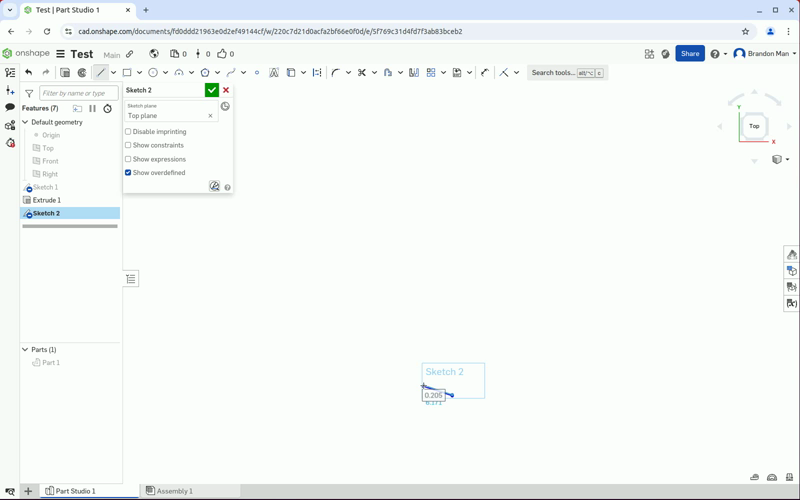
scroll(6)
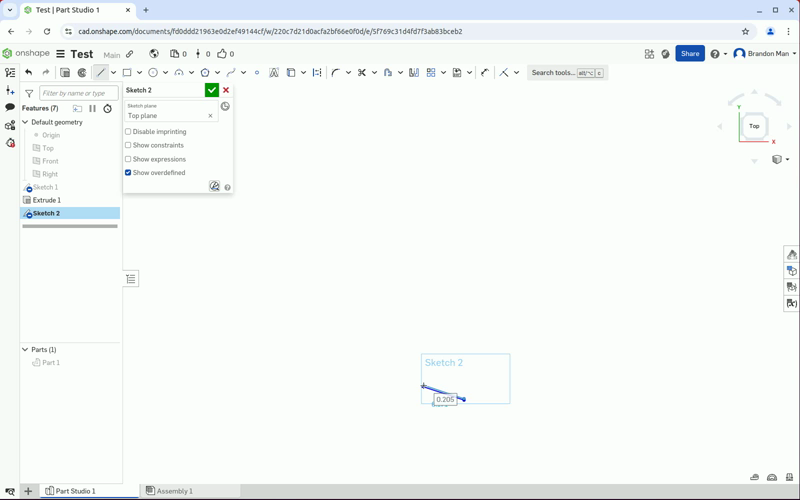
scroll(6)
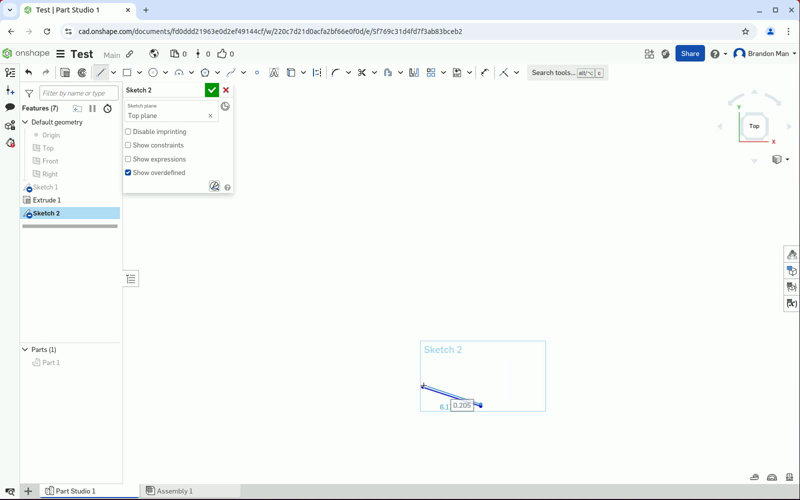
scroll(6)
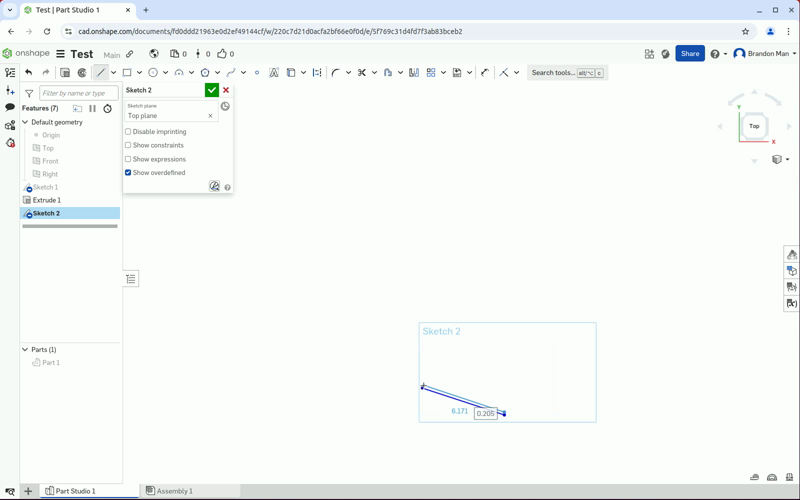
scroll(6)
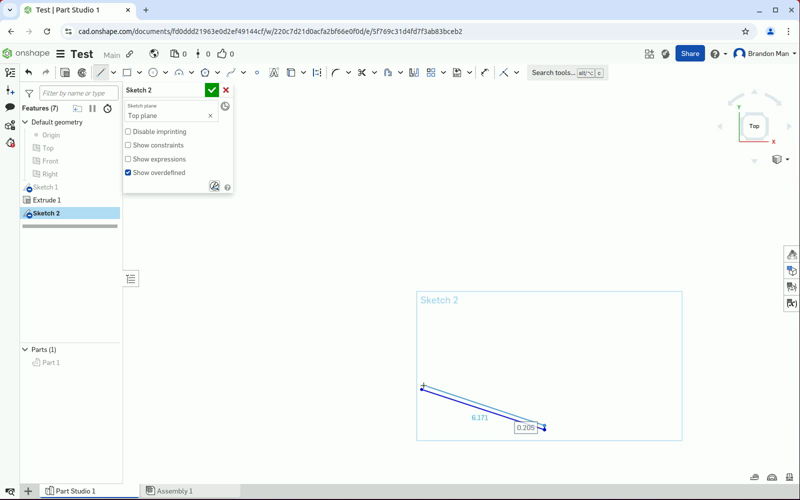
scroll(6)
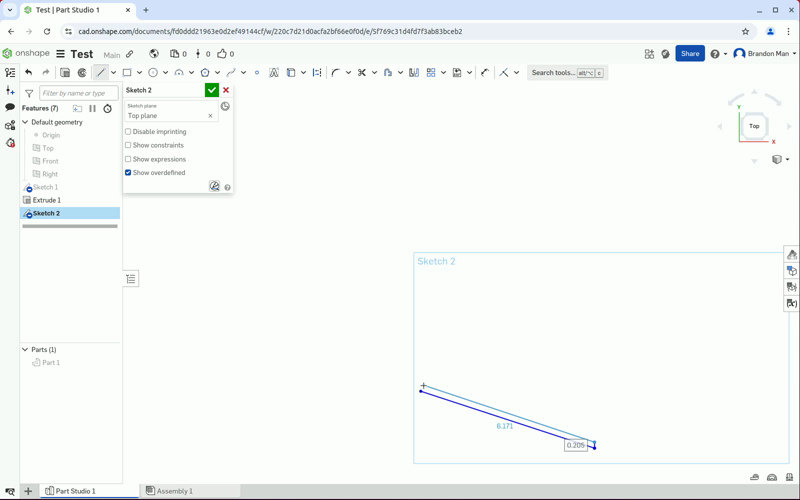
scroll(6)
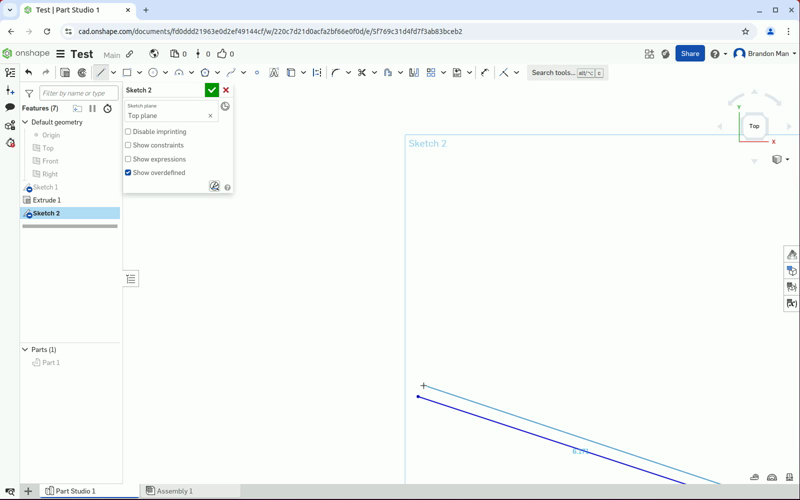
click(423, 385)
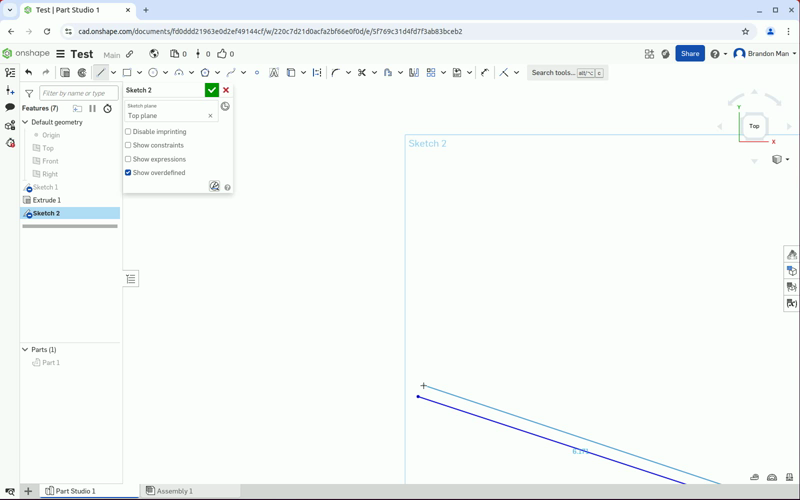
scroll(-6)
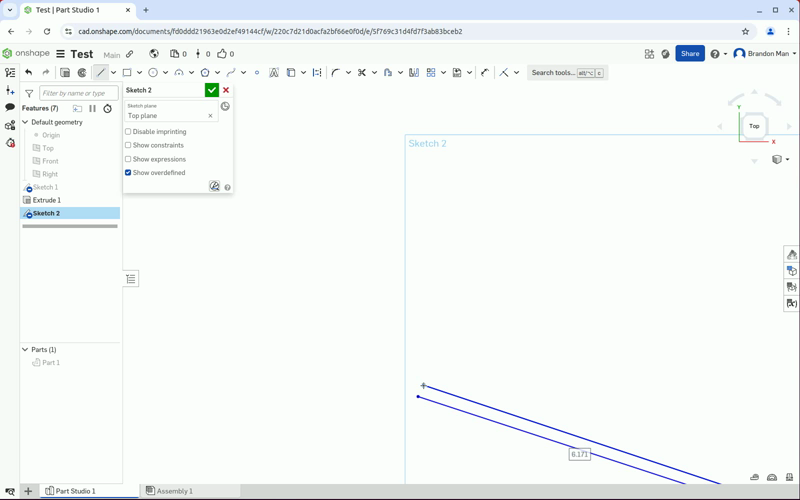
scroll(-6)
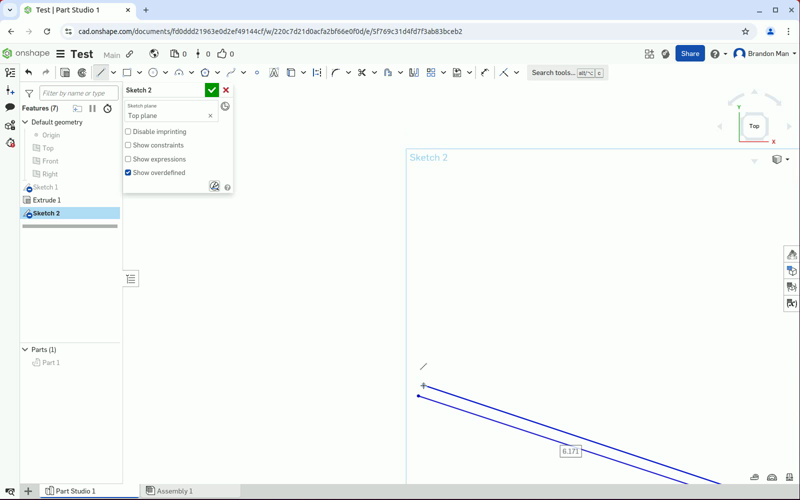
scroll(-6)
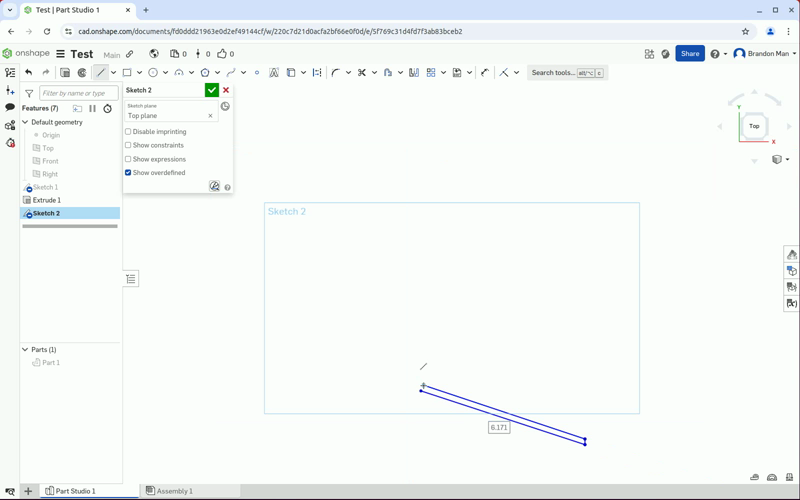
scroll(-6)
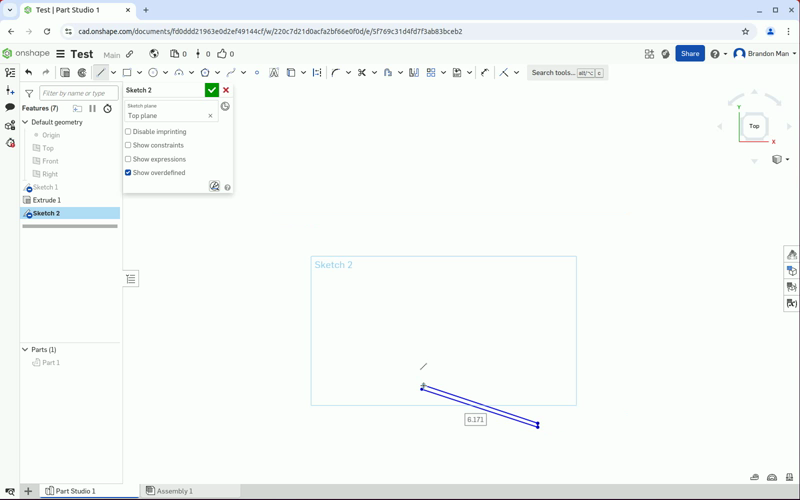
scroll(-6)
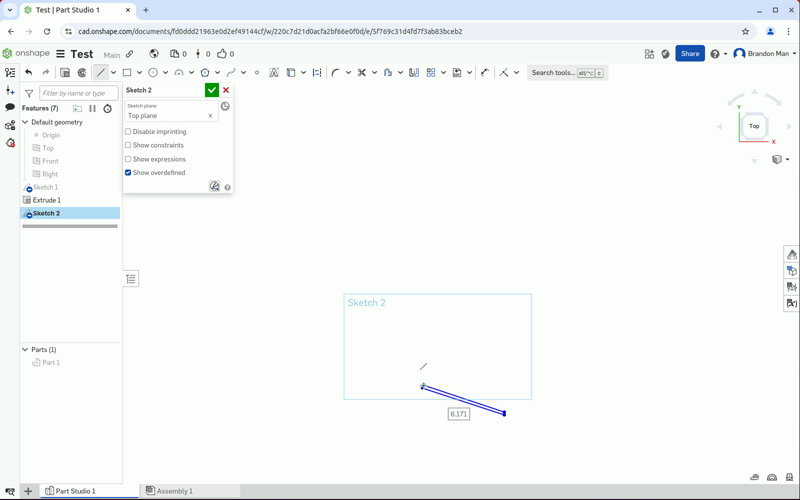
scroll(-6)
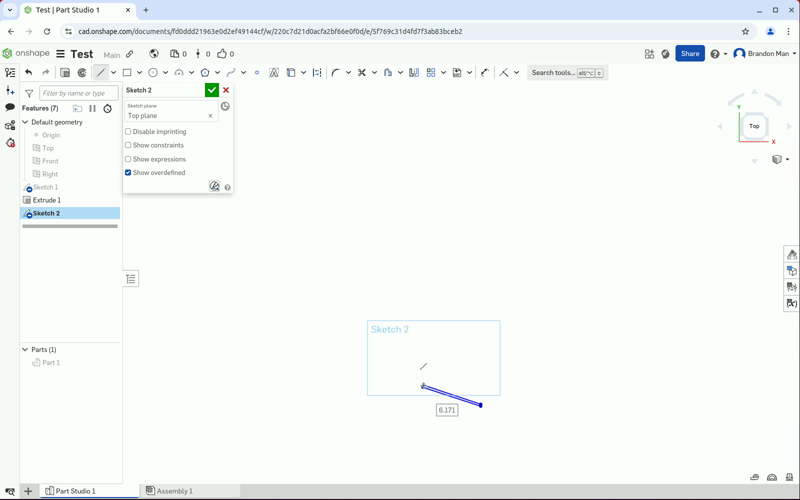
scroll(-6)
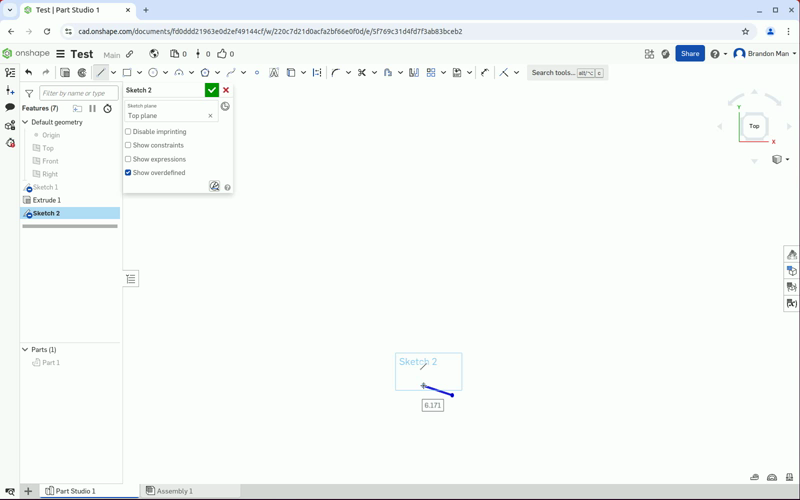
key_up(shift)
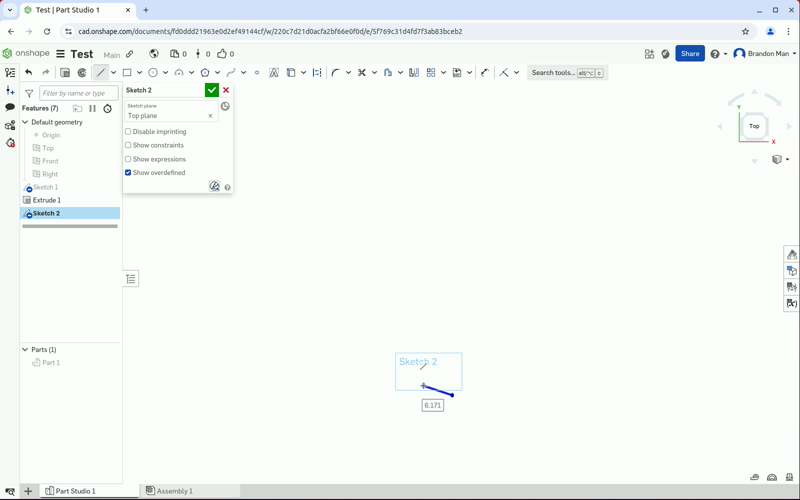
mouse_move(453, 385)
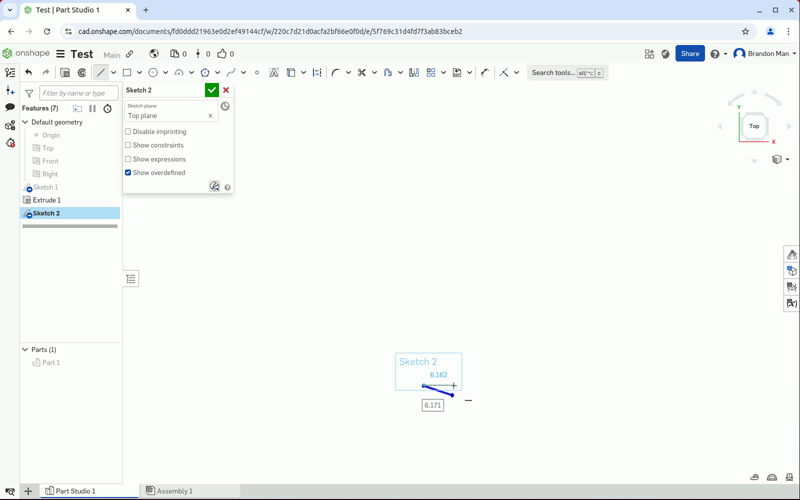
key_down(shift)
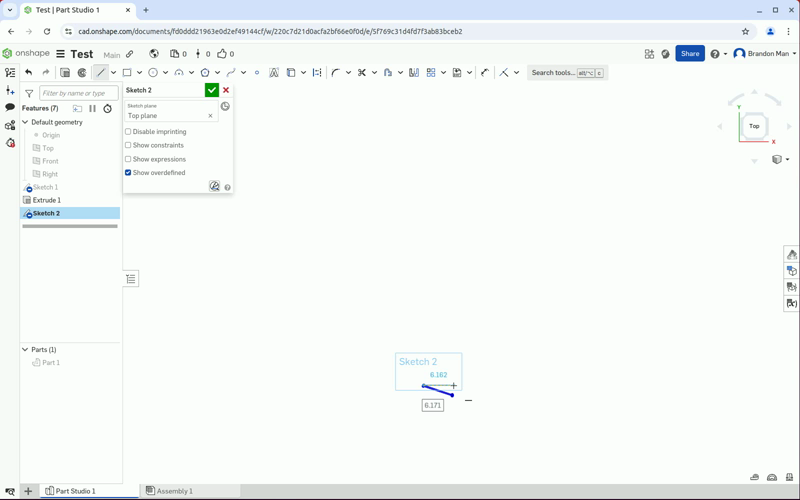
mouse_move(423, 386)
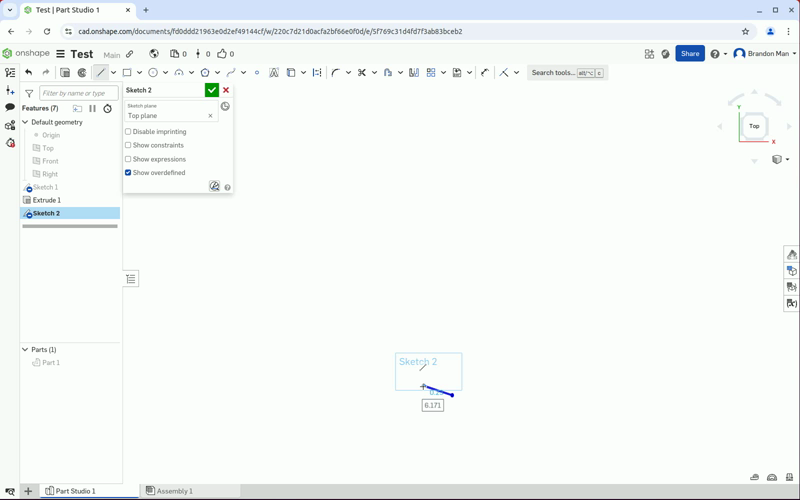
scroll(6)
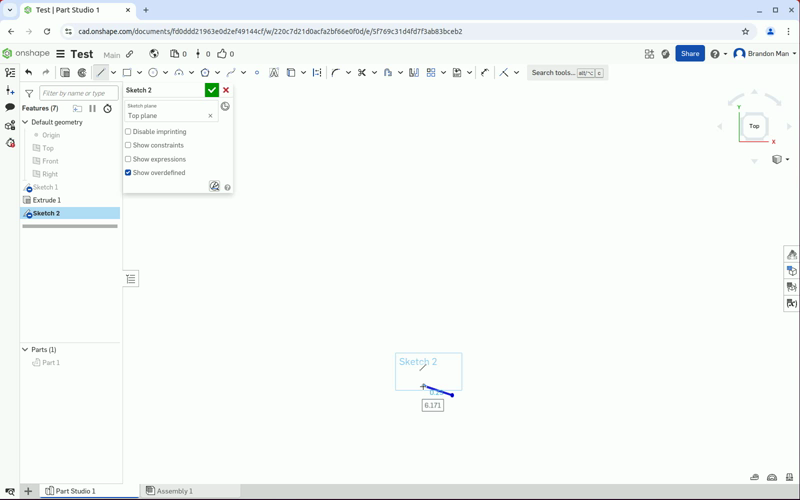
scroll(6)
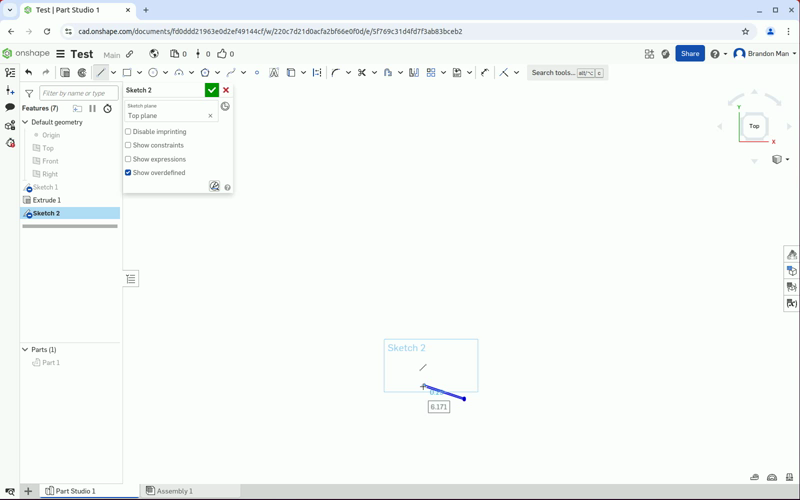
scroll(6)
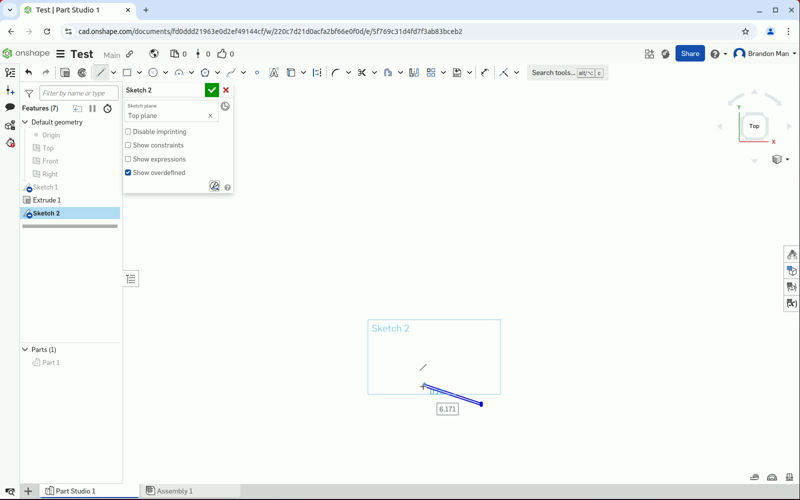
scroll(6)
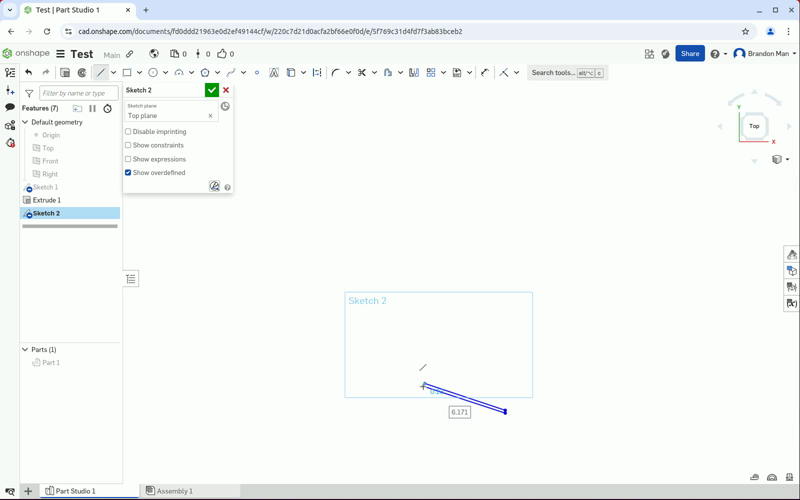
scroll(6)
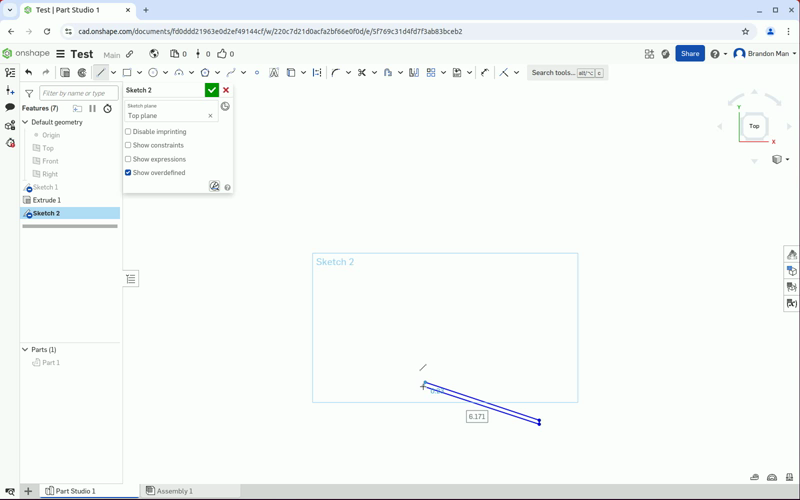
scroll(6)
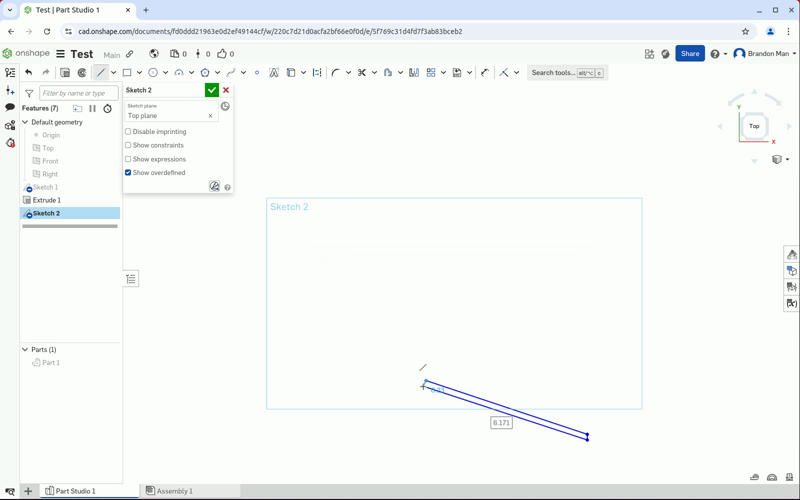
scroll(6)
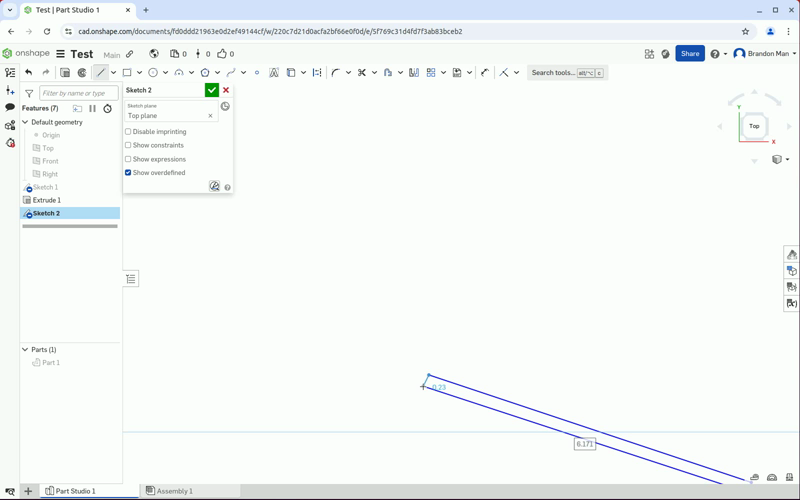
key_up(shift)
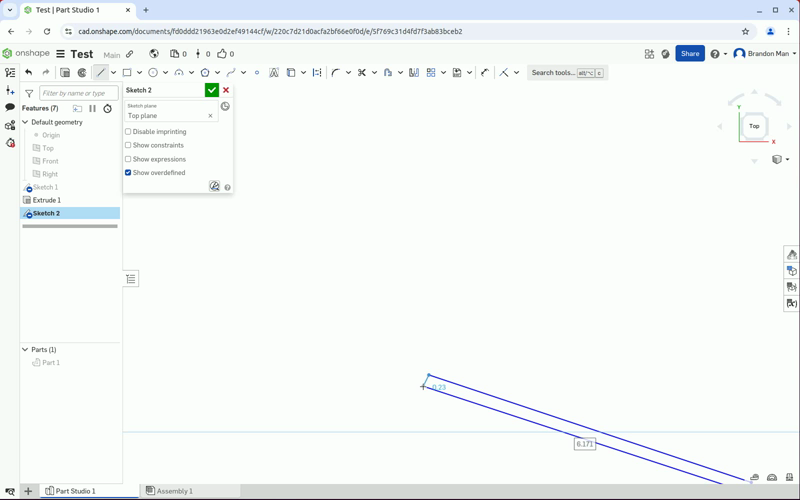
click(423, 386)
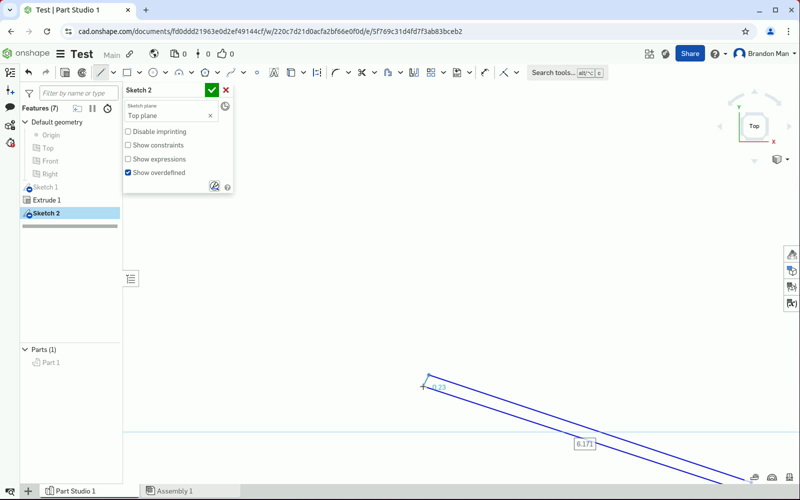
scroll(-6)
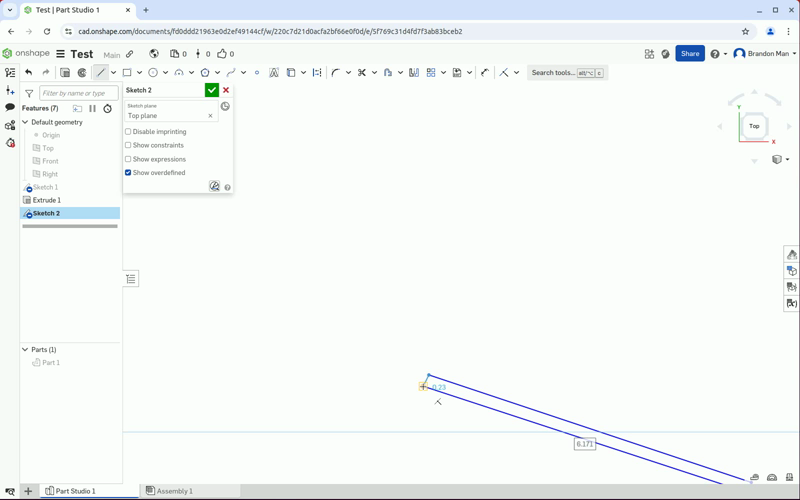
scroll(-6)
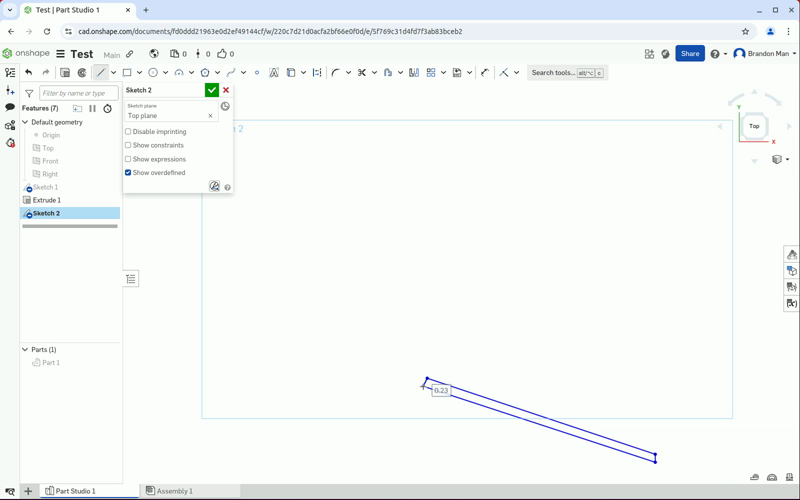
scroll(-6)
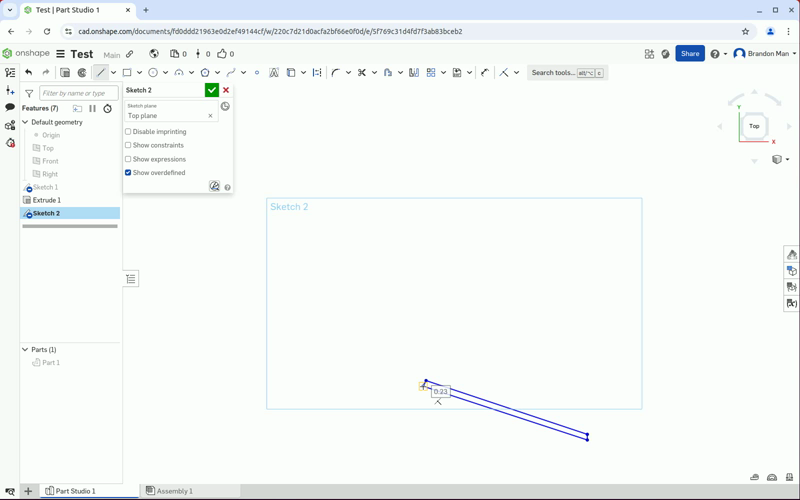
scroll(-6)
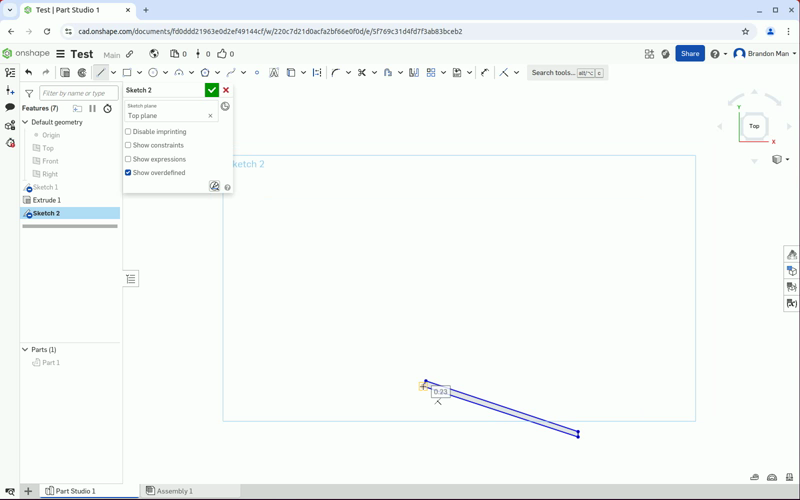
scroll(-6)
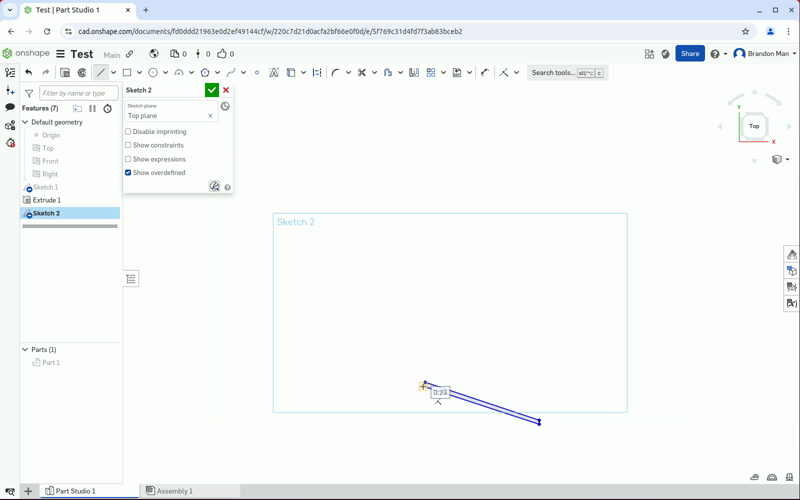
scroll(-6)
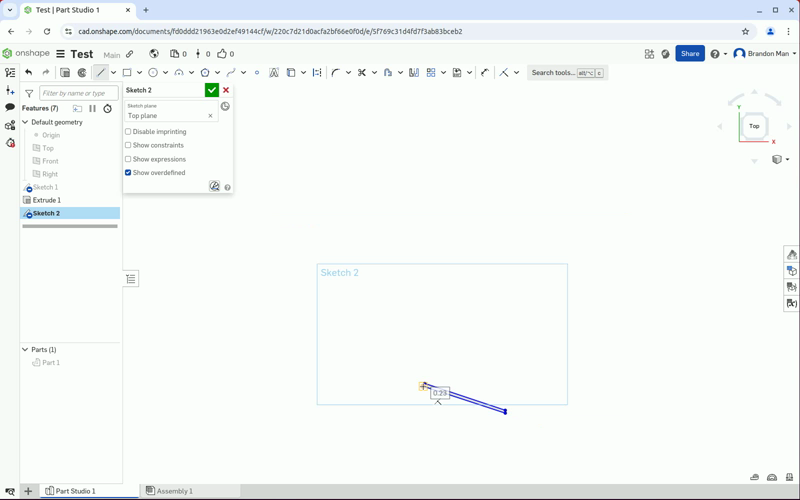
scroll(-6)
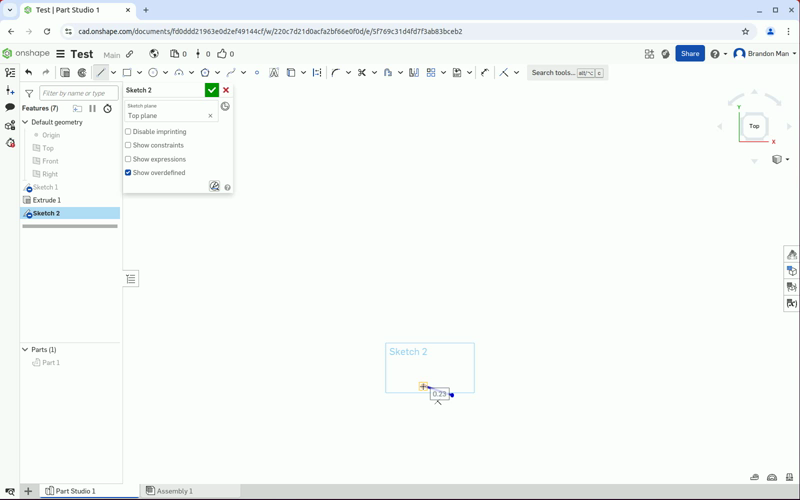
key(esc)
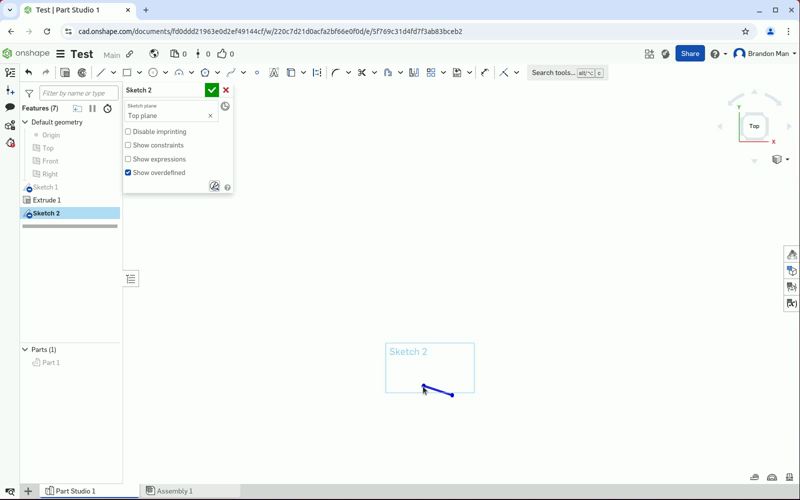
mouse_move(427, 386)
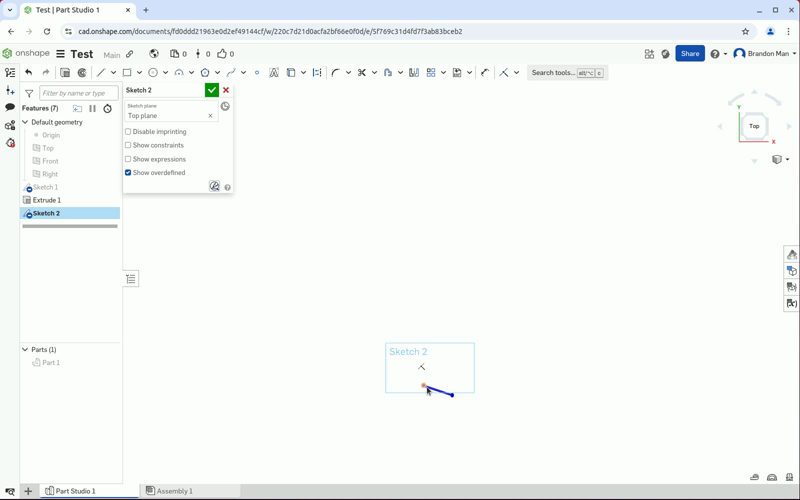
scroll(6)
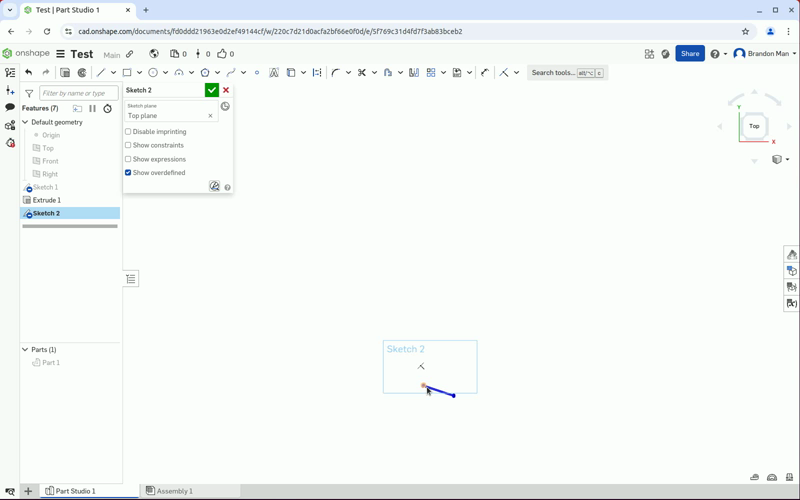
scroll(6)
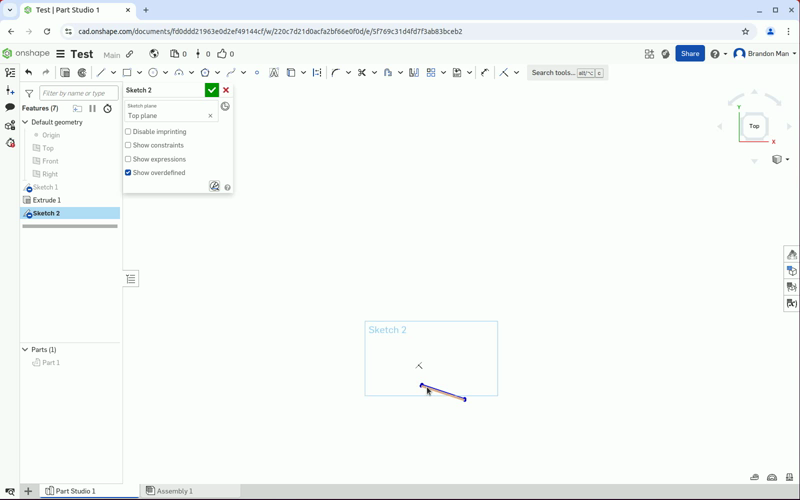
scroll(6)
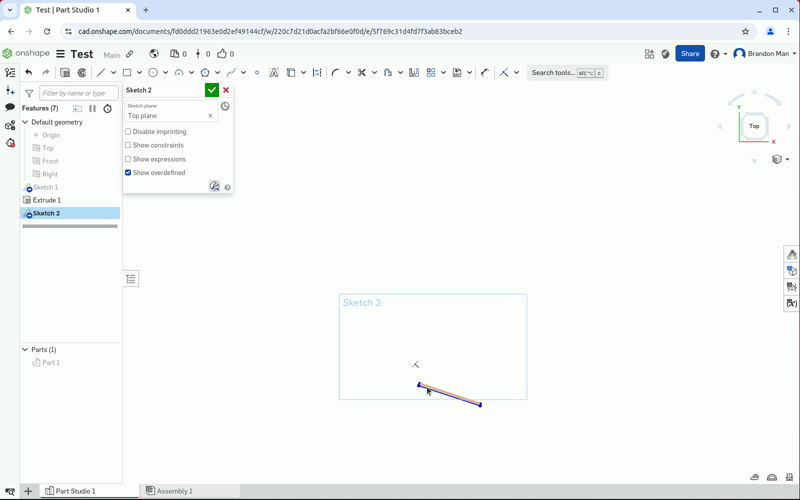
scroll(6)
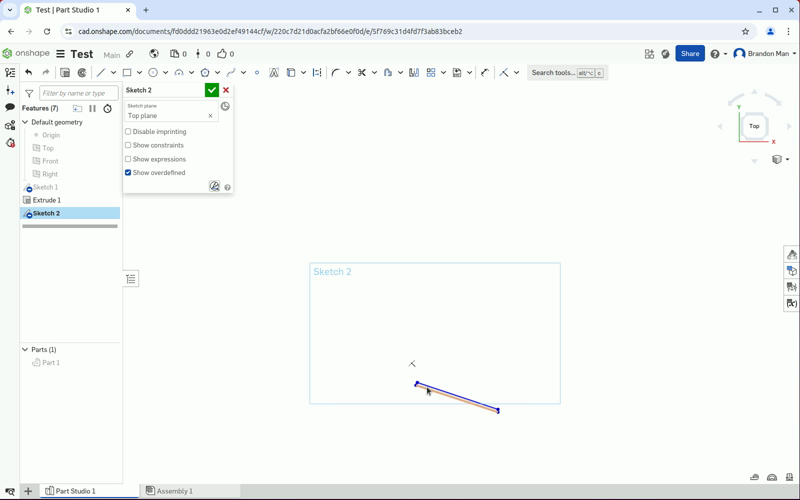
scroll(6)
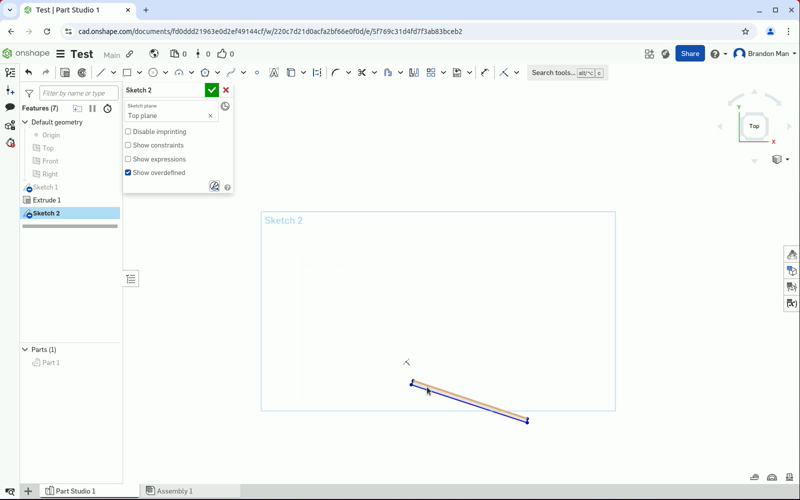
scroll(6)
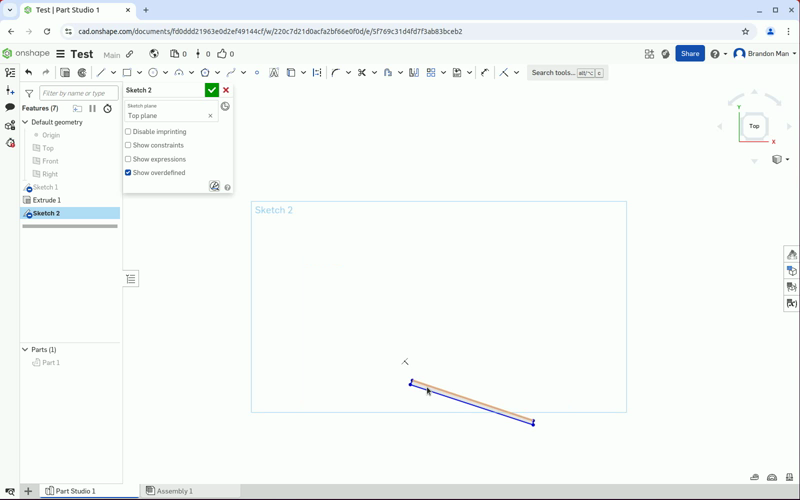
scroll(6)
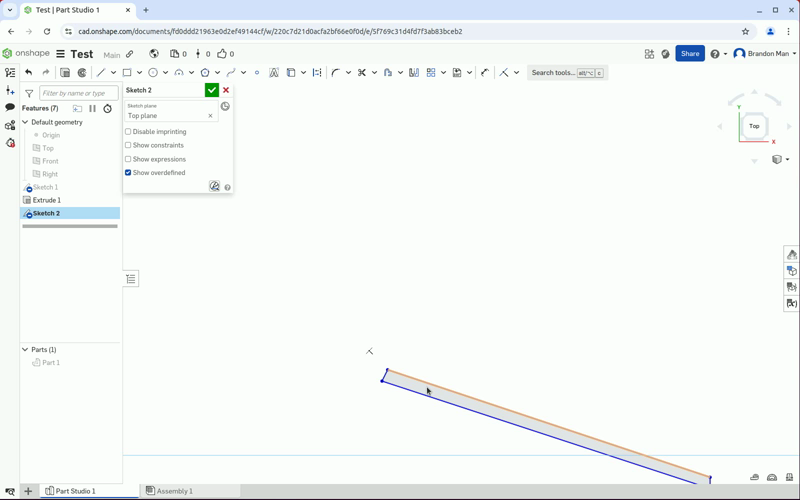
click(427, 386)
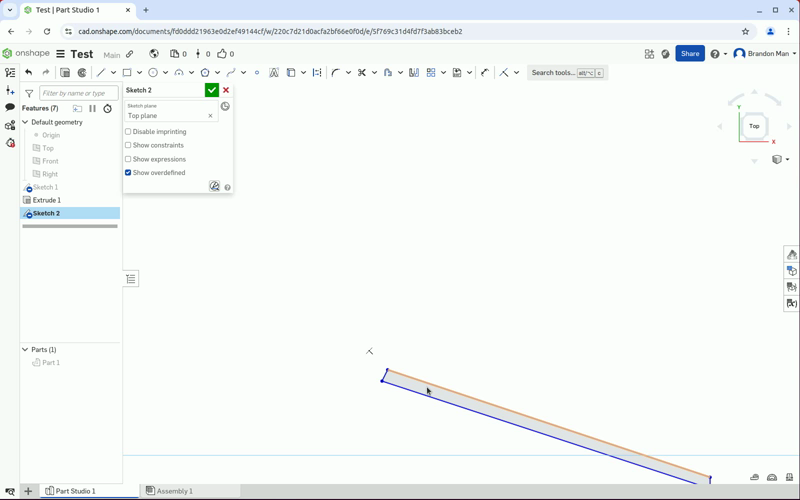
scroll(-6)
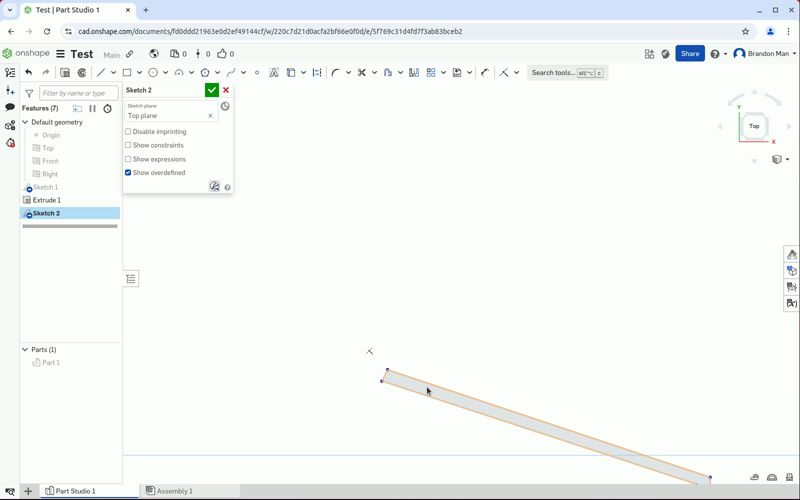
scroll(-6)
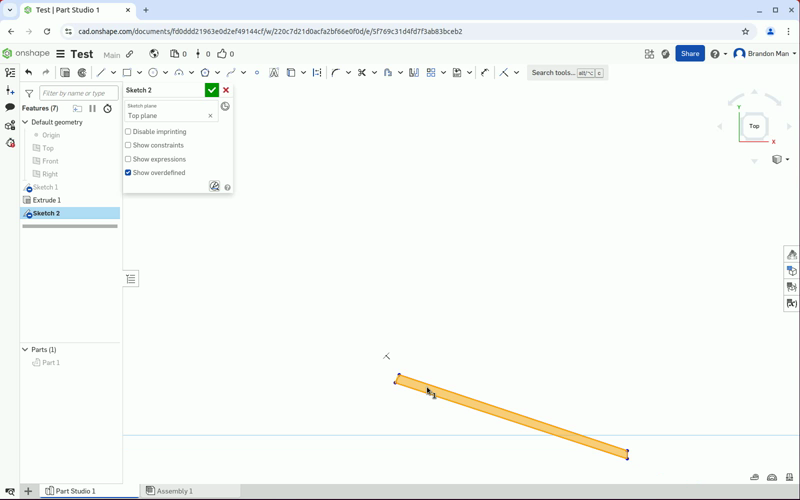
scroll(-6)
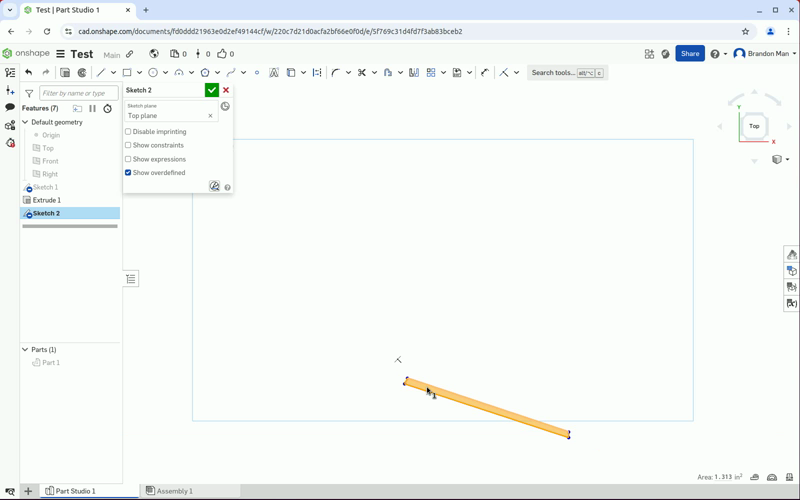
scroll(-6)
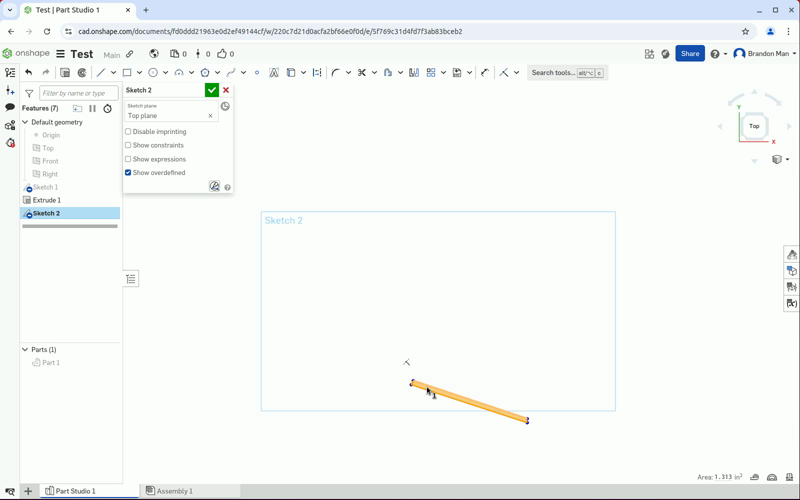
scroll(-6)
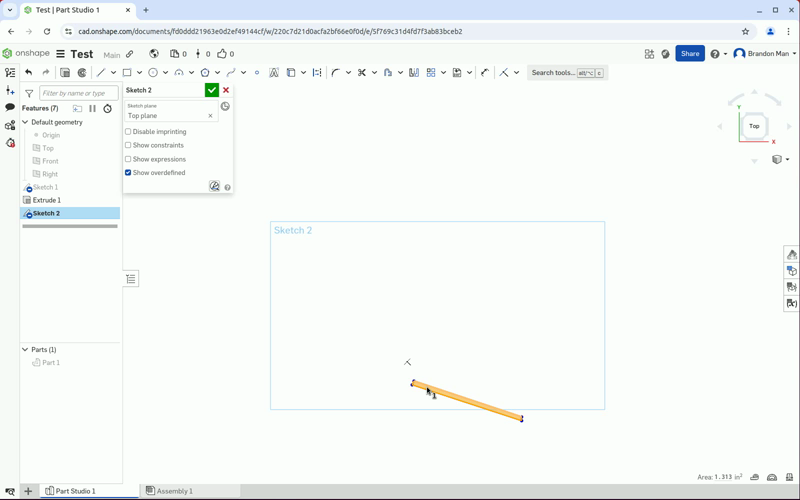
scroll(-6)
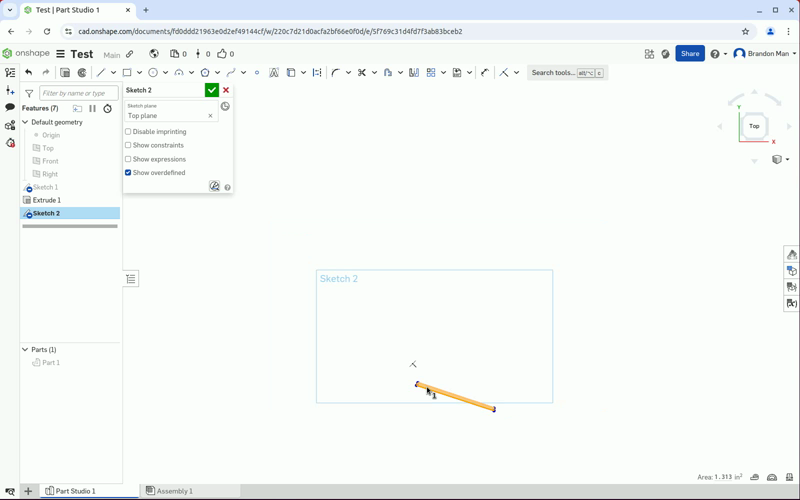
scroll(-6)
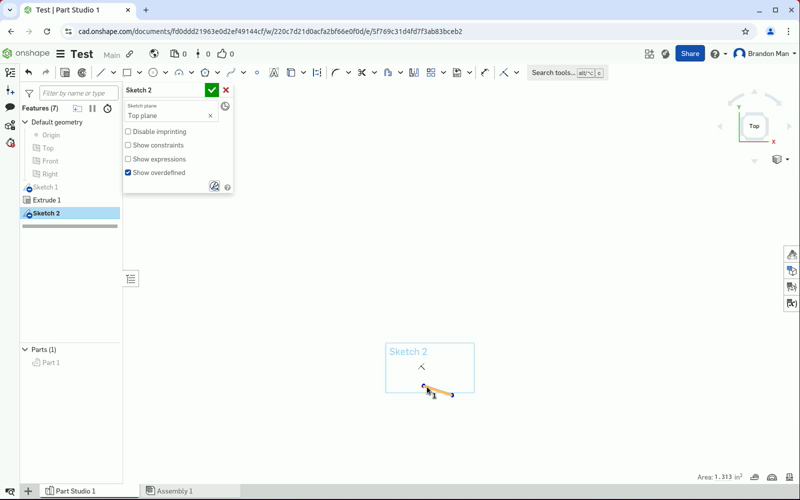
mouse_move(73, 352)
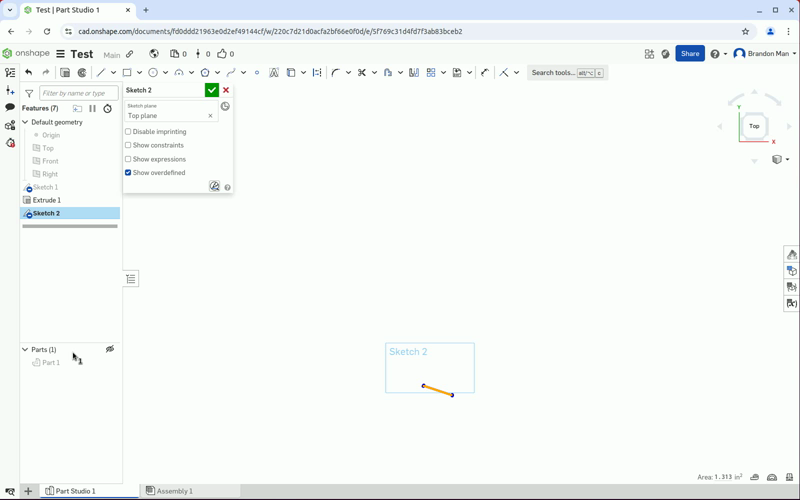
key(shift+y)
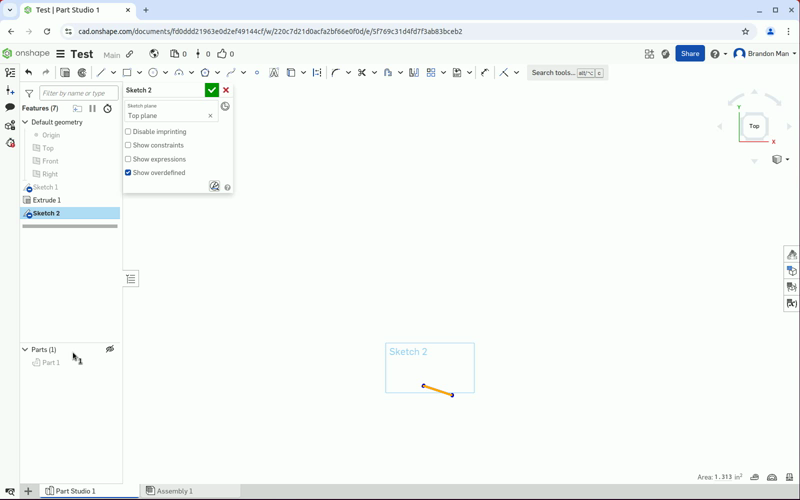
key(shift+e)
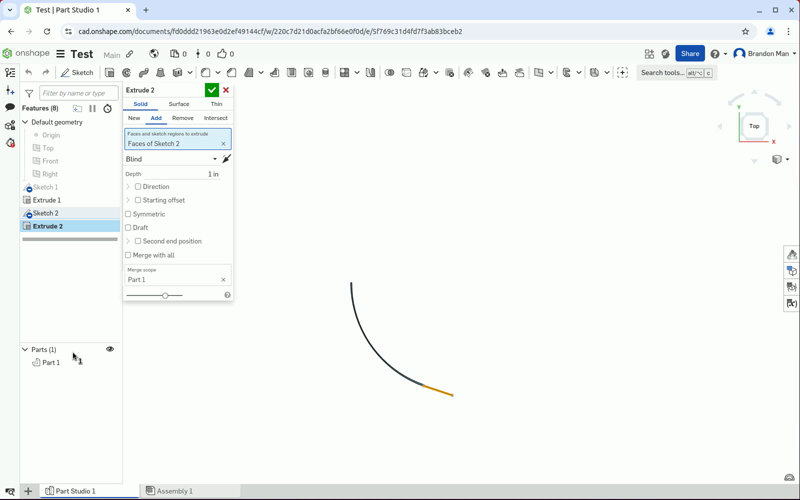
mouse_move(143, 106)
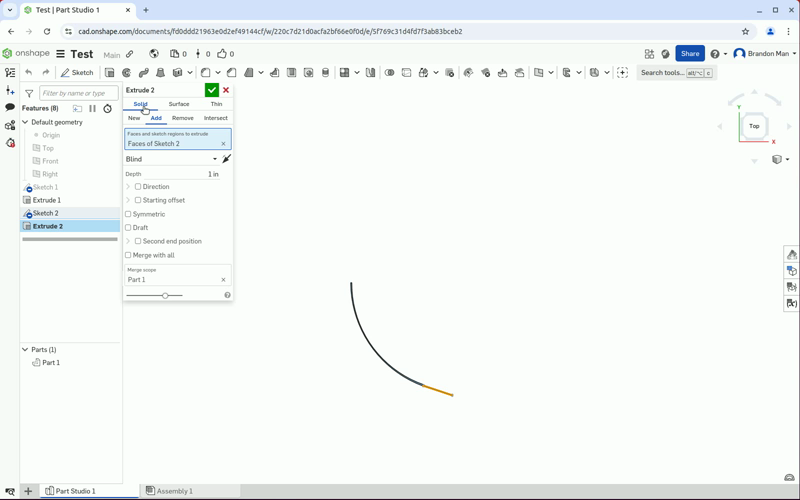
click(143, 106)
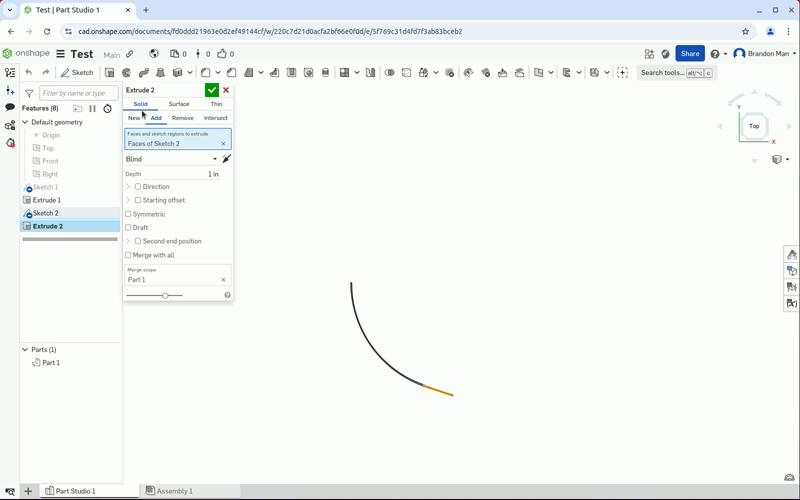
mouse_move(137, 120)
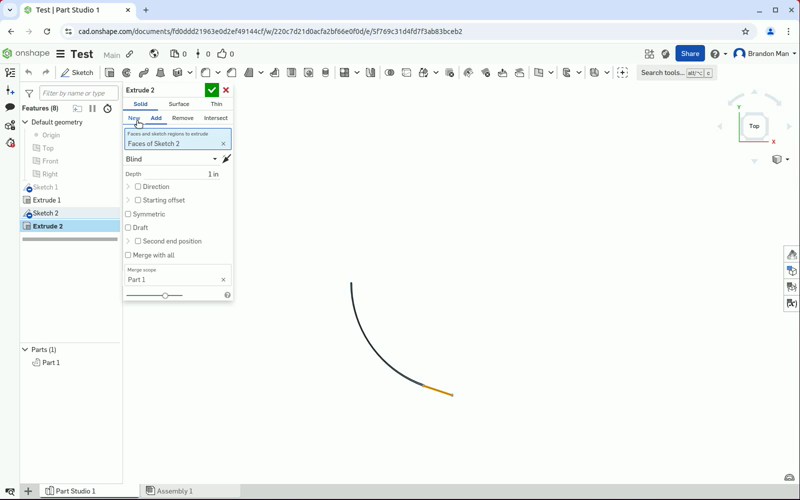
click(137, 120)
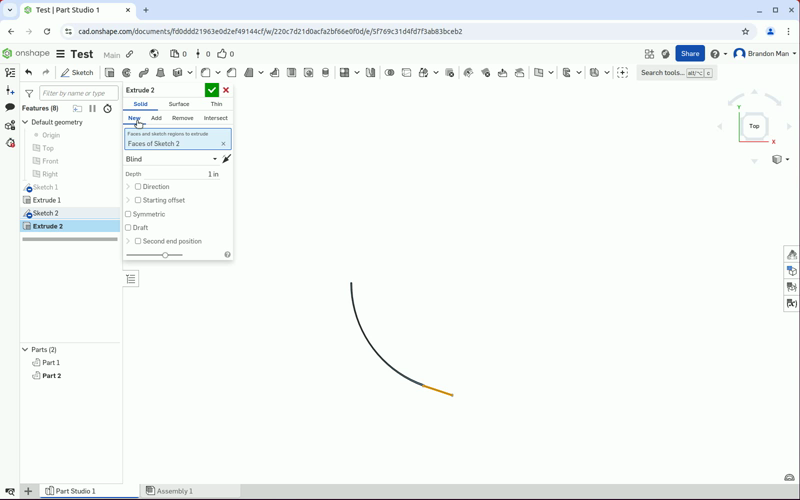
key(tab, 4)
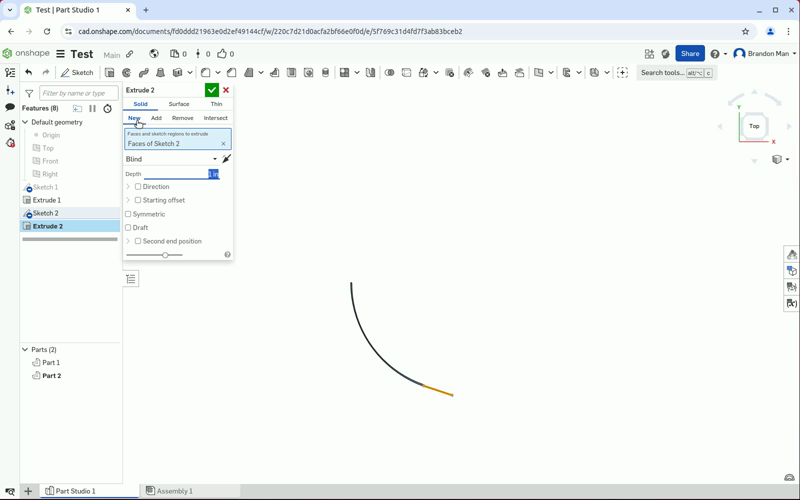
text(5.536)
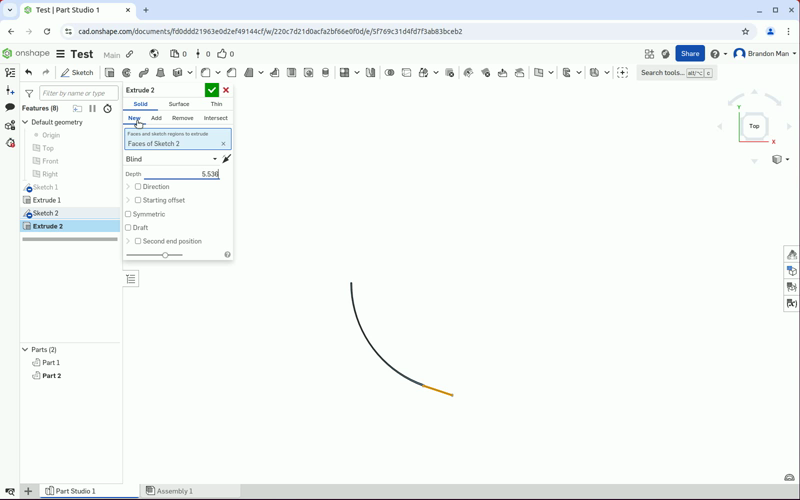
key(enter)
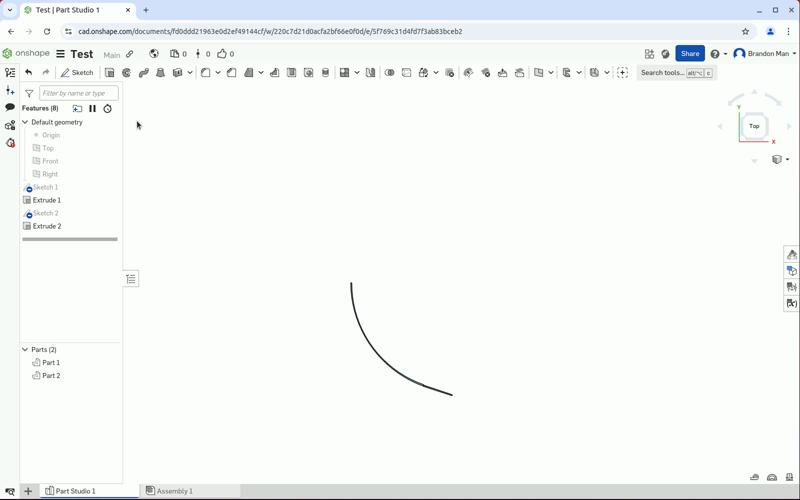
key(shift+h)
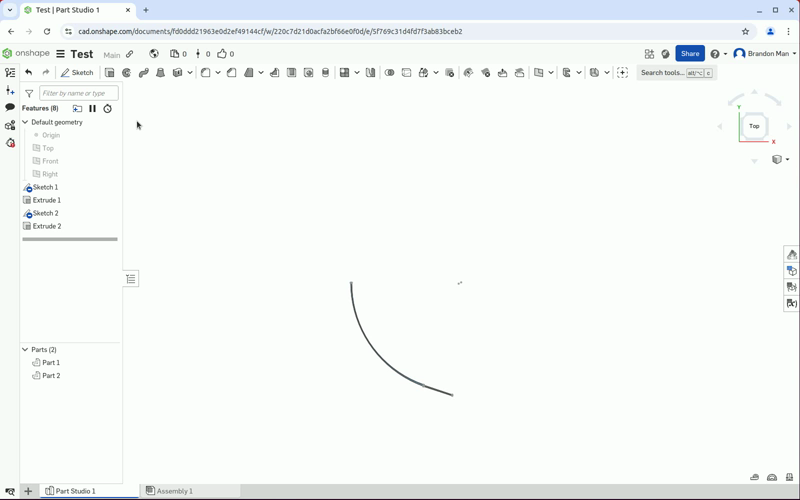
key(shift+h)
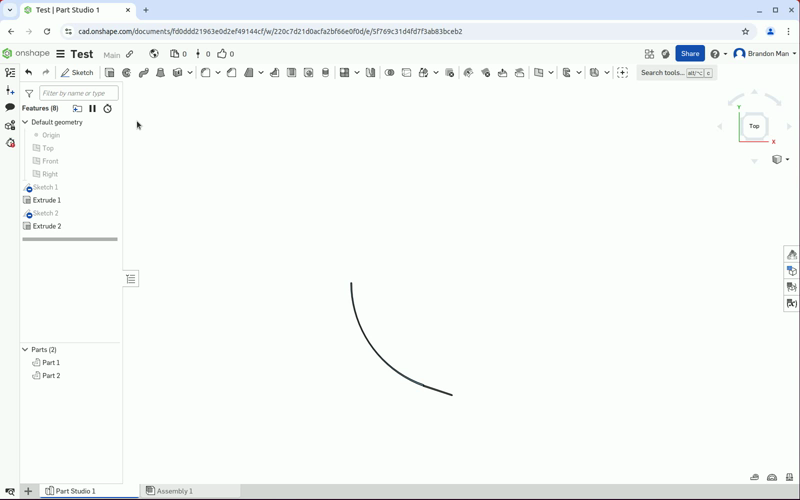
mouse_move(73, 189)
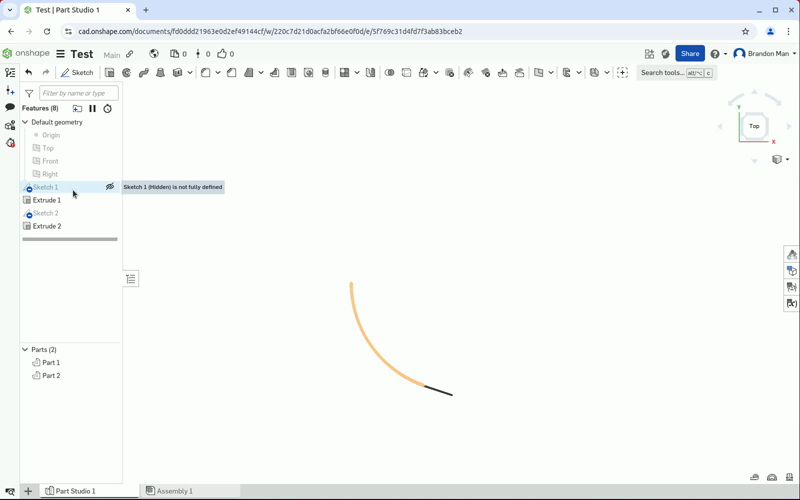
click(73, 189)
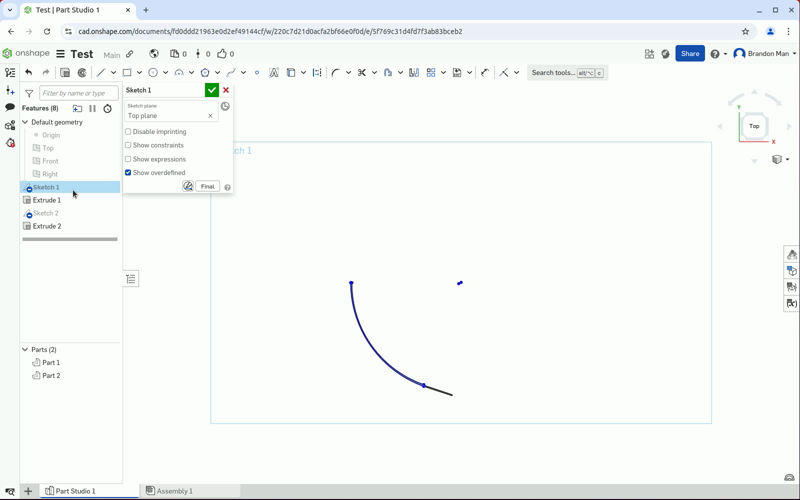
mouse_move(229, 92)
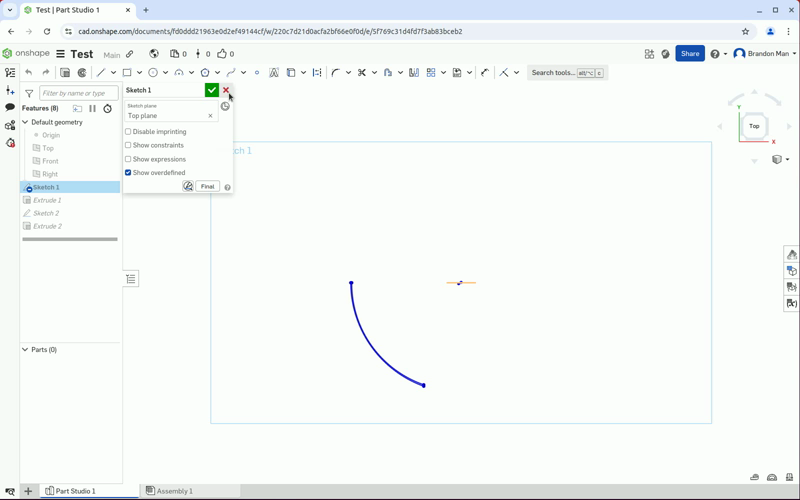
click(229, 92)
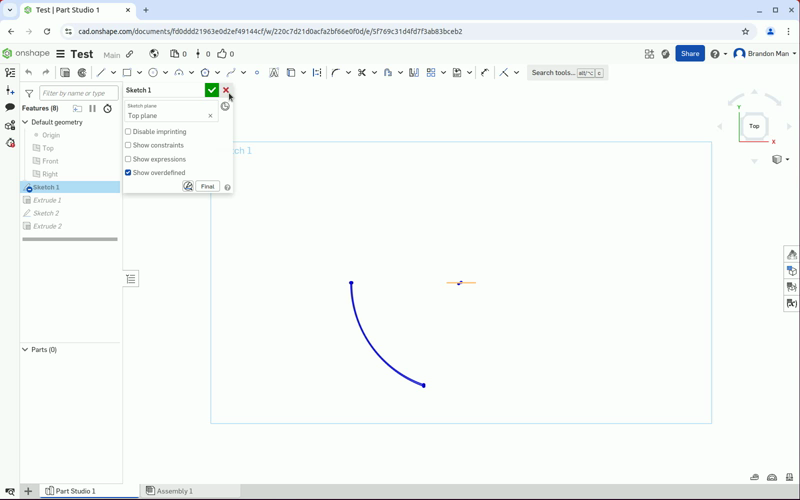
key(shift+s)
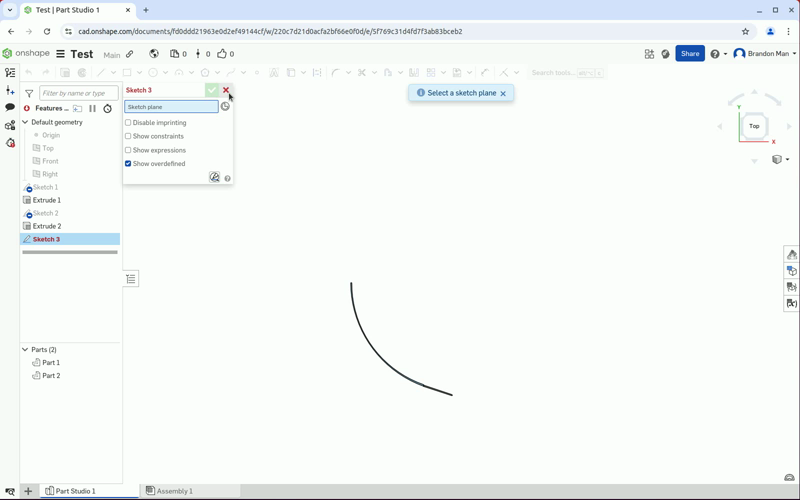
mouse_move(73, 150)
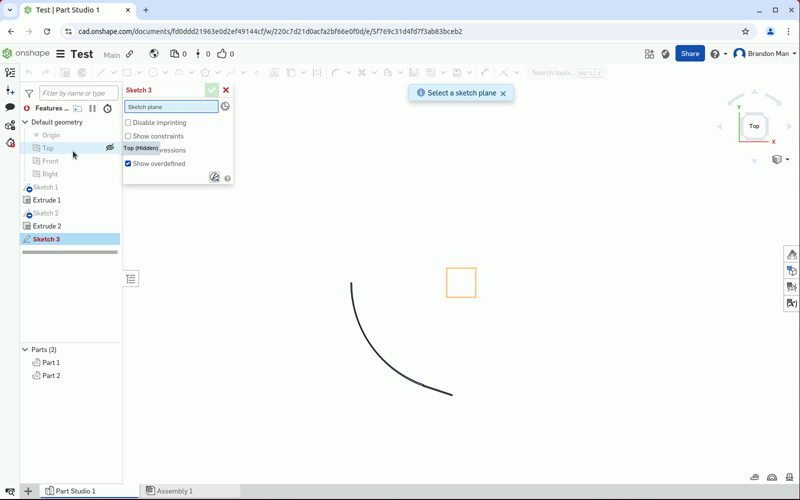
click(73, 150)
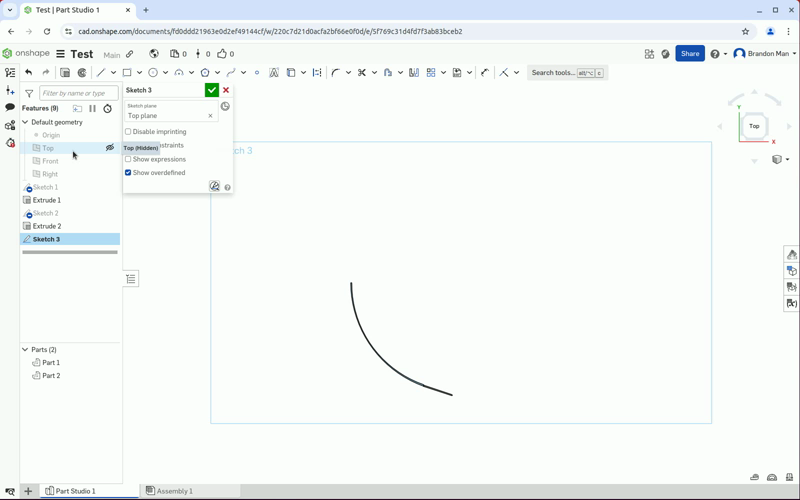
mouse_move(73, 352)
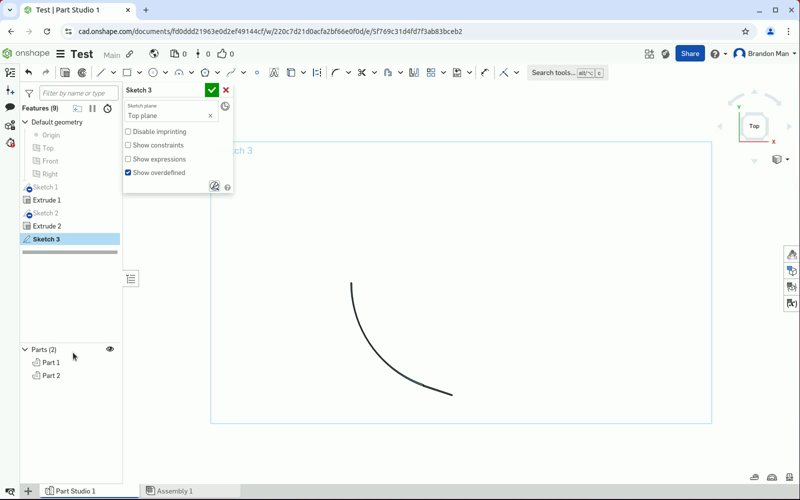
key(y)
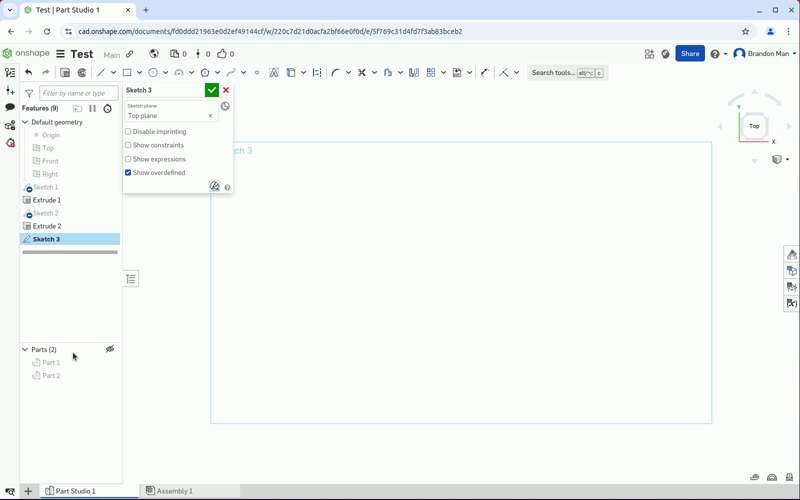
key(l)
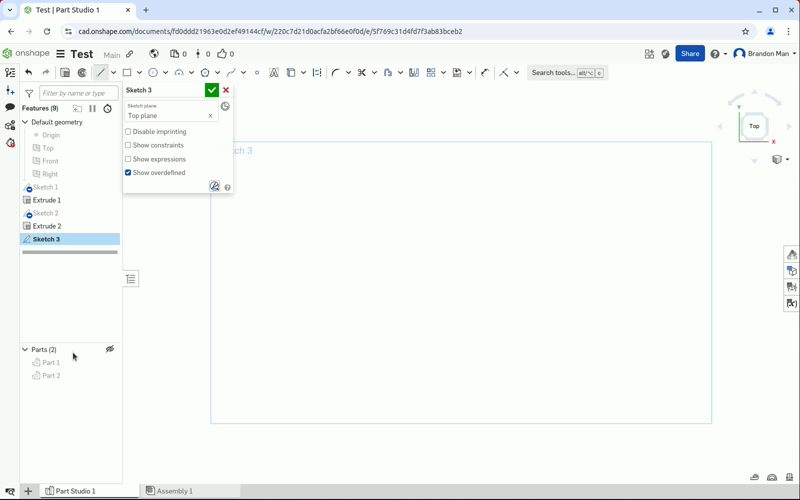
key_down(shift)
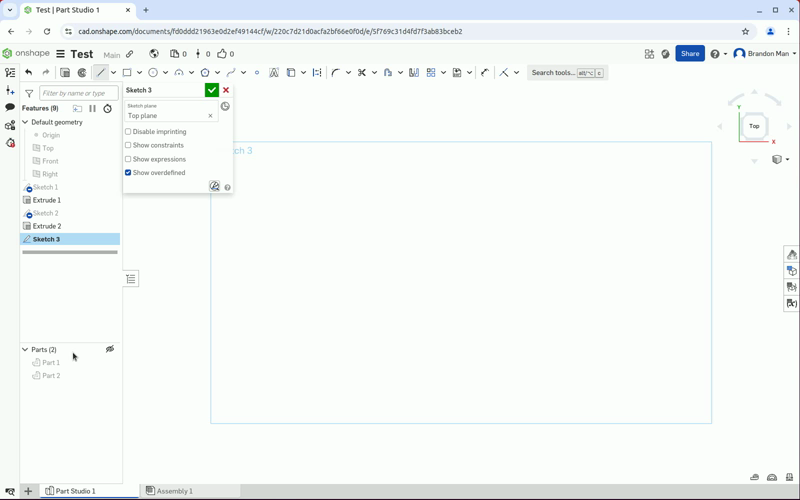
mouse_move(451, 395)
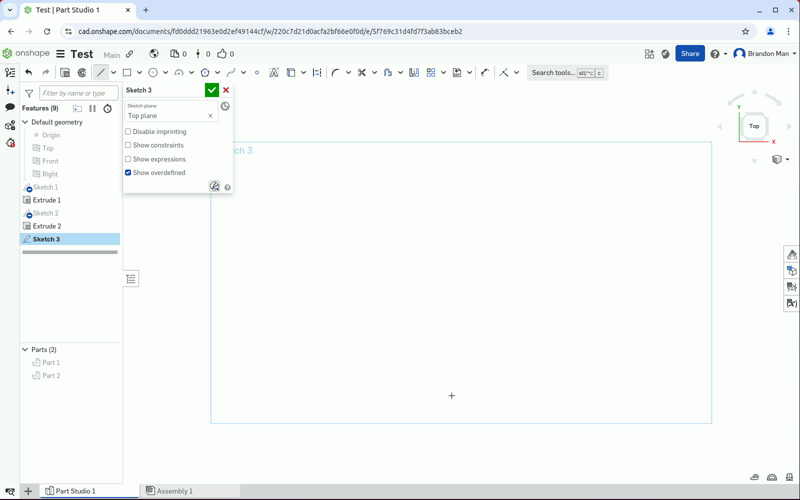
click(451, 395)
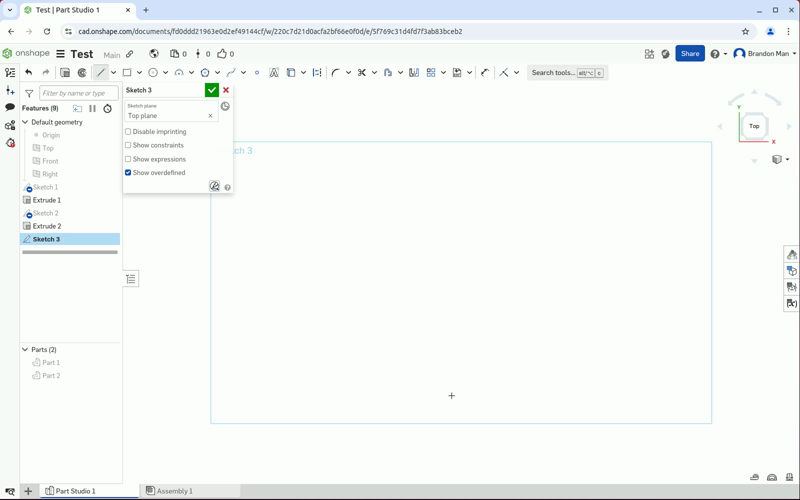
key_up(shift)
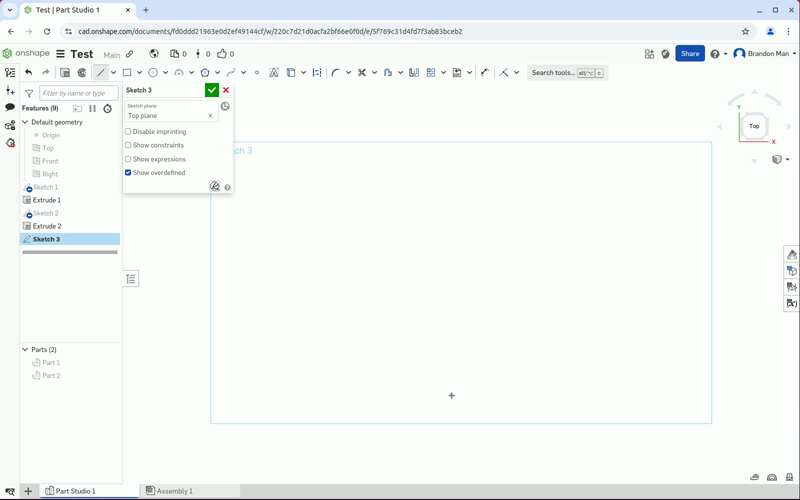
key_down(shift)
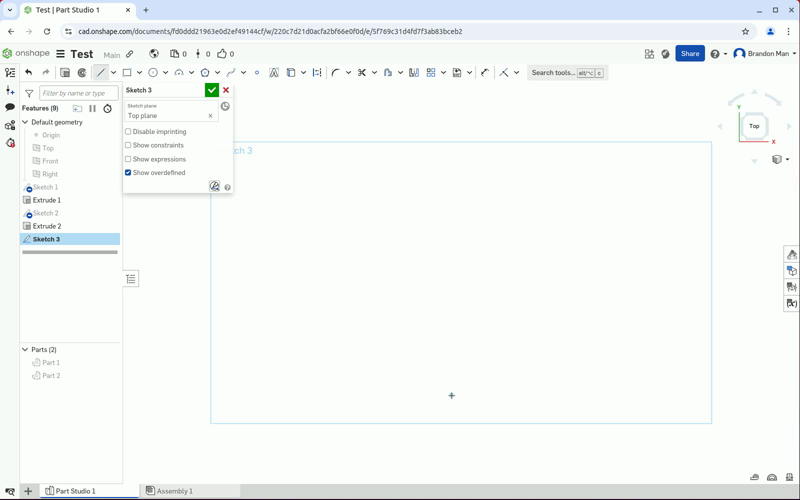
mouse_move(481, 395)
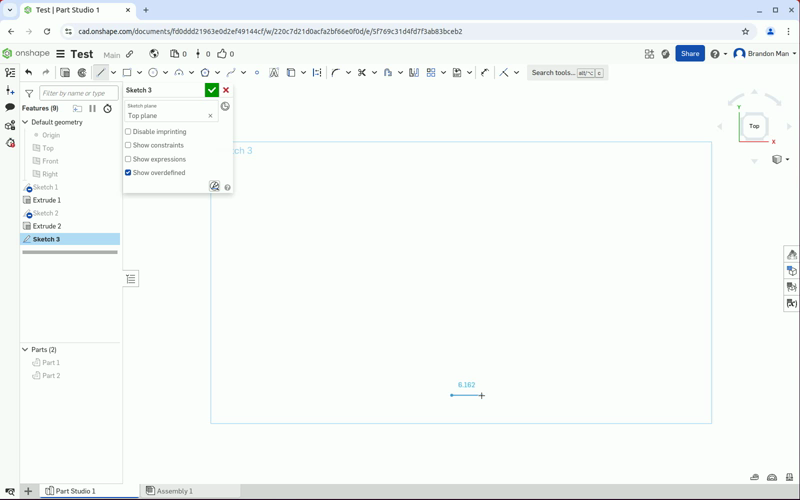
mouse_move(461, 395)
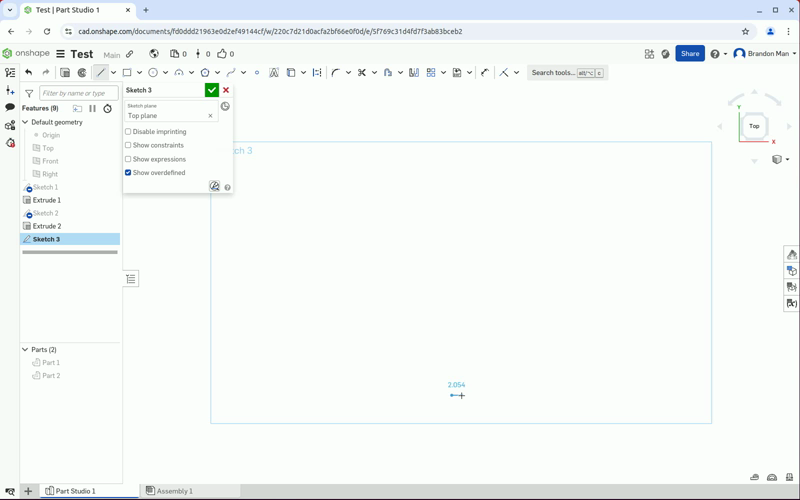
click(461, 395)
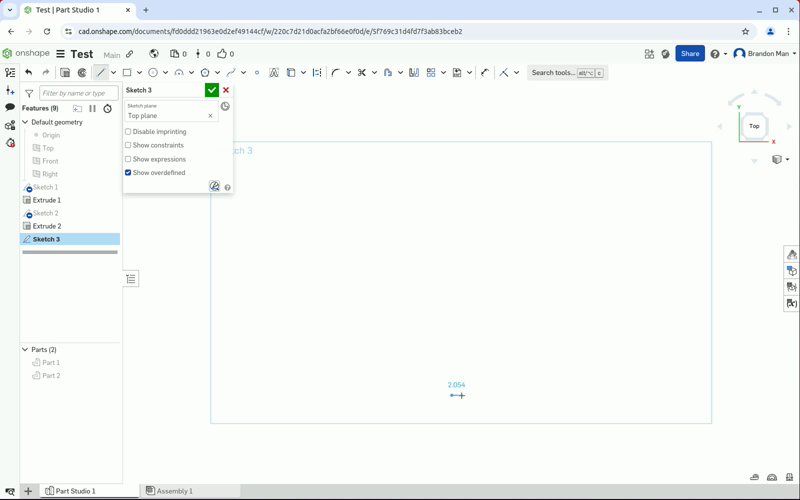
key_up(shift)
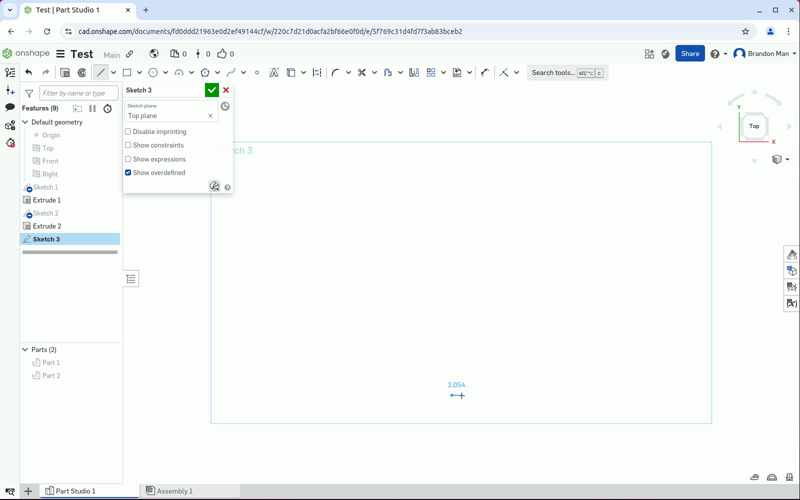
key_down(shift)
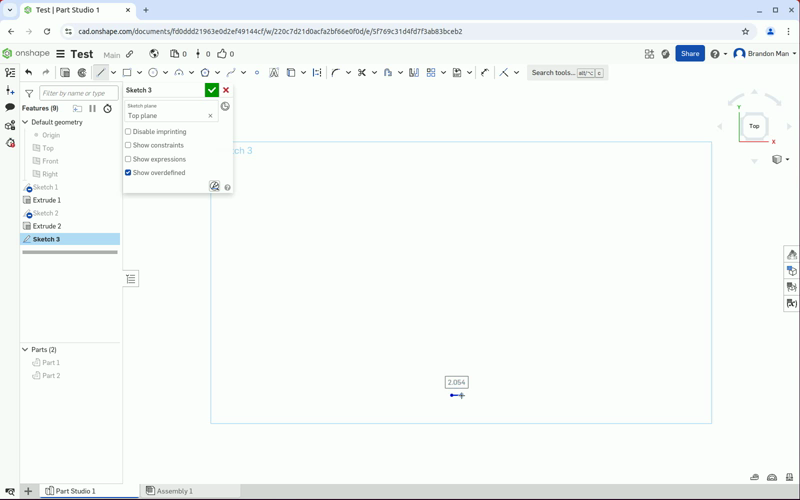
mouse_move(492, 395)
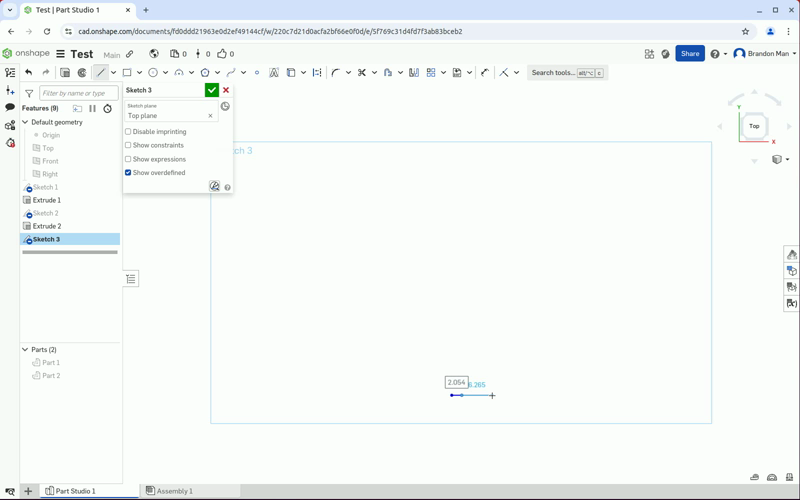
mouse_move(461, 394)
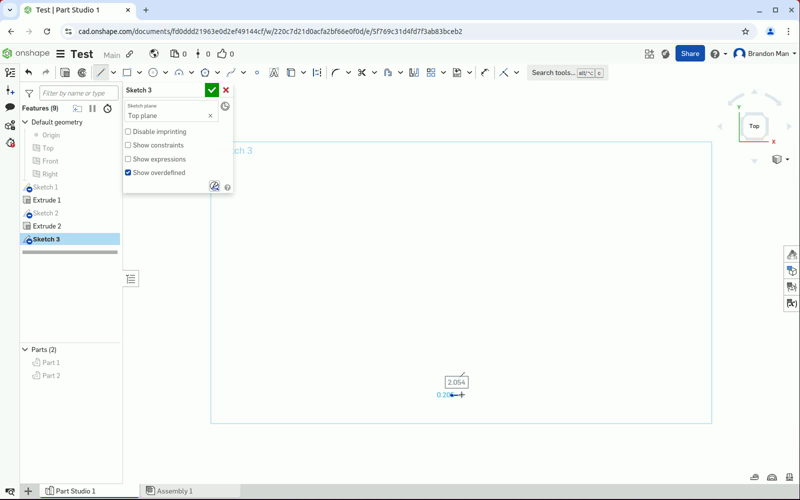
scroll(6)
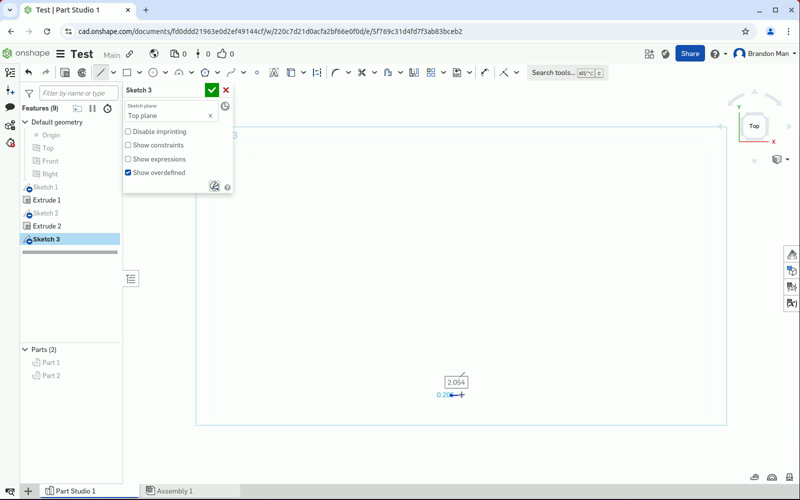
scroll(6)
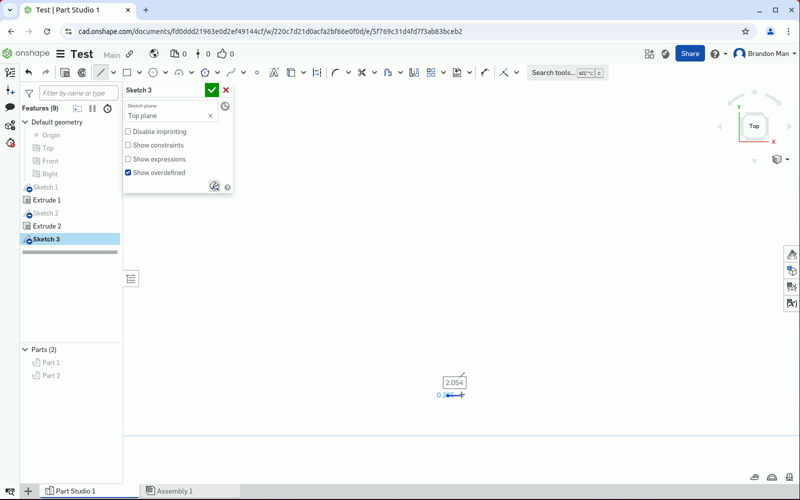
scroll(6)
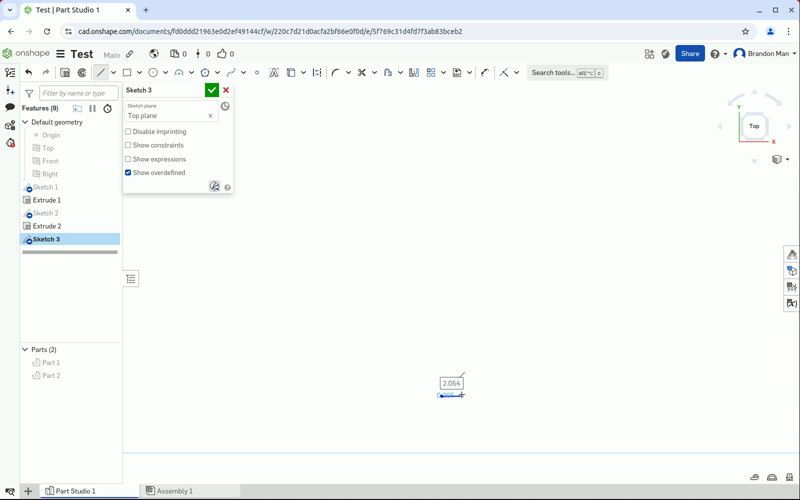
scroll(6)
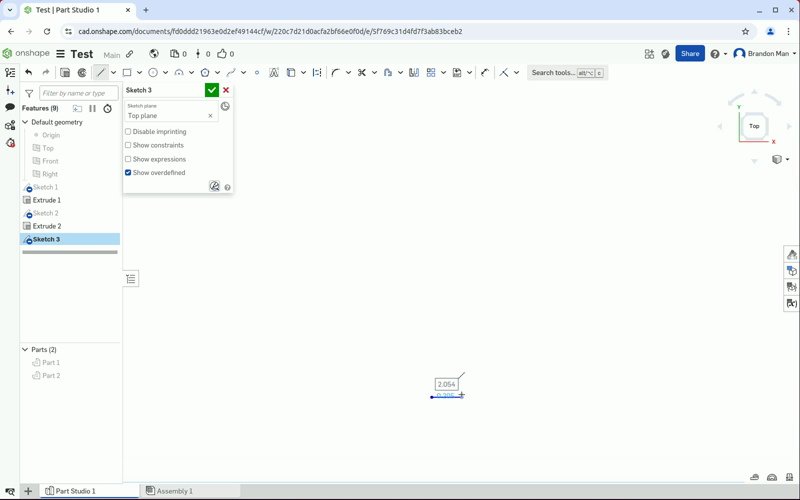
scroll(6)
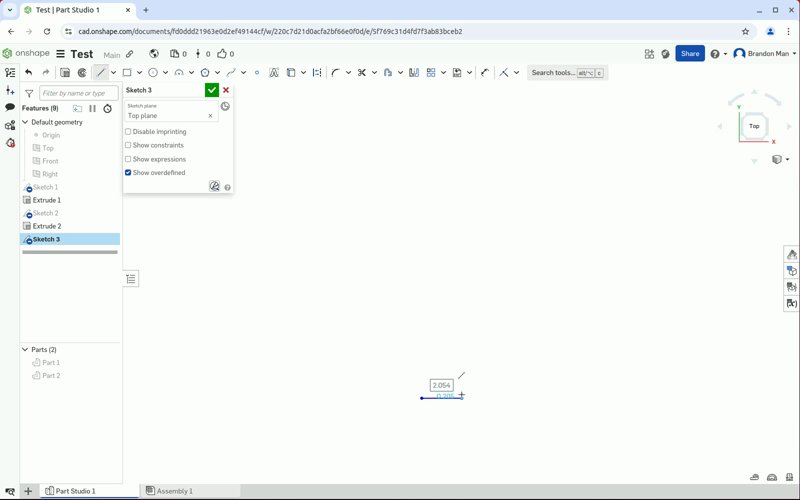
scroll(6)
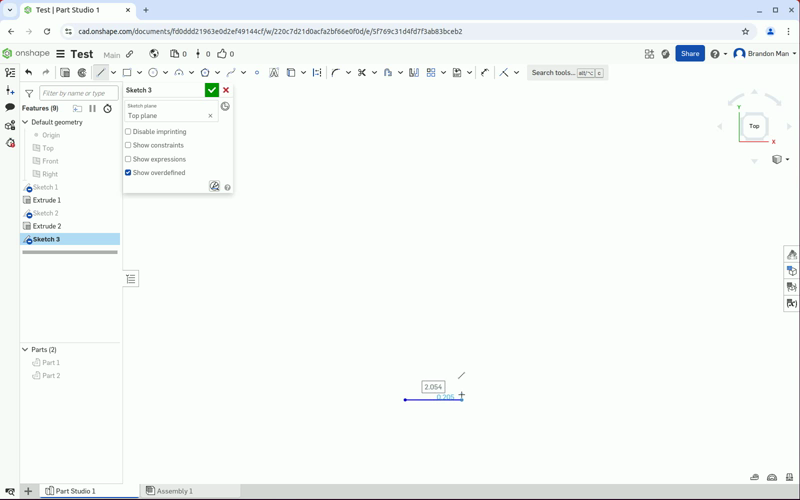
scroll(6)
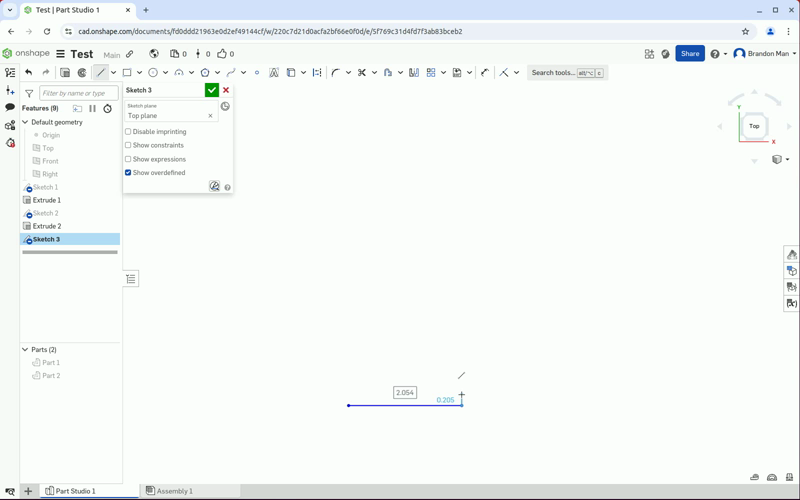
click(461, 394)
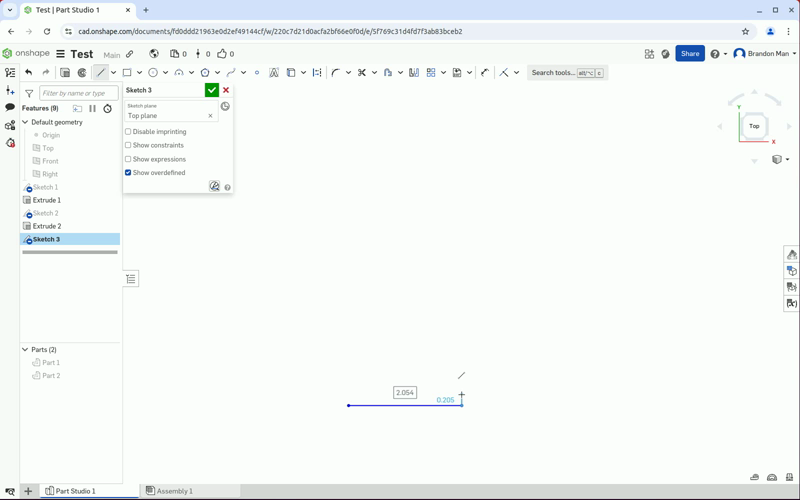
scroll(-6)
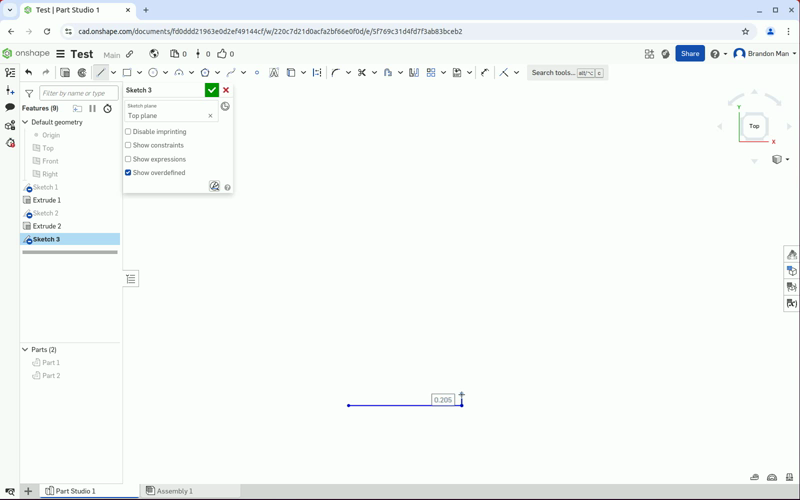
scroll(-6)
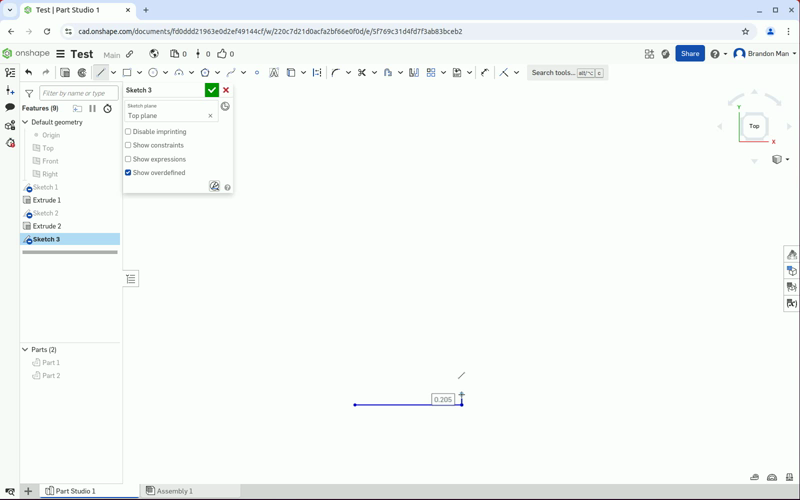
scroll(-6)
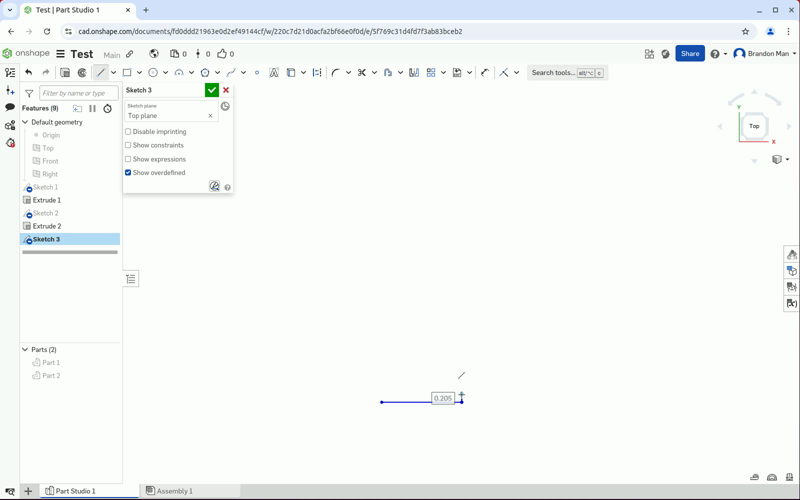
scroll(-6)
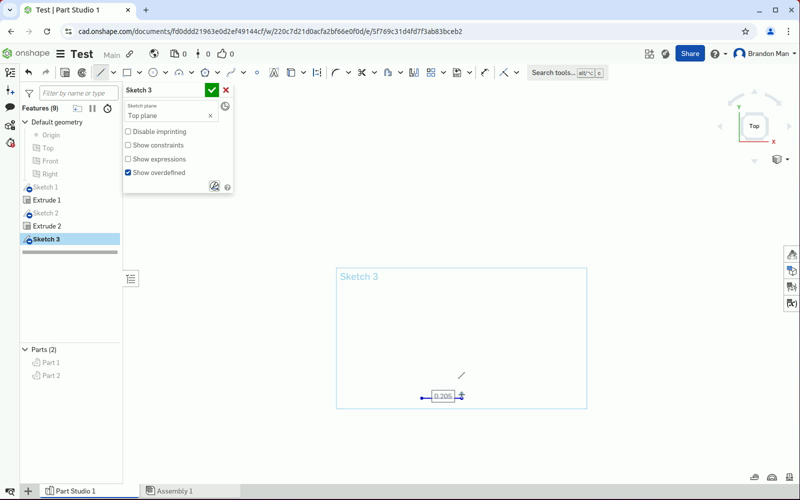
scroll(-6)
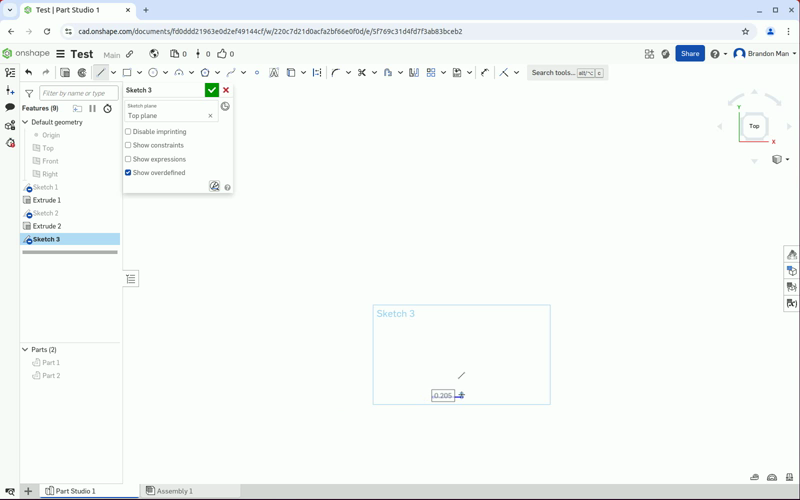
scroll(-6)
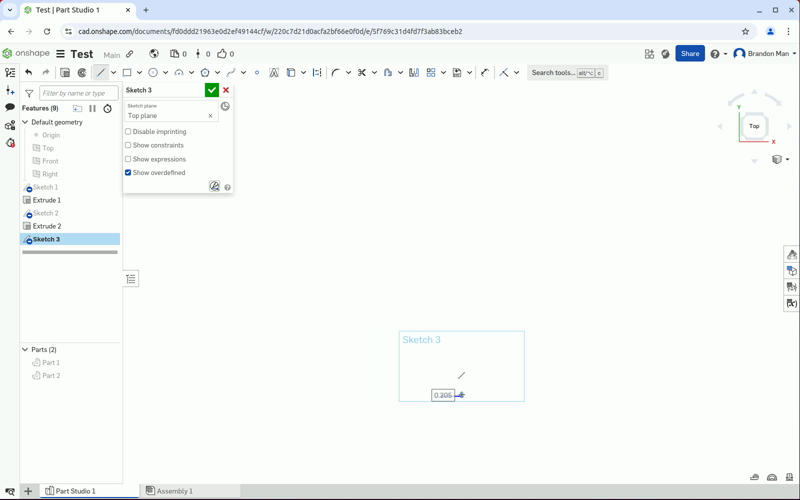
scroll(-6)
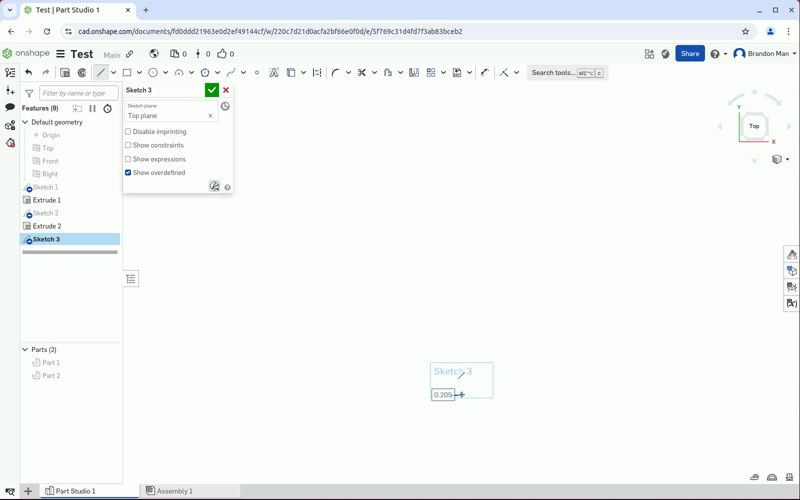
key_up(shift)
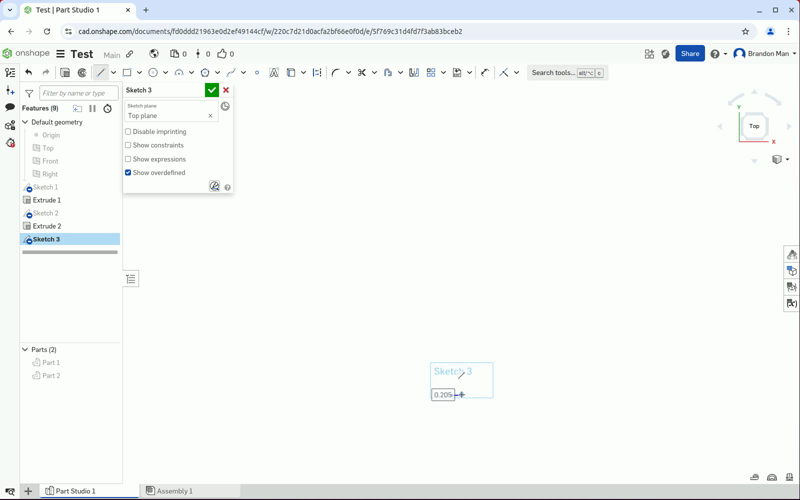
key_down(shift)
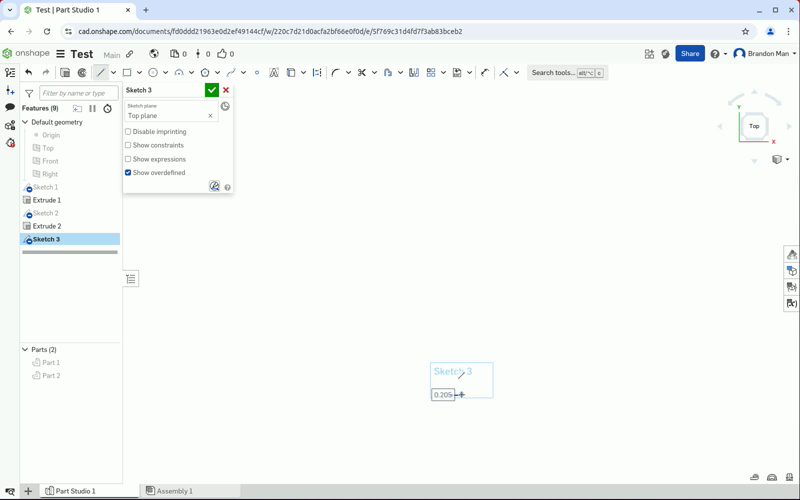
mouse_move(492, 394)
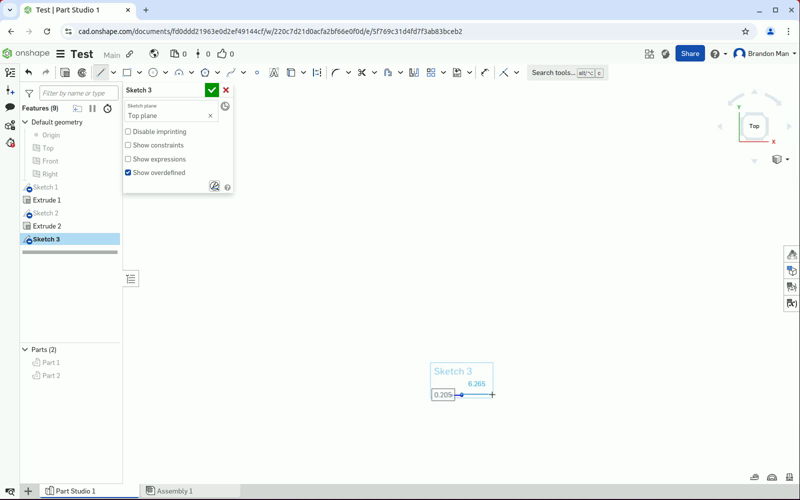
mouse_move(451, 394)
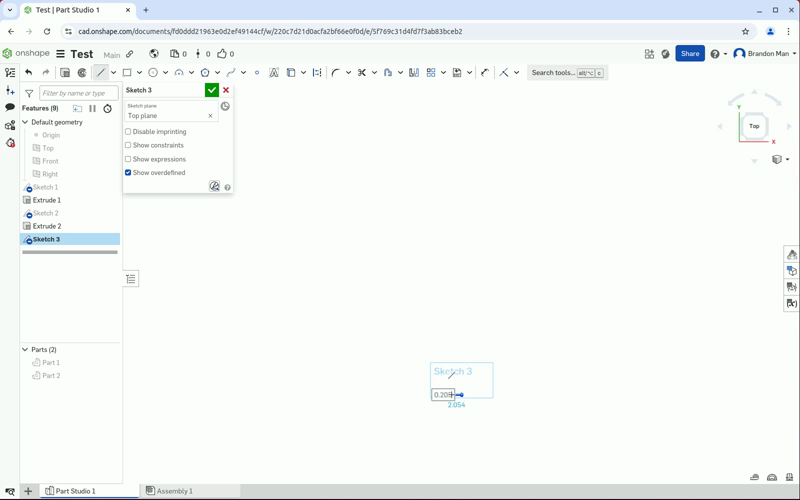
scroll(6)
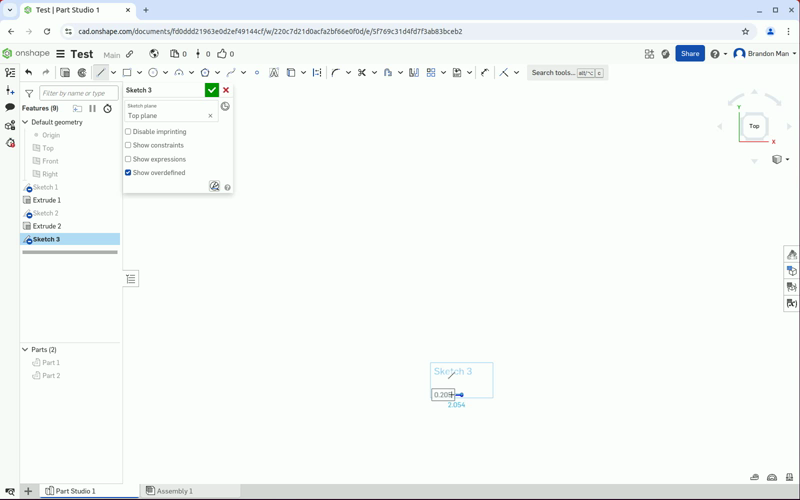
scroll(6)
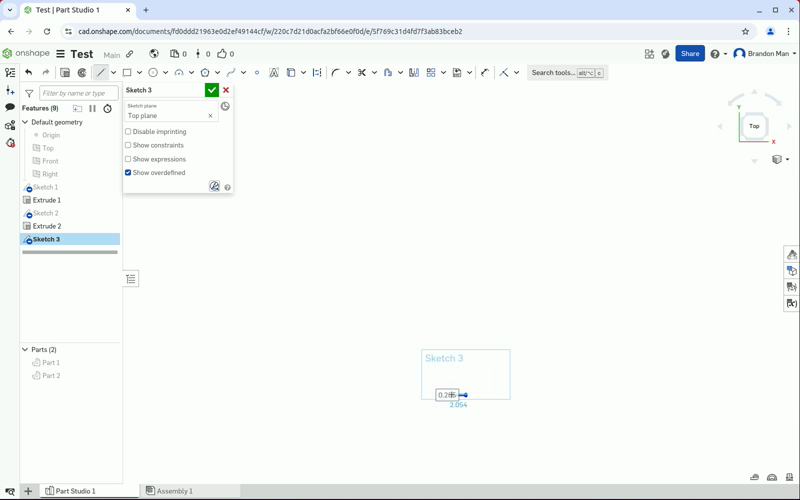
scroll(6)
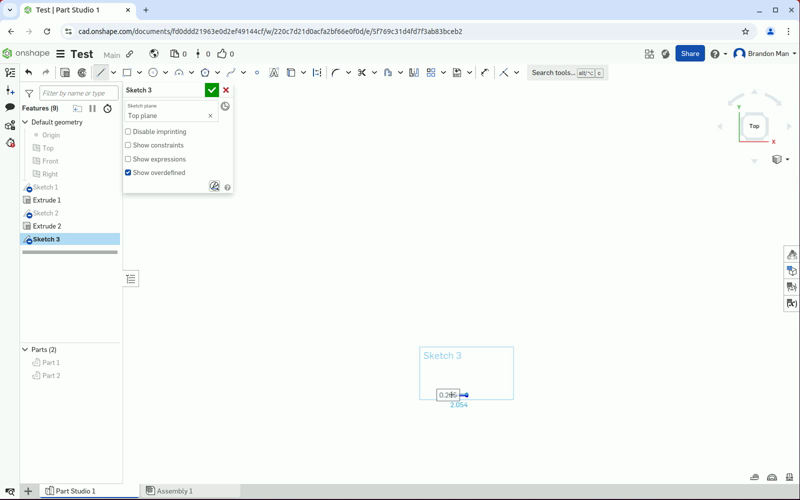
scroll(6)
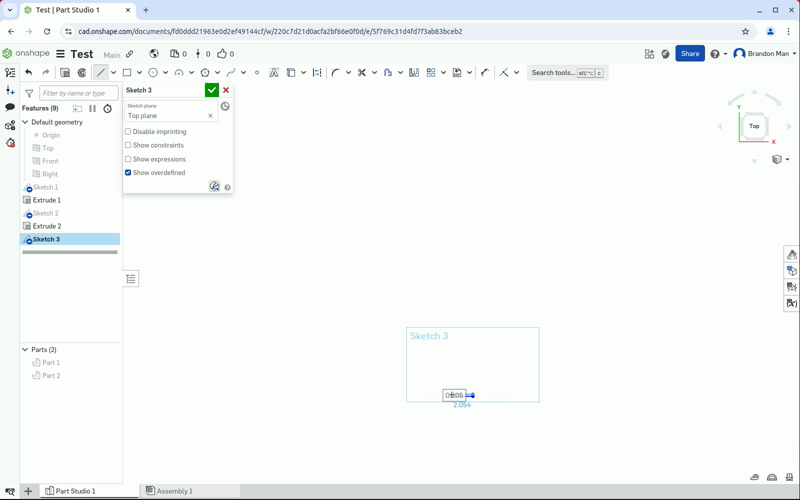
scroll(6)
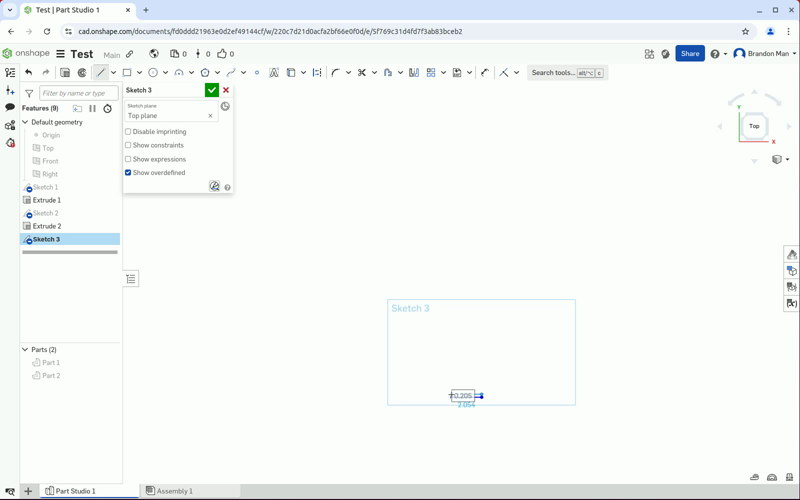
scroll(6)
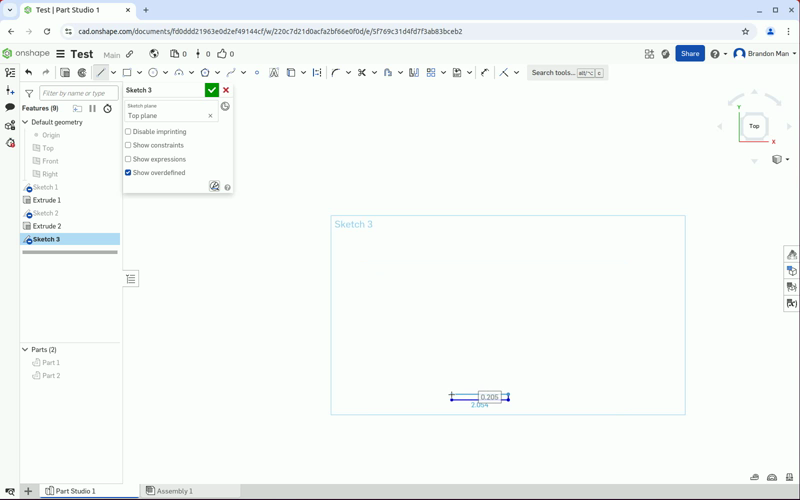
scroll(6)
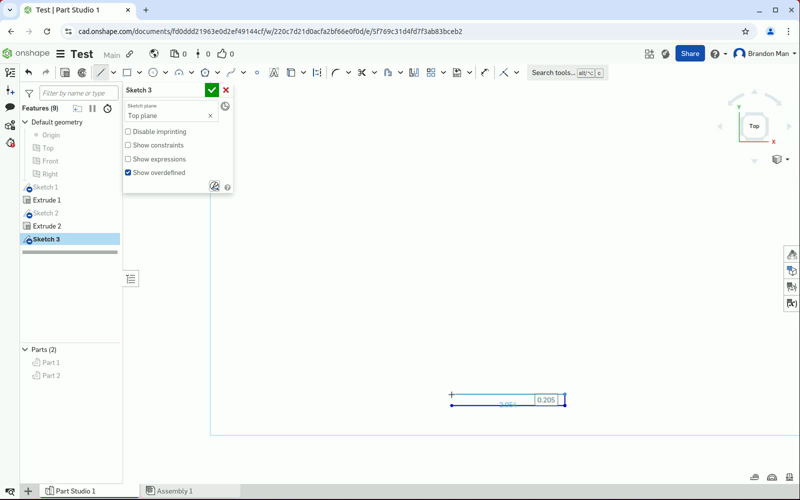
click(451, 394)
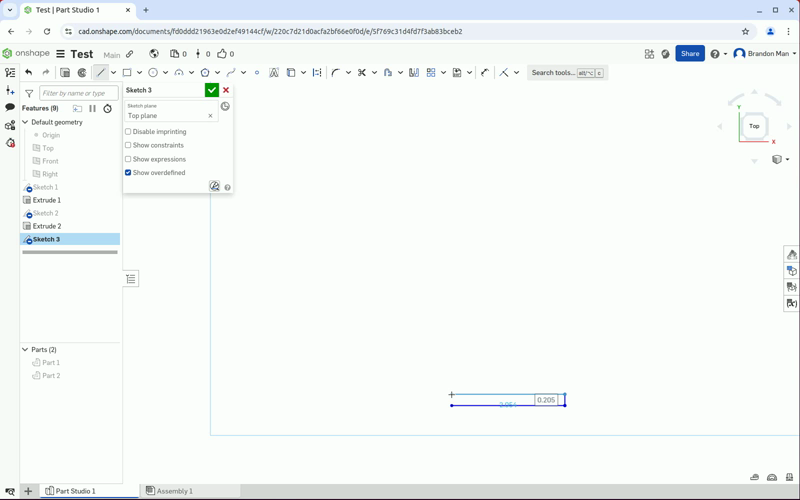
scroll(-6)
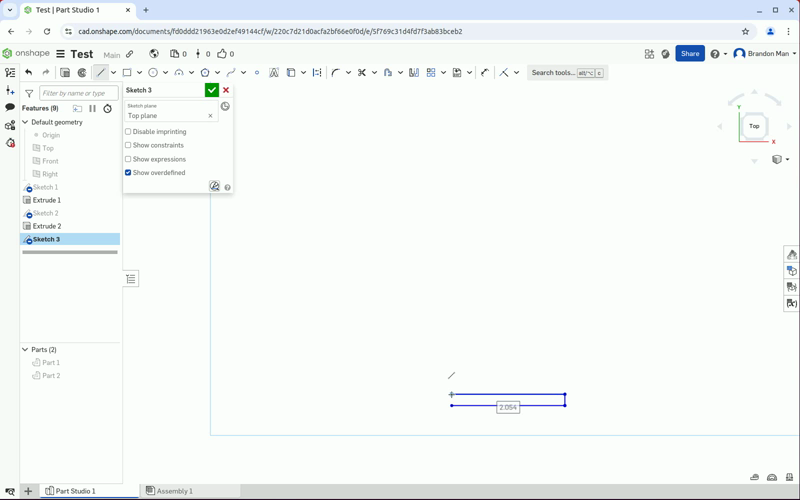
scroll(-6)
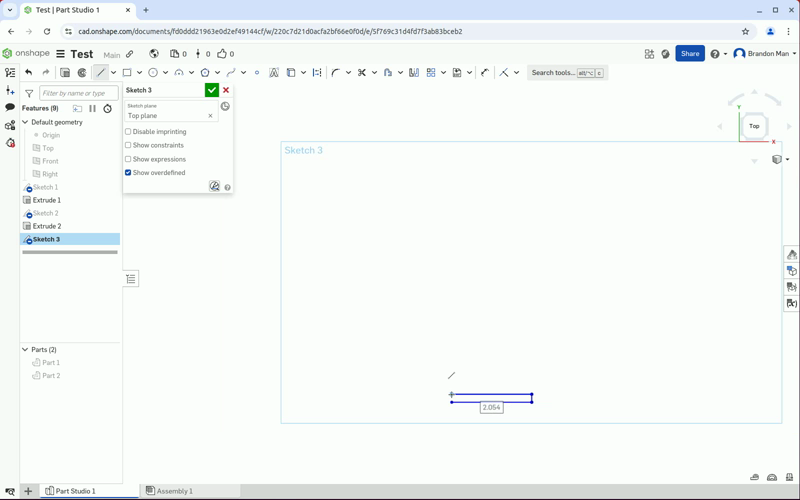
scroll(-6)
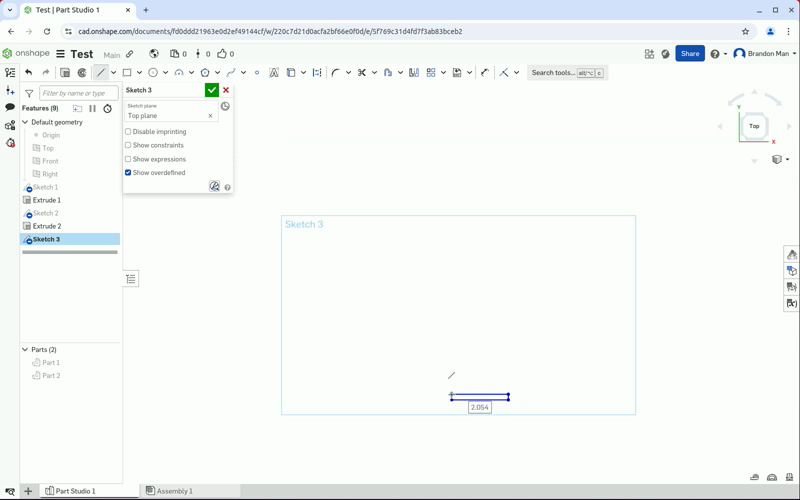
scroll(-6)
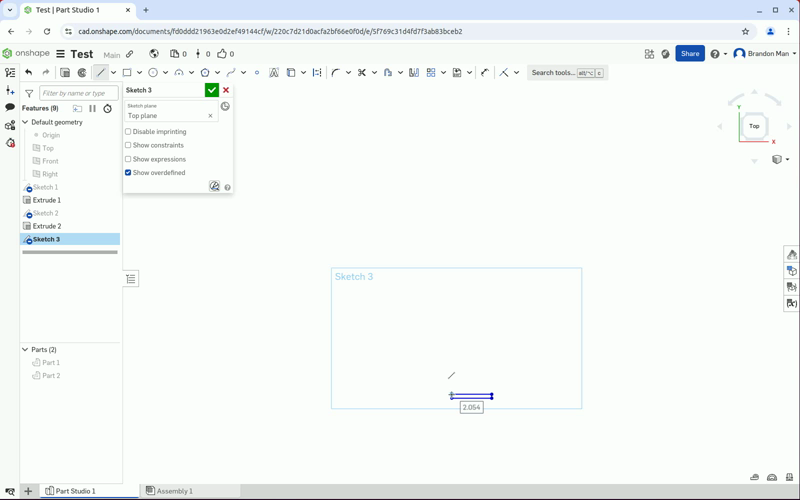
scroll(-6)
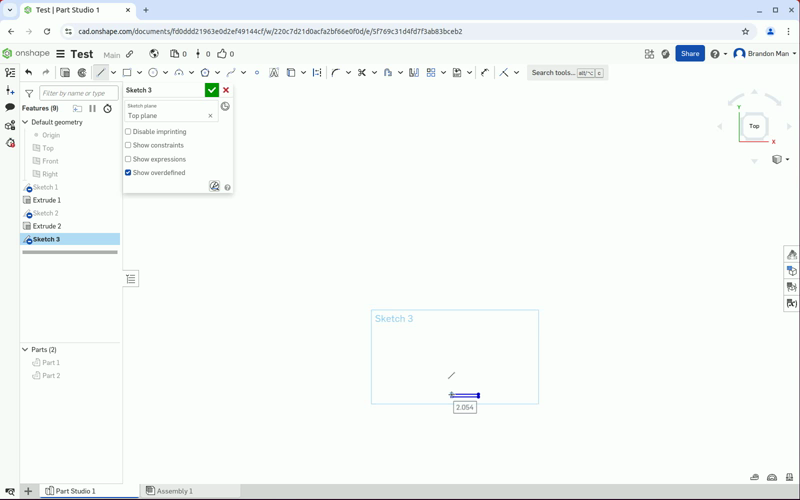
scroll(-6)
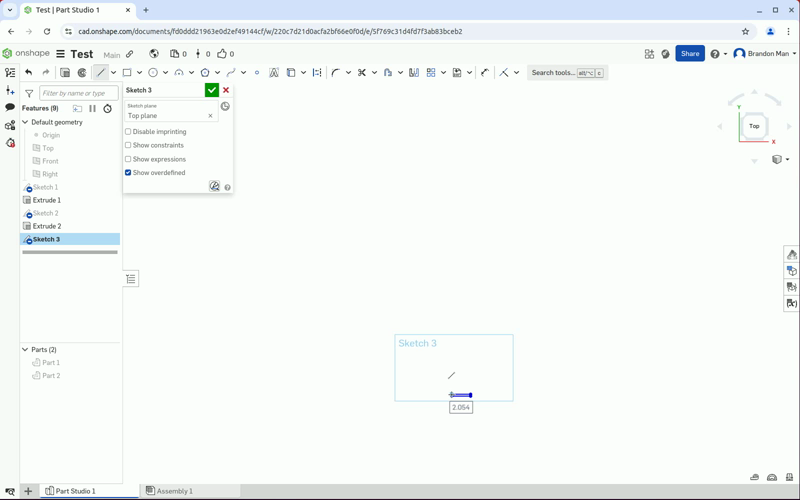
scroll(-6)
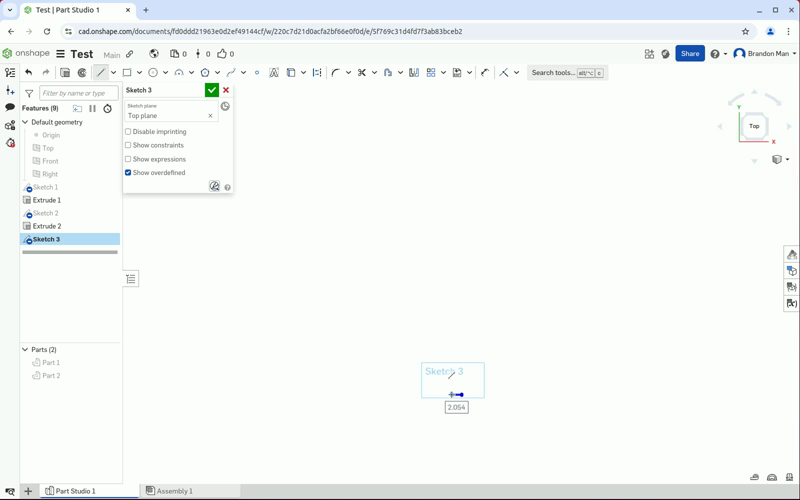
key_up(shift)
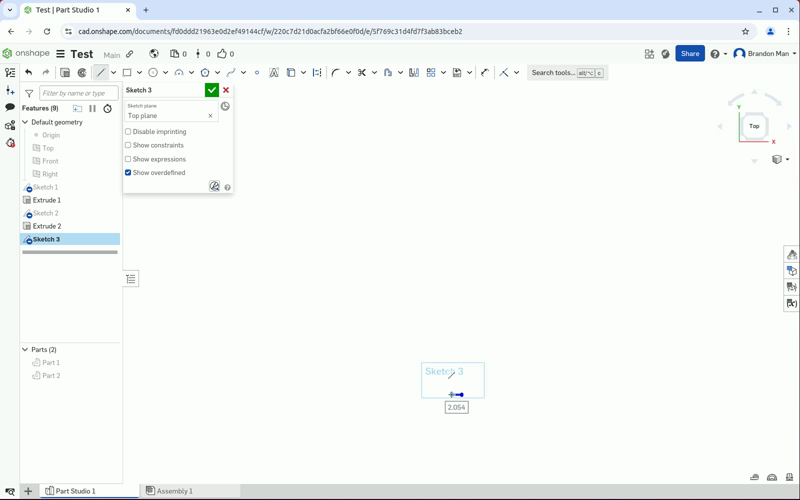
mouse_move(481, 394)
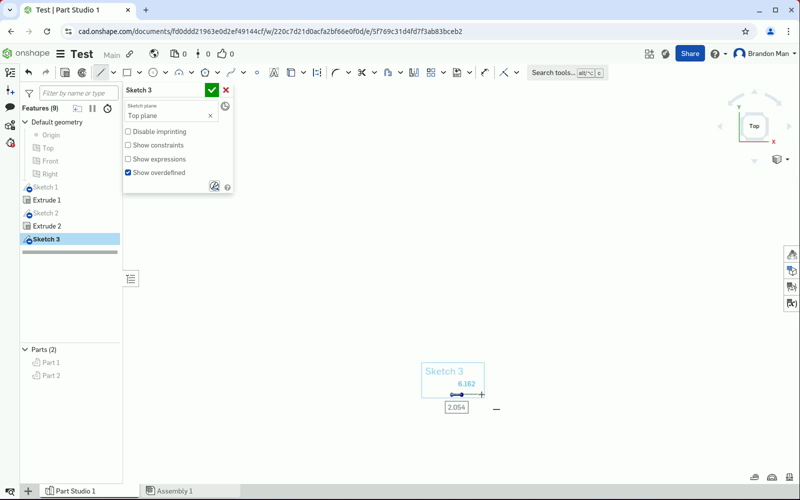
key_down(shift)
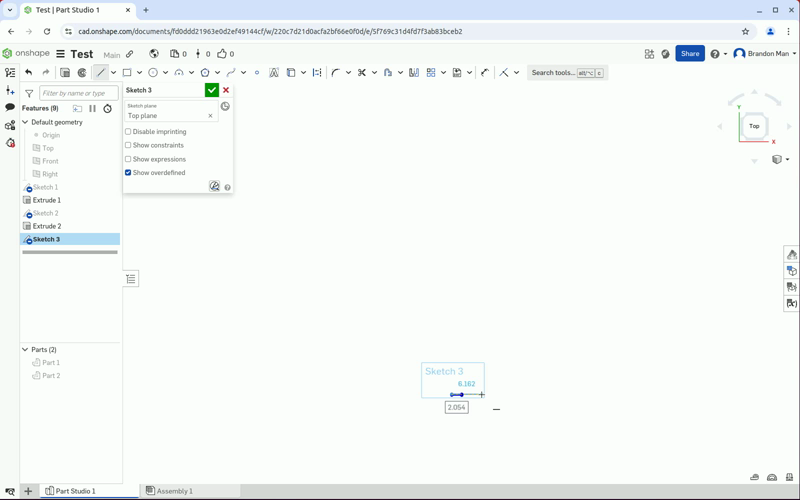
mouse_move(451, 395)
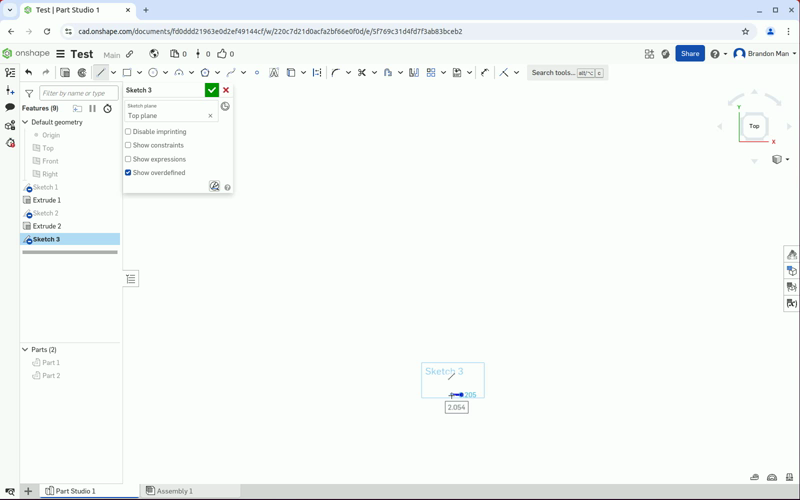
scroll(6)
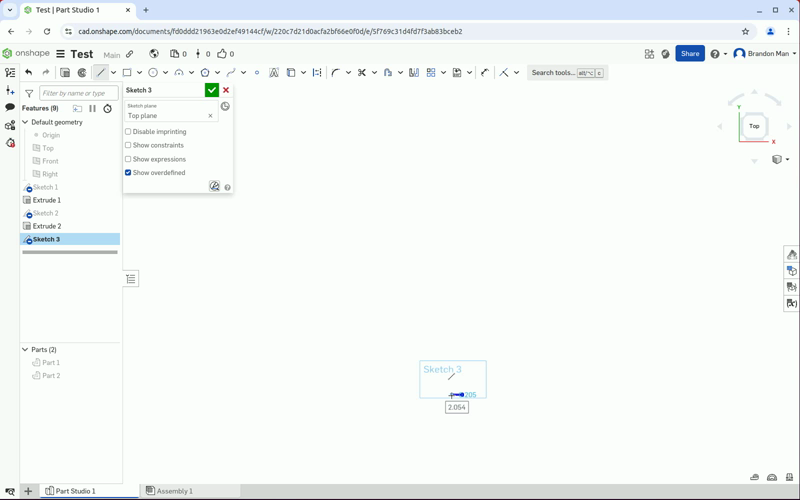
scroll(6)
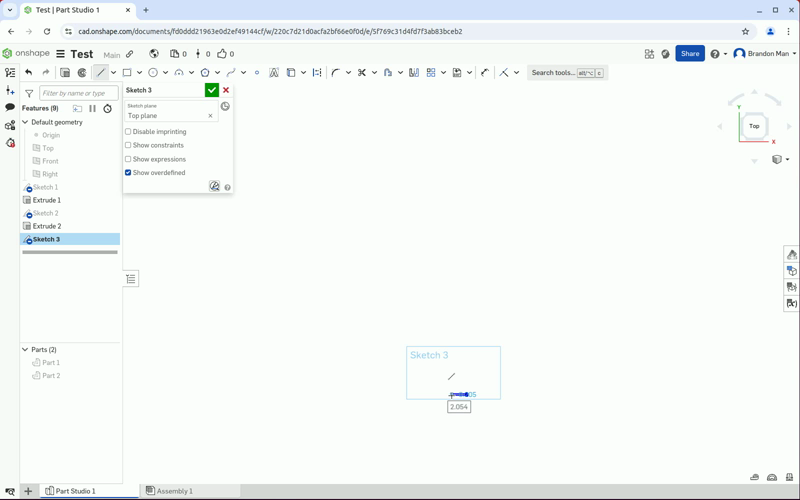
scroll(6)
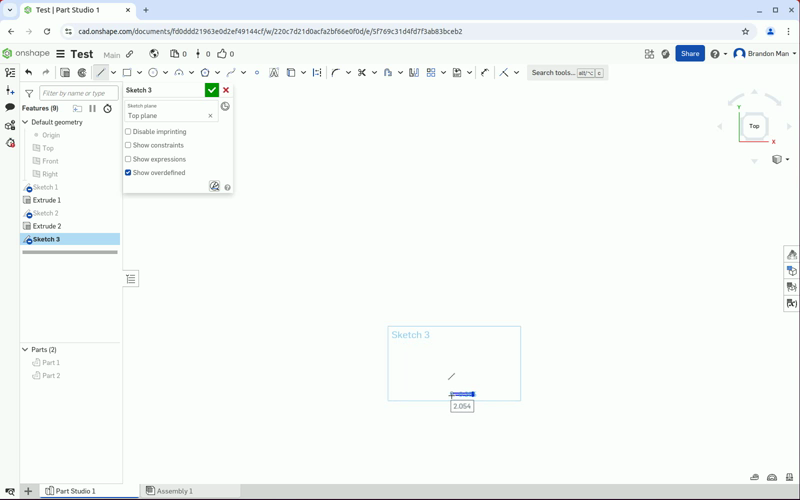
scroll(6)
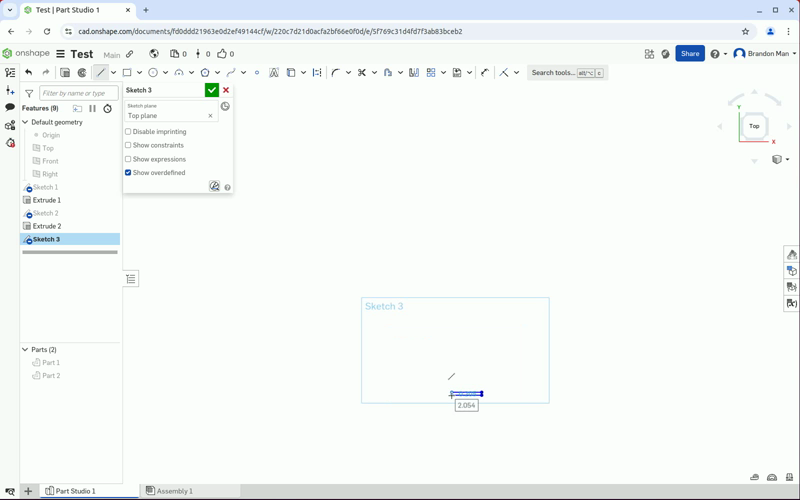
scroll(6)
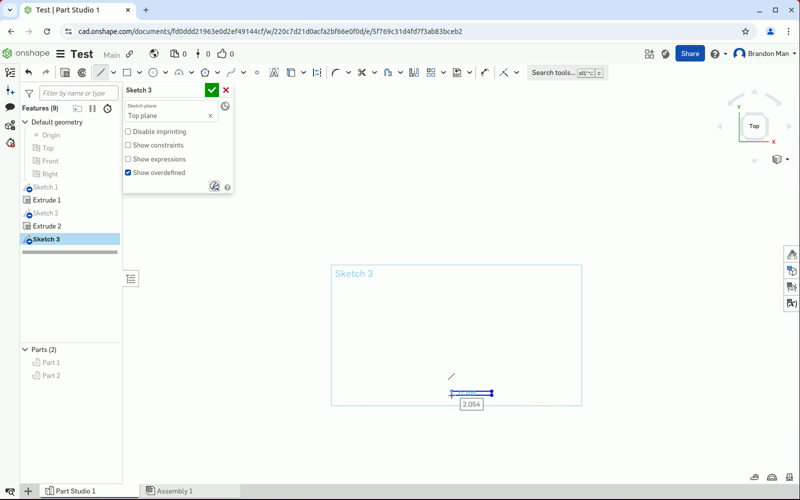
scroll(6)
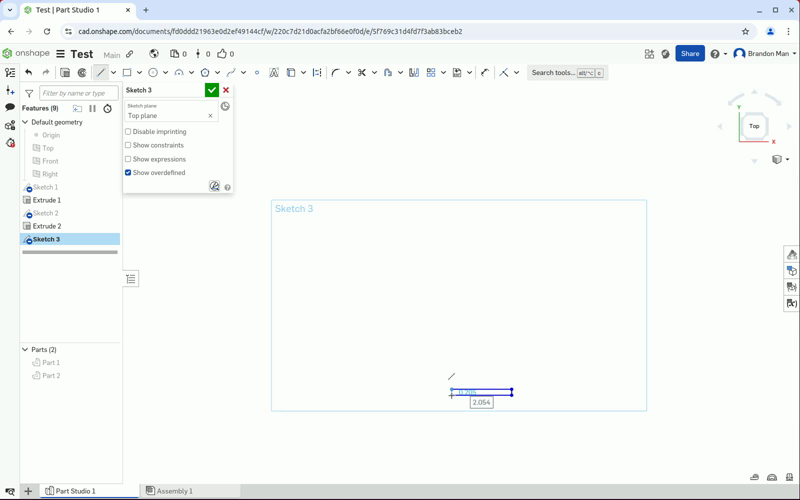
scroll(6)
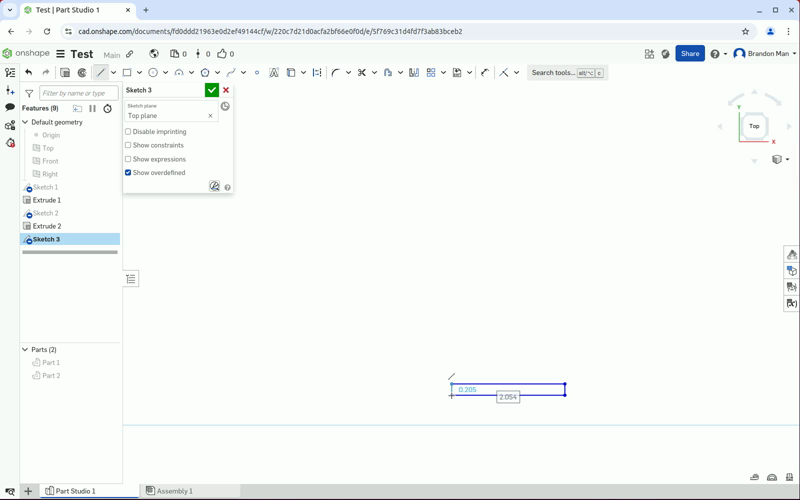
key_up(shift)
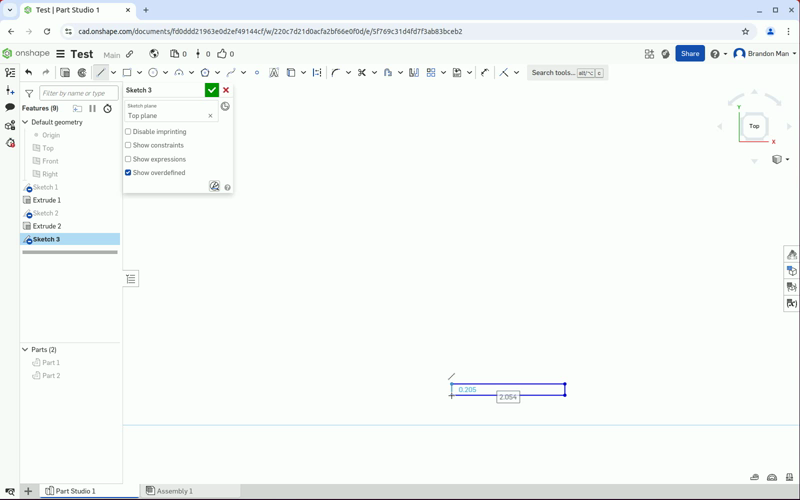
click(451, 395)
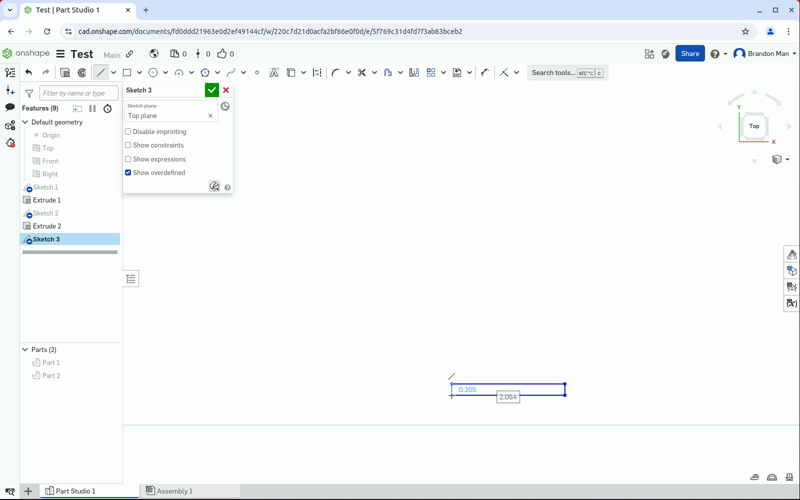
scroll(-6)
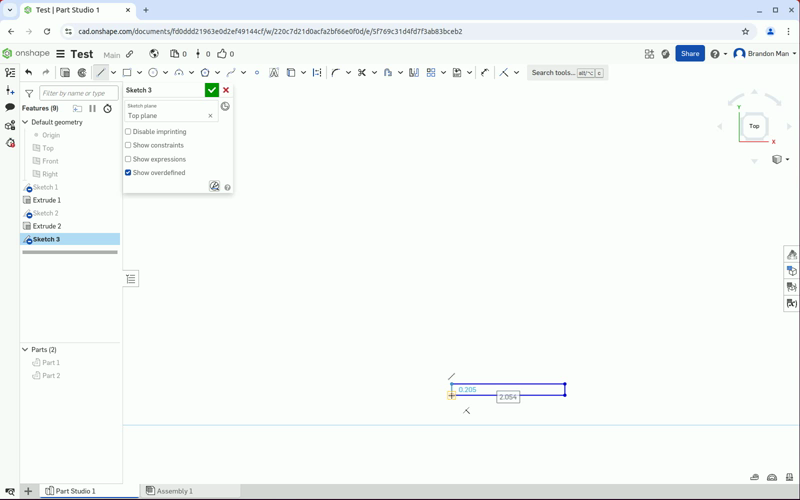
scroll(-6)
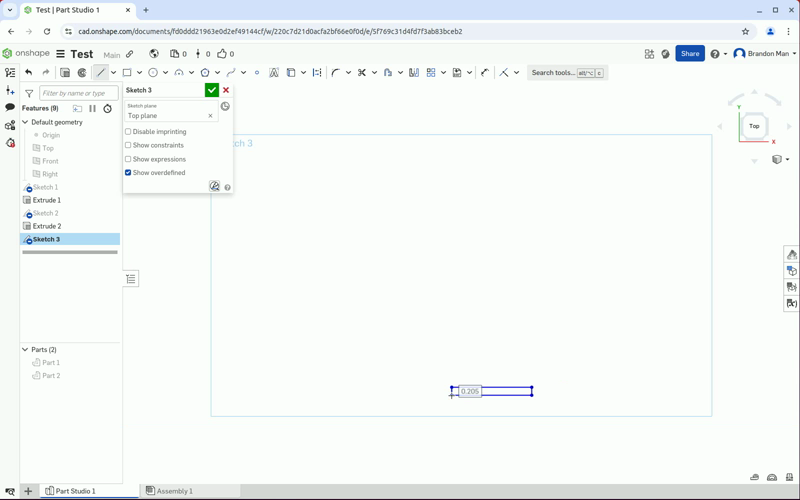
scroll(-6)
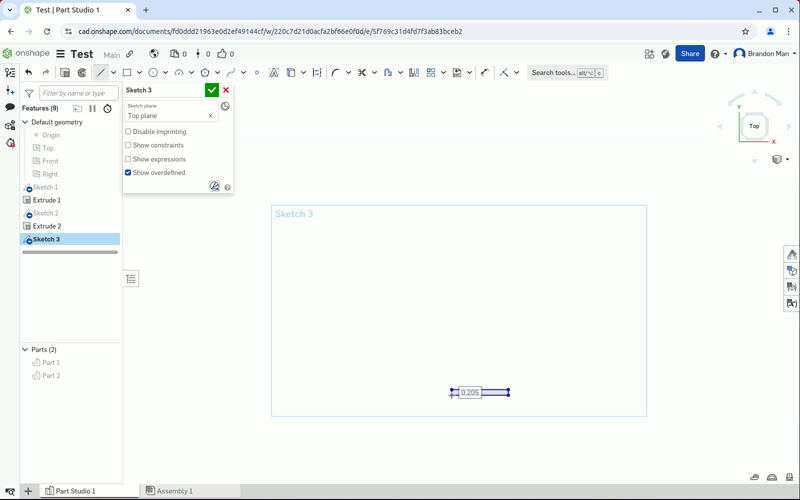
scroll(-6)
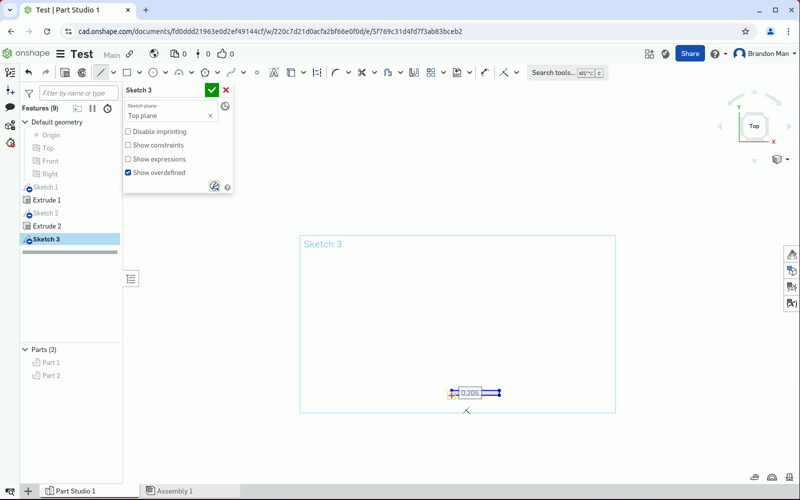
scroll(-6)
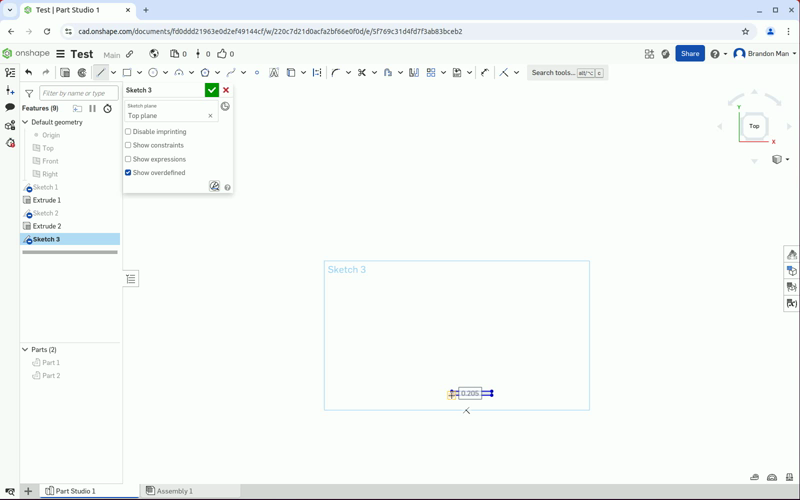
scroll(-6)
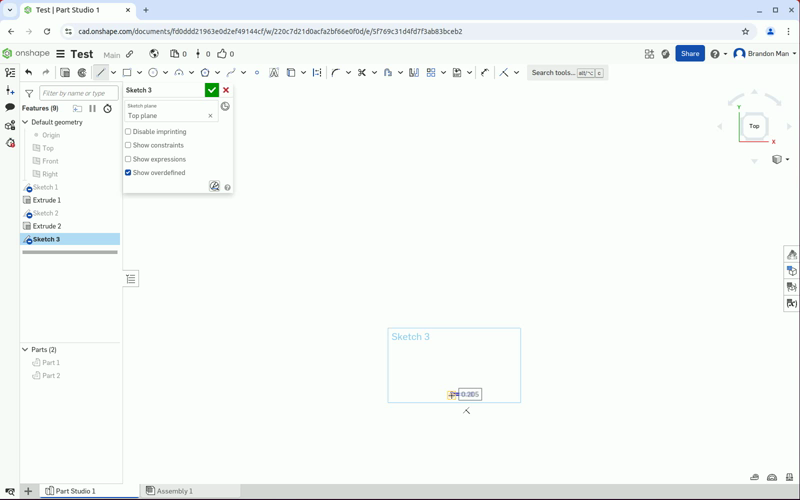
scroll(-6)
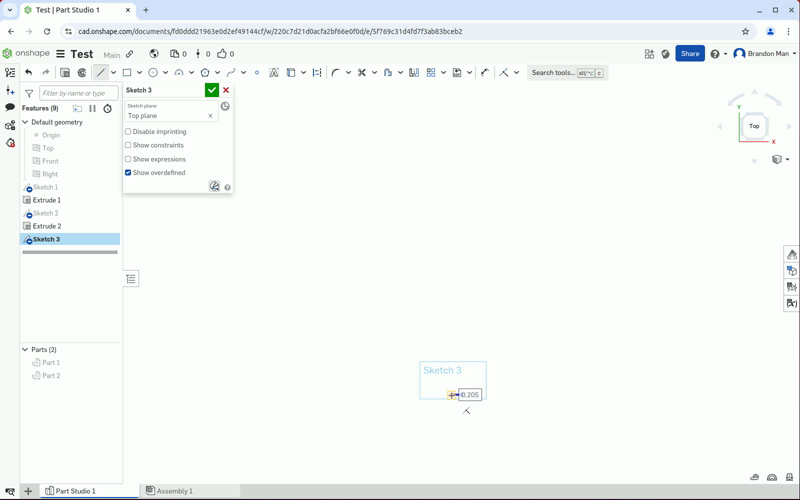
key(esc)
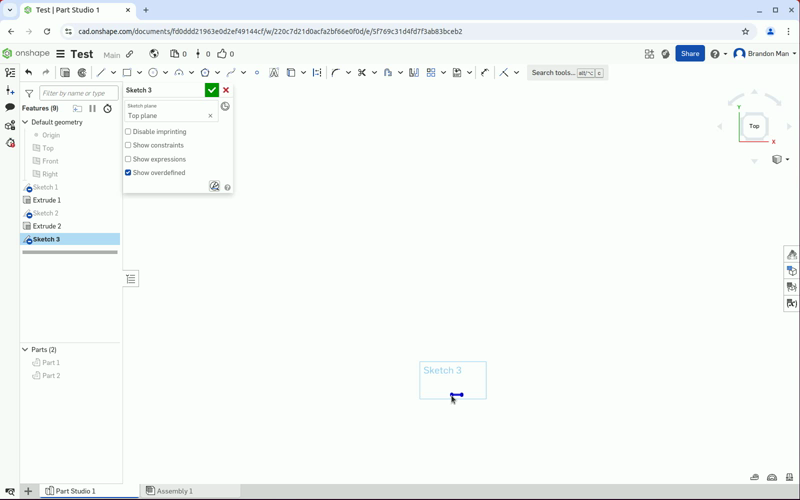
mouse_move(455, 394)
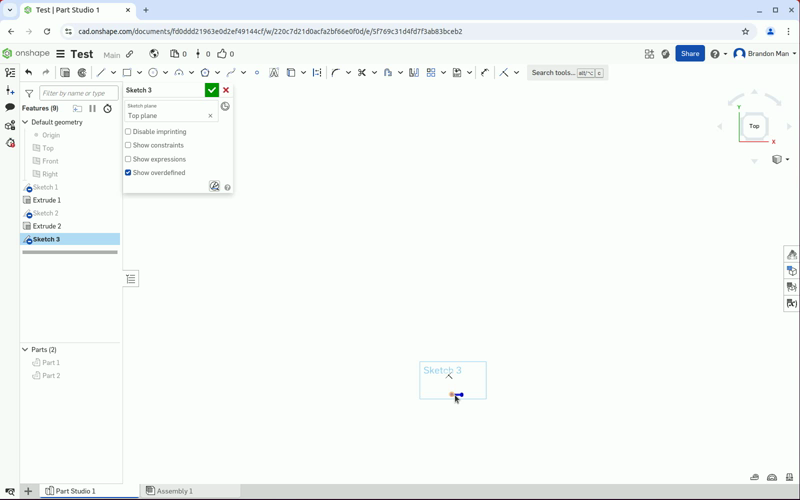
scroll(6)
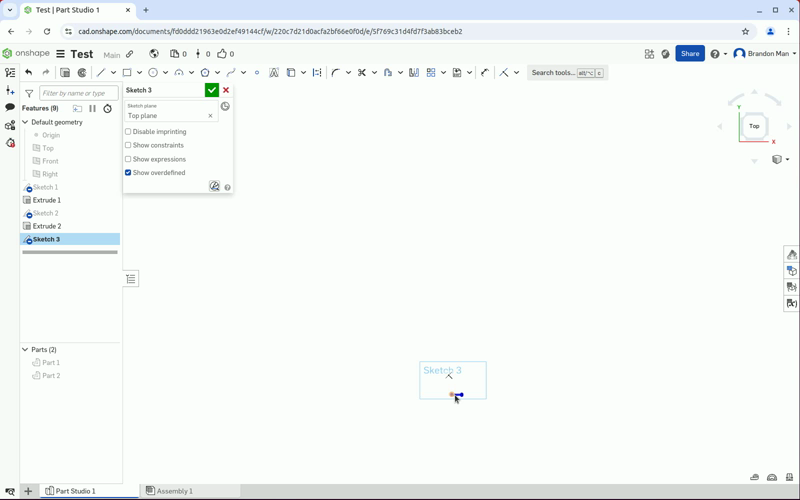
scroll(6)
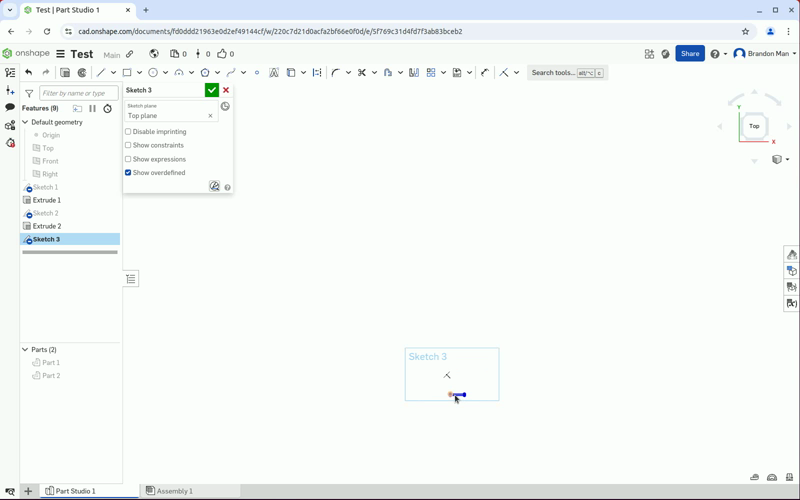
scroll(6)
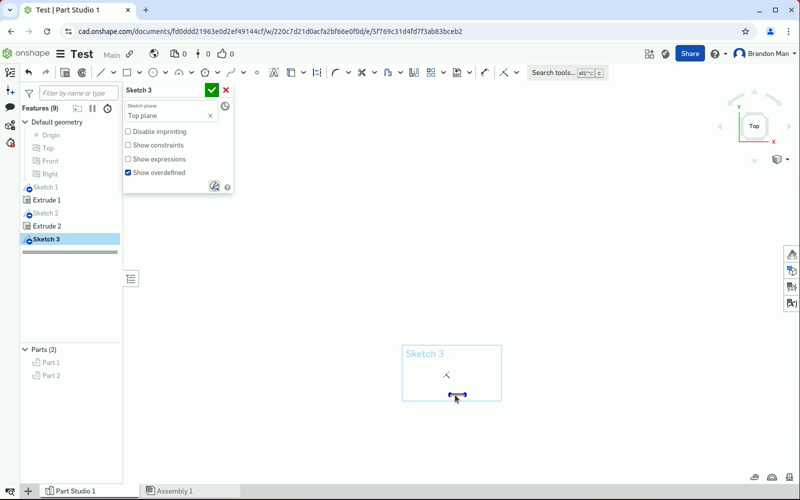
scroll(6)
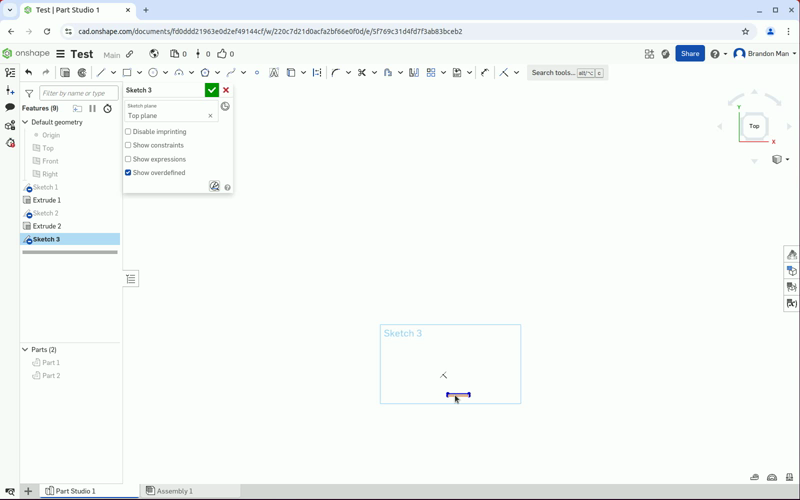
scroll(6)
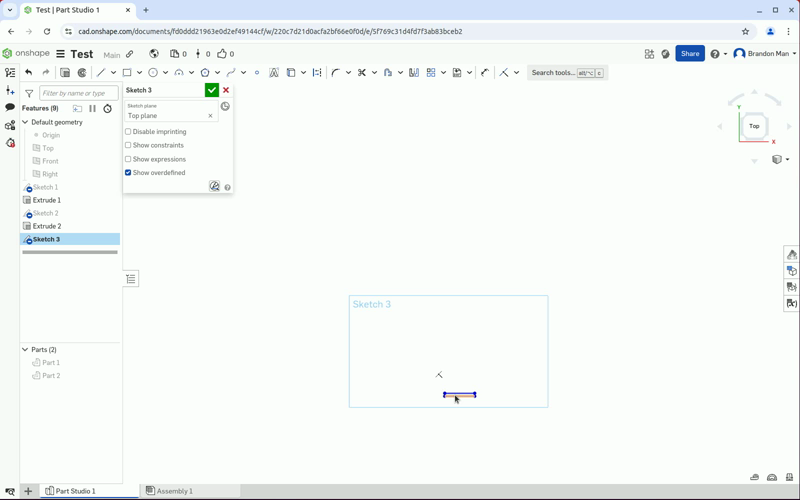
scroll(6)
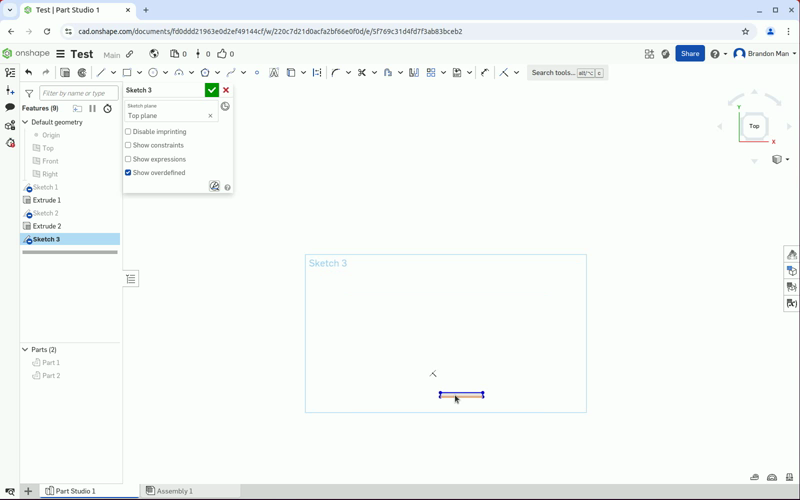
scroll(6)
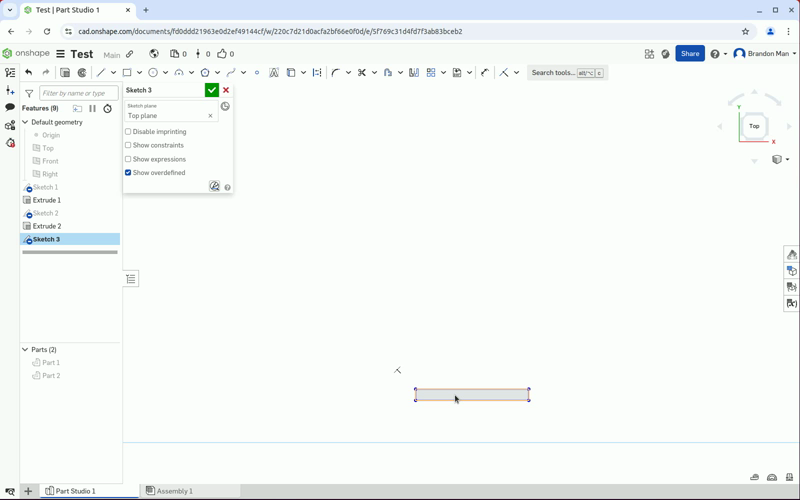
click(455, 394)
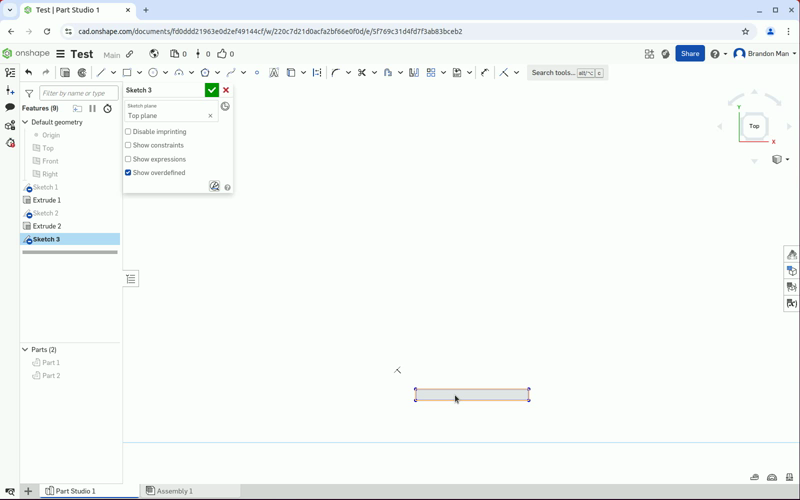
scroll(-6)
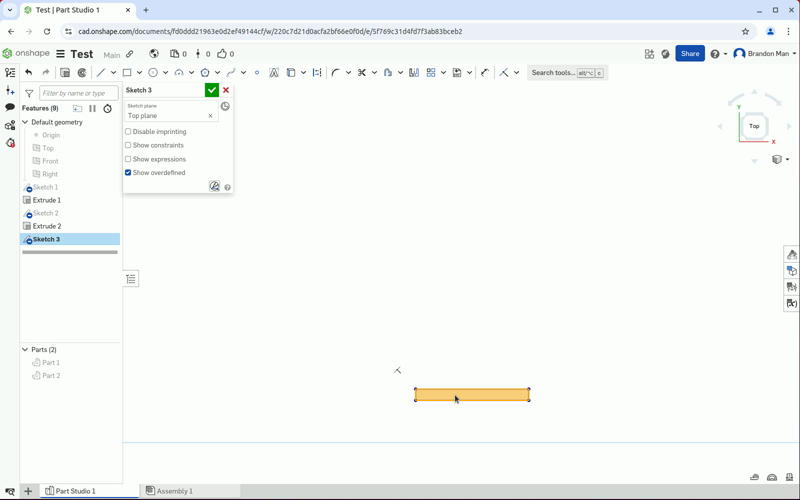
scroll(-6)
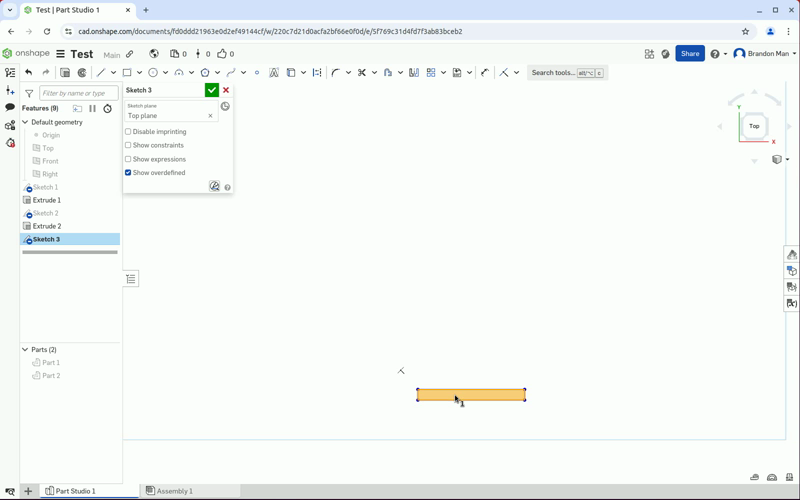
scroll(-6)
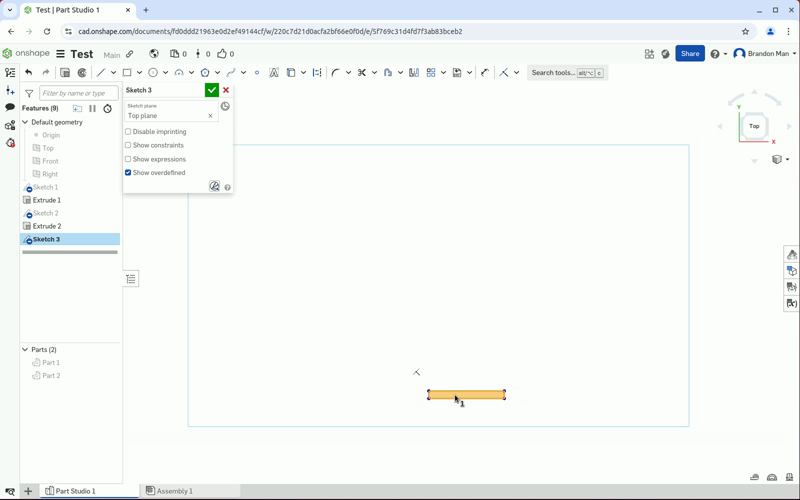
scroll(-6)
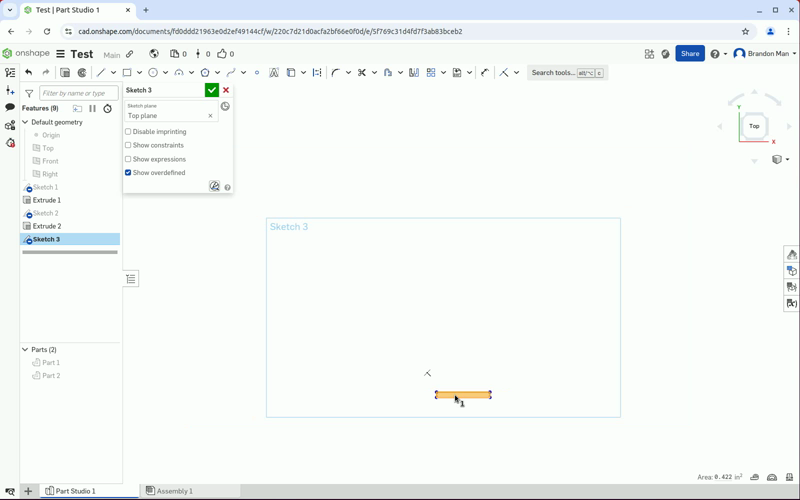
scroll(-6)
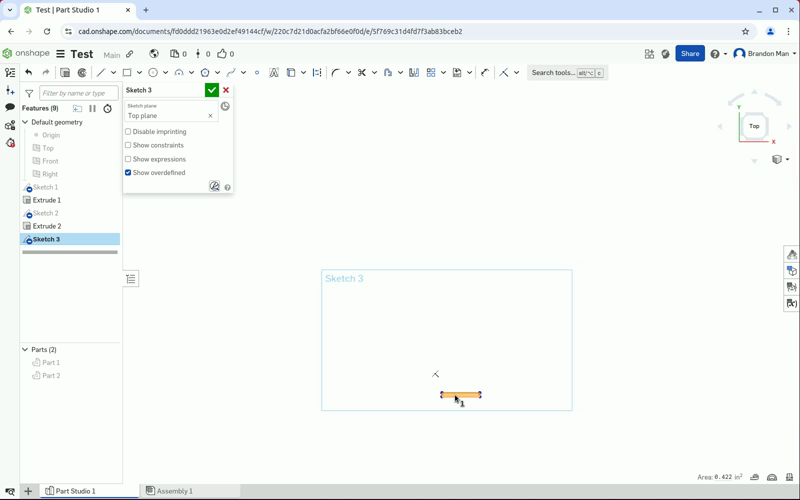
scroll(-6)
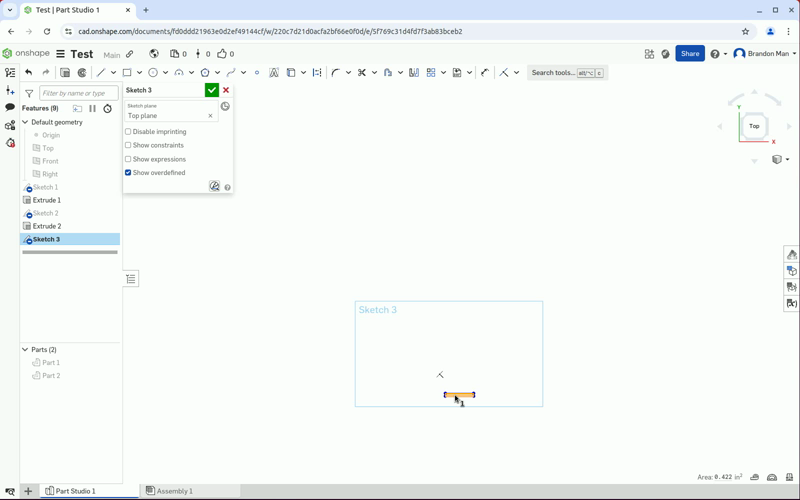
scroll(-6)
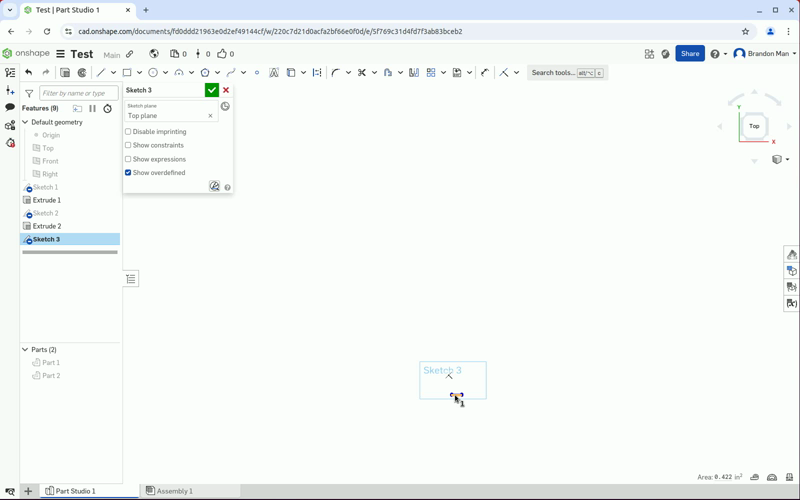
mouse_move(73, 352)
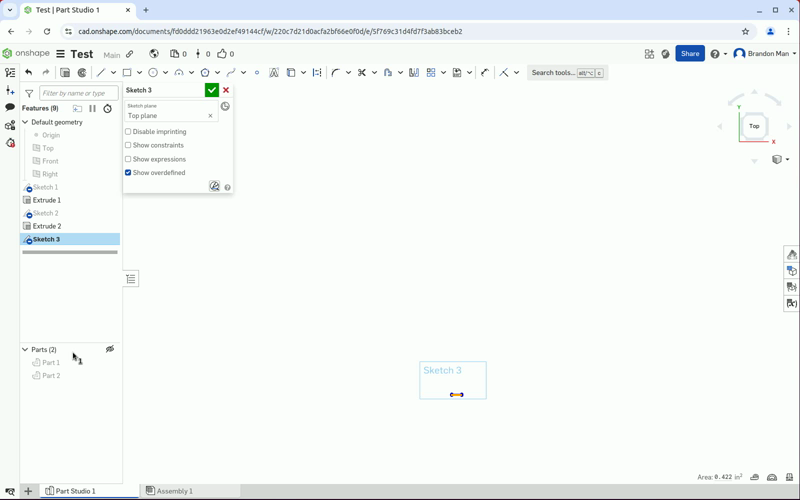
key(shift+y)
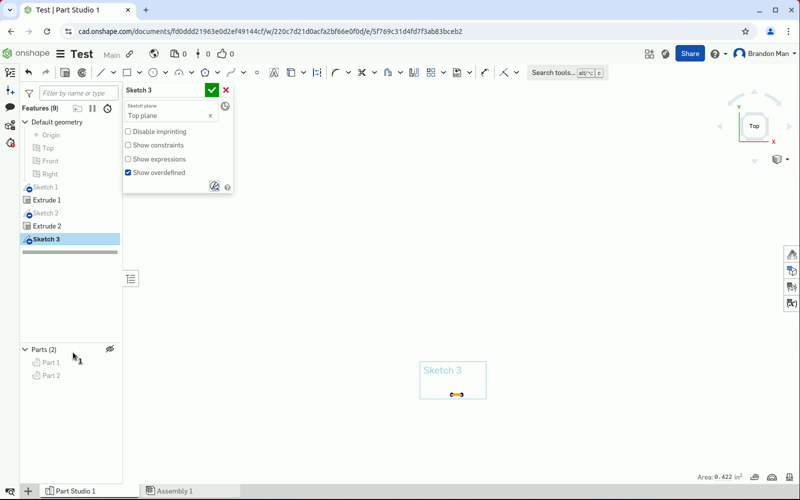
key(shift+e)
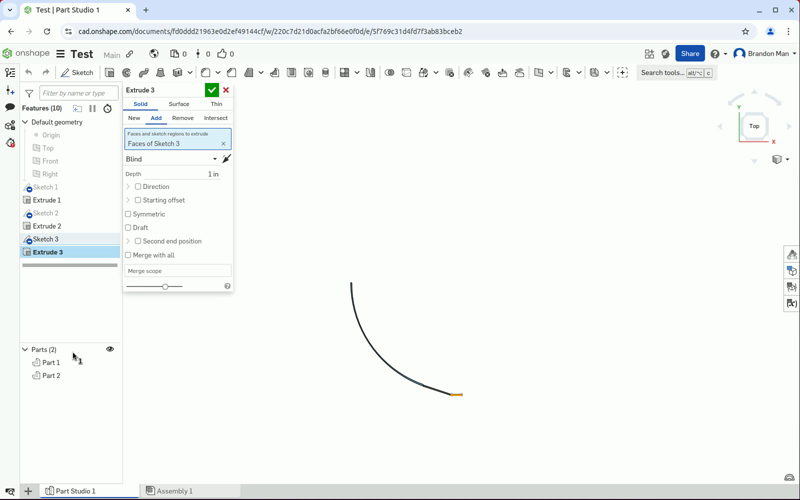
mouse_move(143, 106)
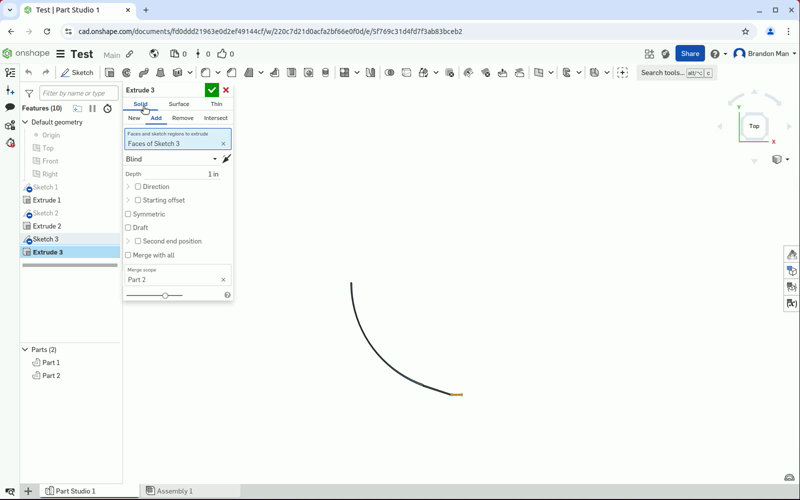
click(143, 106)
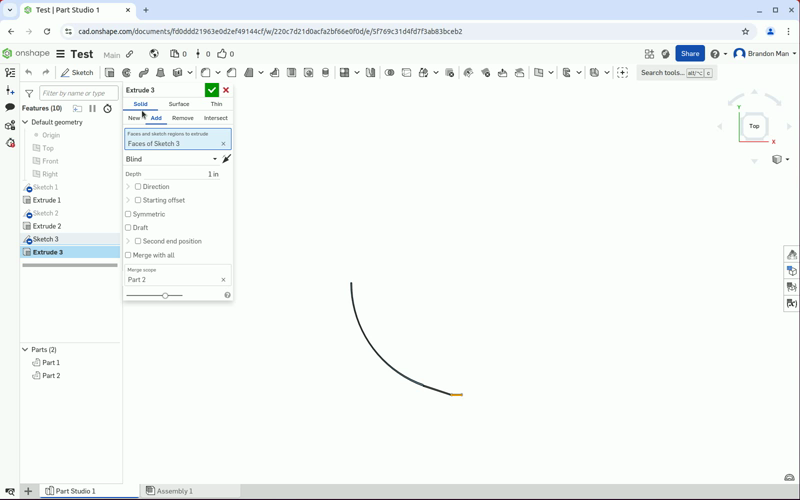
mouse_move(137, 120)
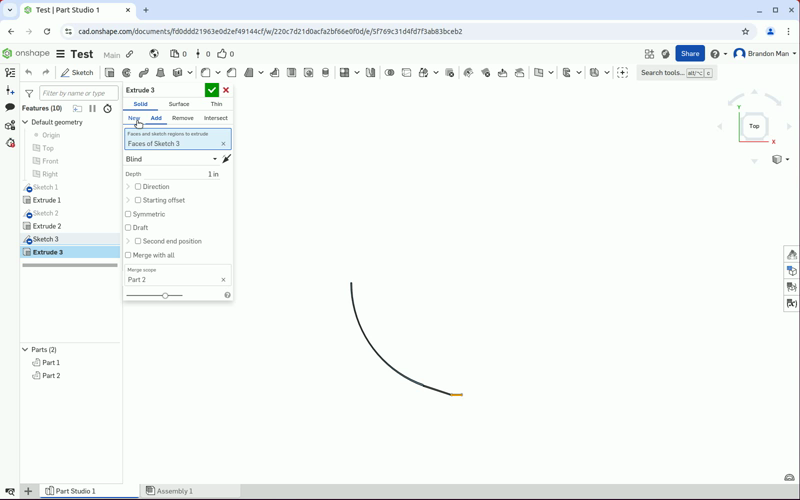
click(137, 120)
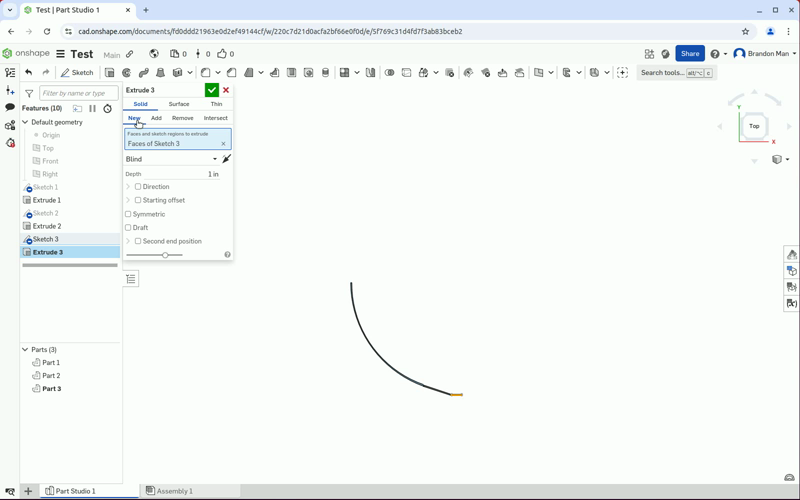
key(tab, 4)
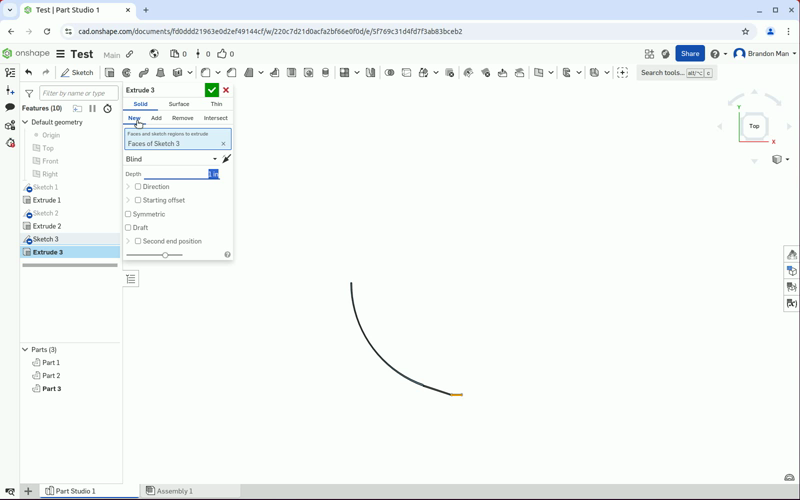
text(5.536)
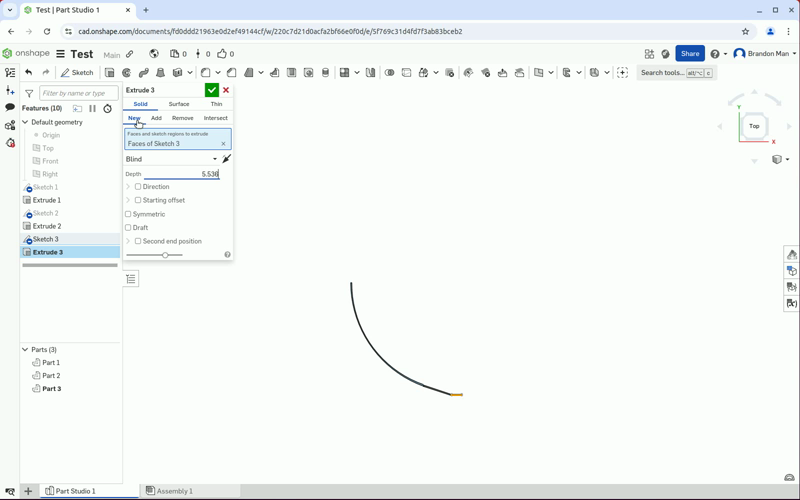
key(enter)
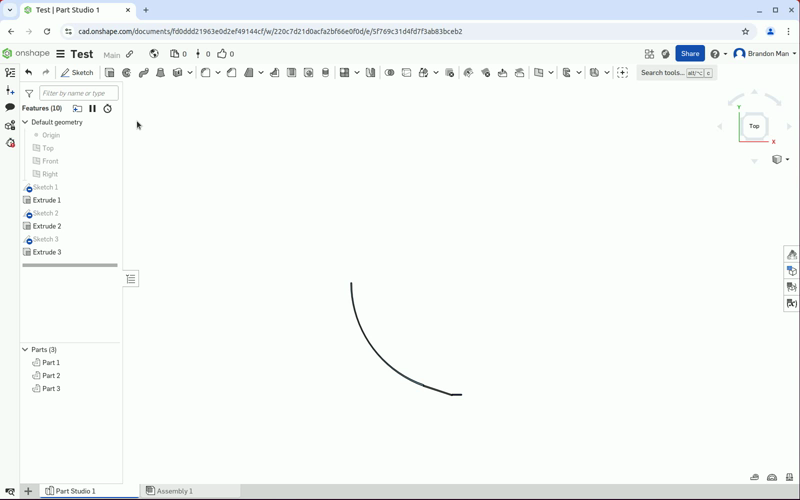
key(shift+h)
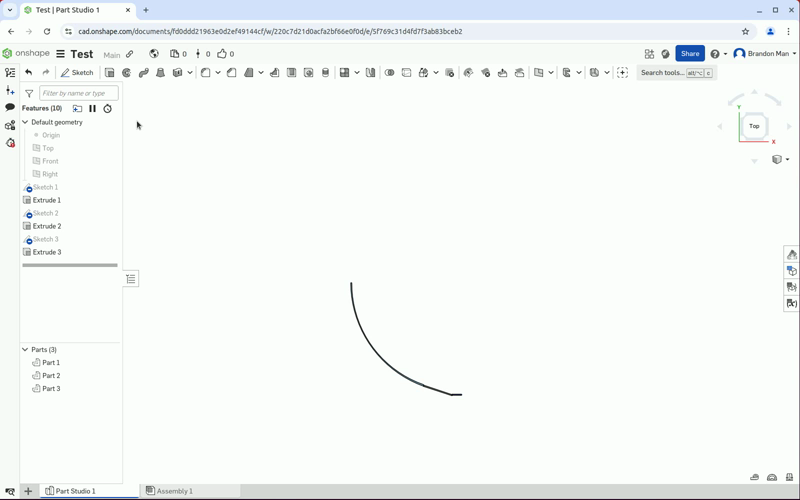
key(shift+h)
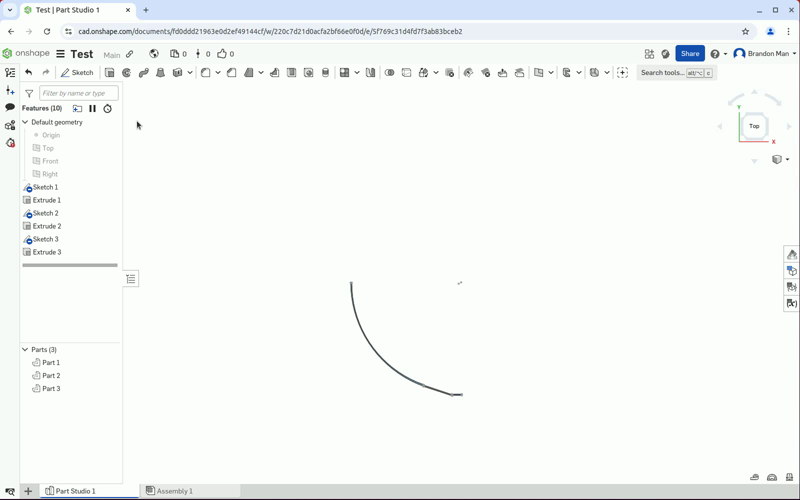
key(shift+7)
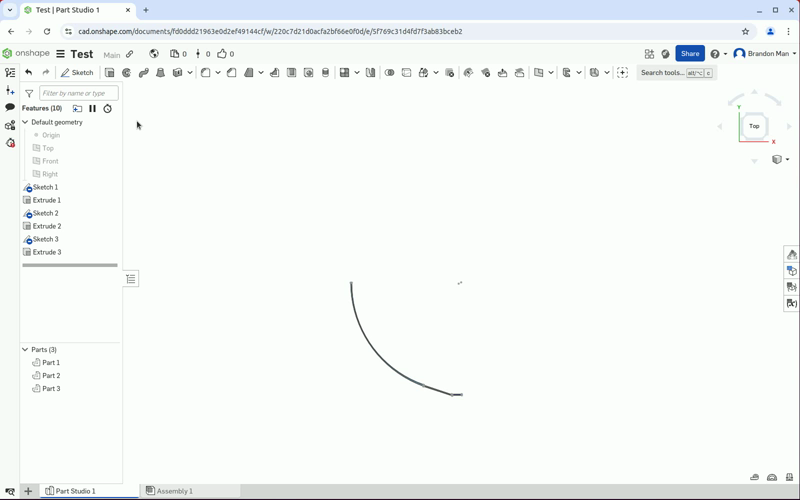
key(up, 3)
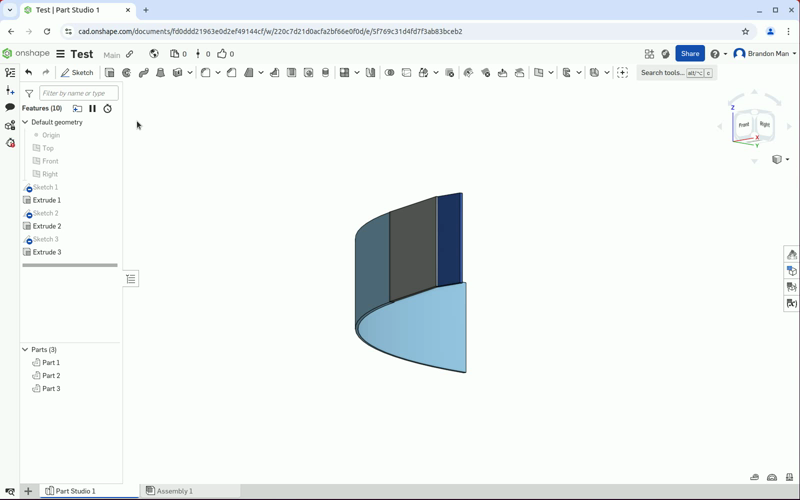
key(left, 3)
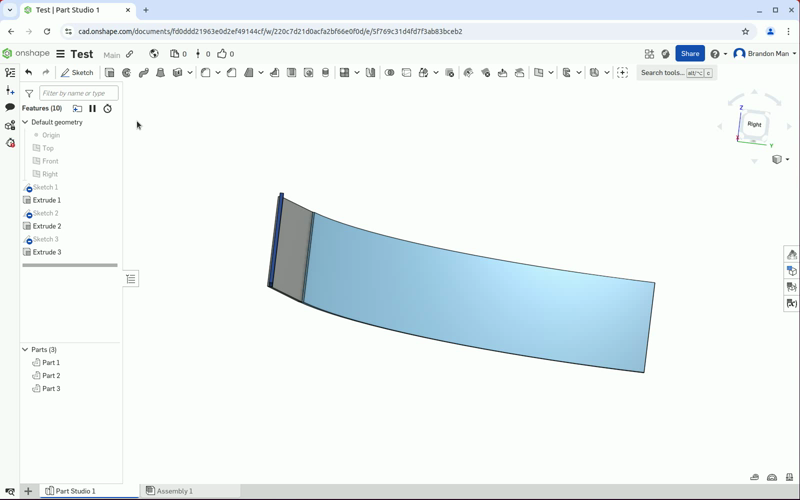
key(right, 3)
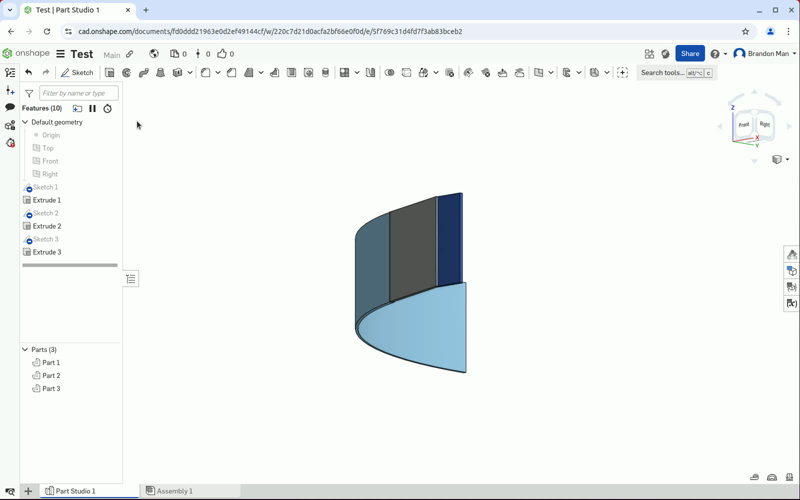
key(down, 3)
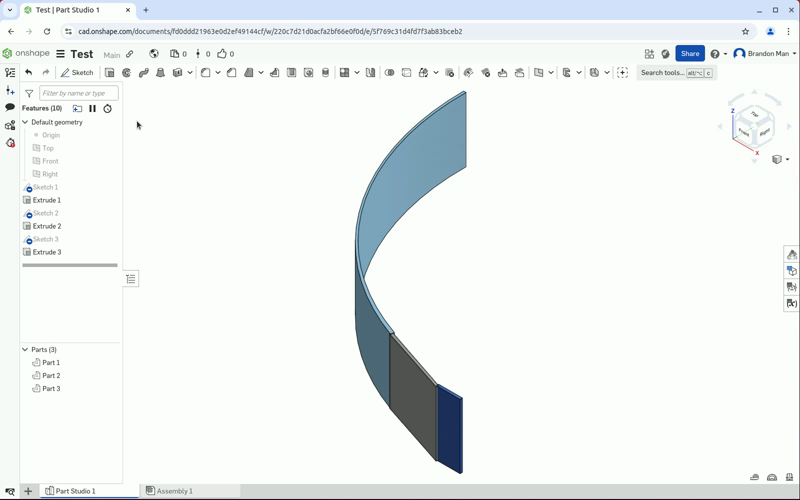
mouse_move(73, 189)
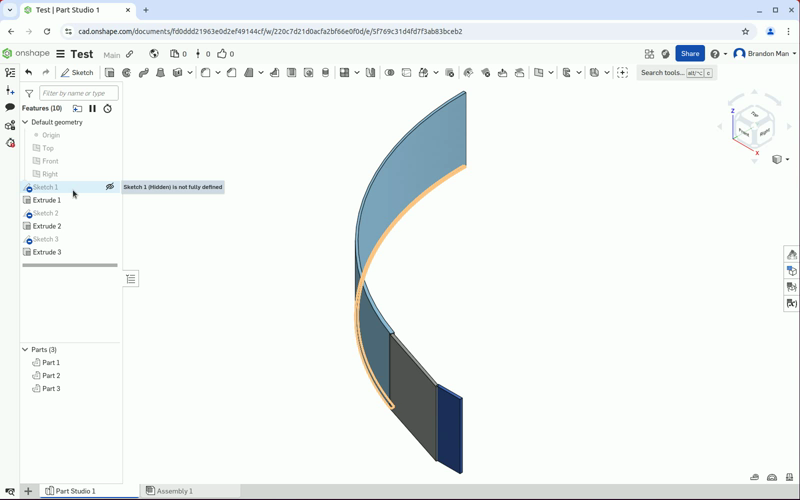
click(73, 189)